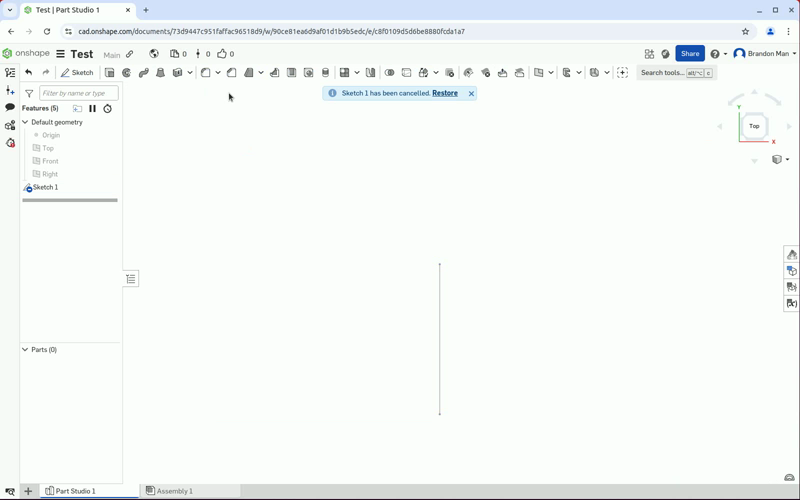
key(shift+h)
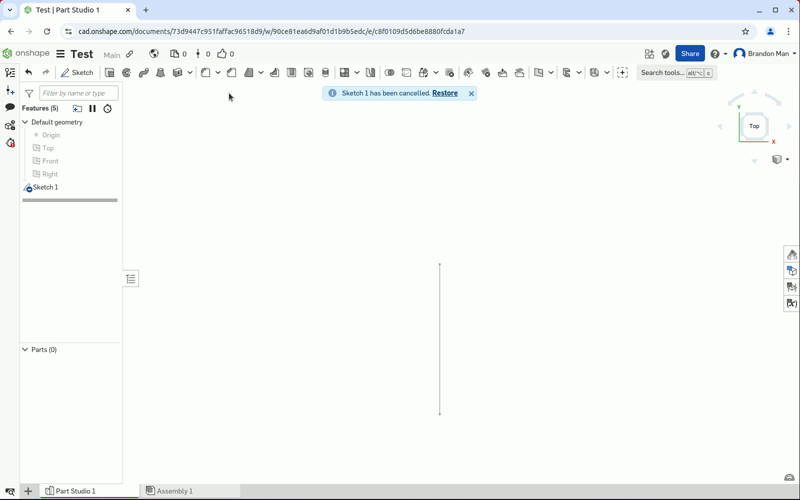
key(shift+s)
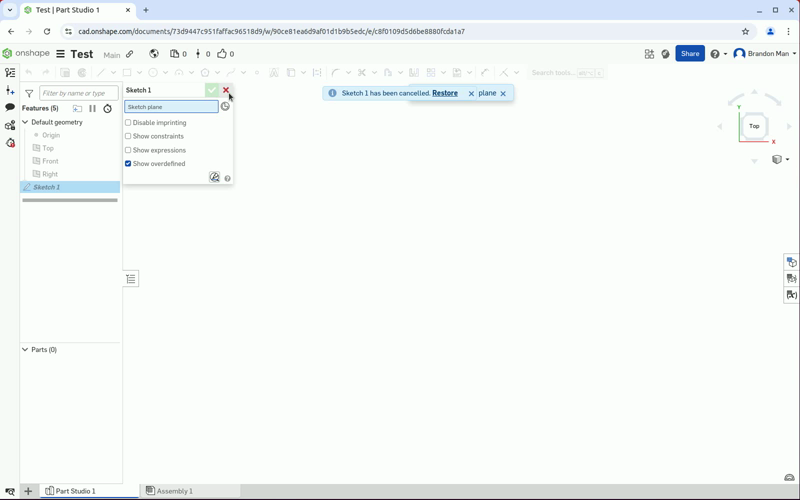
mouse_move(73, 150)
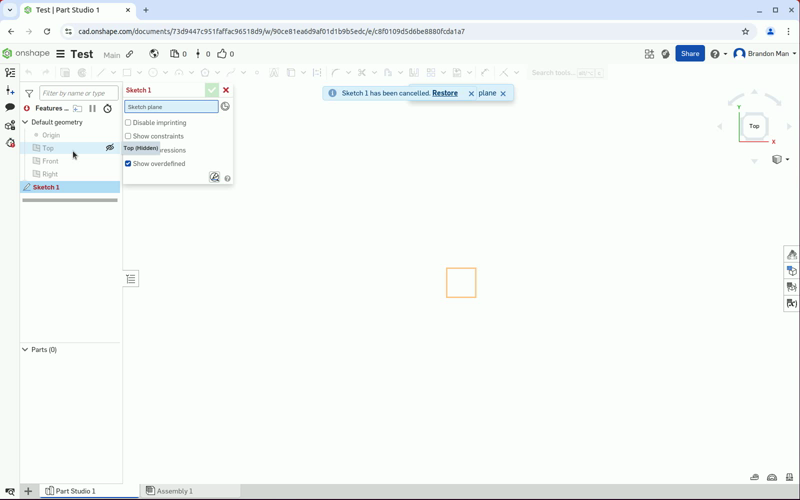
click(73, 150)
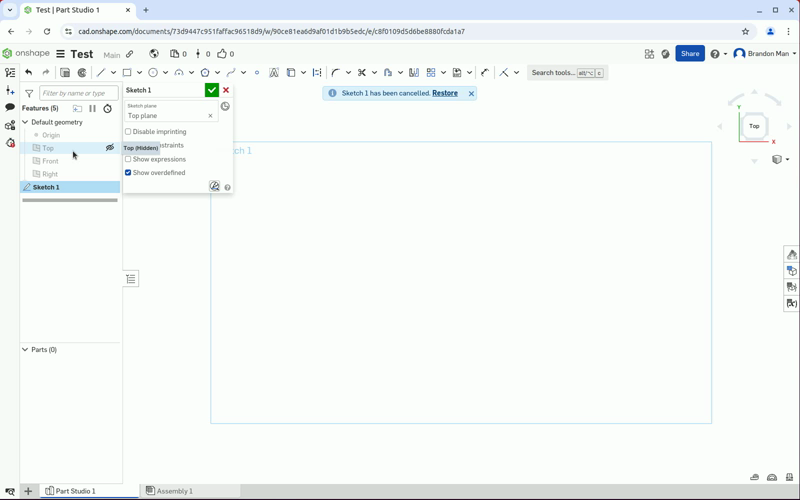
mouse_move(73, 352)
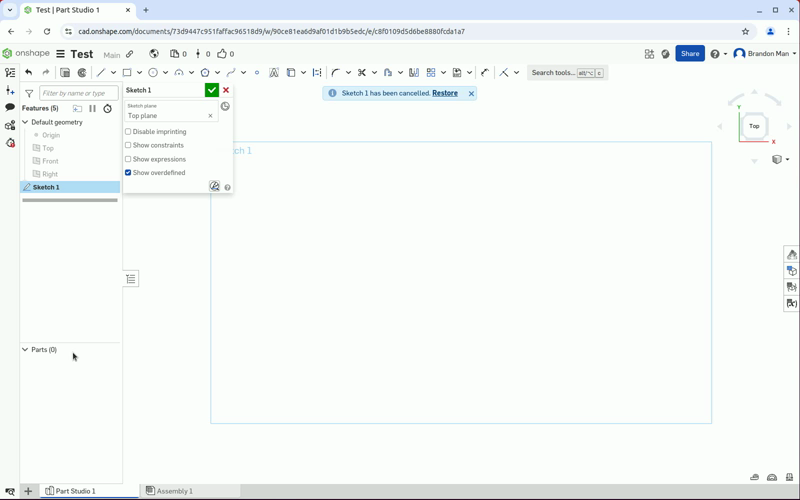
key(y)
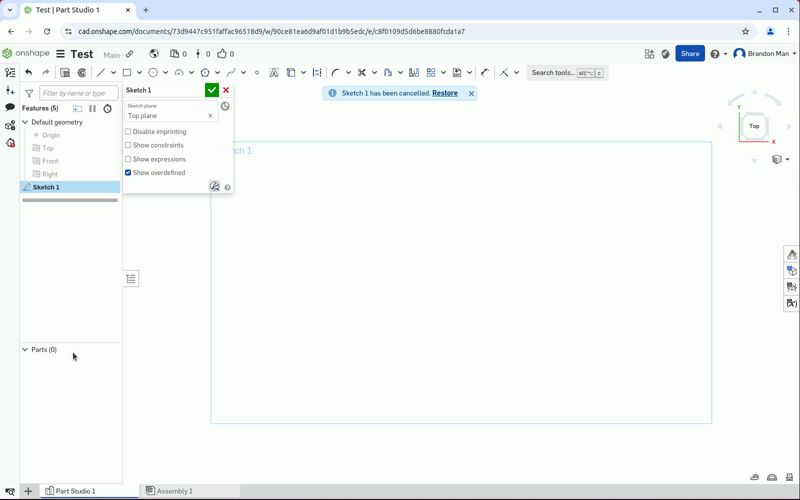
key(l)
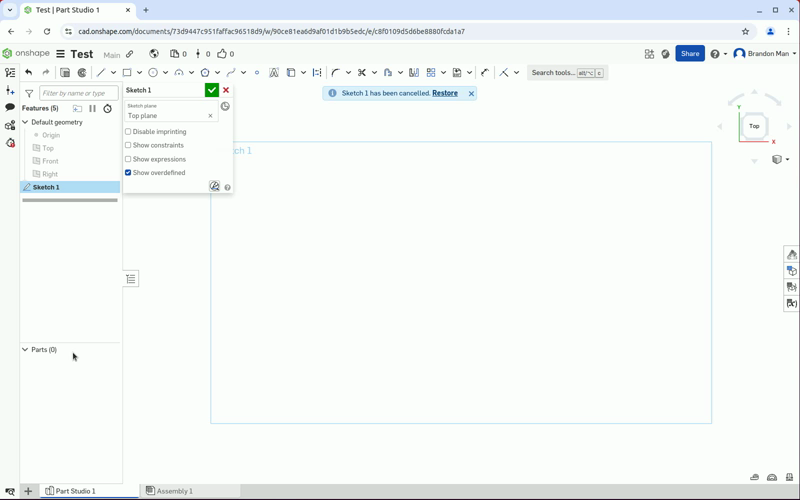
key_down(shift)
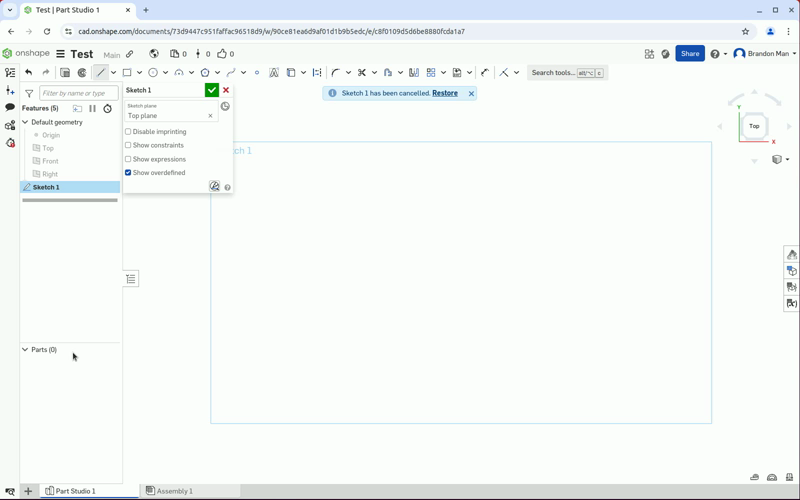
mouse_move(569, 282)
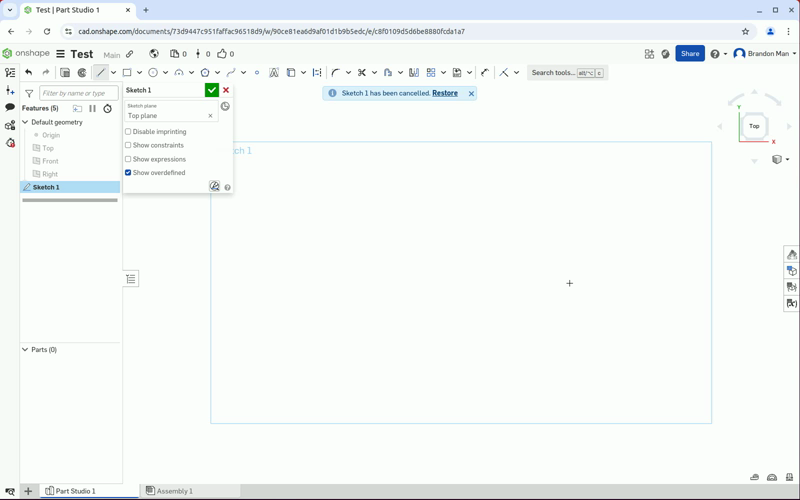
click(569, 282)
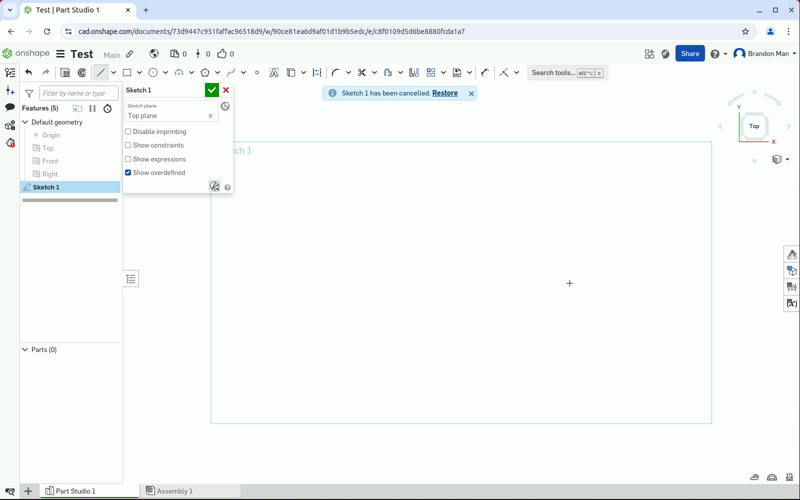
key_up(shift)
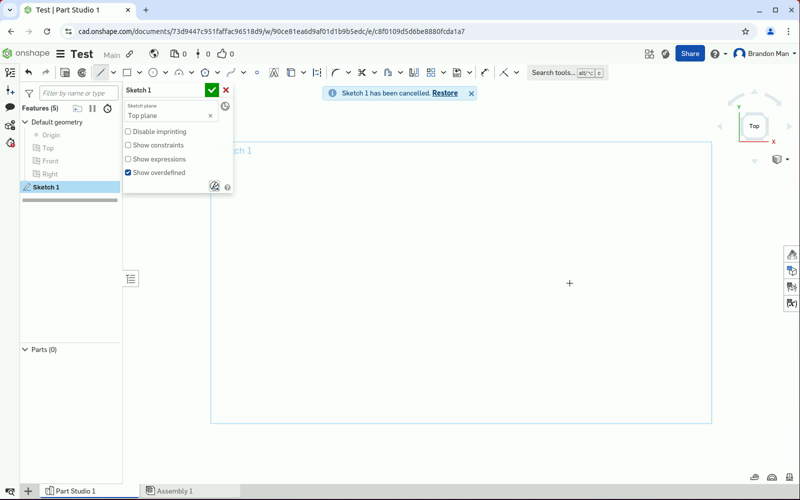
key_down(shift)
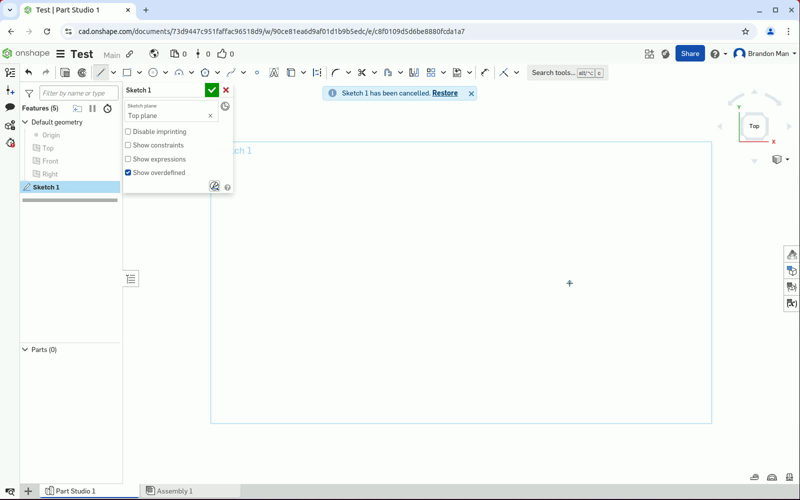
mouse_move(589, 282)
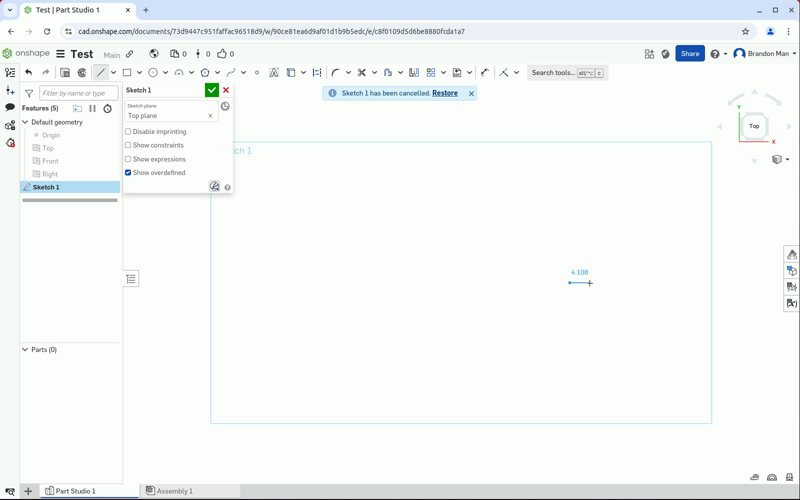
mouse_move(573, 282)
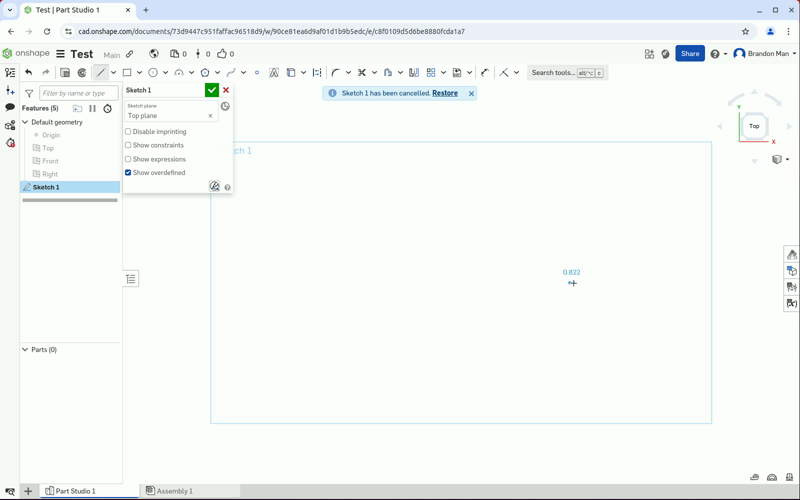
scroll(6)
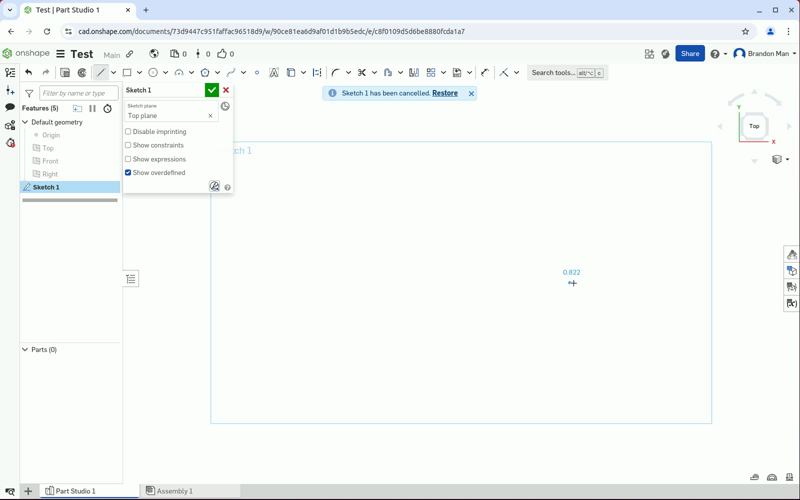
scroll(6)
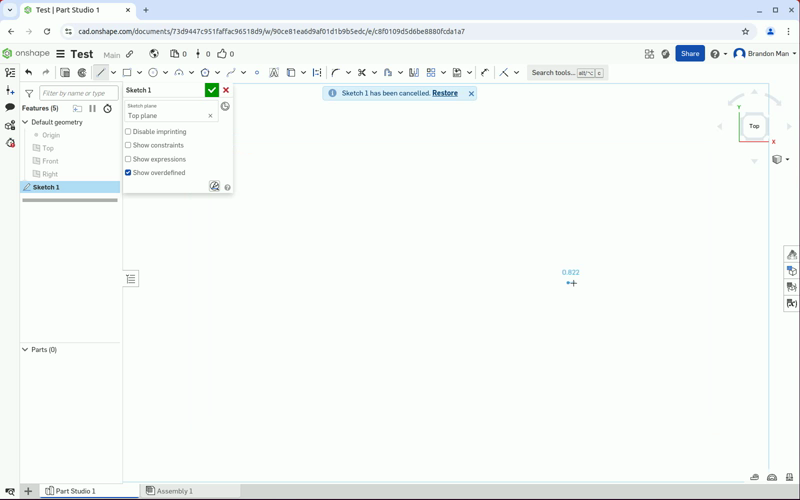
scroll(6)
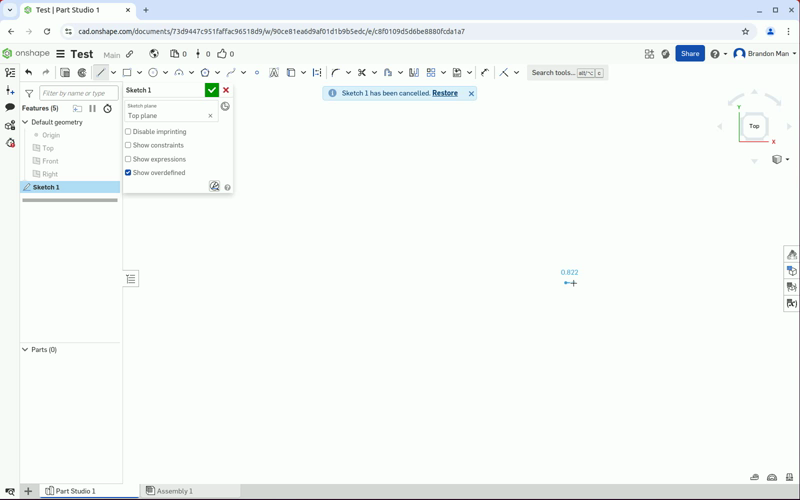
scroll(6)
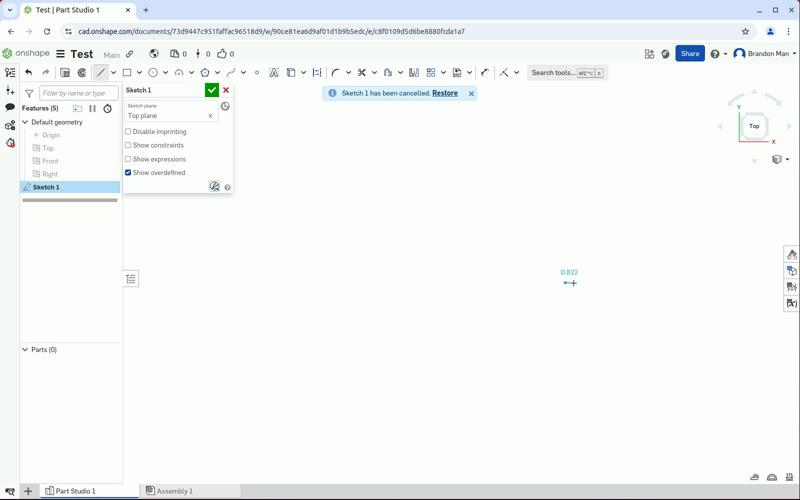
scroll(6)
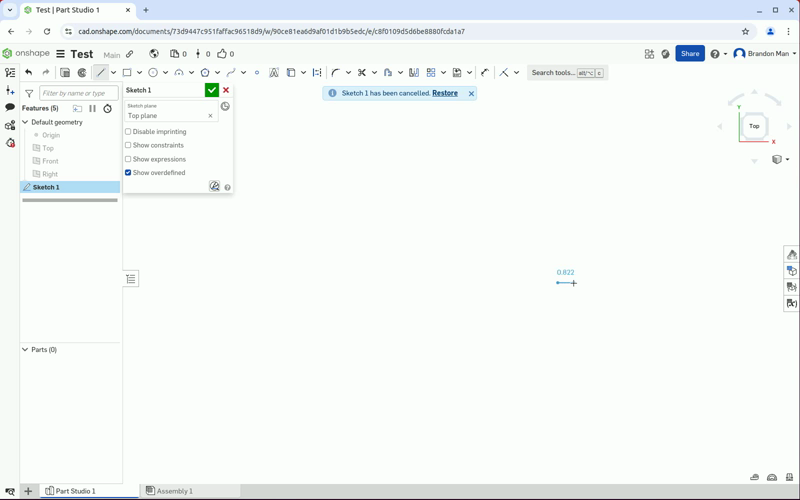
scroll(6)
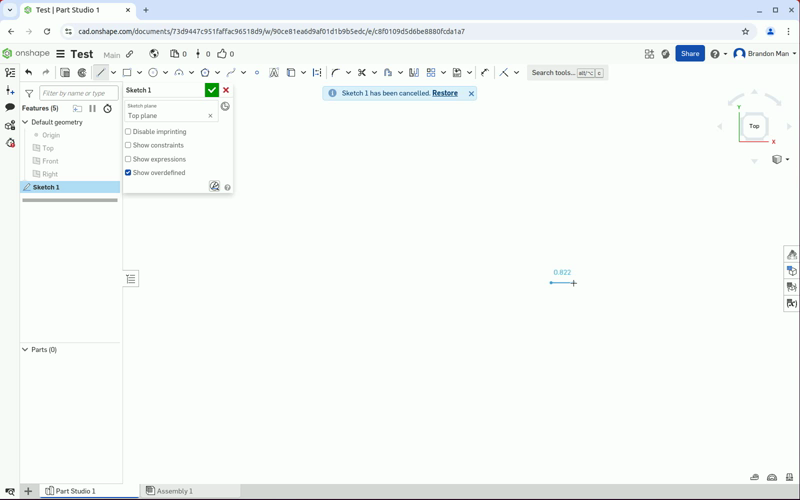
scroll(6)
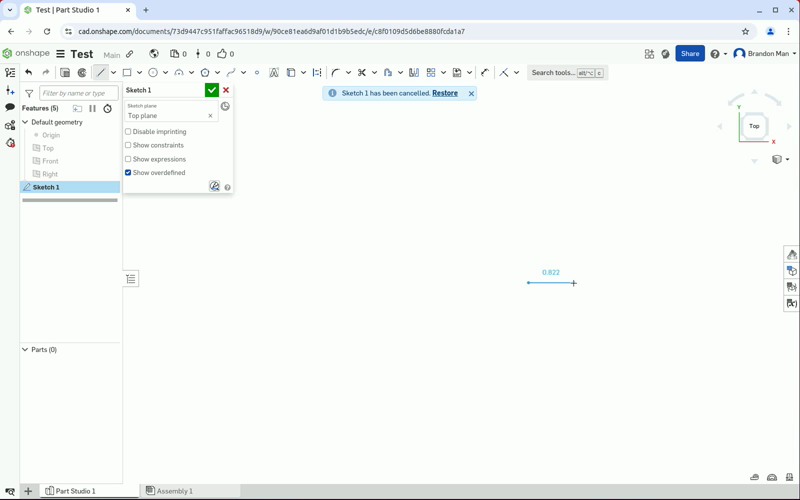
click(573, 282)
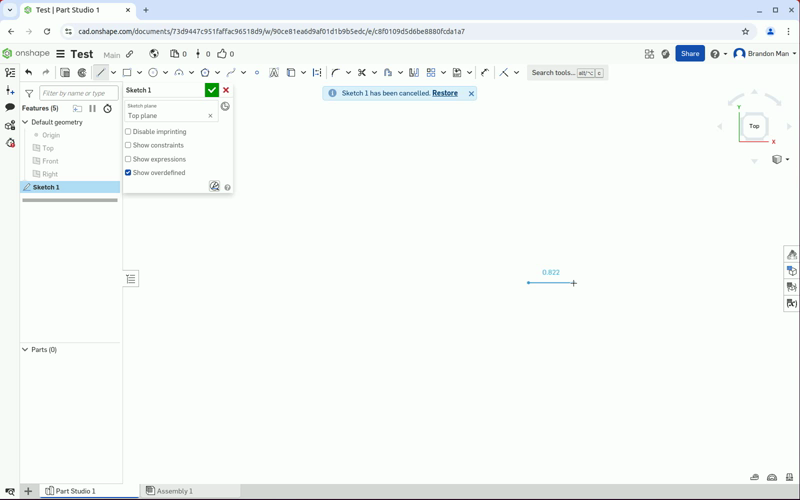
scroll(-6)
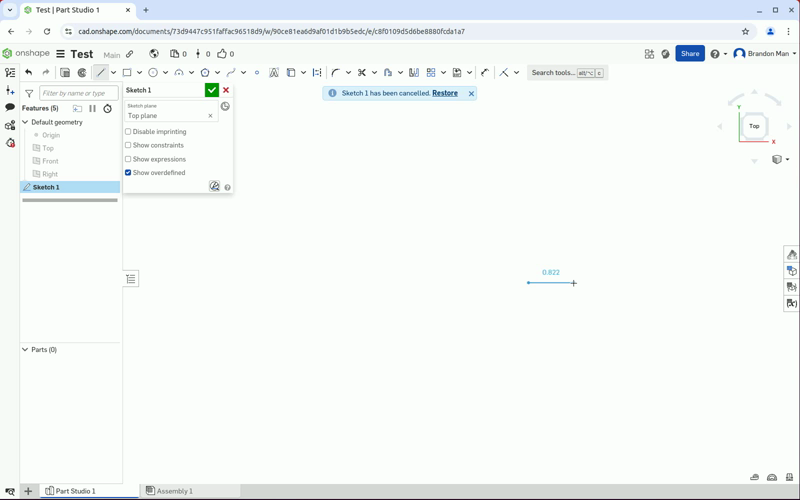
scroll(-6)
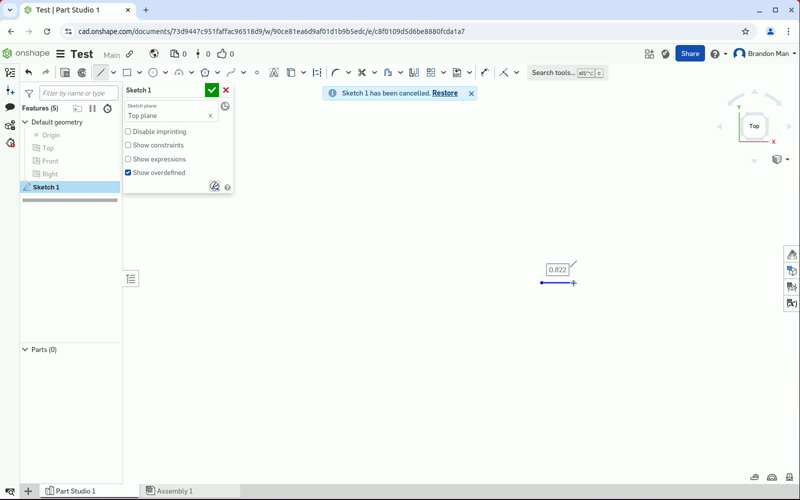
scroll(-6)
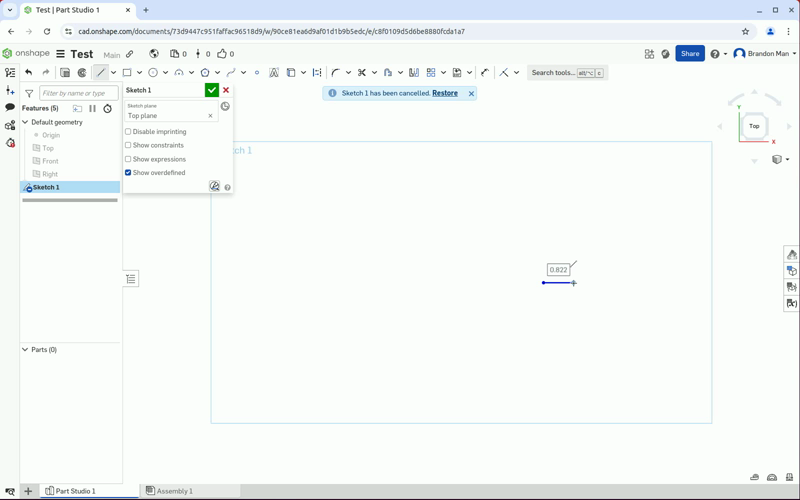
scroll(-6)
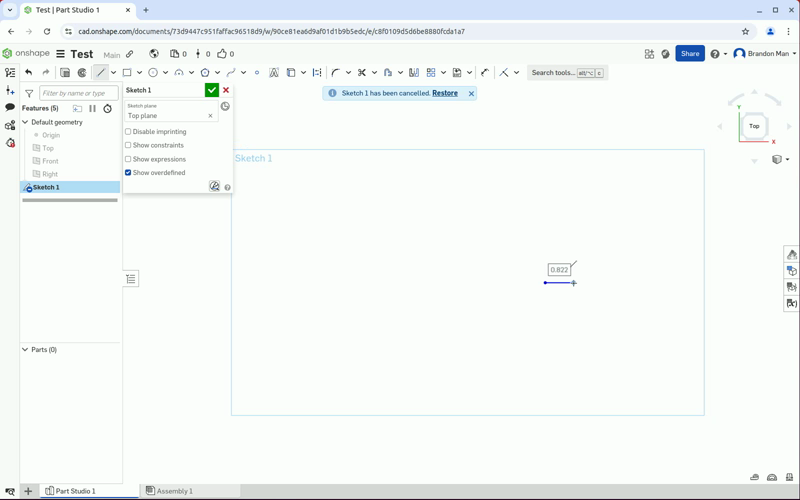
scroll(-6)
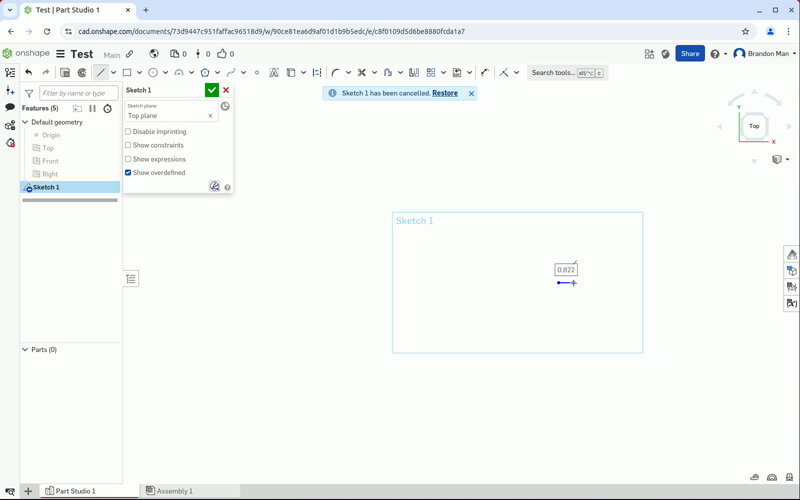
scroll(-6)
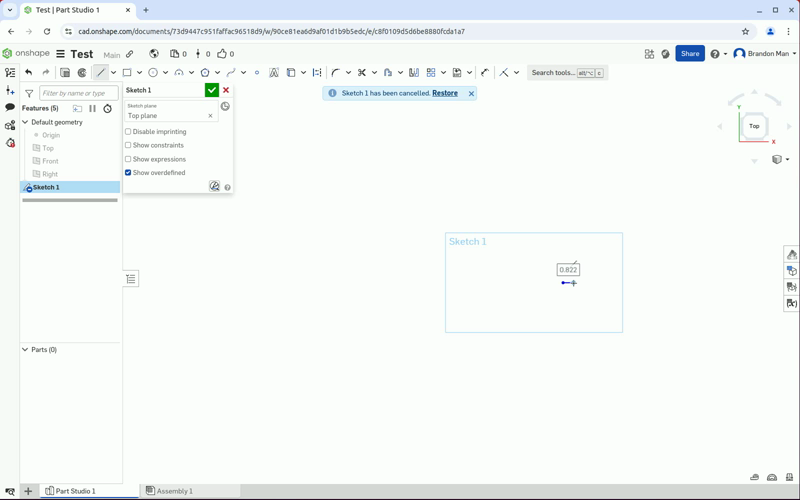
scroll(-6)
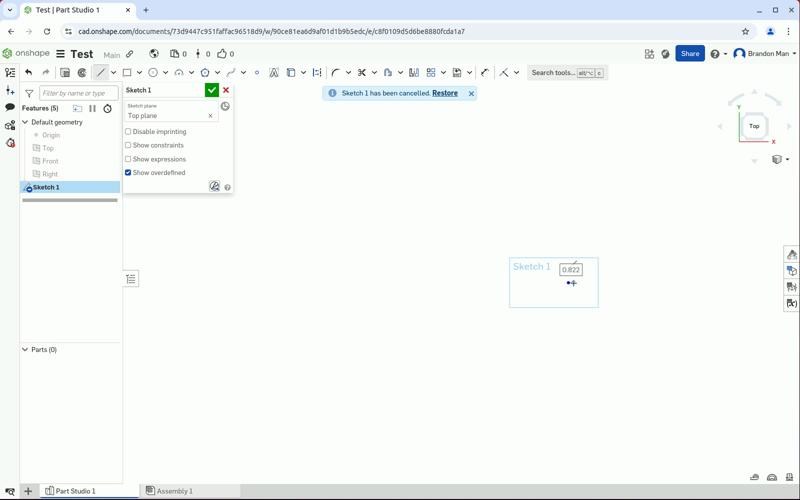
key_up(shift)
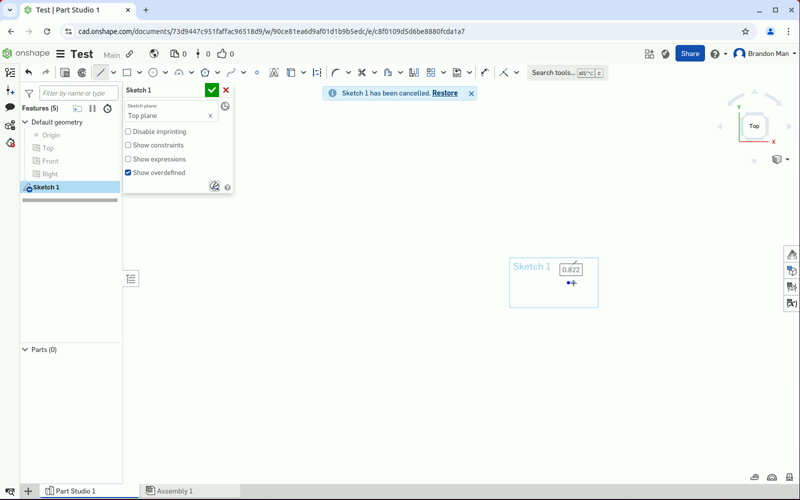
key_down(shift)
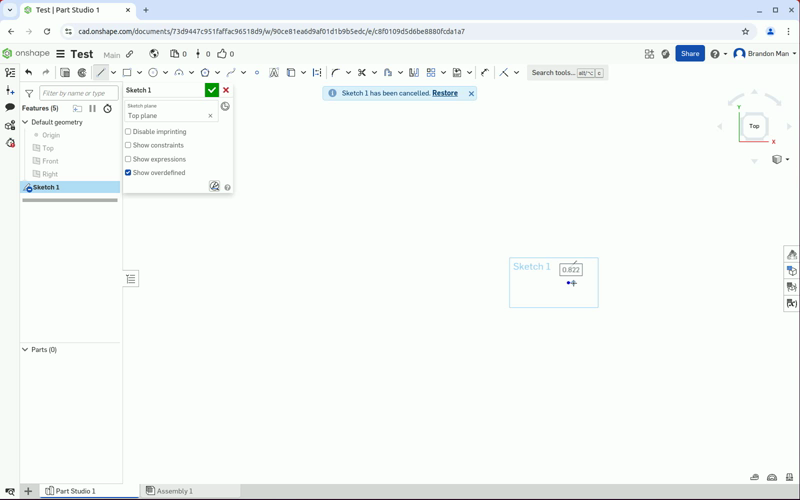
mouse_move(573, 216)
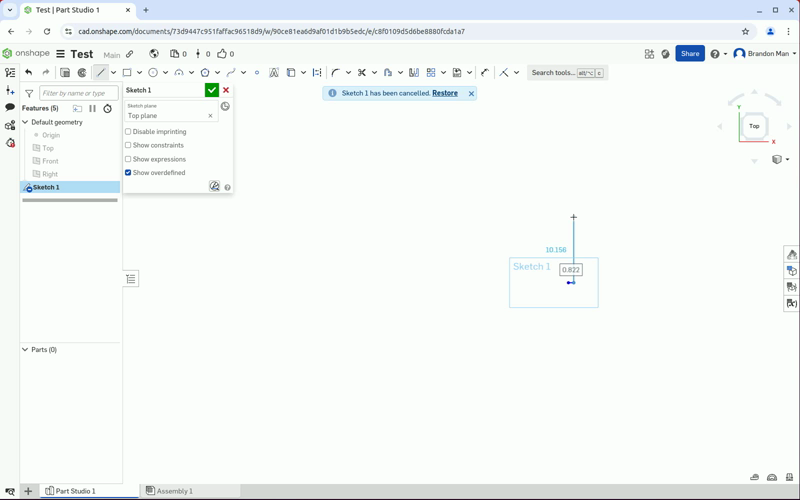
click(573, 216)
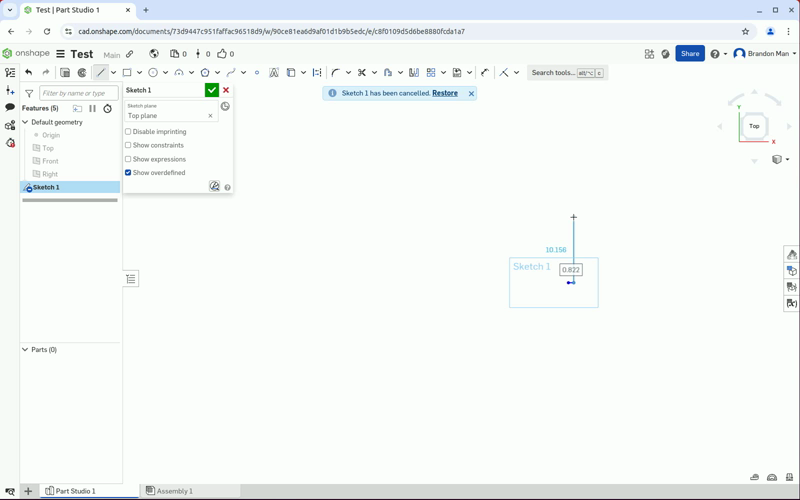
key_up(shift)
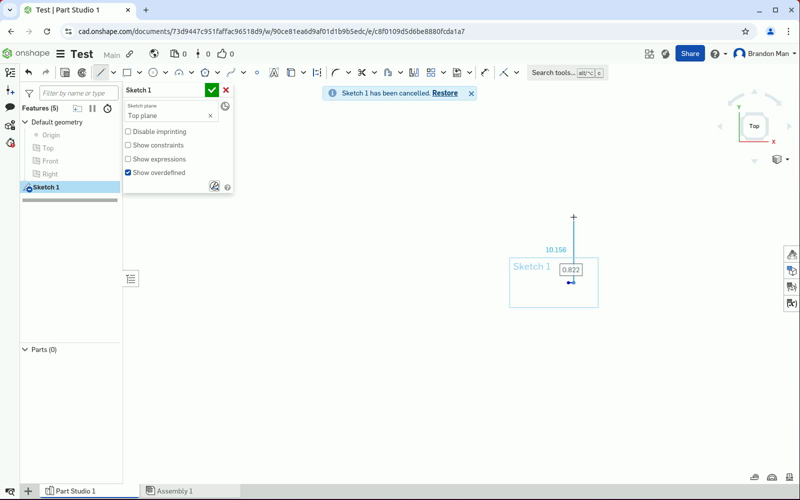
key_down(shift)
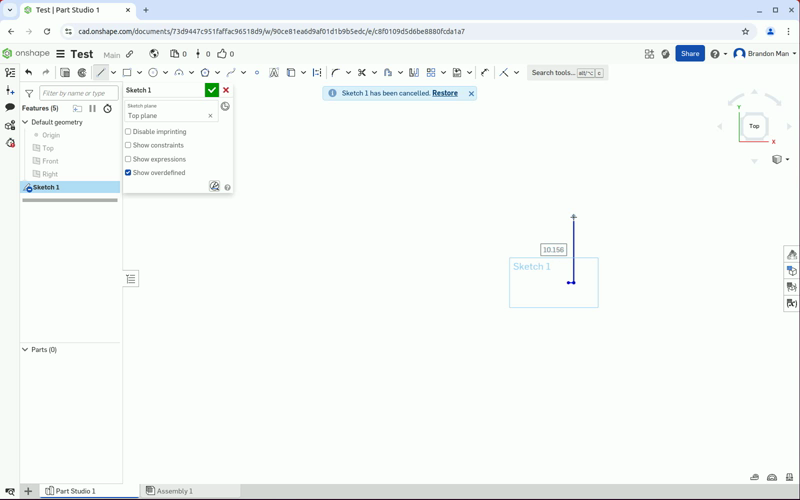
mouse_move(589, 216)
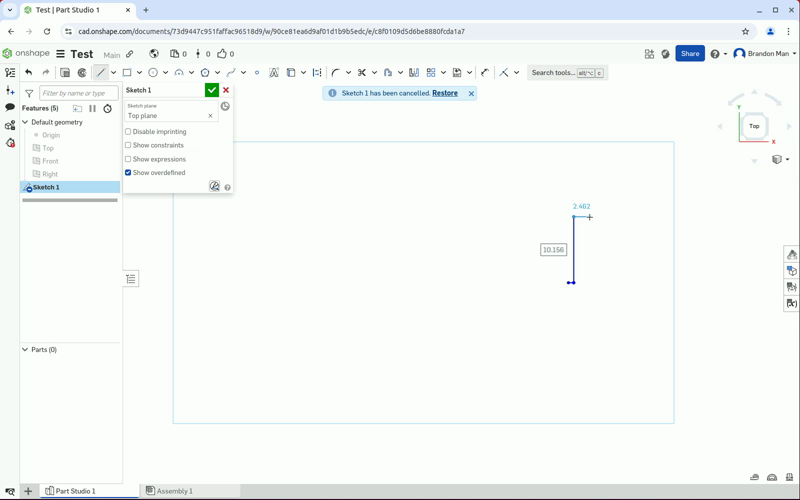
mouse_move(569, 216)
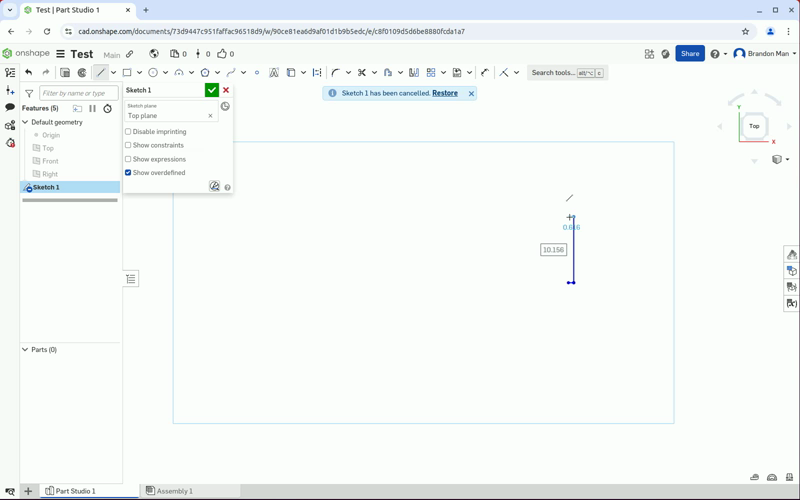
scroll(6)
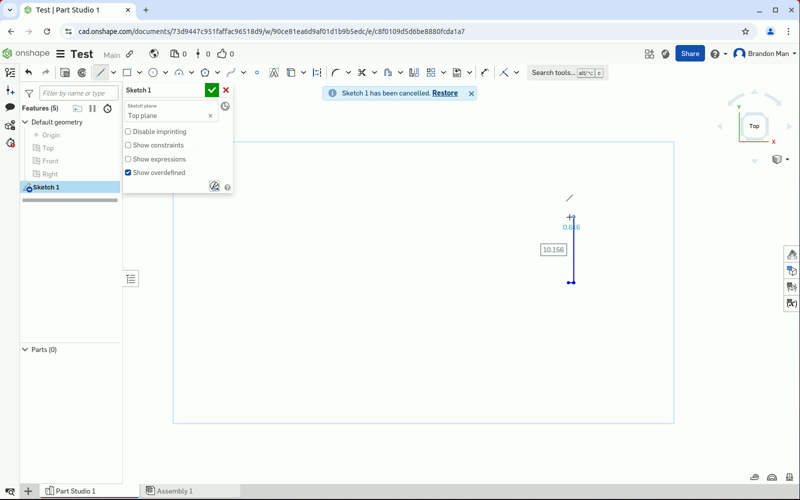
scroll(6)
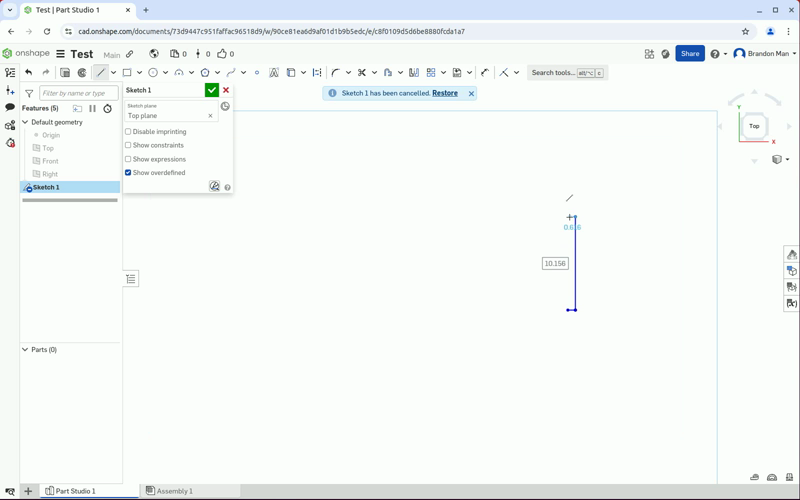
scroll(6)
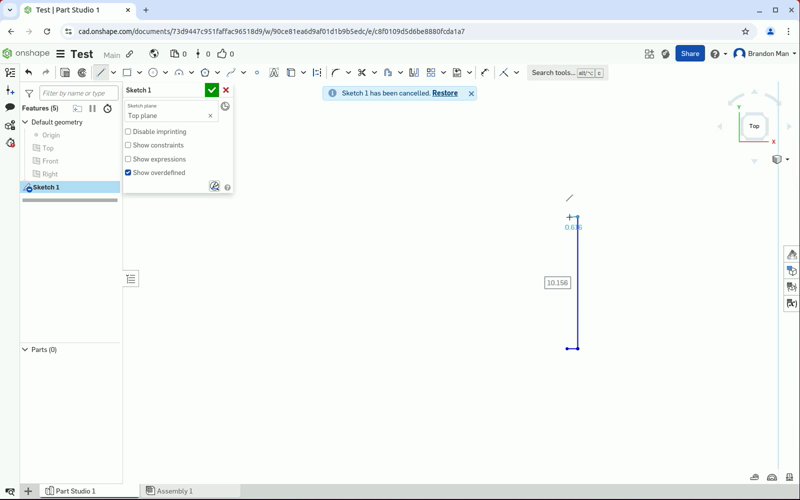
scroll(6)
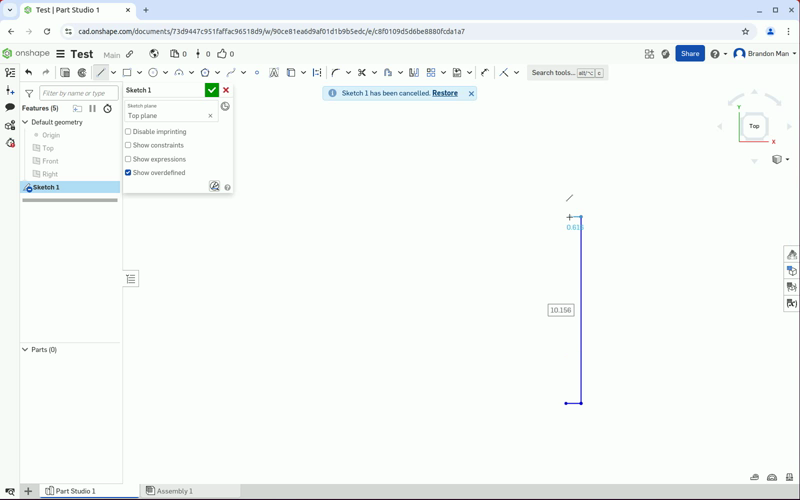
scroll(6)
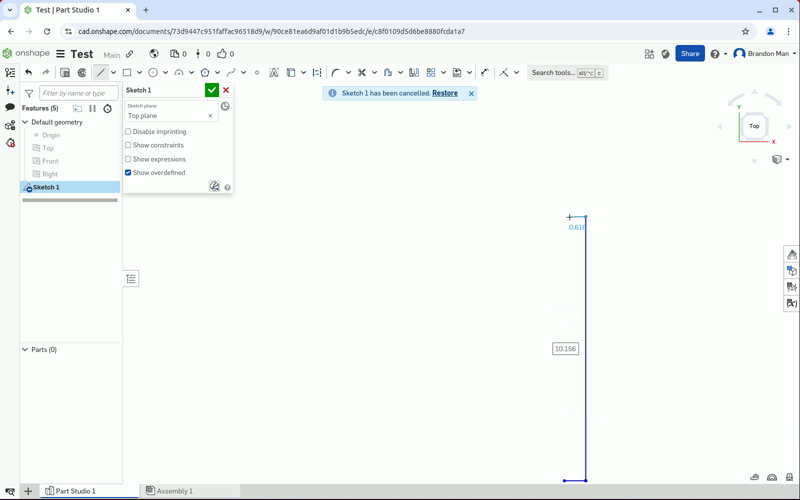
scroll(6)
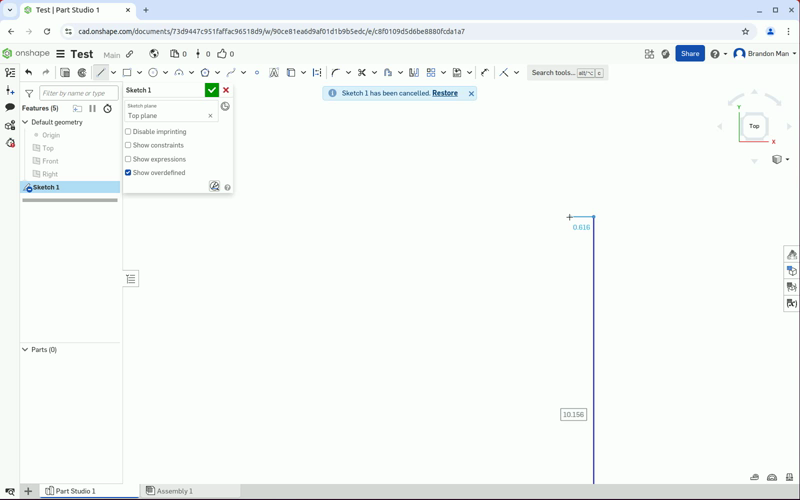
scroll(6)
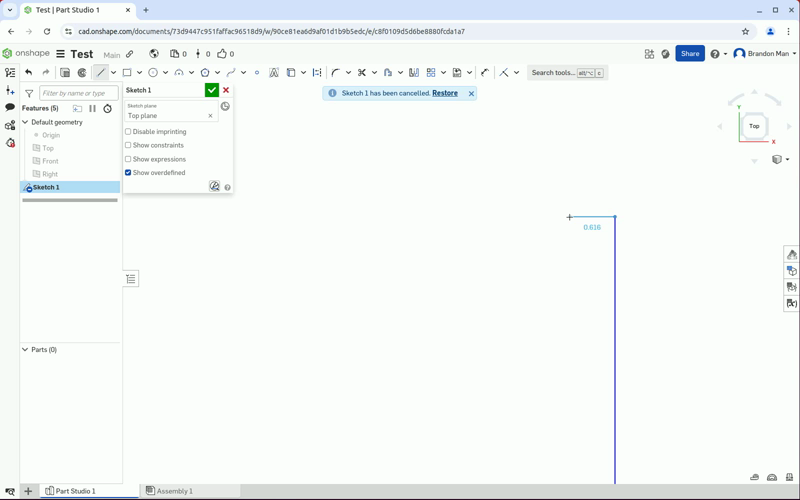
click(569, 216)
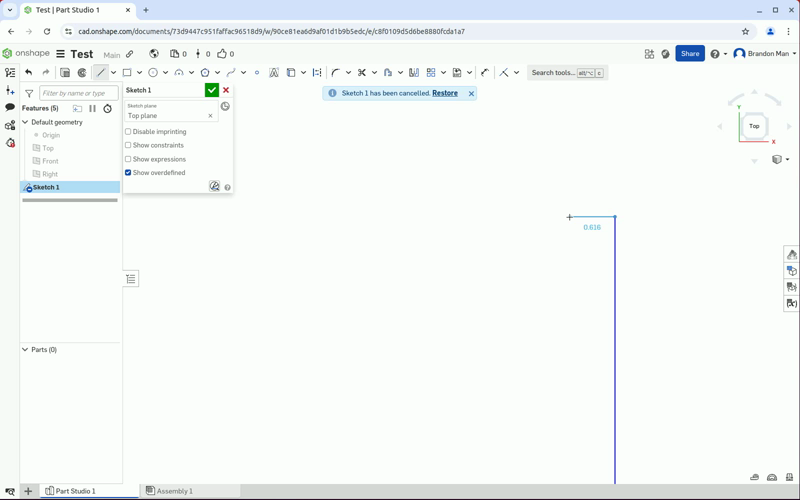
scroll(-6)
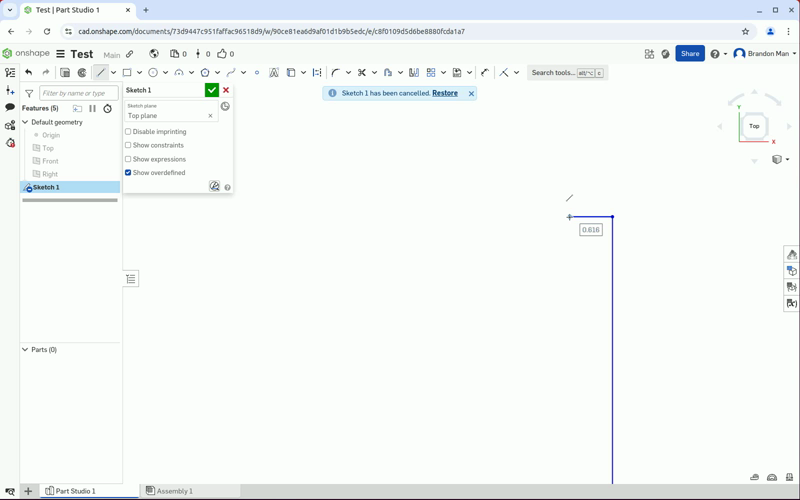
scroll(-6)
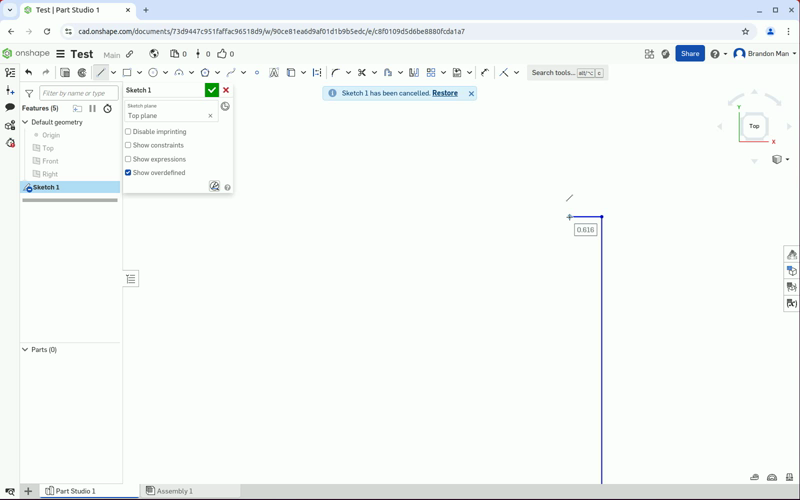
scroll(-6)
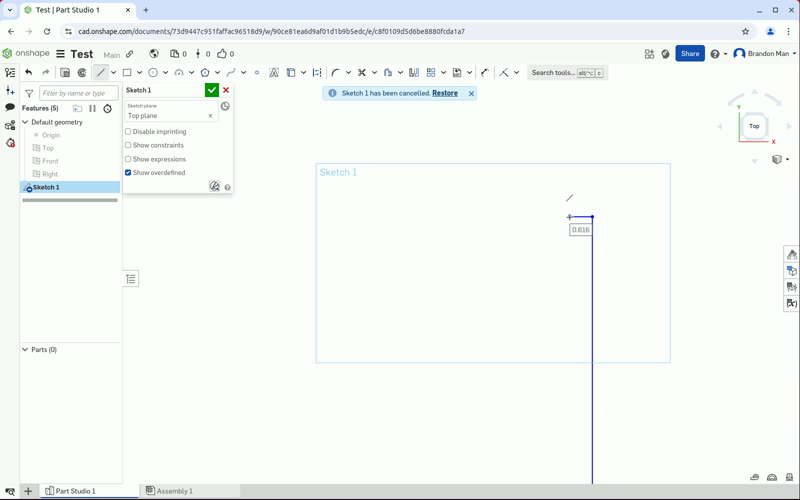
scroll(-6)
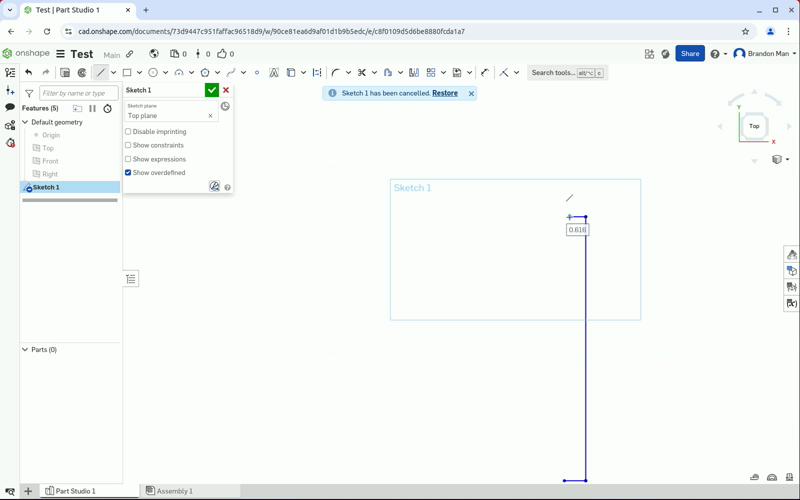
scroll(-6)
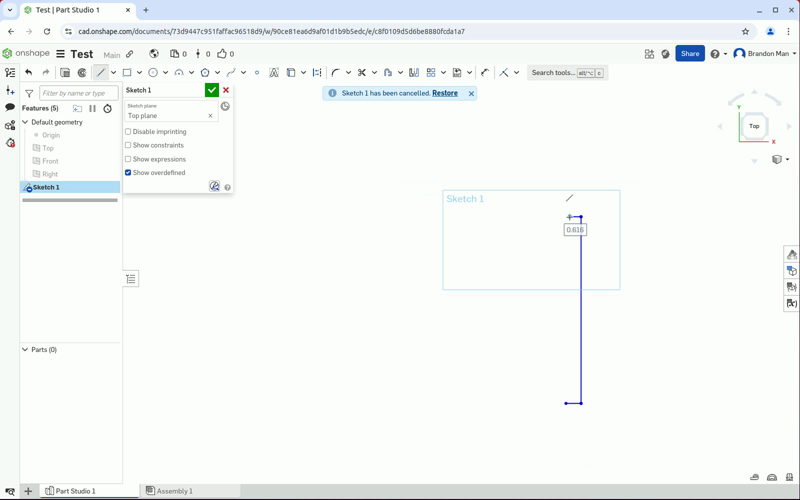
scroll(-6)
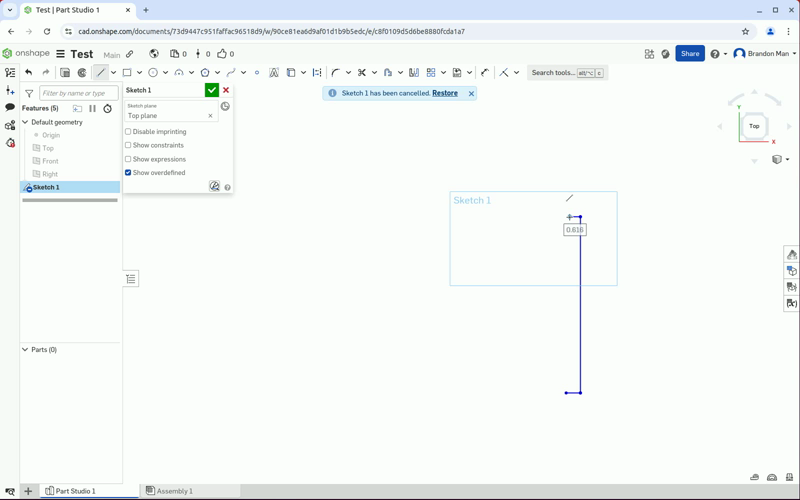
scroll(-6)
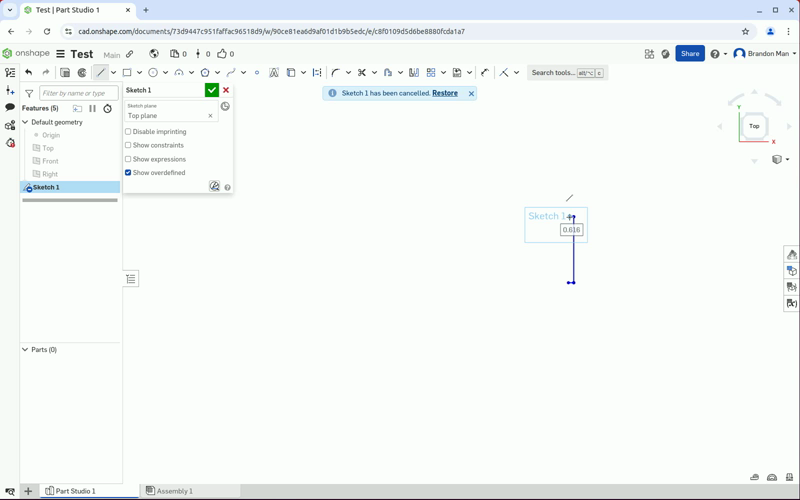
key_up(shift)
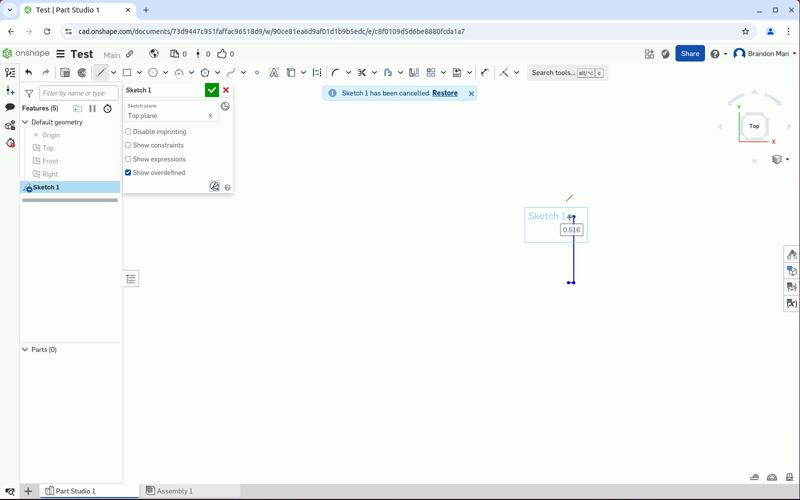
key_down(shift)
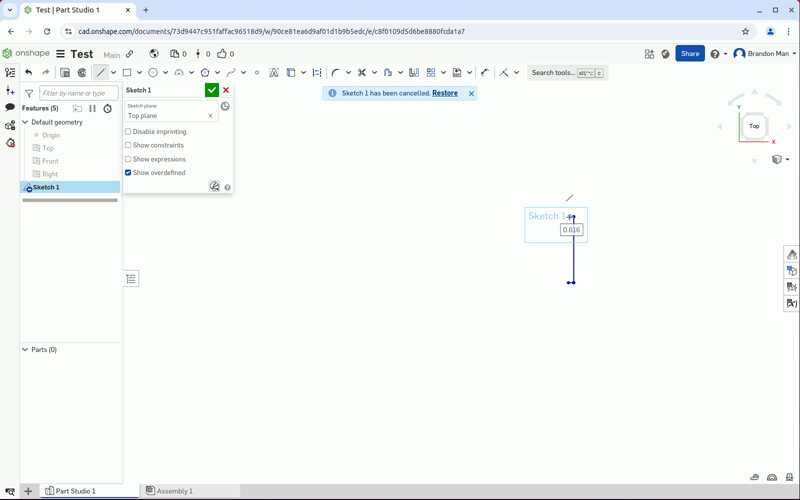
mouse_move(569, 282)
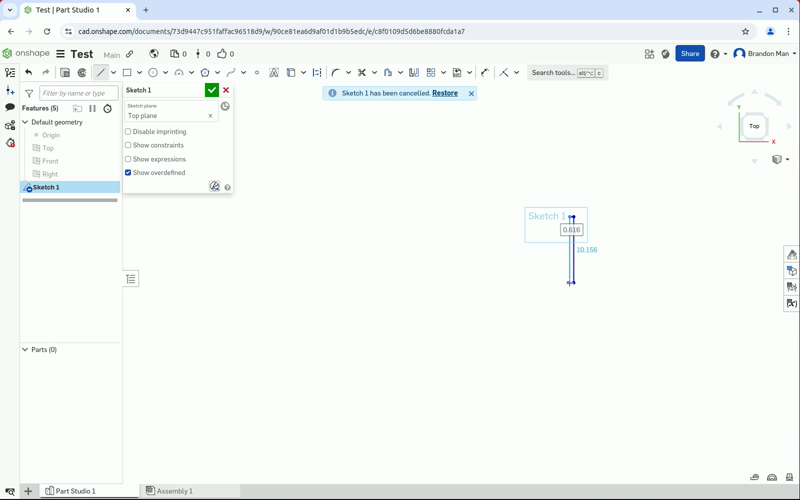
scroll(6)
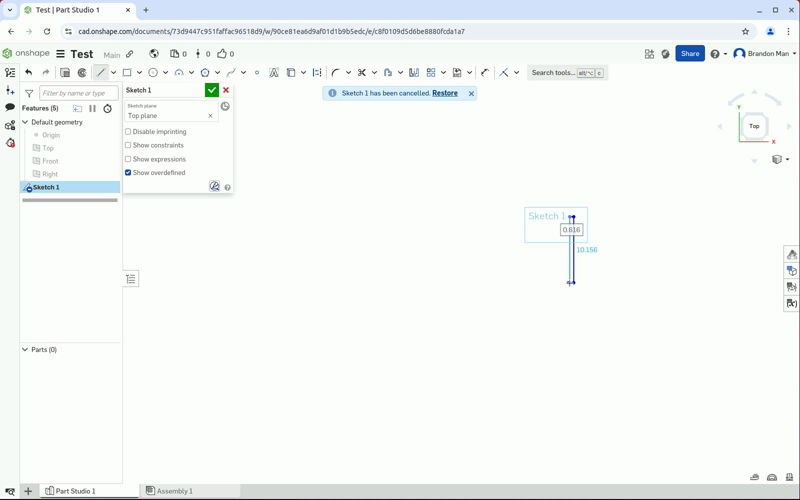
scroll(6)
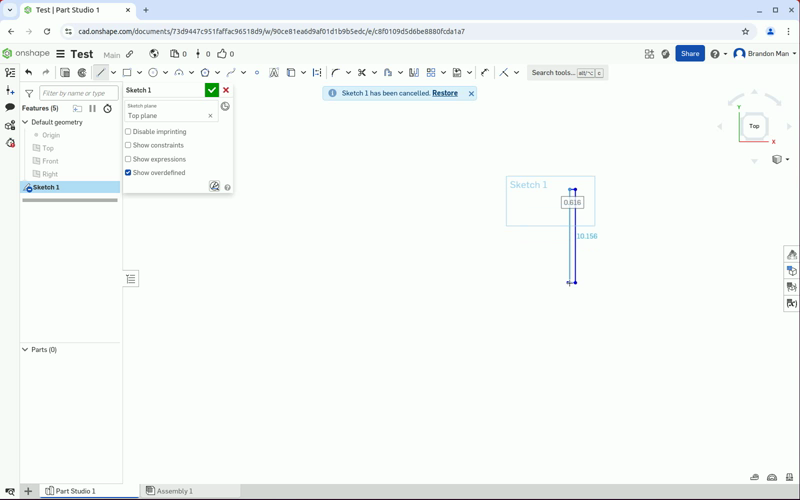
scroll(6)
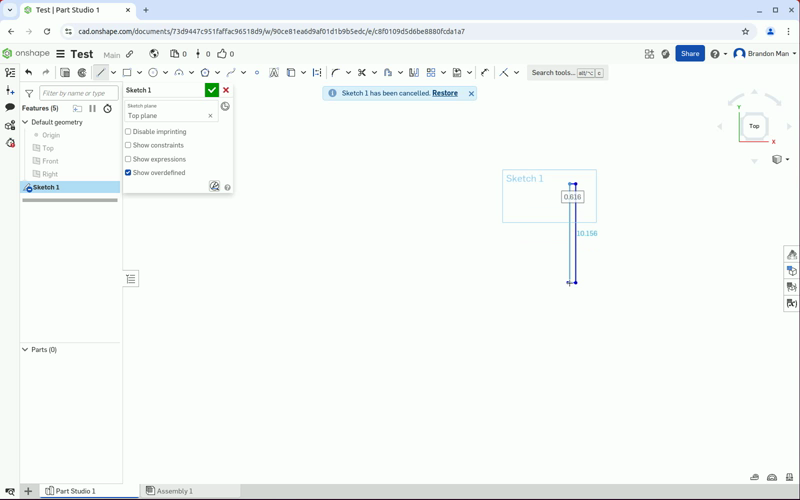
scroll(6)
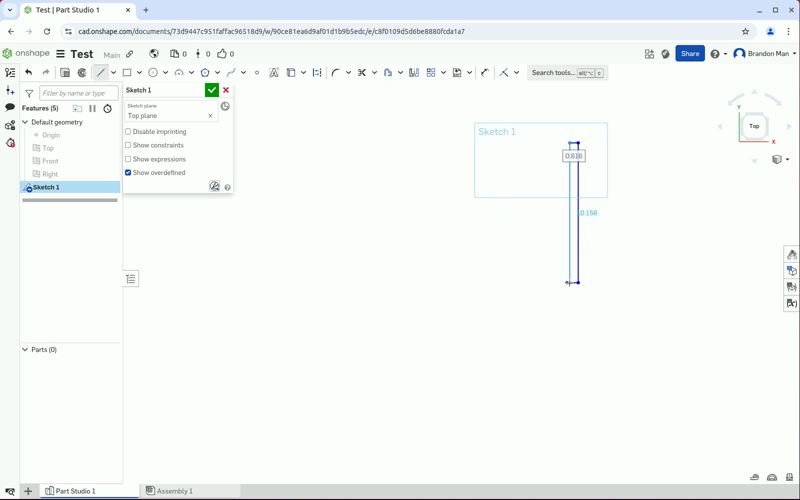
scroll(6)
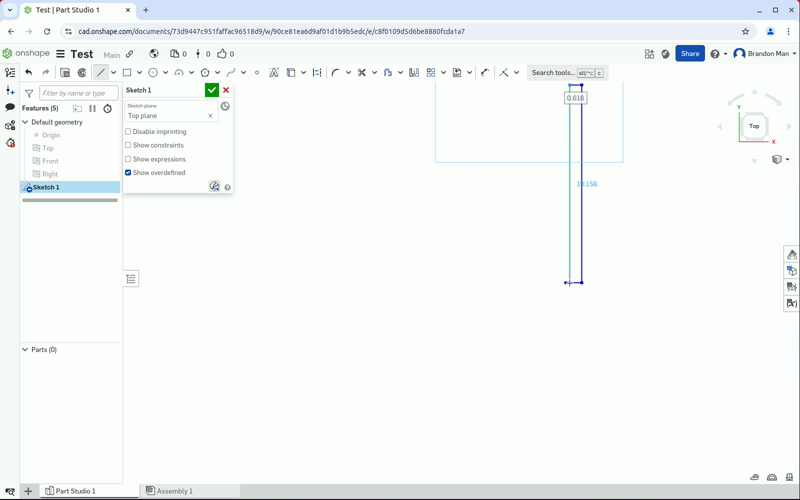
scroll(6)
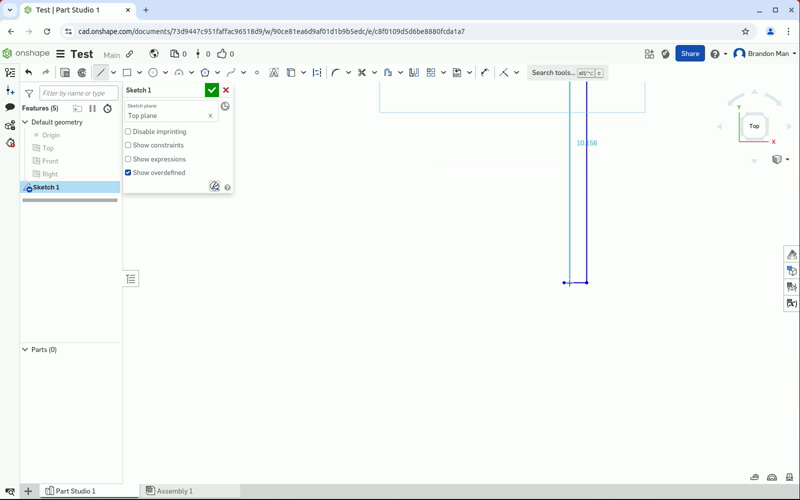
scroll(6)
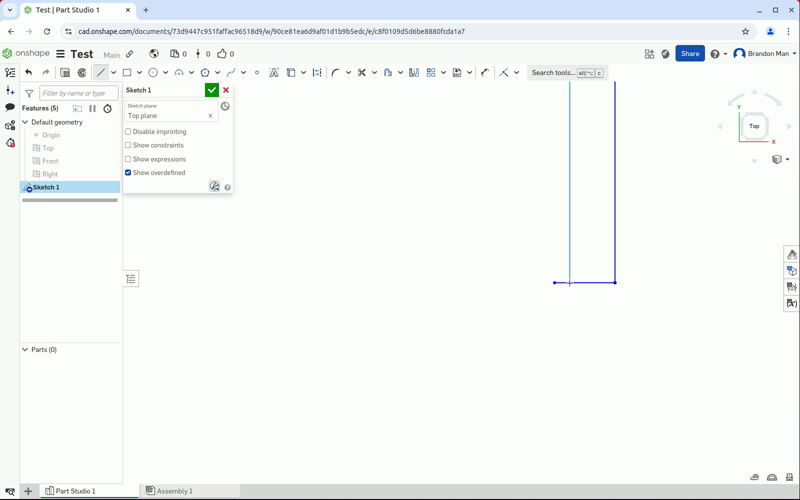
key_up(shift)
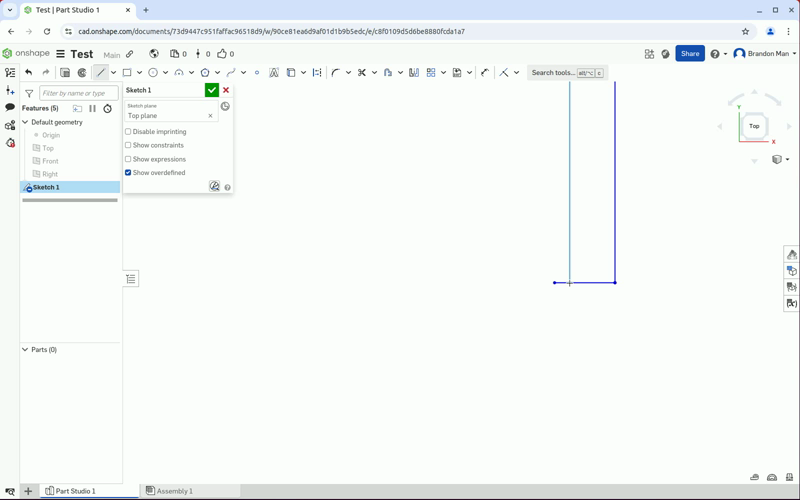
click(569, 282)
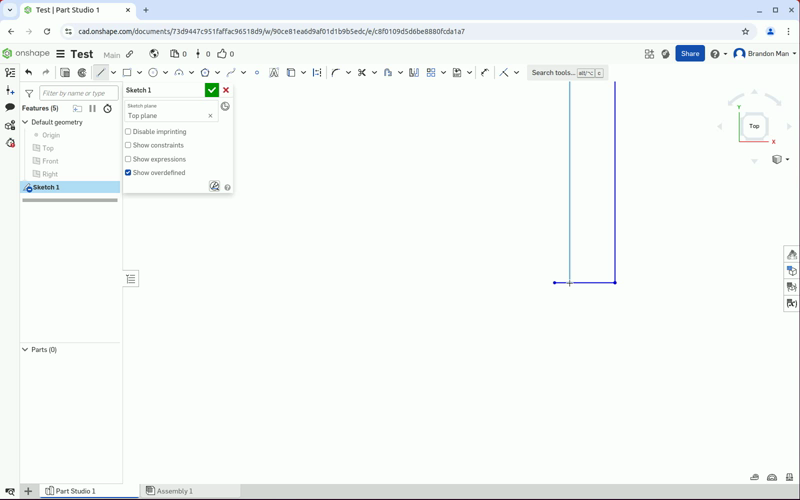
scroll(-6)
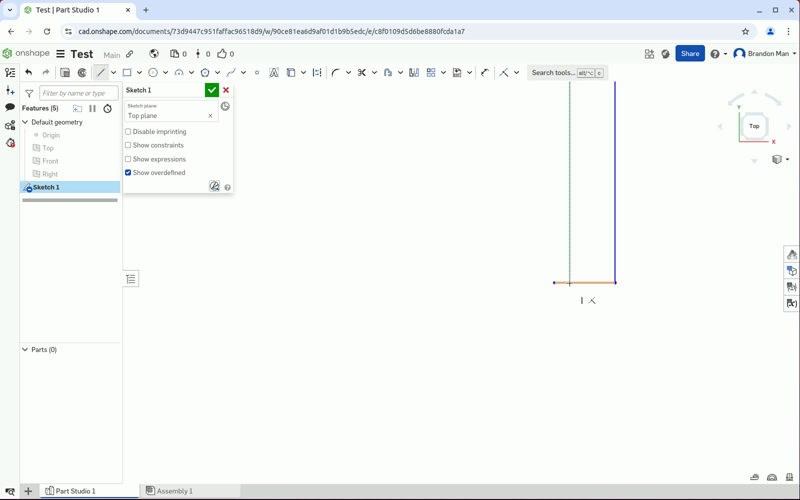
scroll(-6)
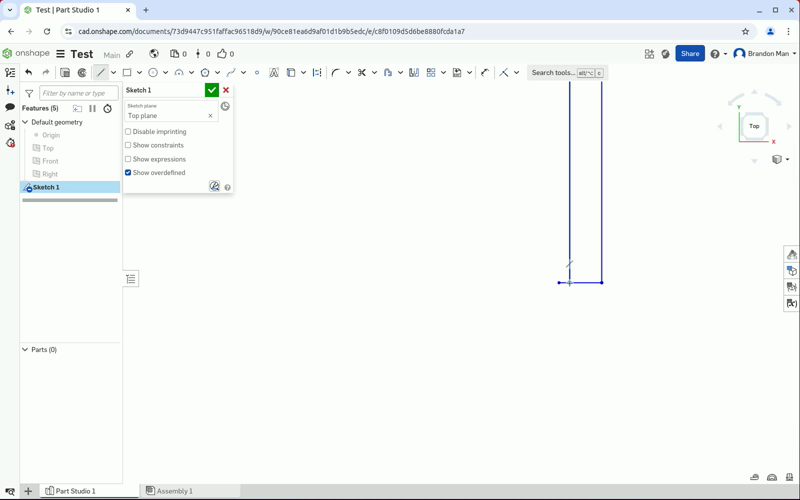
scroll(-6)
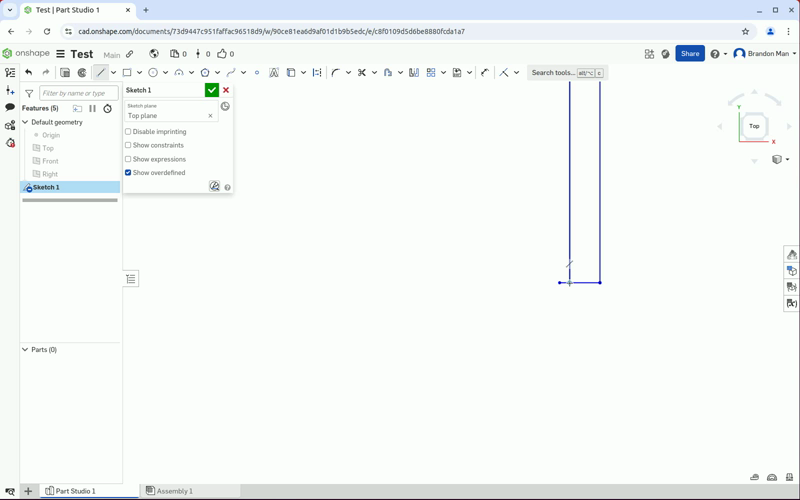
scroll(-6)
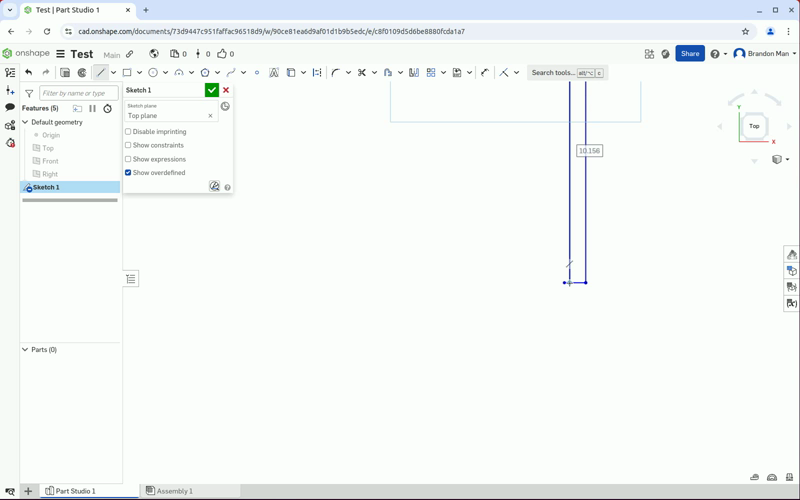
scroll(-6)
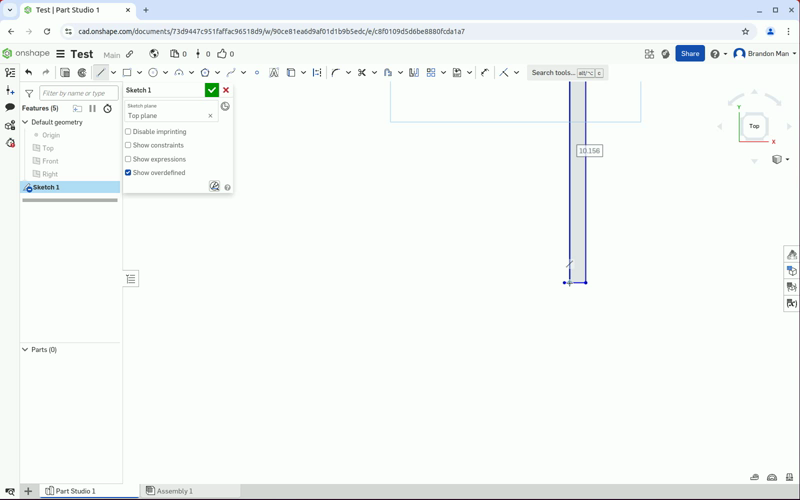
scroll(-6)
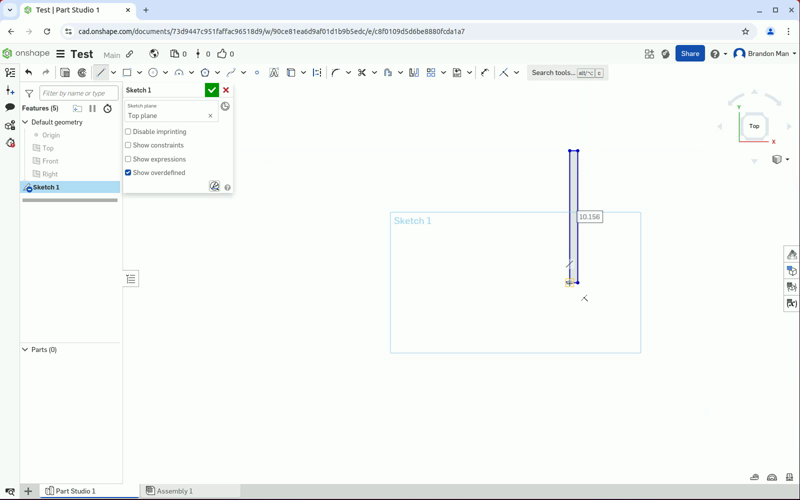
scroll(-6)
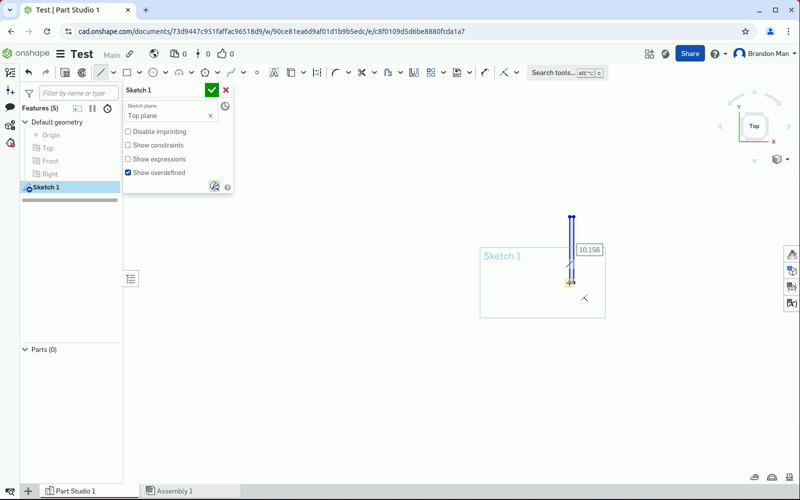
key(esc)
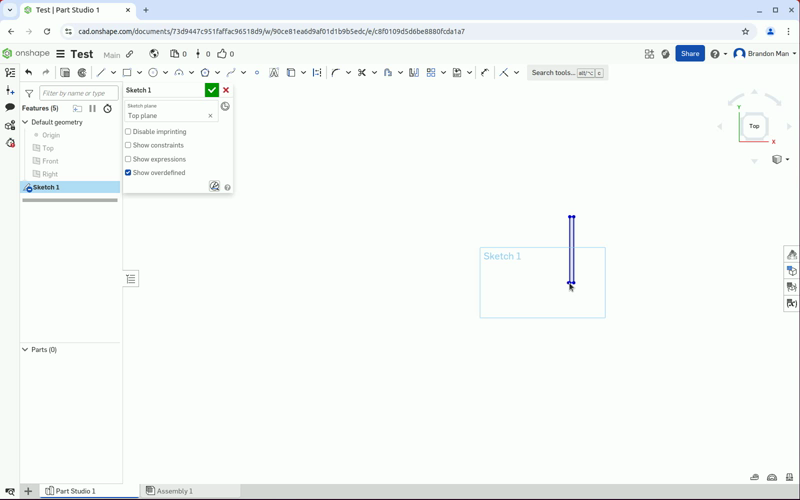
mouse_move(572, 257)
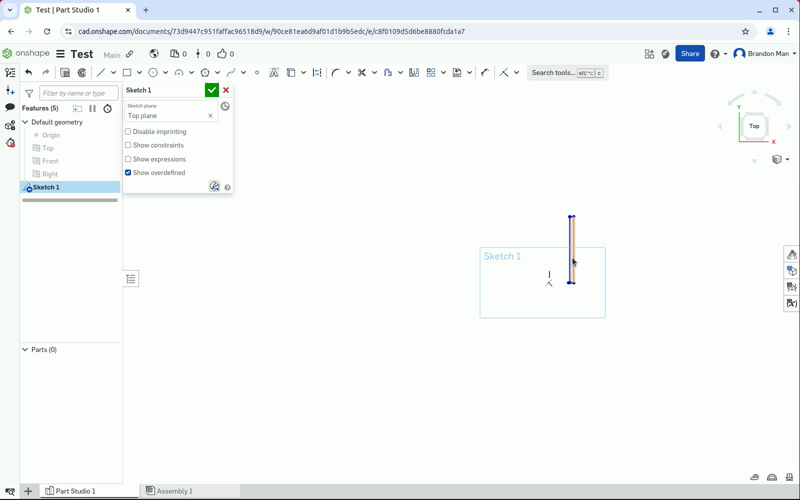
scroll(6)
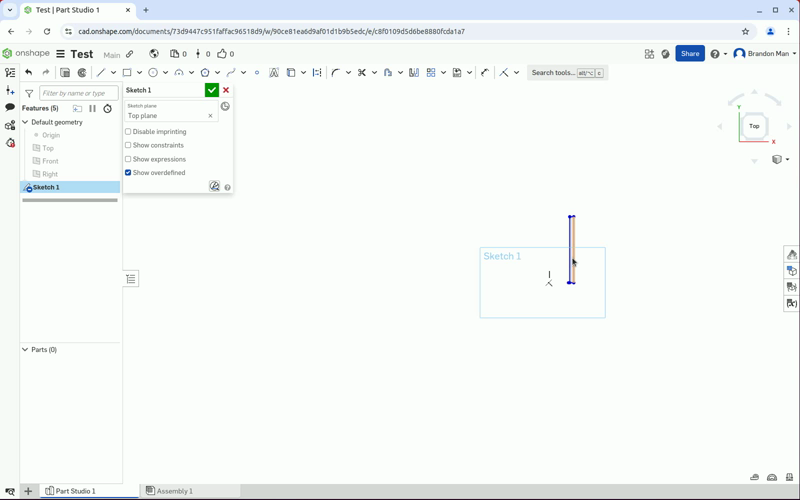
scroll(6)
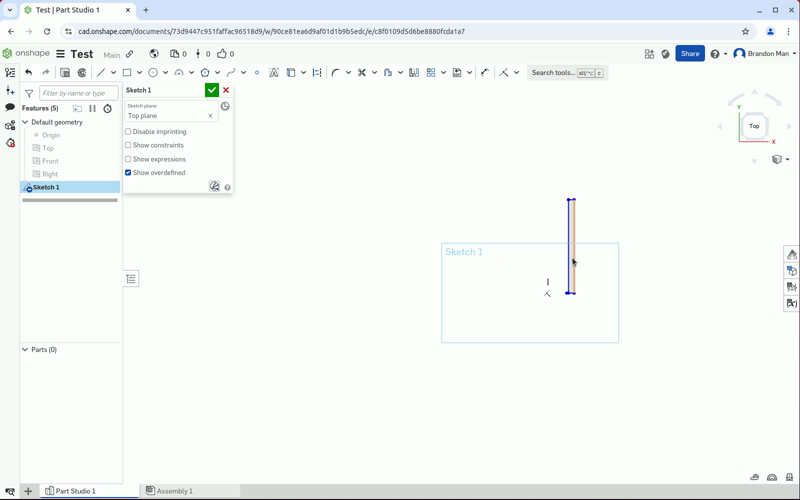
scroll(6)
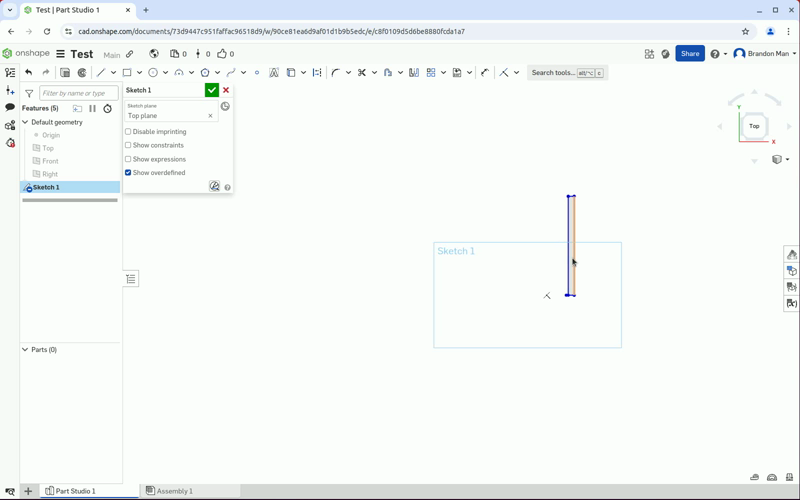
scroll(6)
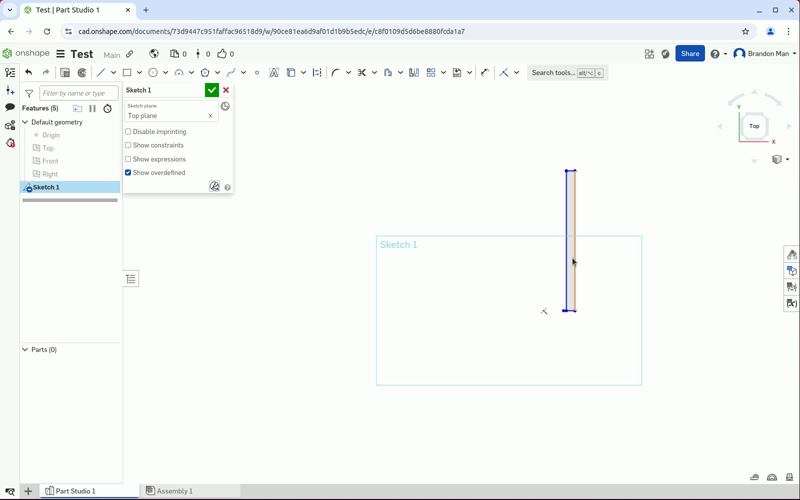
scroll(6)
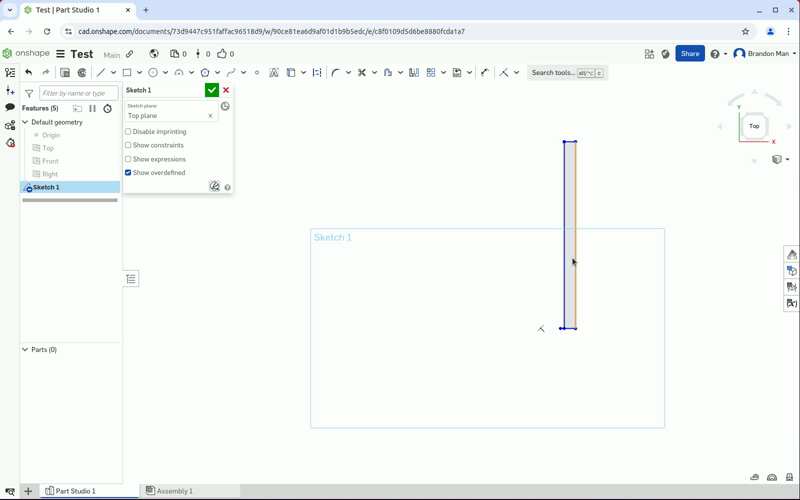
scroll(6)
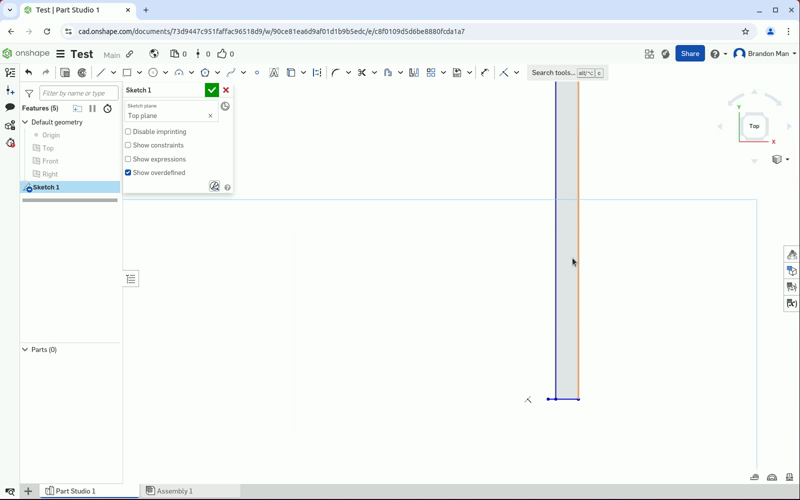
scroll(6)
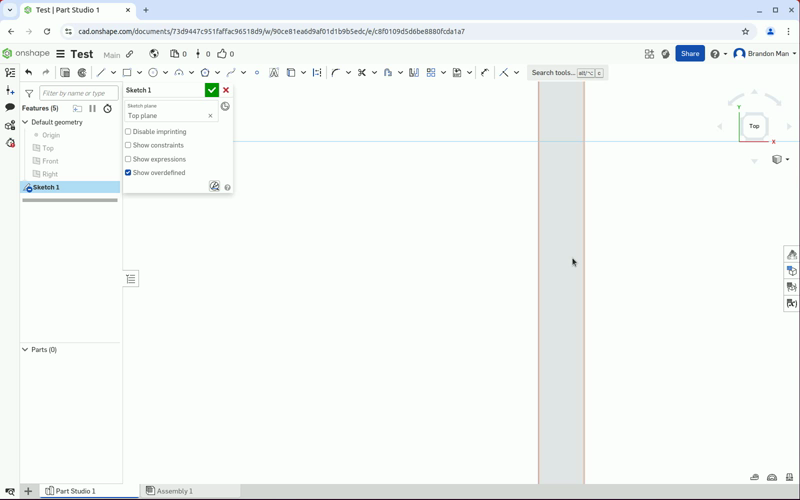
click(572, 257)
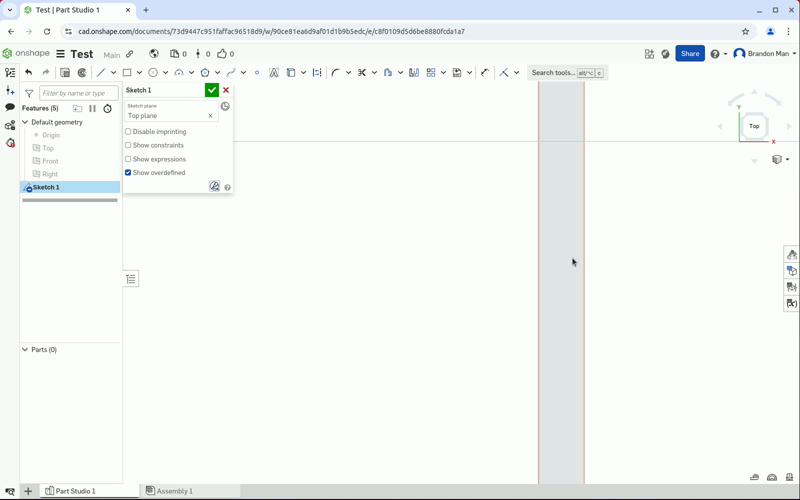
scroll(-6)
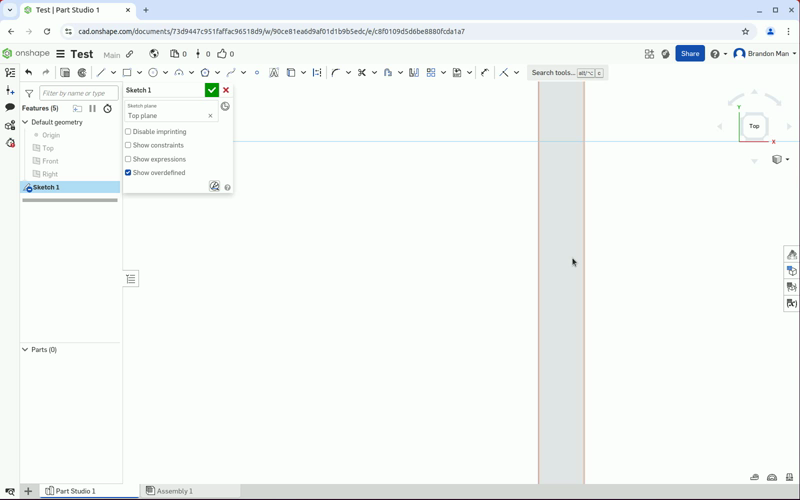
scroll(-6)
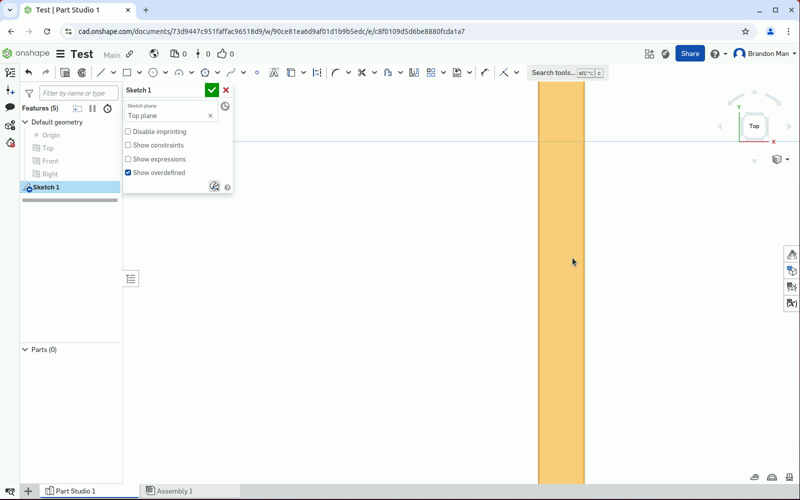
scroll(-6)
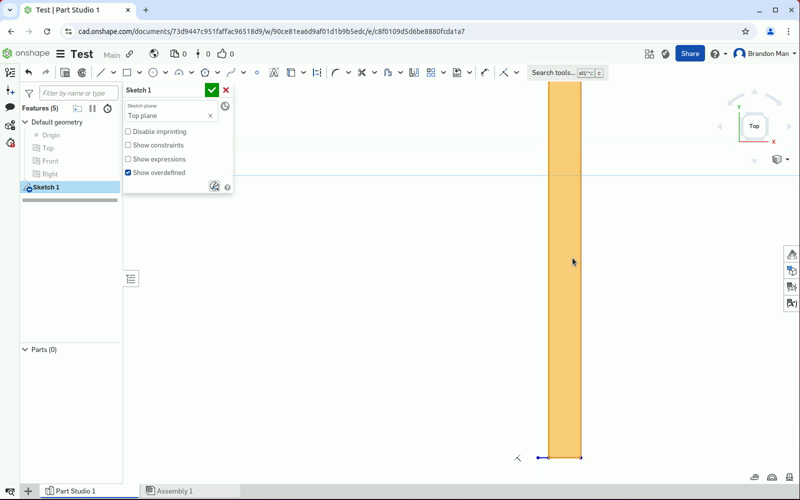
scroll(-6)
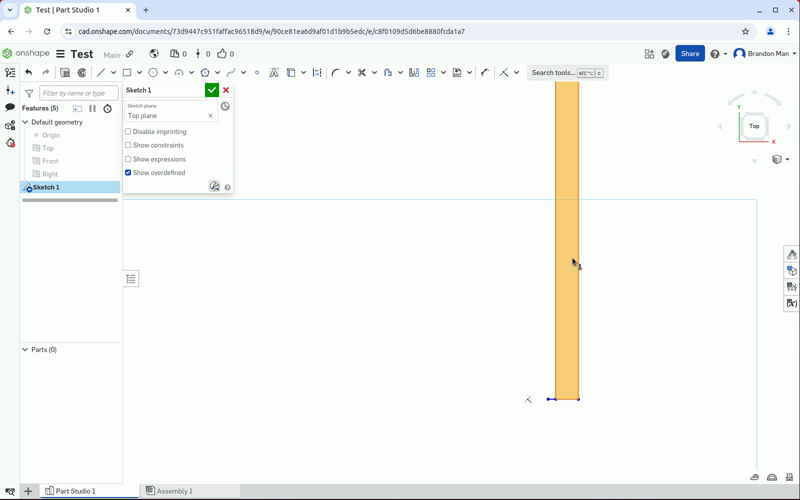
scroll(-6)
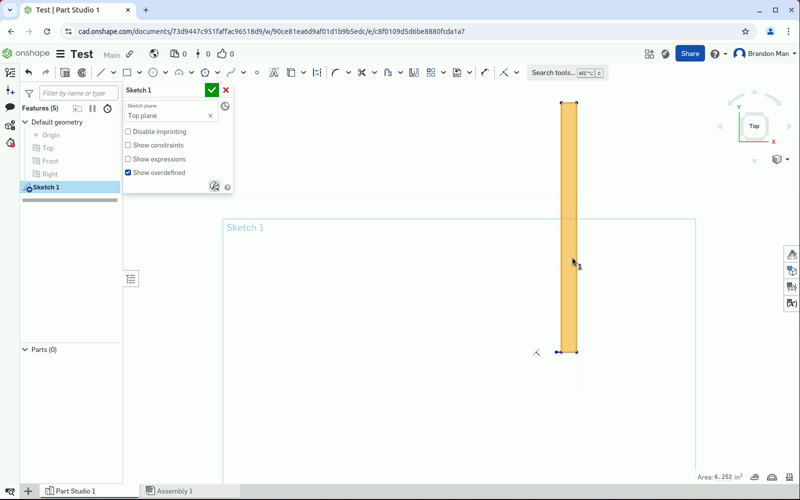
scroll(-6)
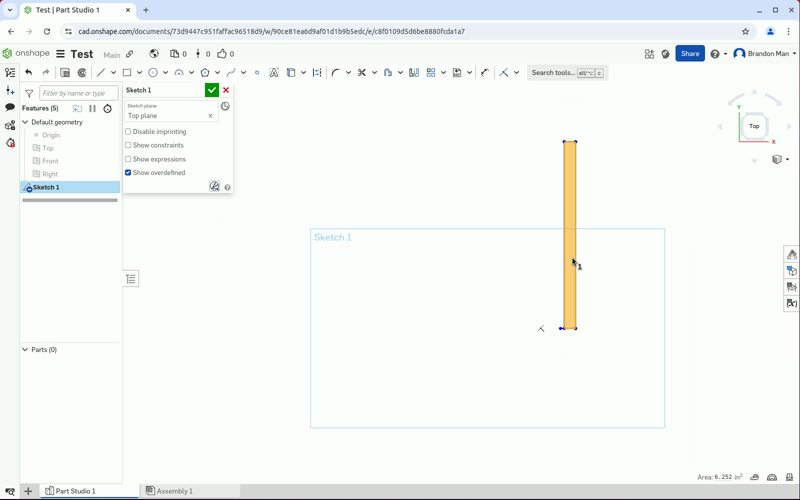
scroll(-6)
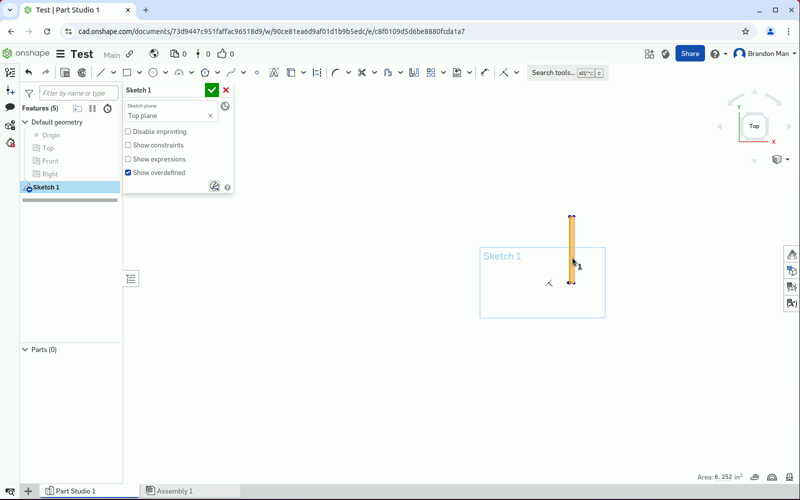
mouse_move(73, 352)
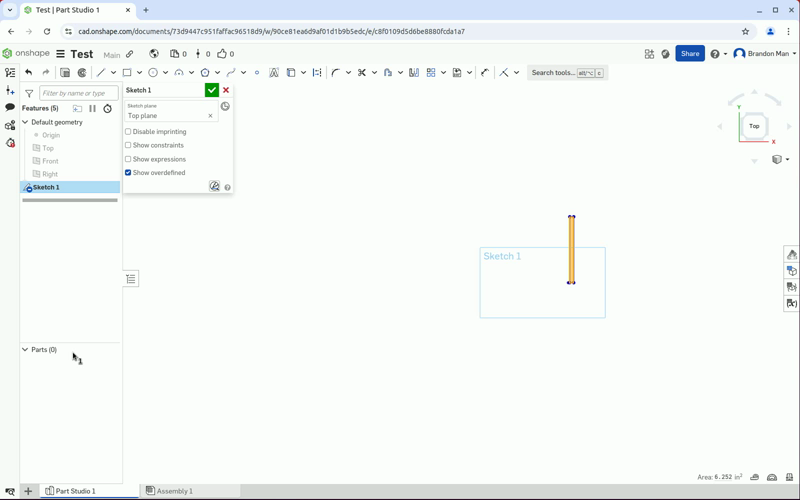
key(shift+y)
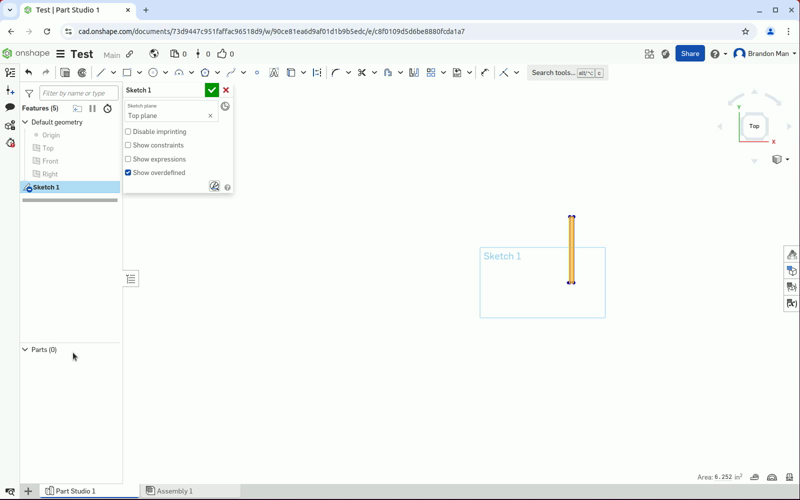
key(shift+e)
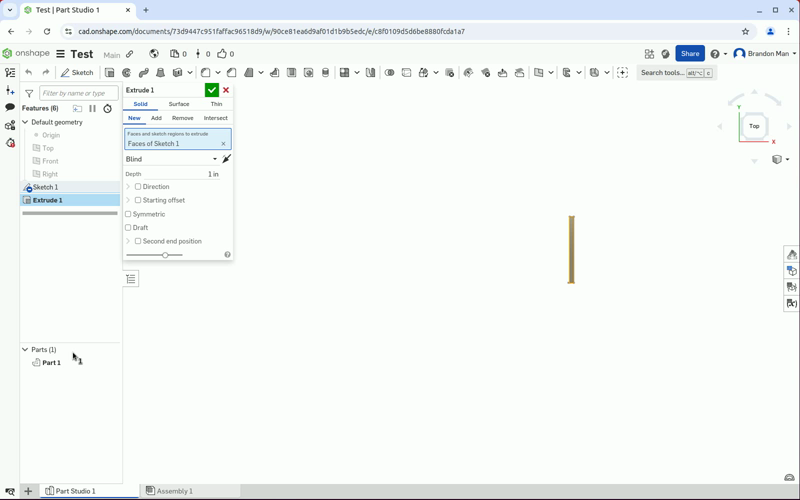
mouse_move(143, 106)
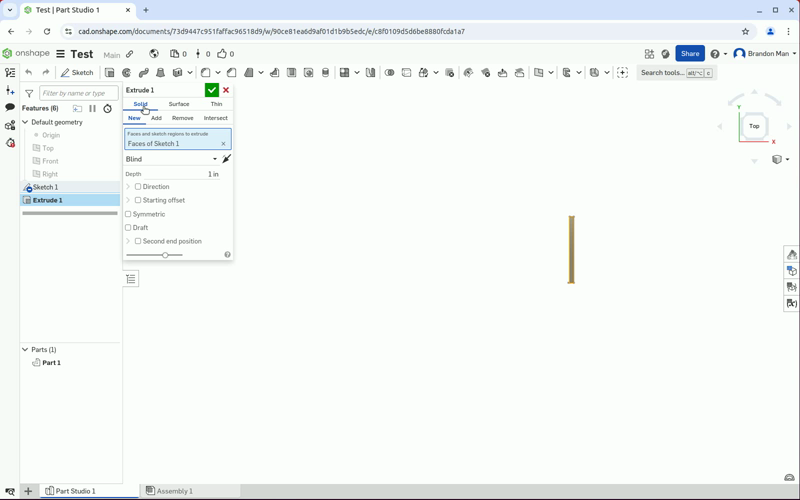
click(143, 106)
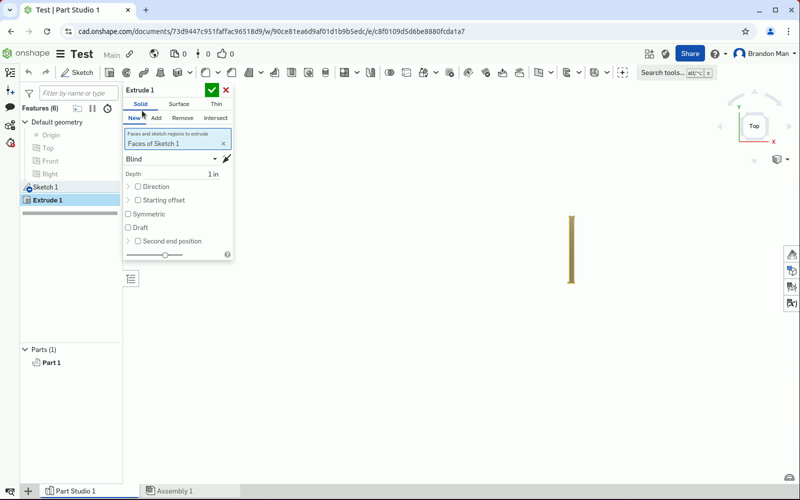
mouse_move(137, 120)
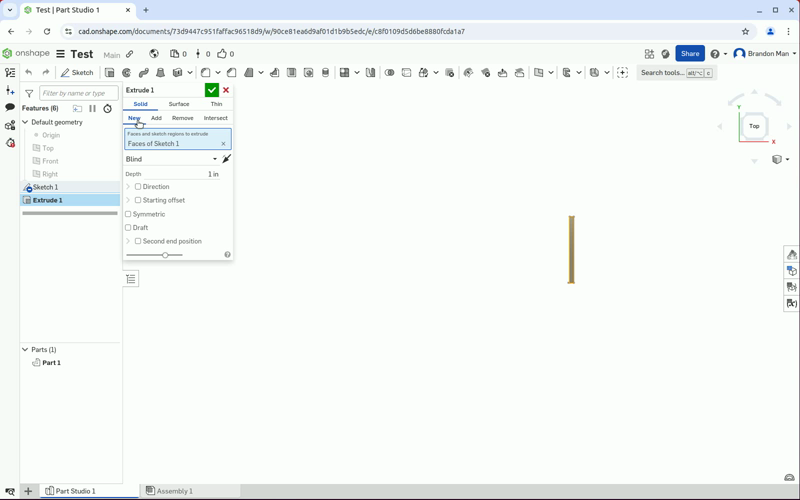
click(137, 120)
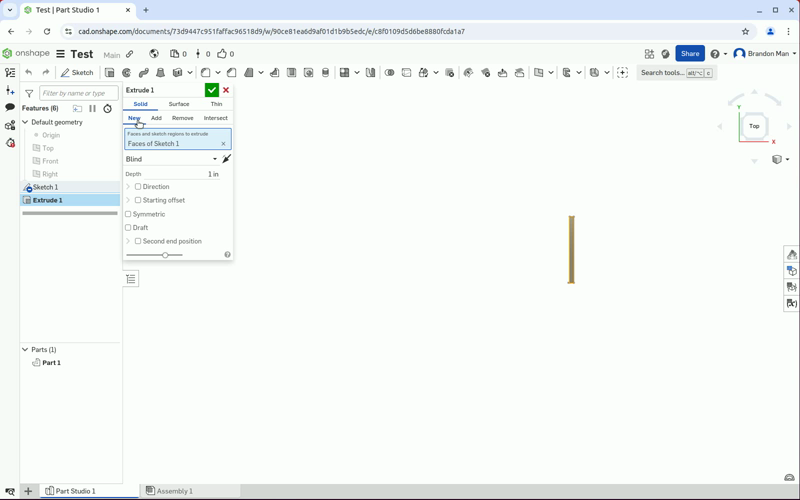
key(tab, 4)
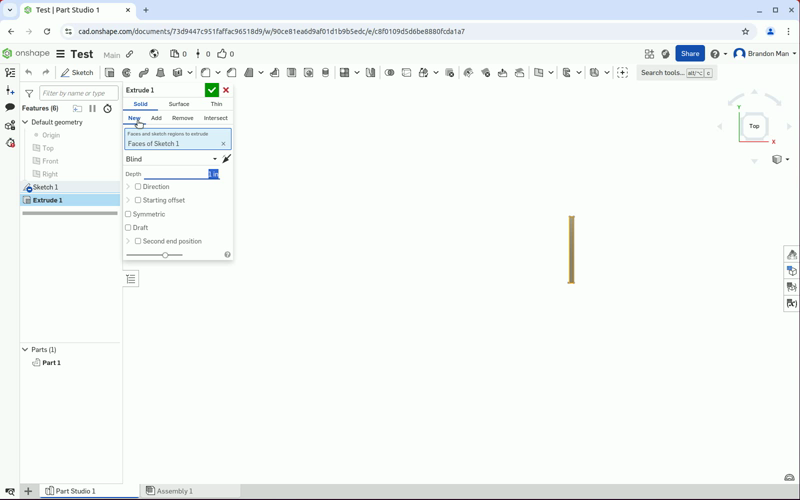
text(0.241)
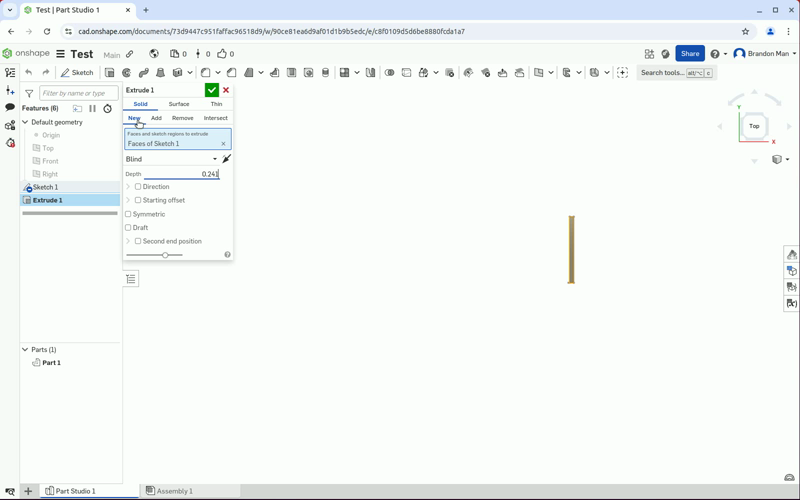
key(enter)
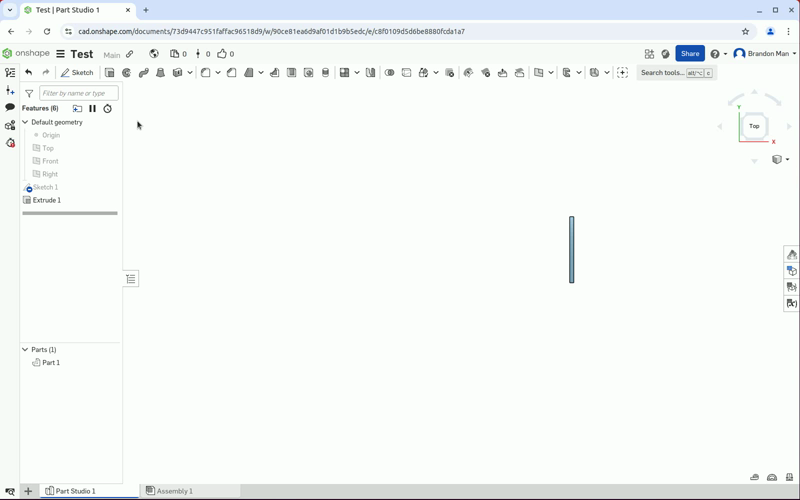
key(shift+h)
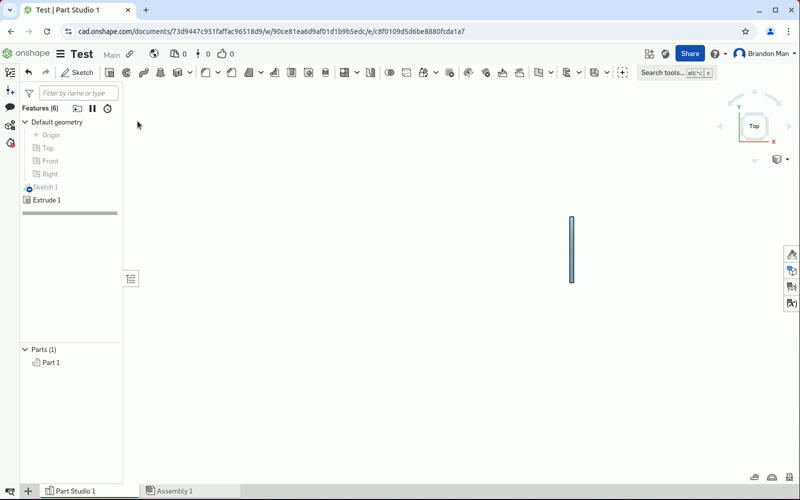
key(shift+h)
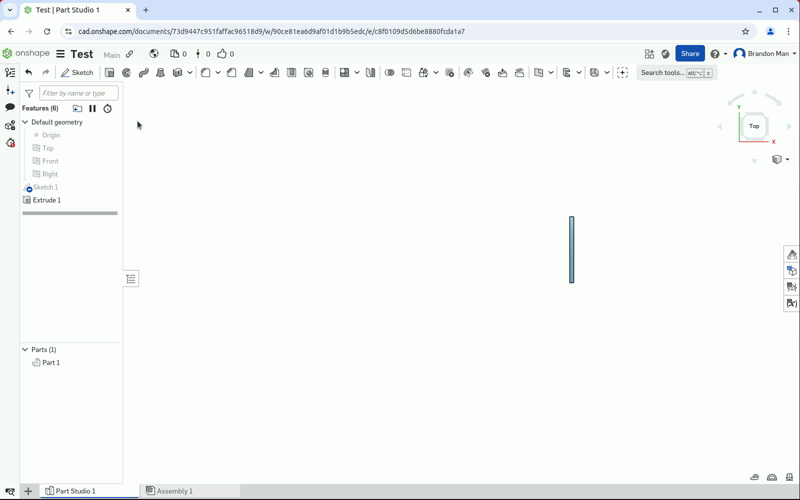
mouse_move(73, 189)
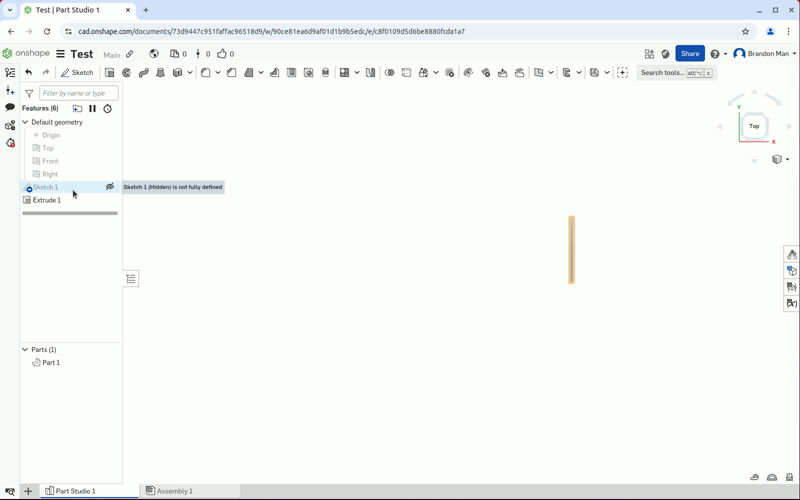
click(73, 189)
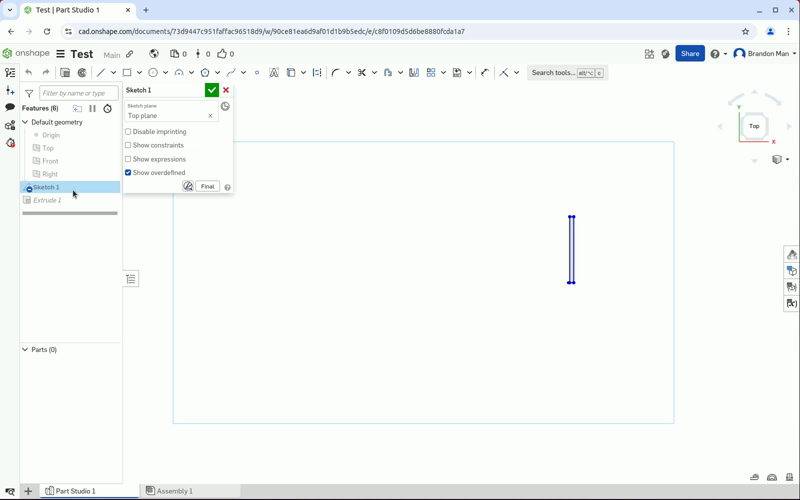
mouse_move(229, 92)
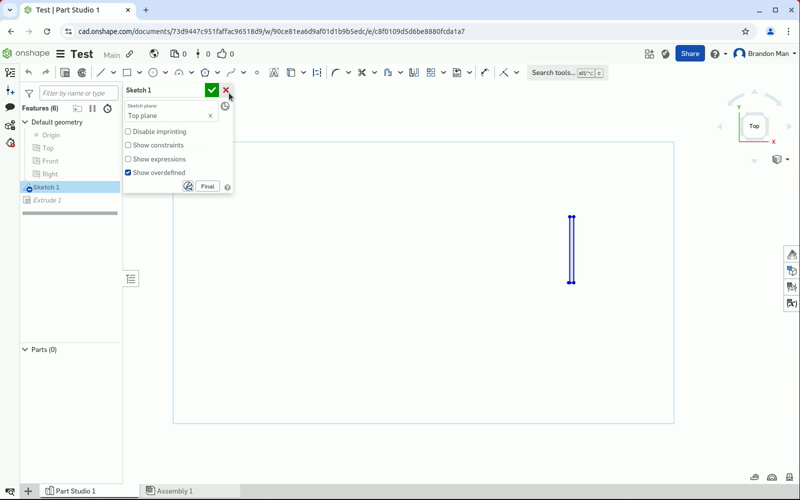
click(229, 92)
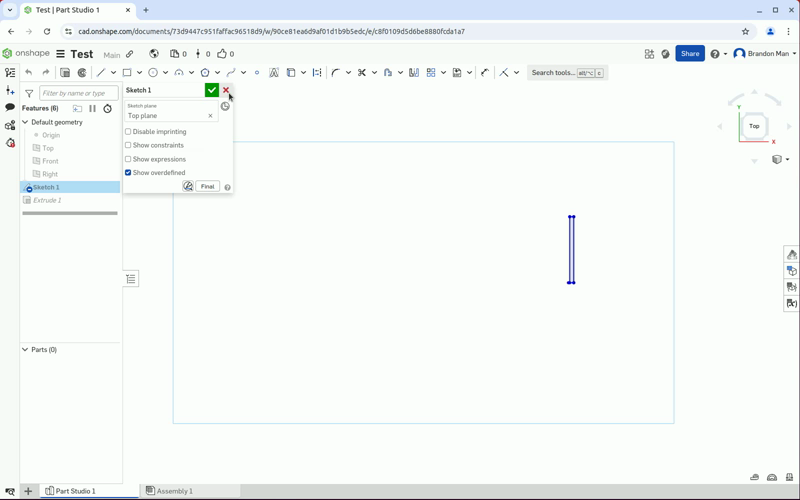
key(shift+s)
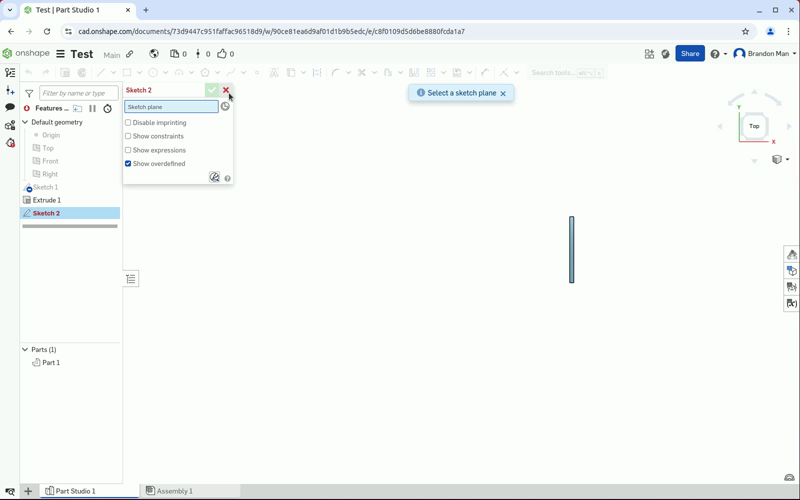
mouse_move(73, 150)
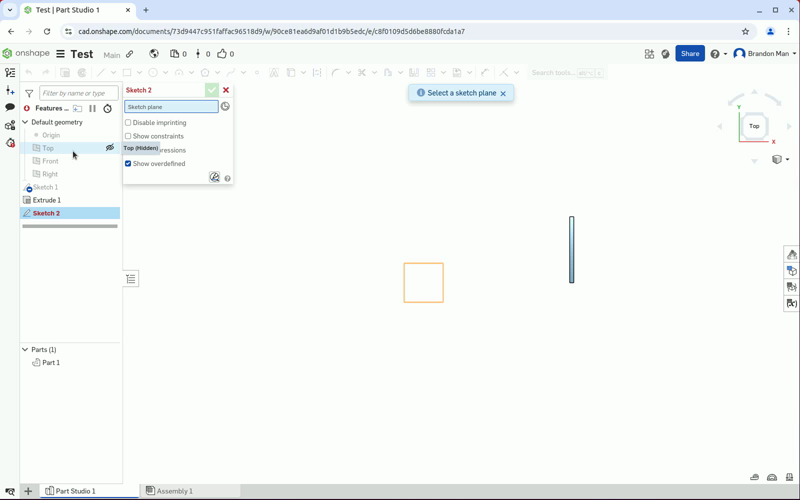
click(73, 150)
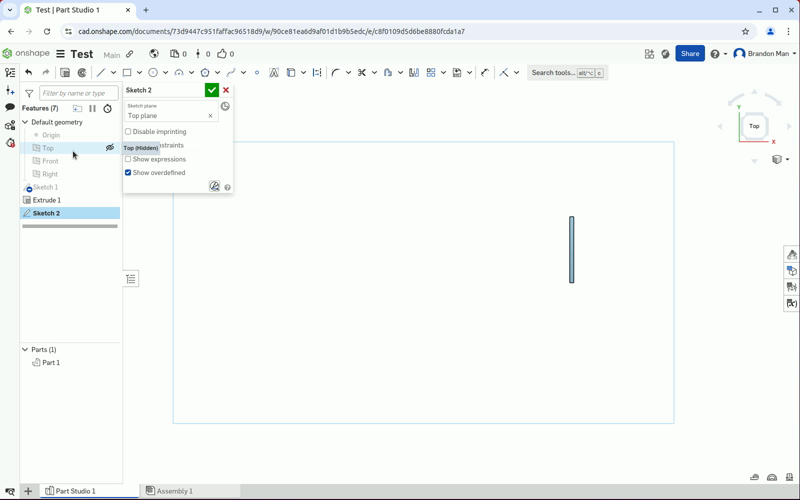
mouse_move(73, 352)
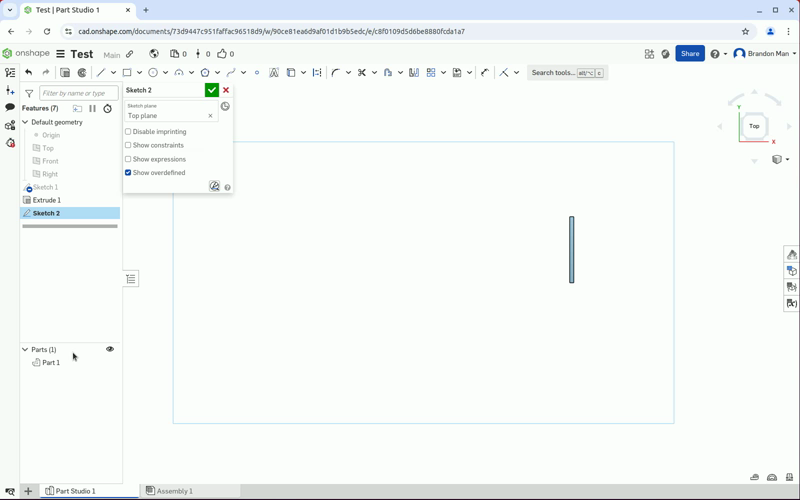
key(y)
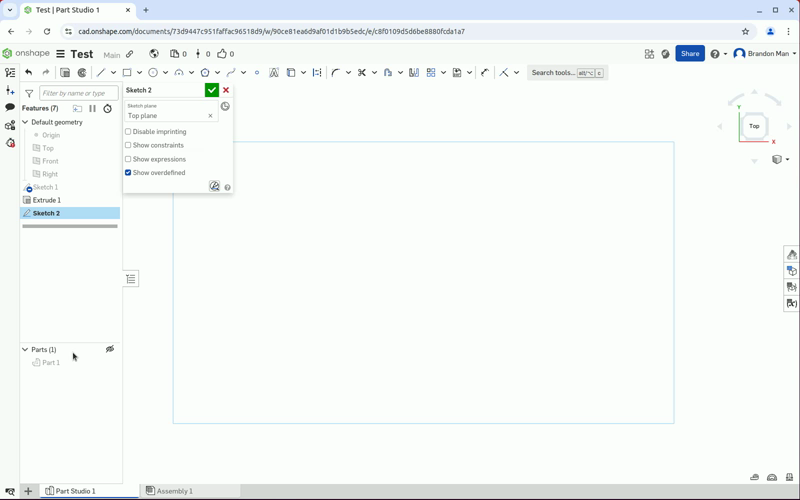
key(l)
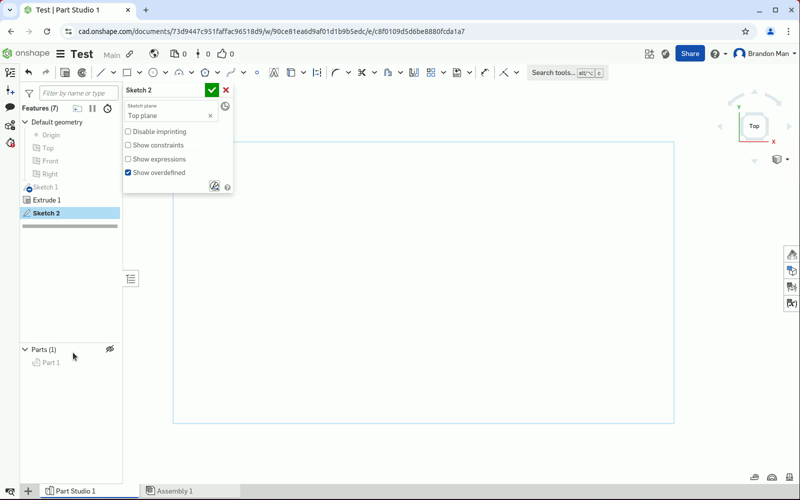
key_down(shift)
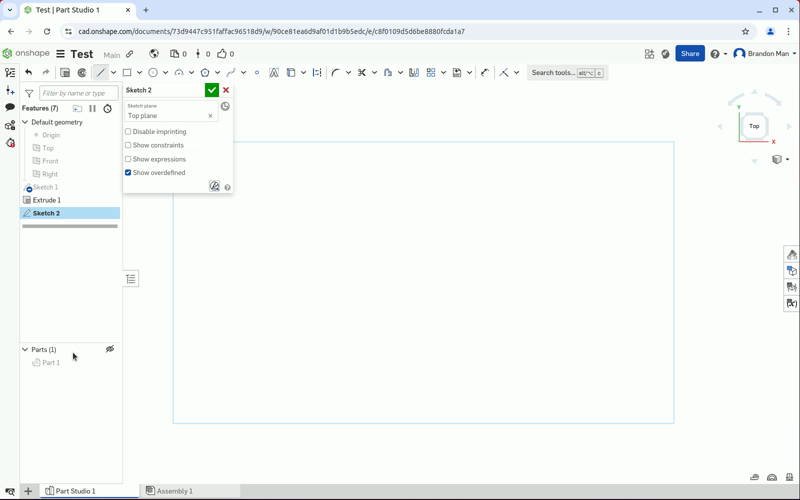
mouse_move(481, 282)
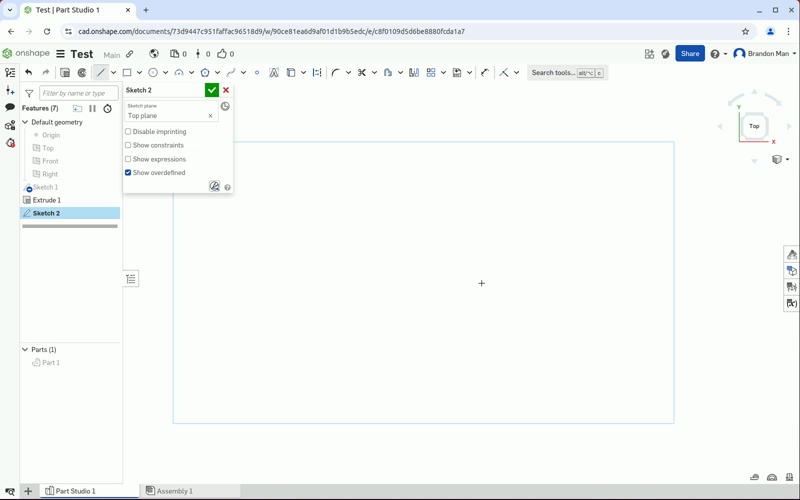
click(481, 282)
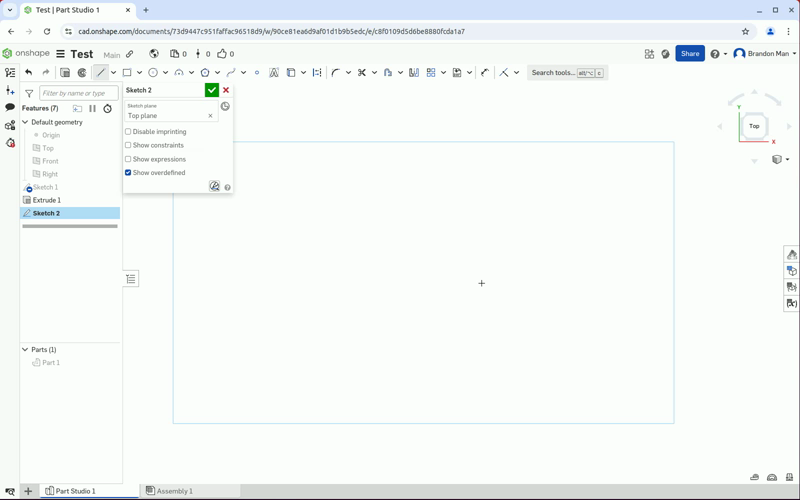
key_up(shift)
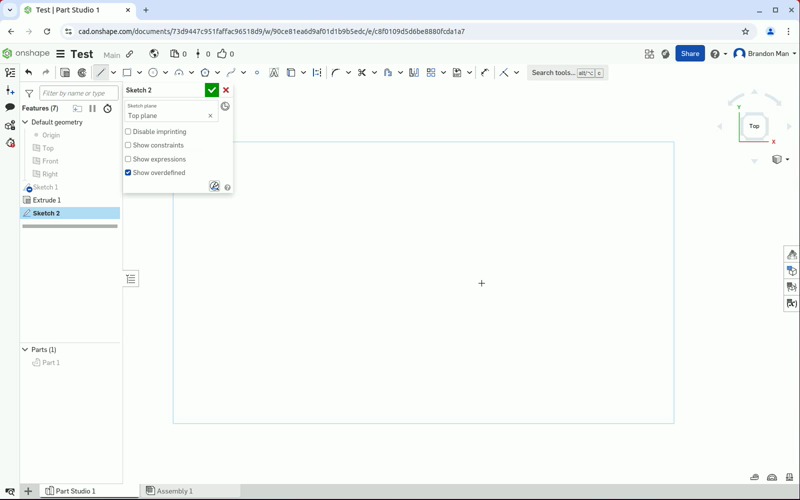
key_down(shift)
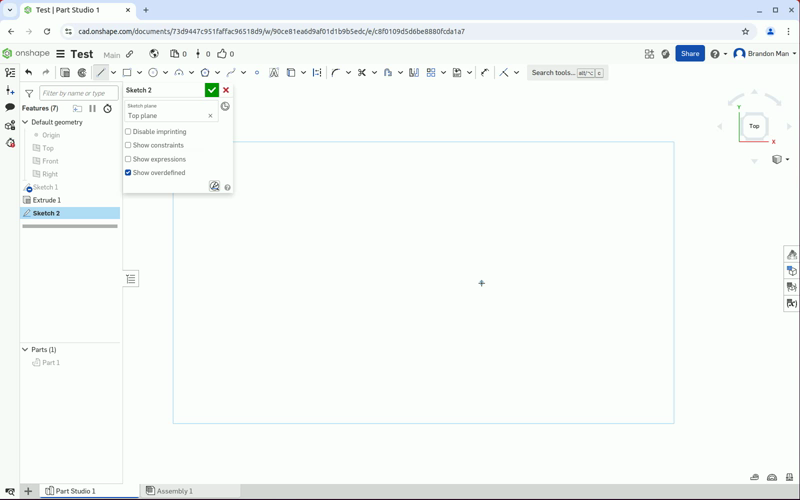
mouse_move(511, 282)
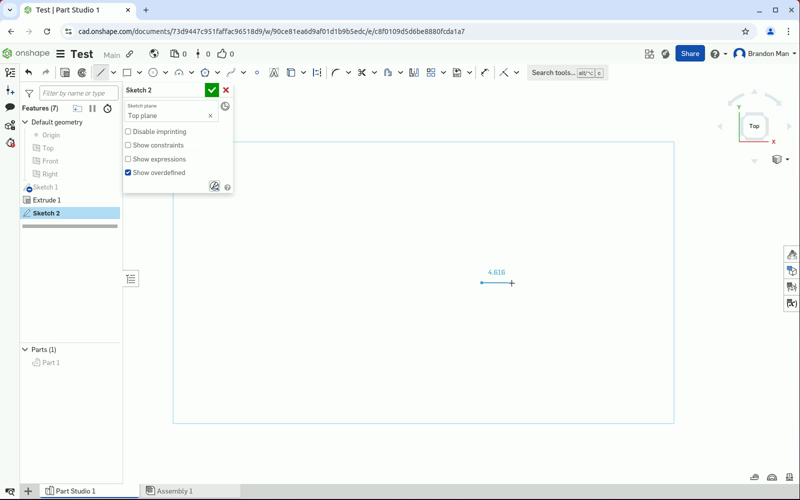
mouse_move(515, 282)
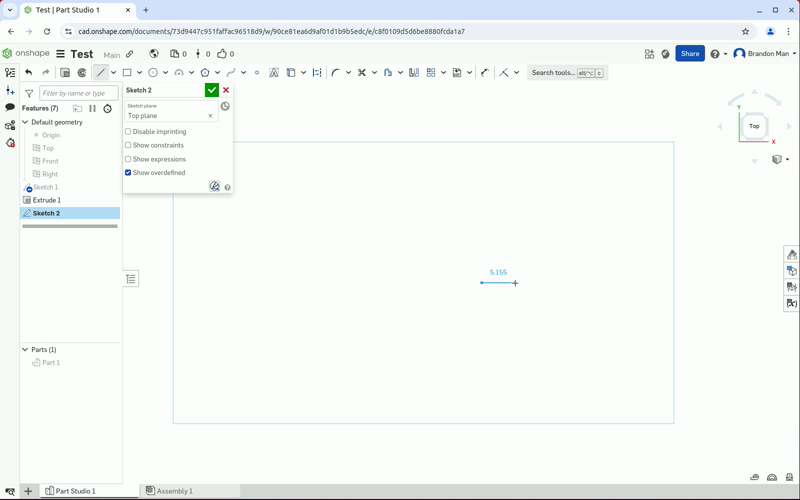
click(515, 282)
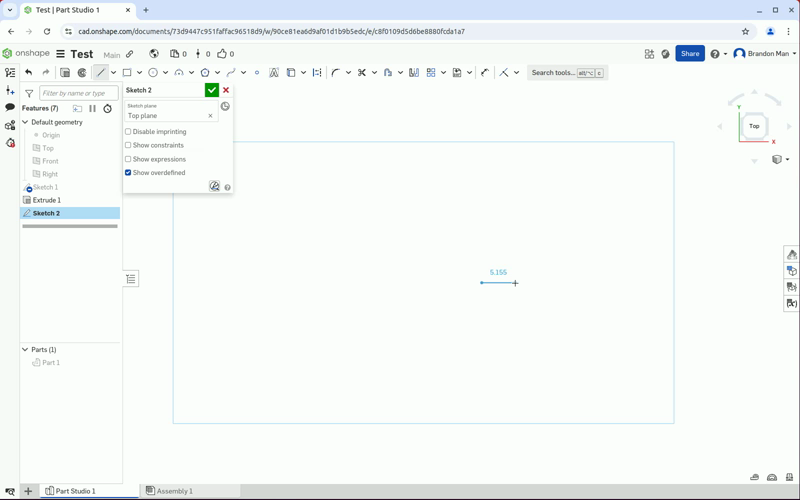
key_up(shift)
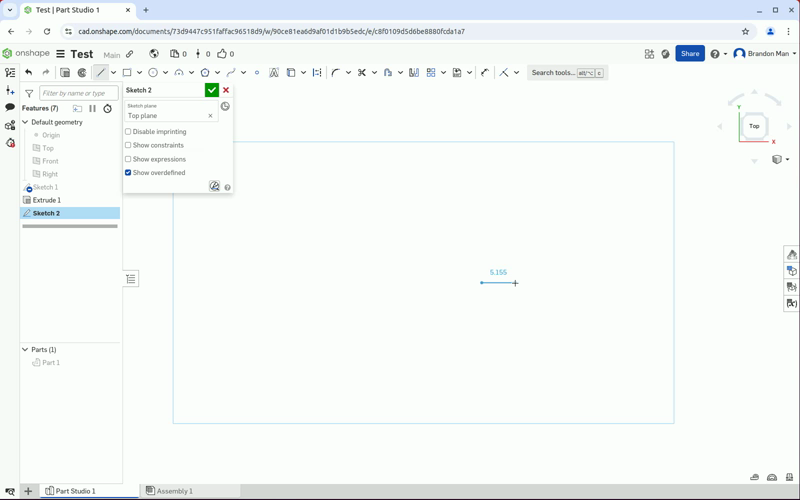
key_down(shift)
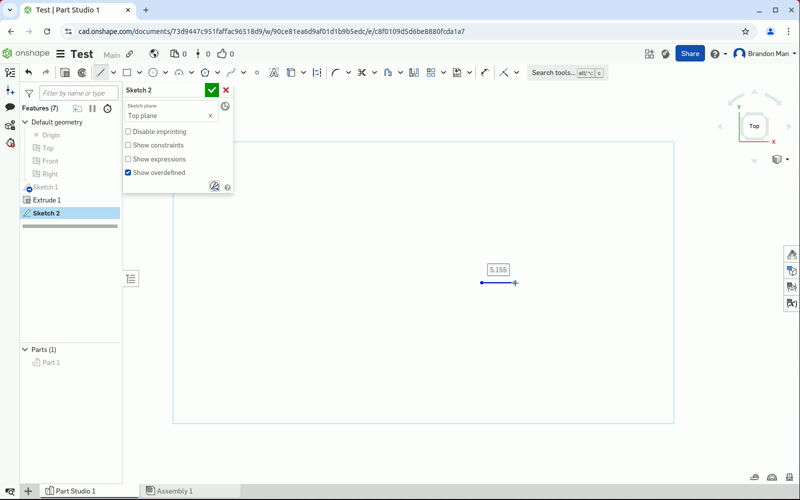
mouse_move(515, 216)
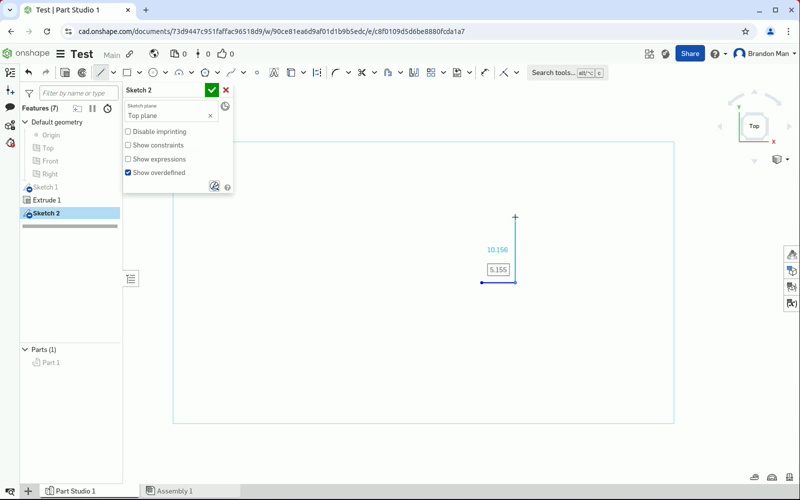
click(515, 216)
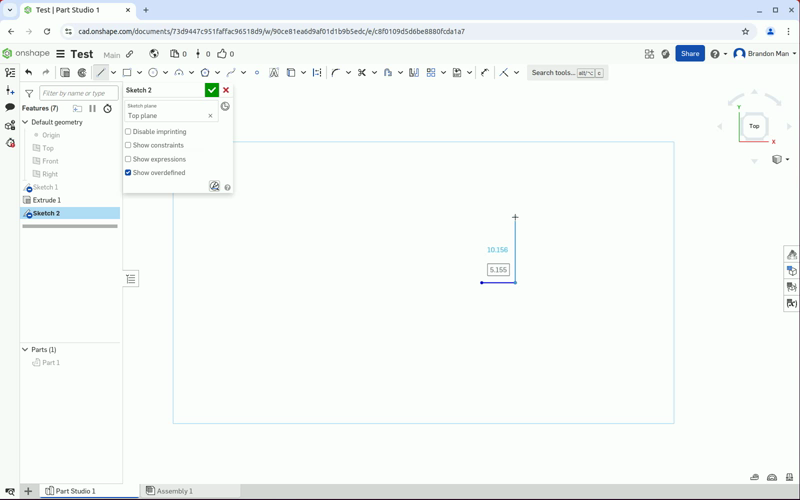
key_up(shift)
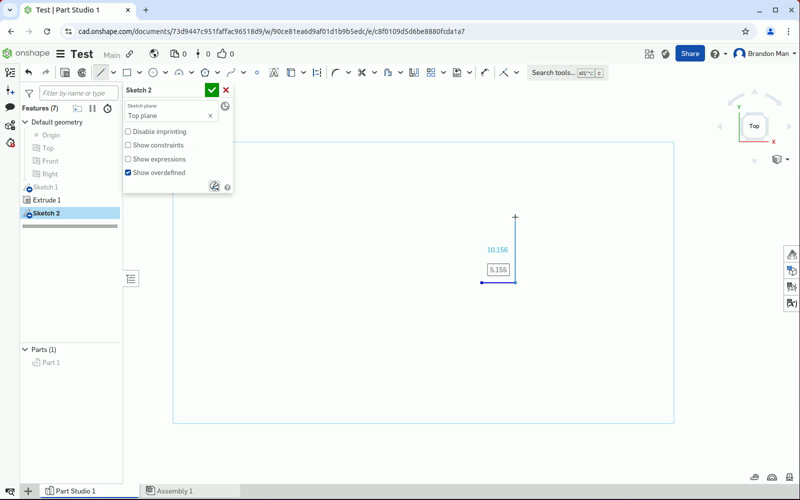
key_down(shift)
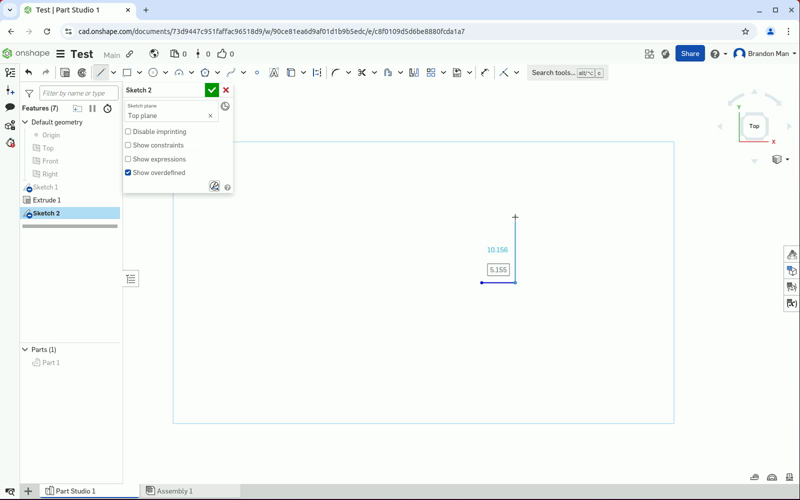
mouse_move(545, 216)
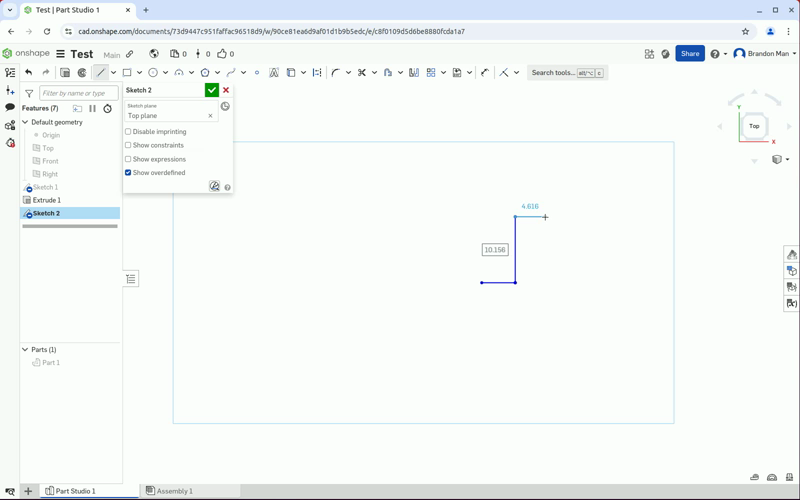
mouse_move(481, 216)
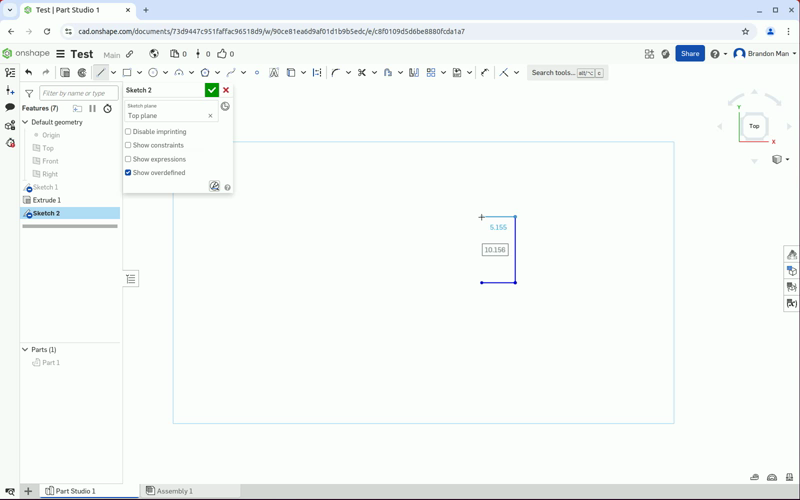
click(481, 216)
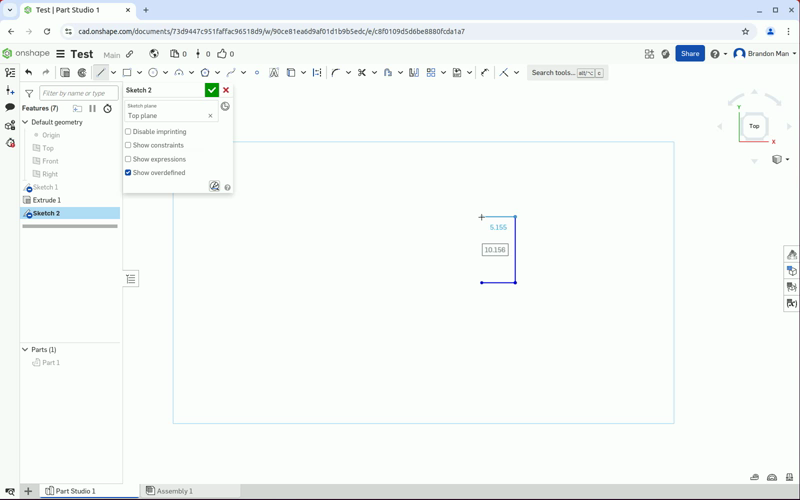
key_up(shift)
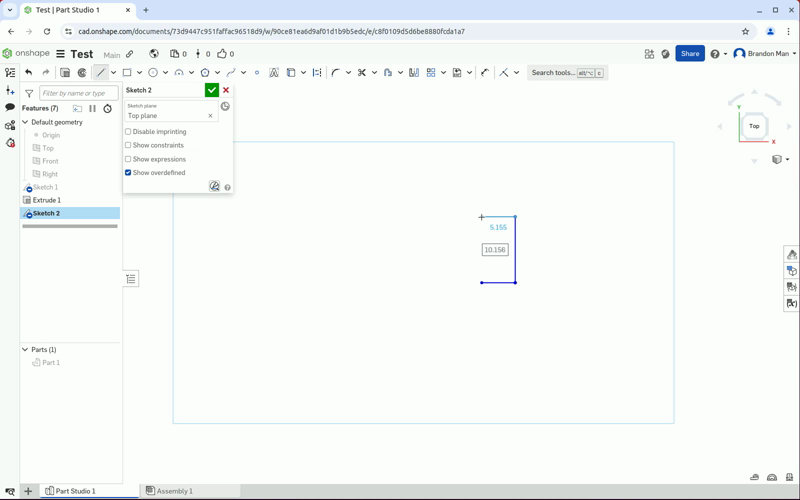
key_down(shift)
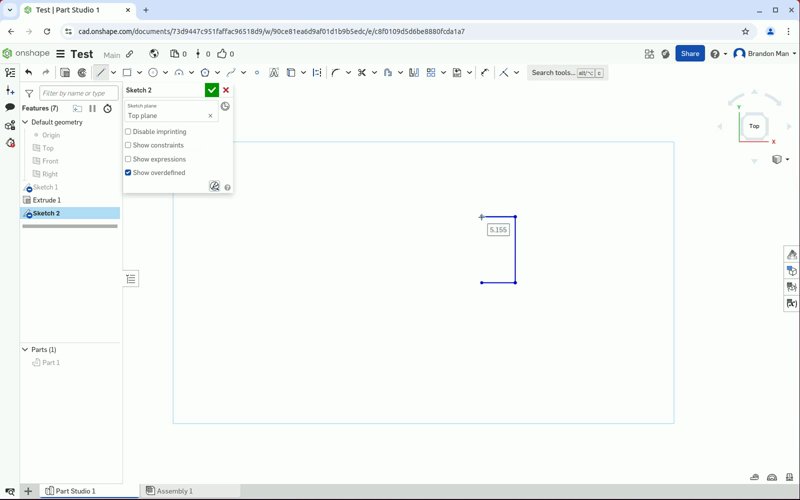
mouse_move(481, 282)
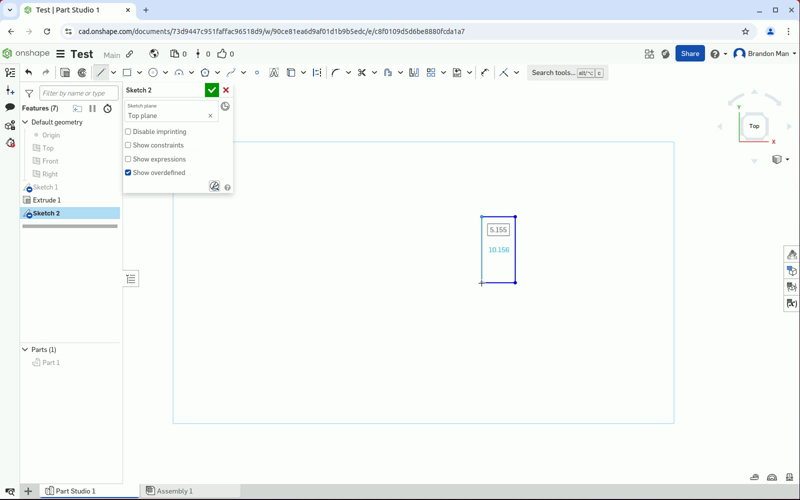
key_up(shift)
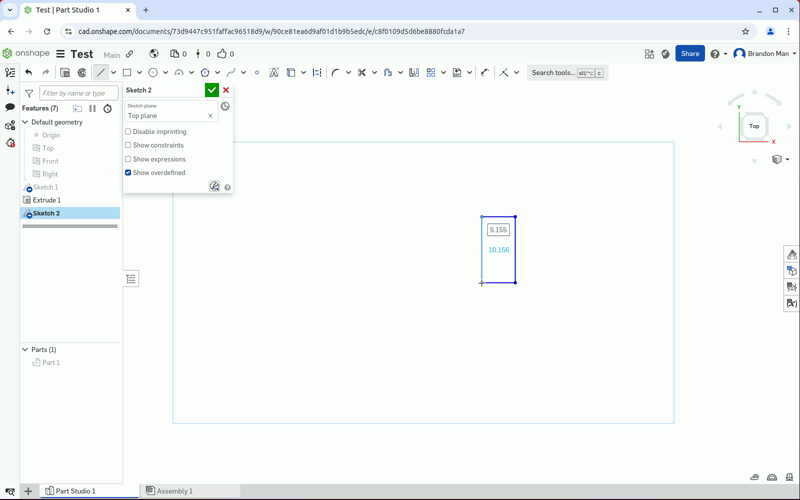
click(481, 282)
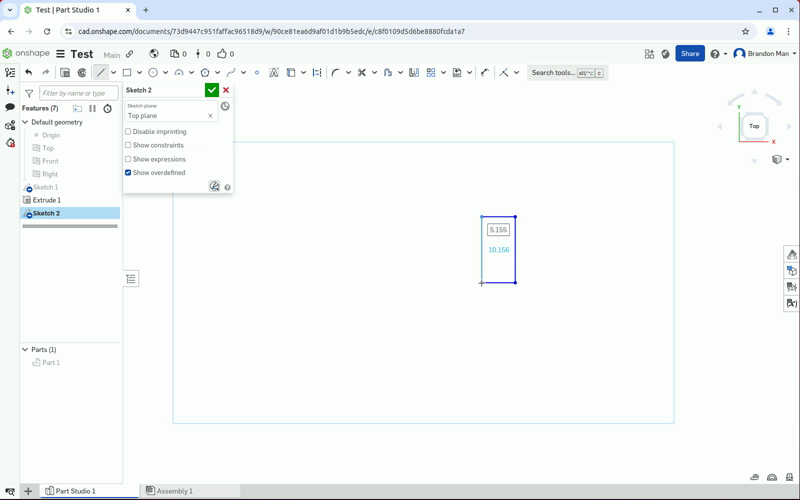
key(esc)
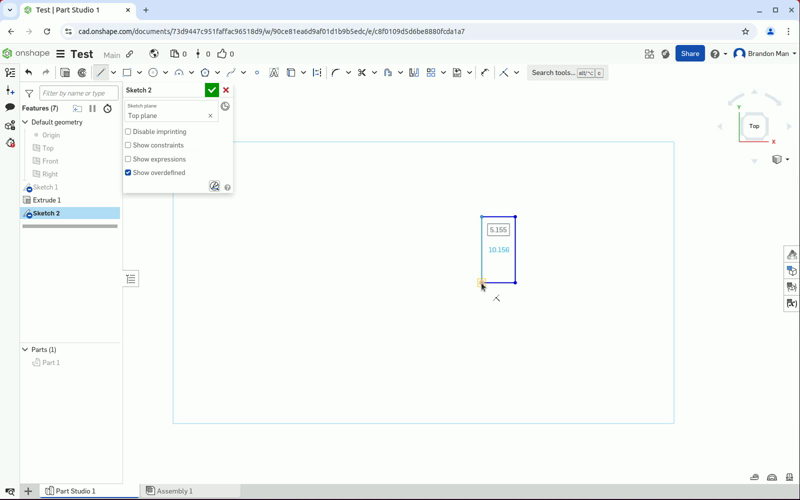
mouse_move(497, 235)
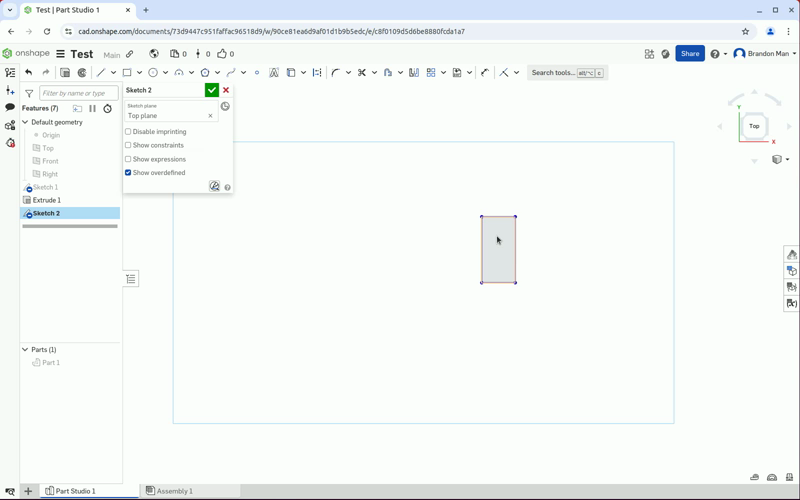
click(497, 235)
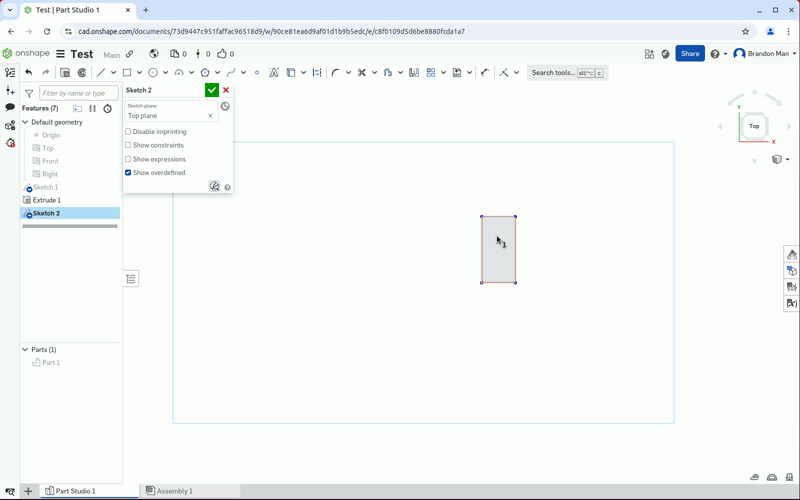
mouse_move(73, 352)
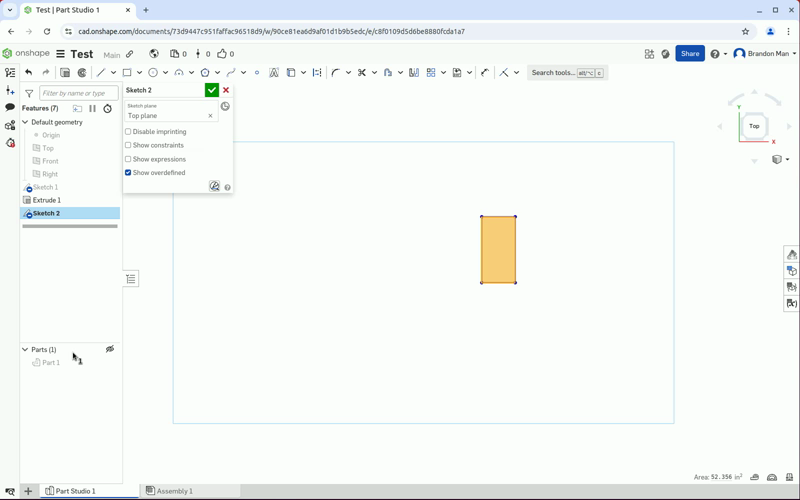
key(shift+y)
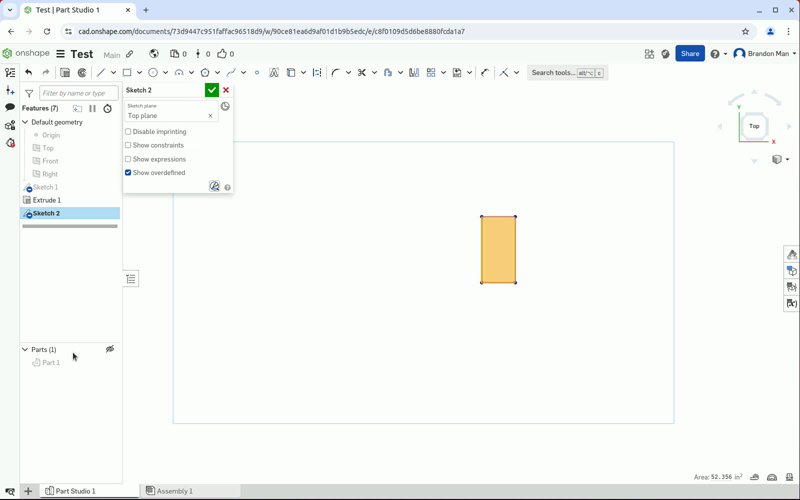
key(shift+e)
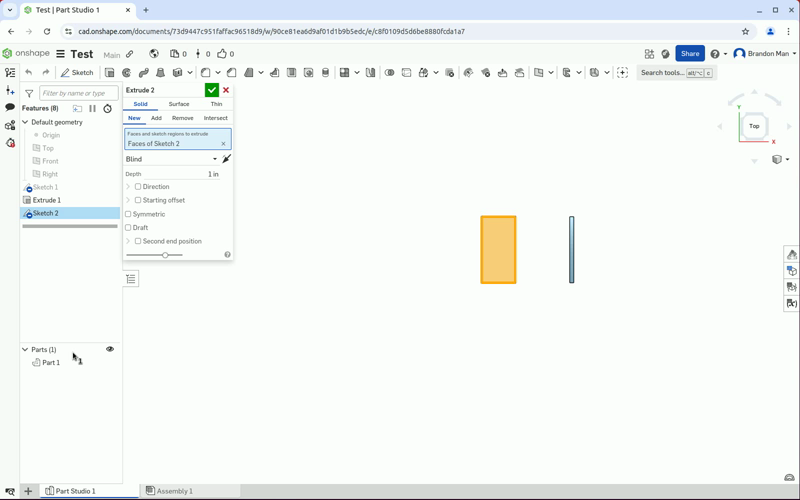
mouse_move(143, 106)
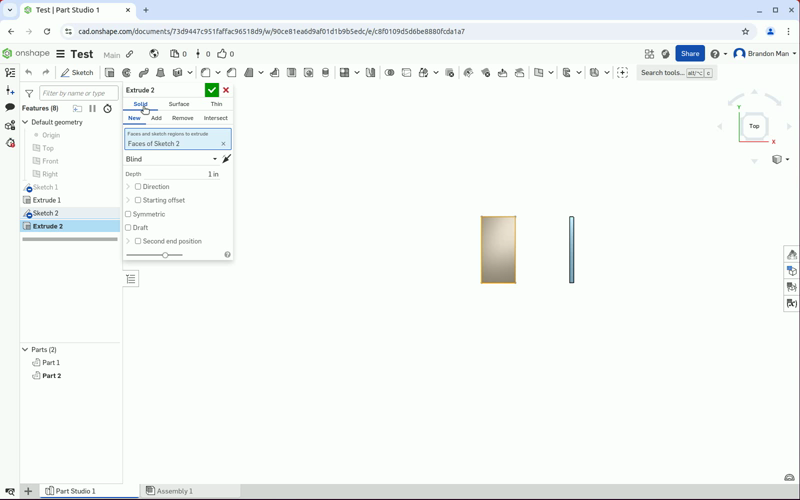
click(143, 106)
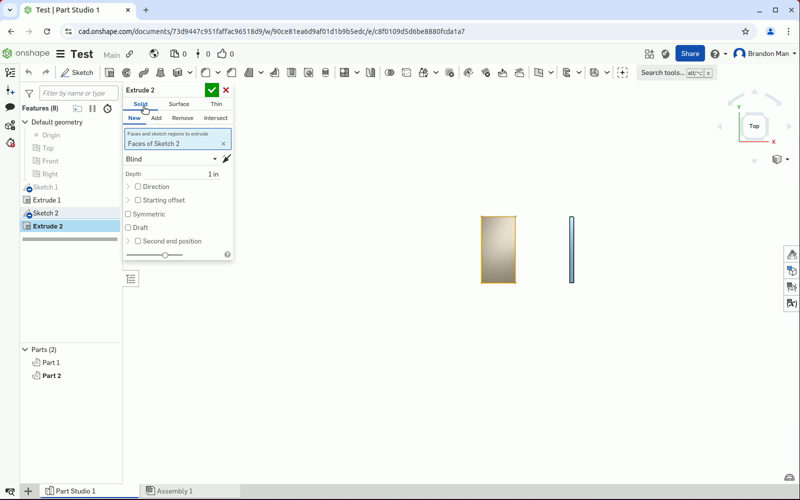
mouse_move(137, 120)
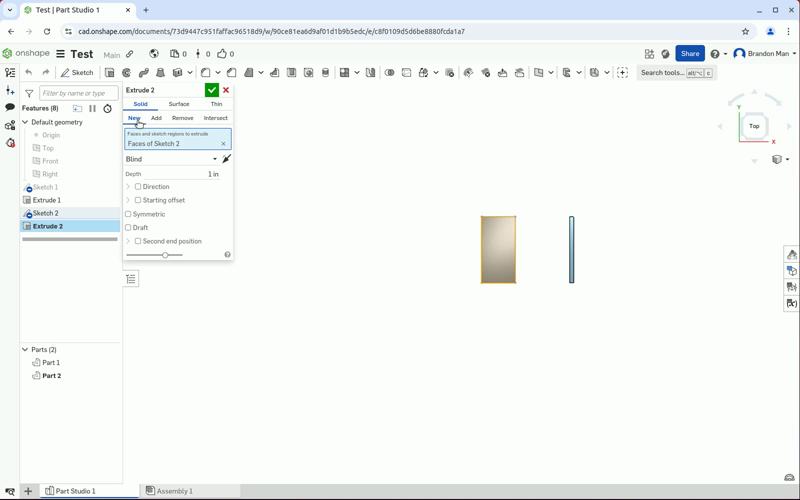
click(137, 120)
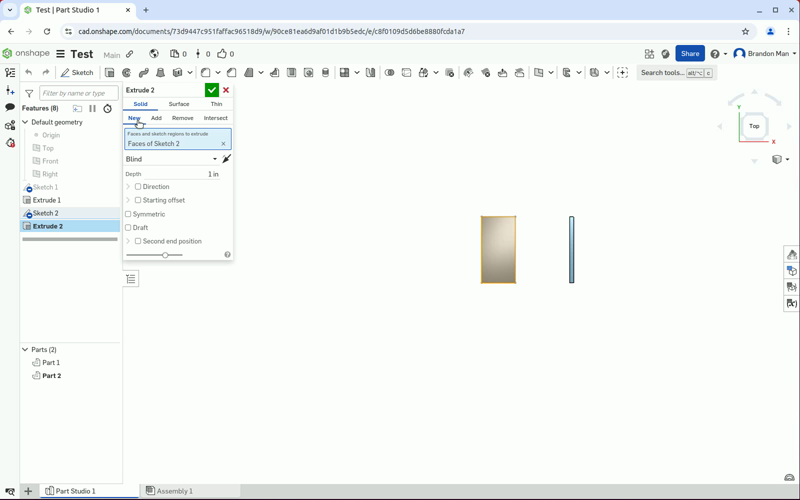
key(tab, 4)
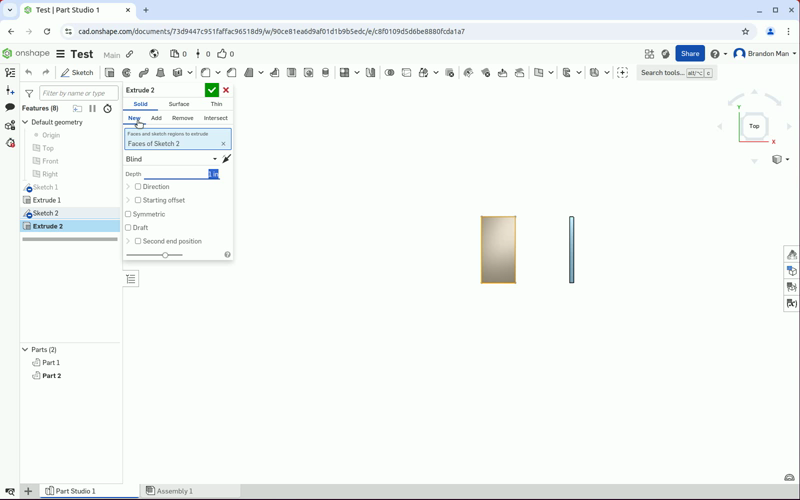
text(0.241)
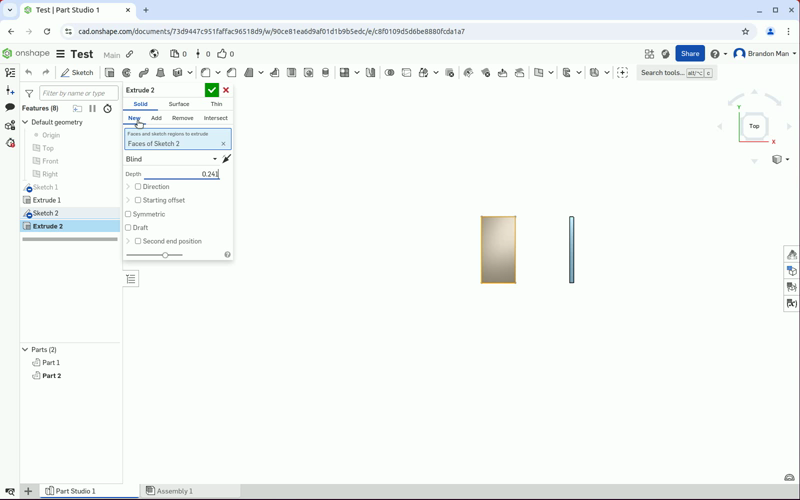
key(enter)
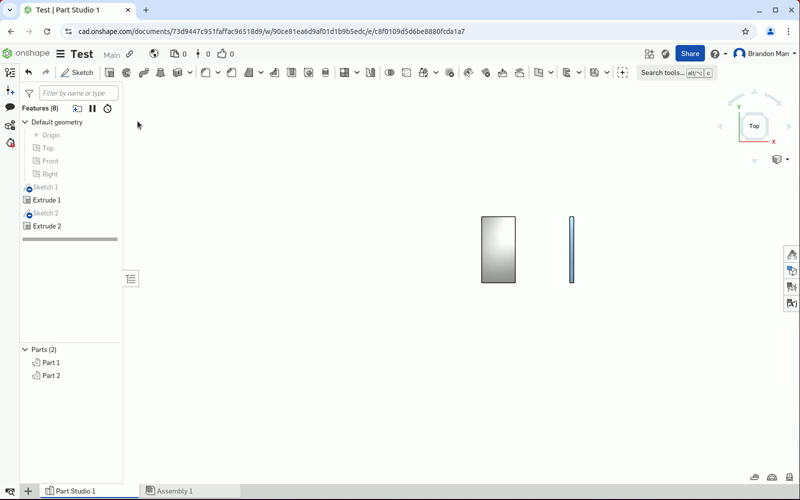
key(shift+h)
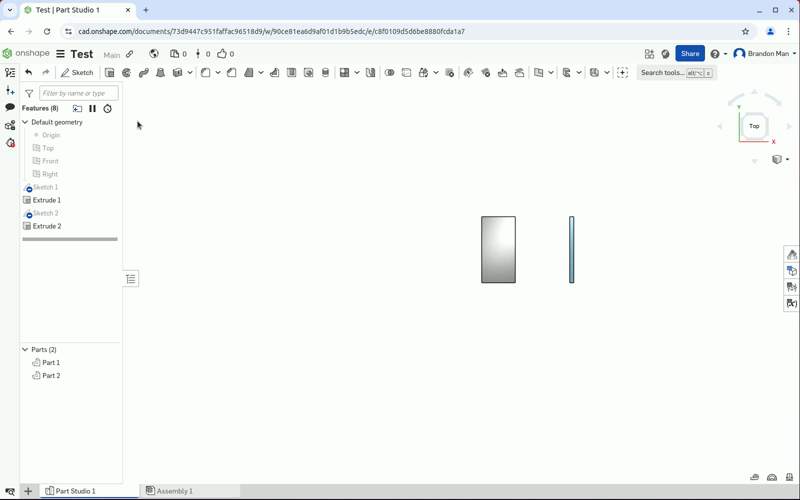
key(shift+h)
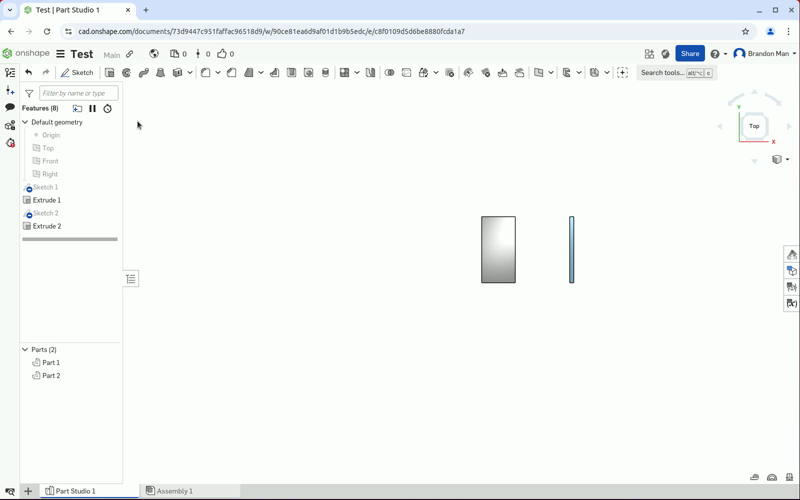
mouse_move(73, 189)
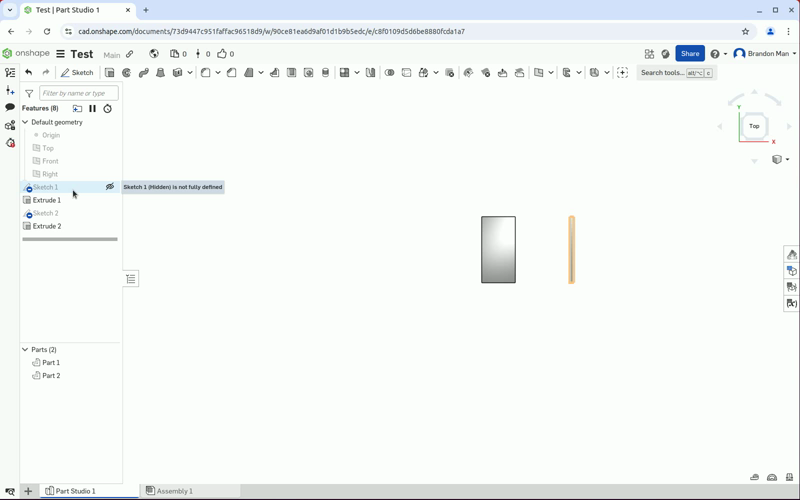
click(73, 189)
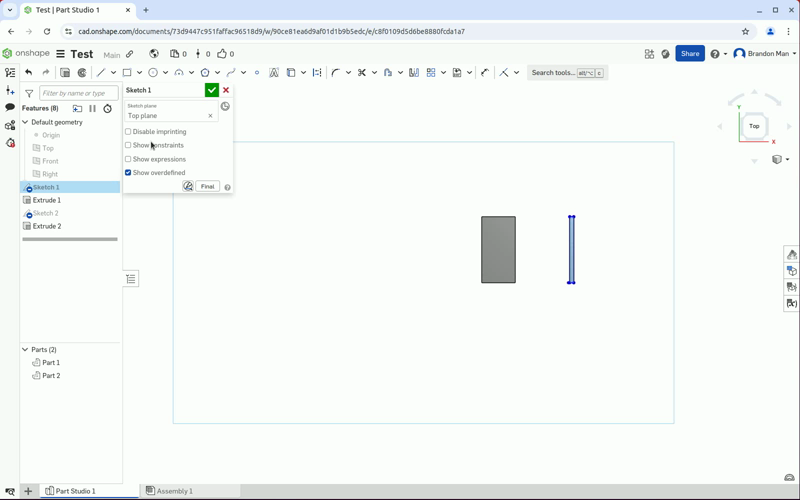
mouse_move(229, 92)
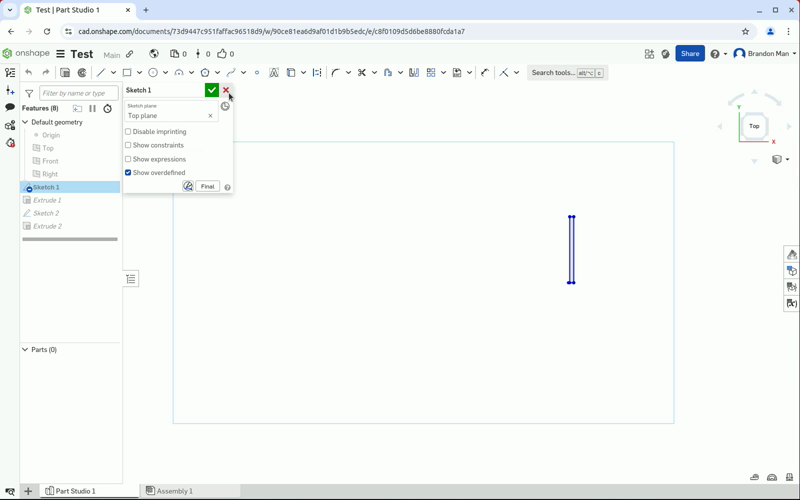
click(229, 92)
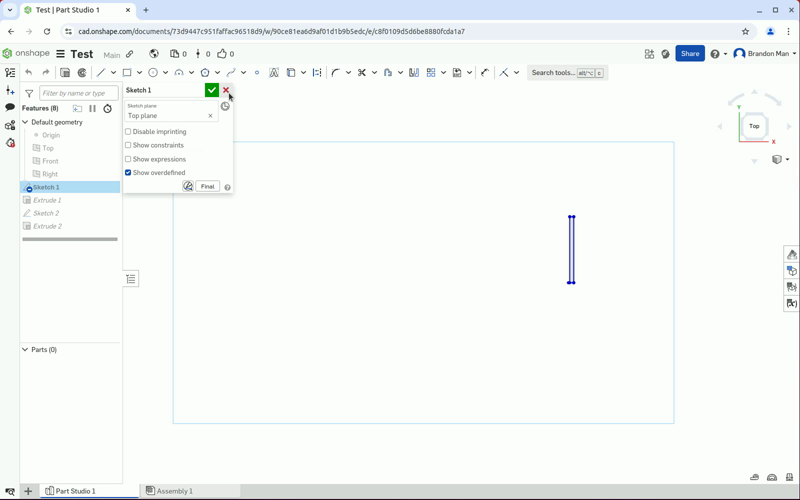
key(shift+s)
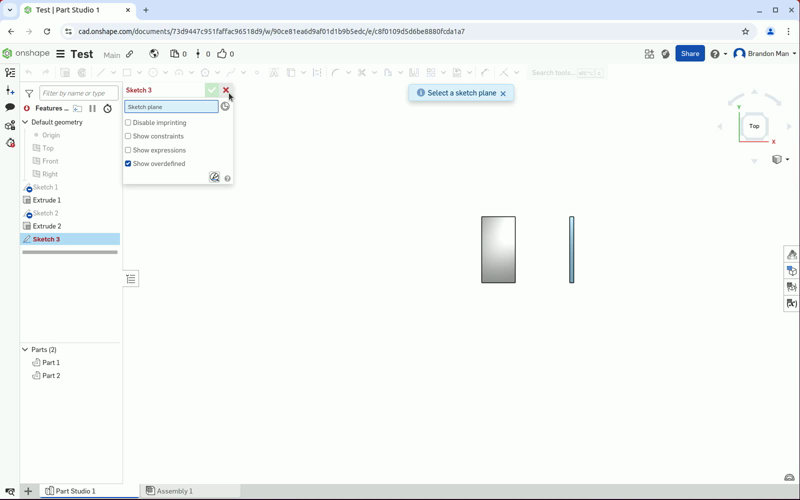
mouse_move(73, 150)
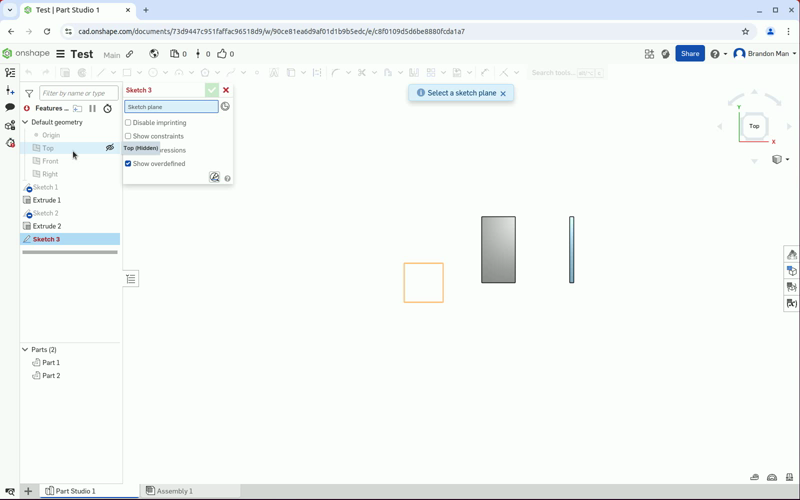
click(73, 150)
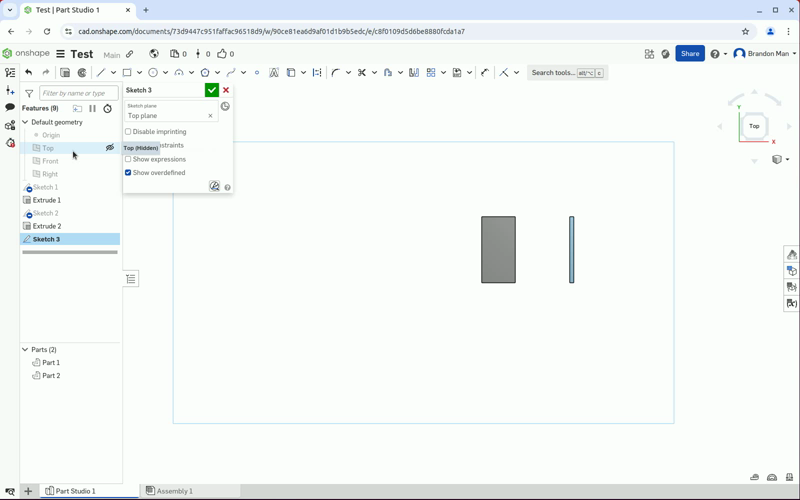
mouse_move(73, 352)
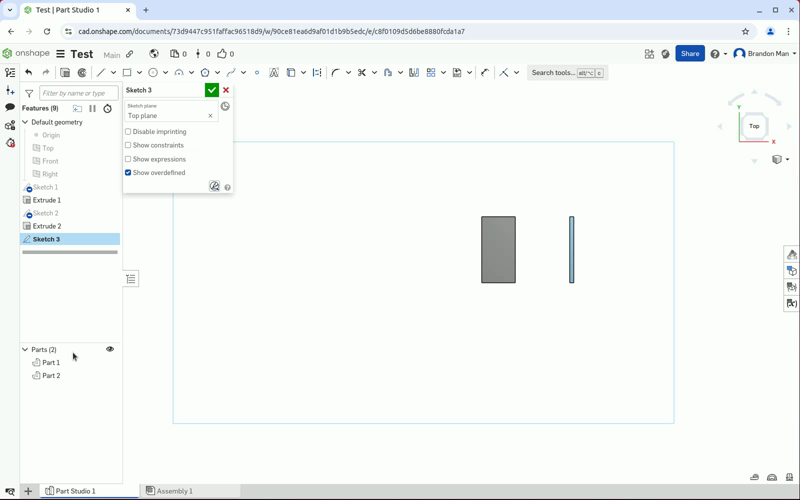
key(y)
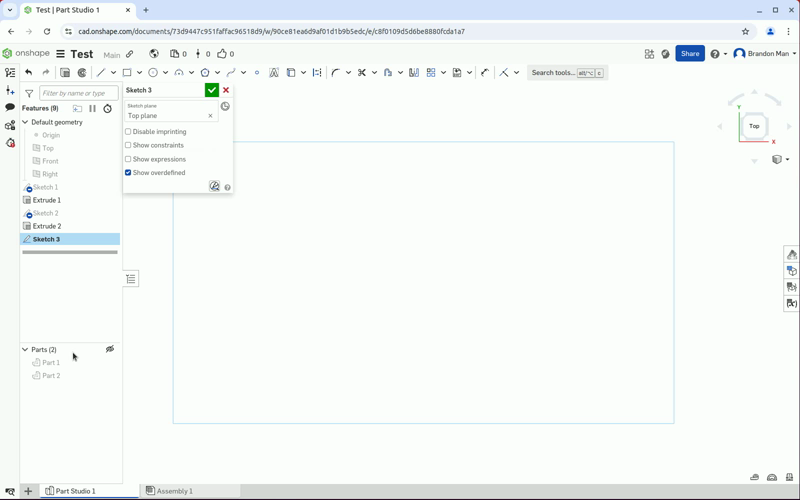
key(l)
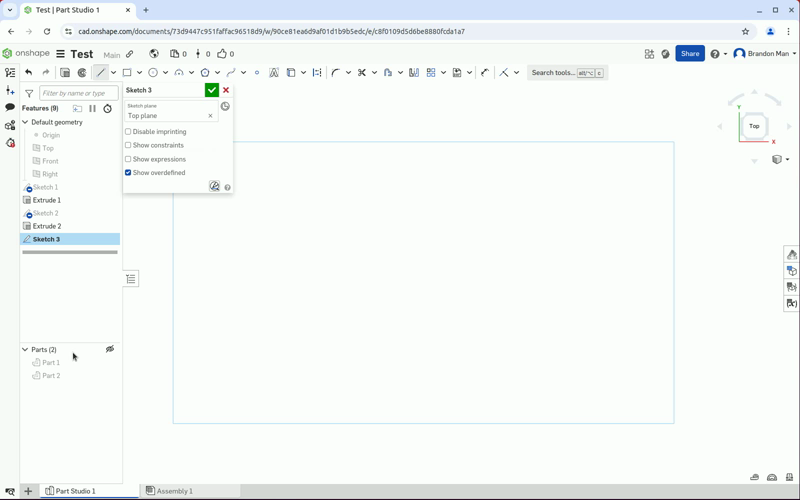
key_down(shift)
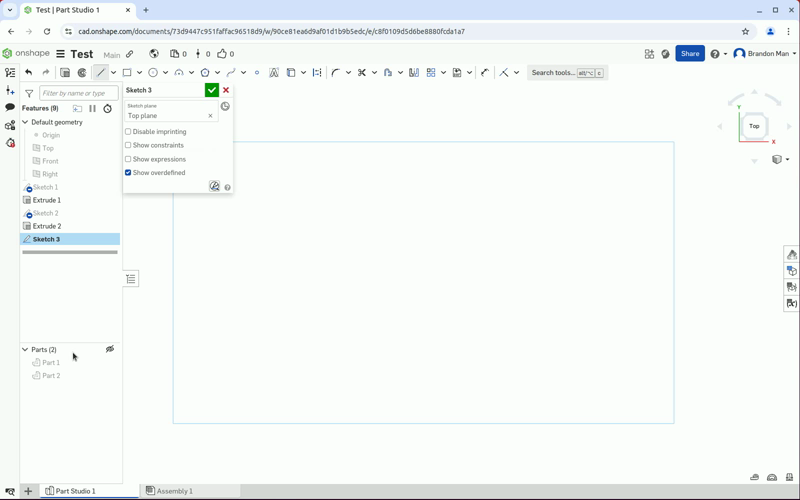
mouse_move(514, 282)
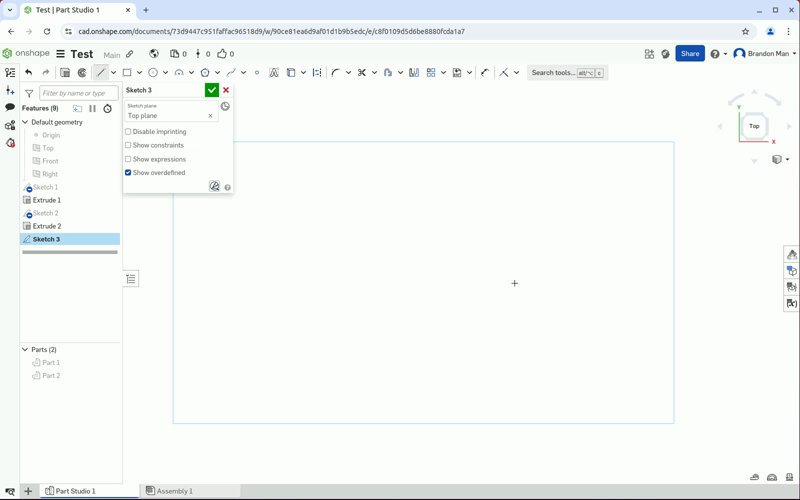
click(514, 282)
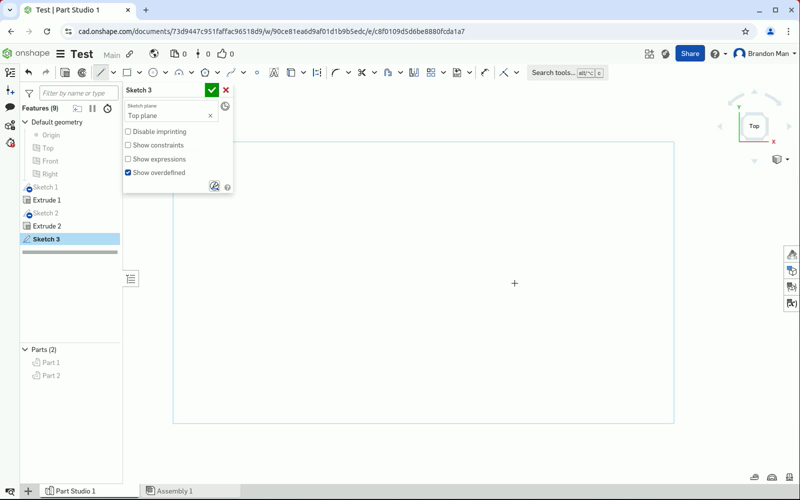
key_up(shift)
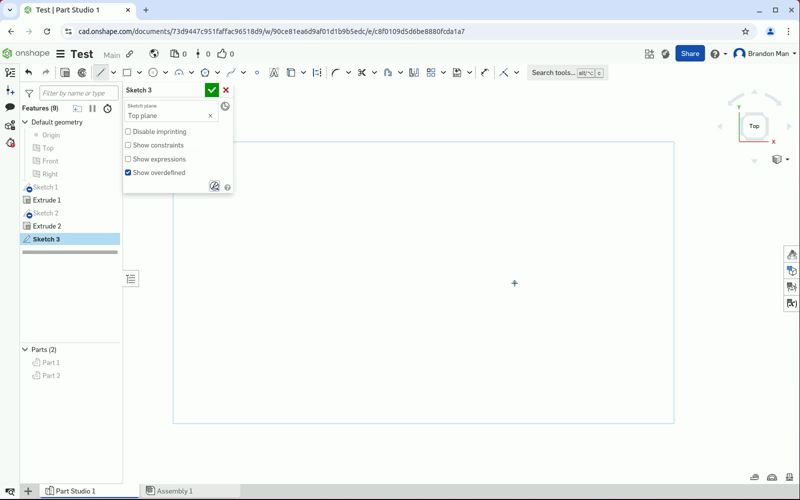
key_down(shift)
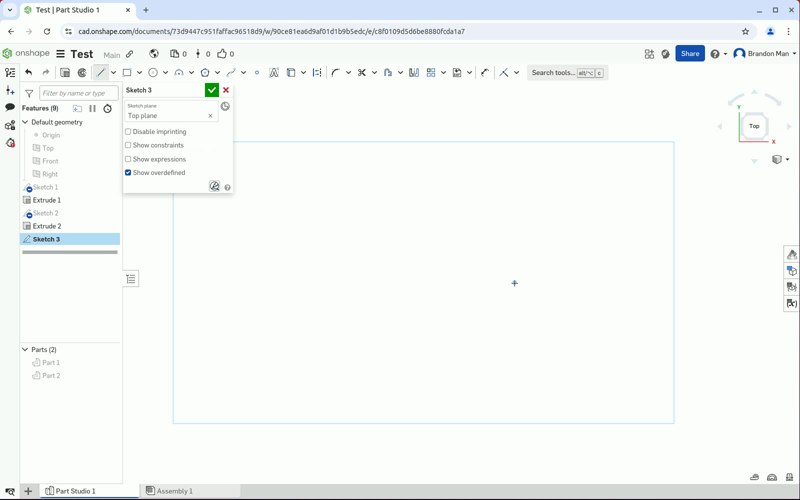
mouse_move(544, 282)
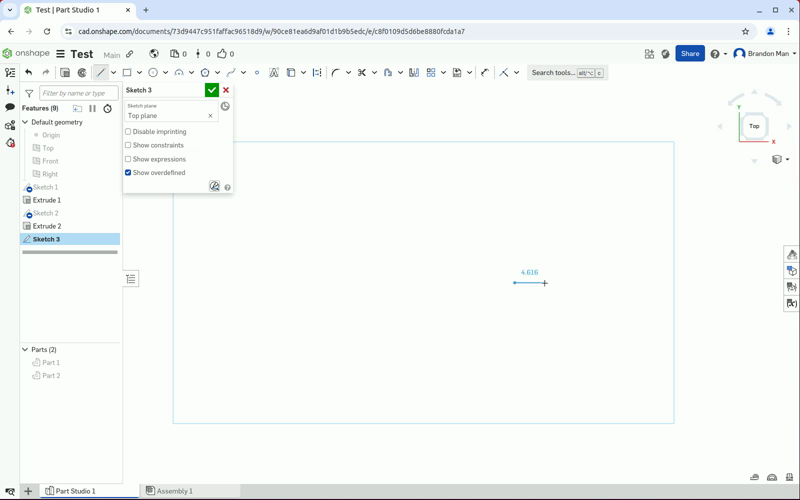
mouse_move(568, 282)
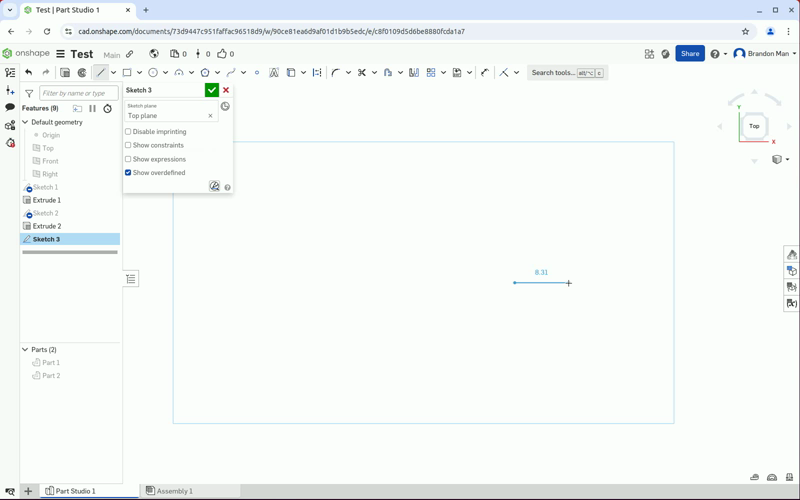
click(568, 282)
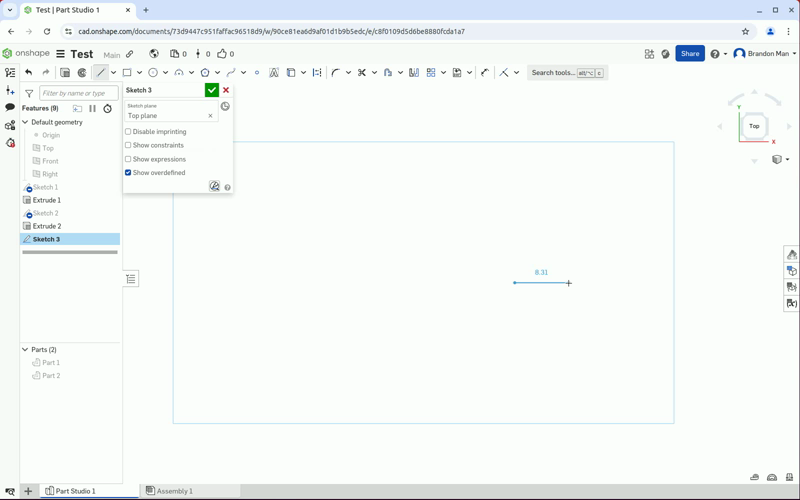
key_up(shift)
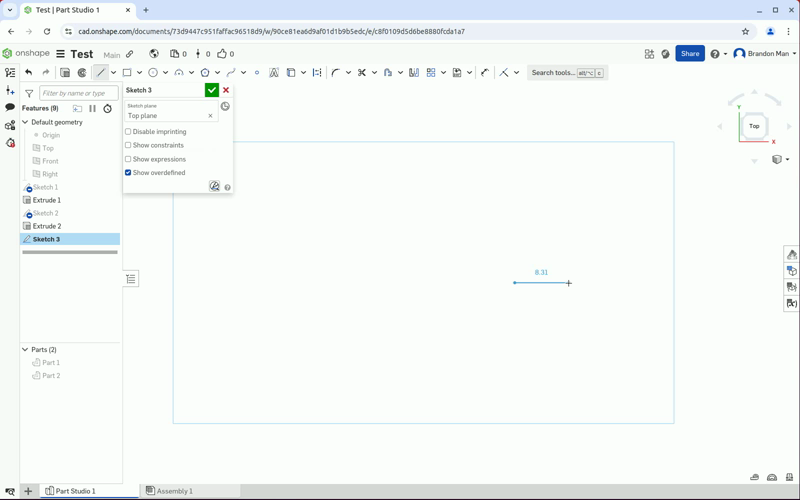
key_down(shift)
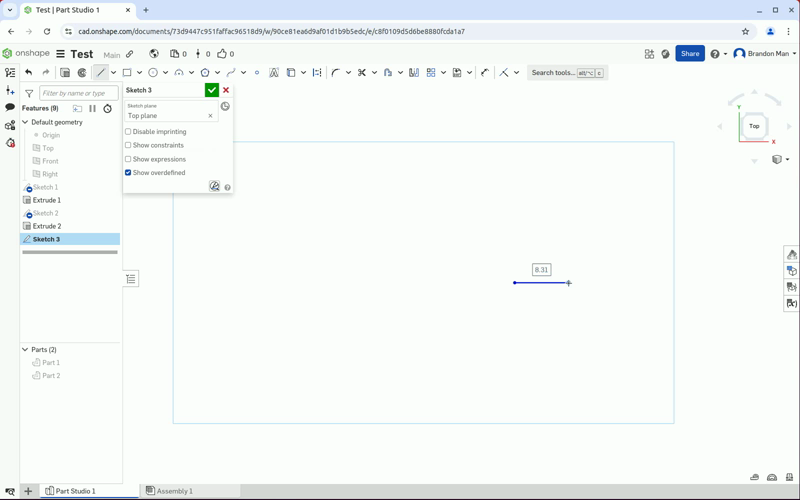
mouse_move(568, 216)
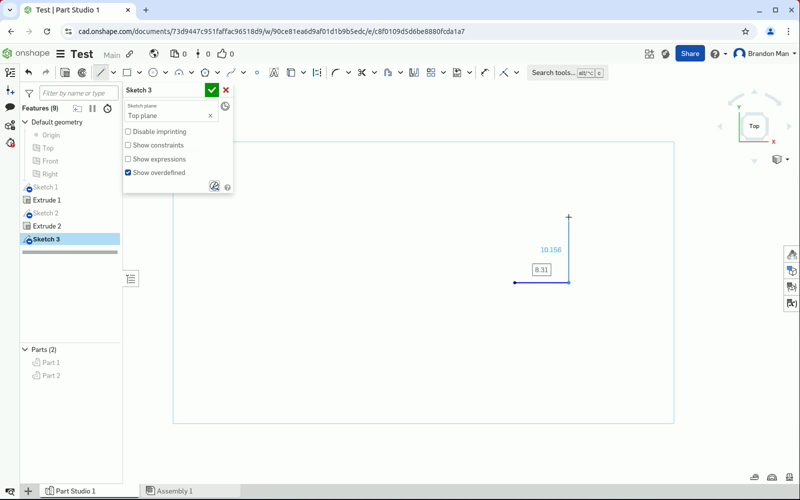
click(568, 216)
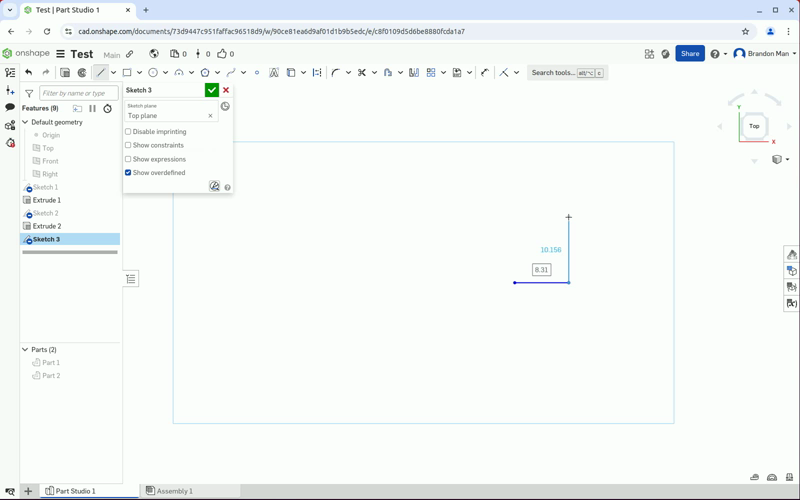
key_up(shift)
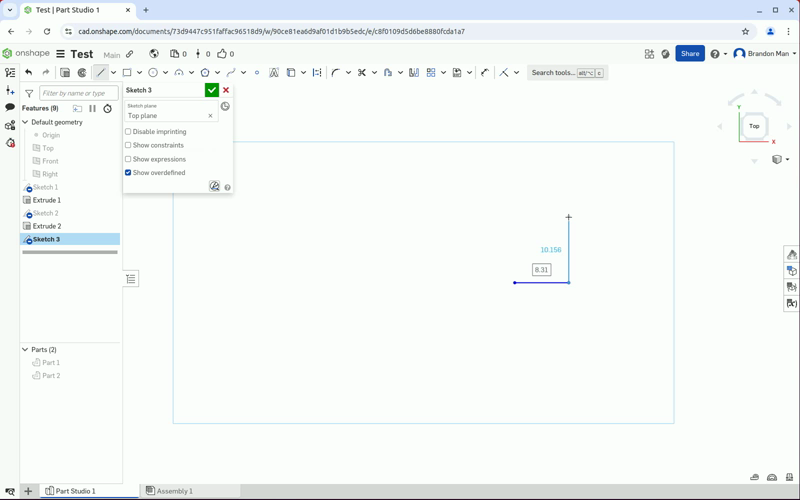
key_down(shift)
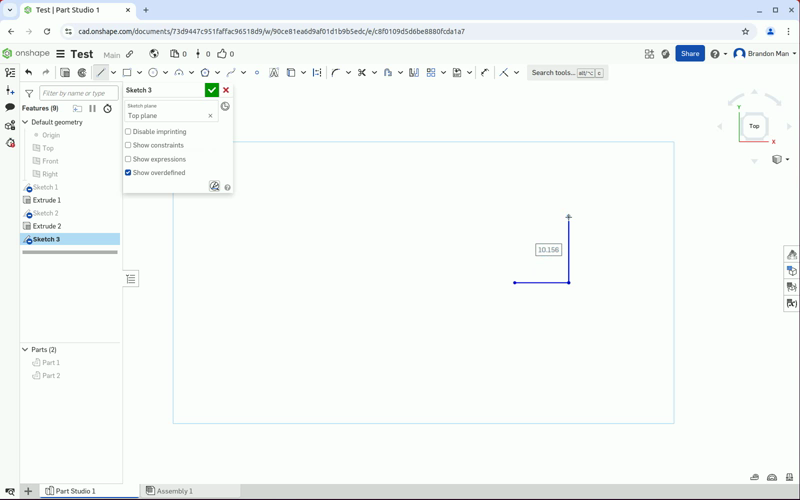
mouse_move(589, 216)
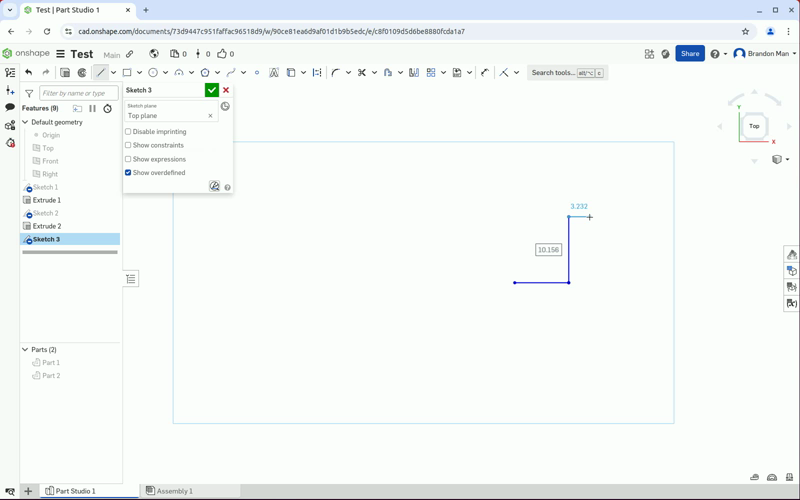
mouse_move(514, 216)
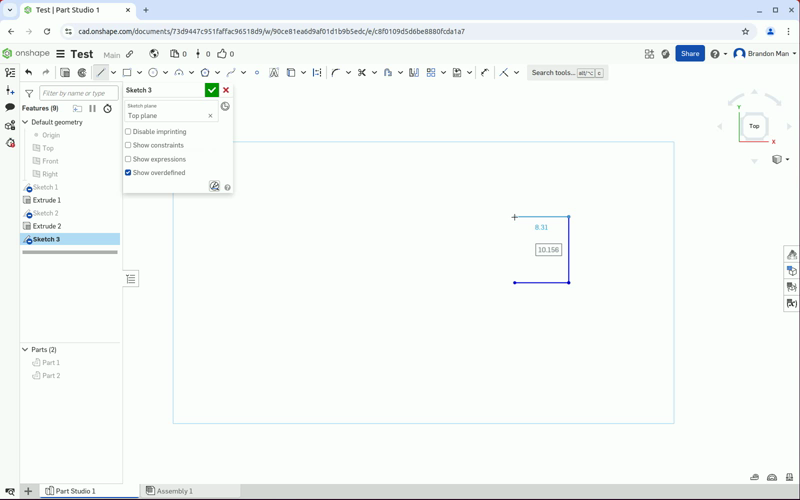
click(514, 216)
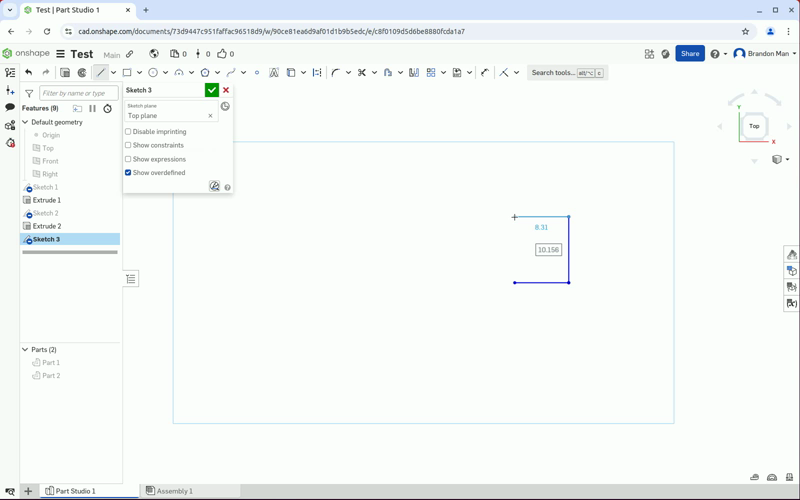
key_up(shift)
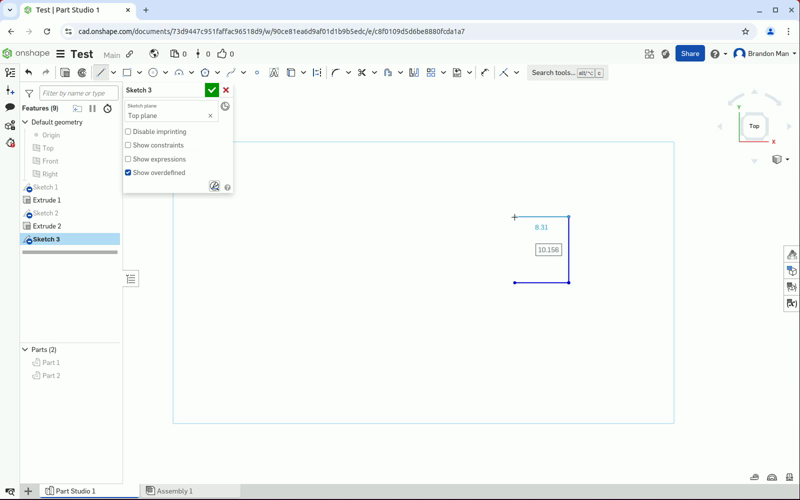
key_down(shift)
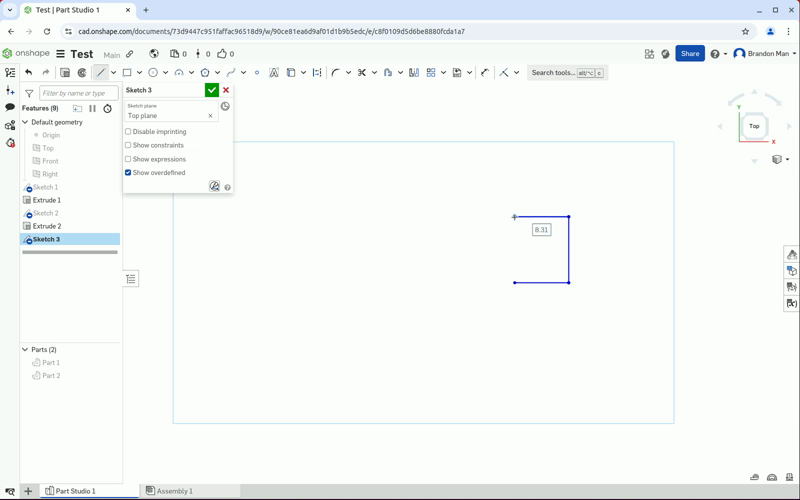
mouse_move(514, 282)
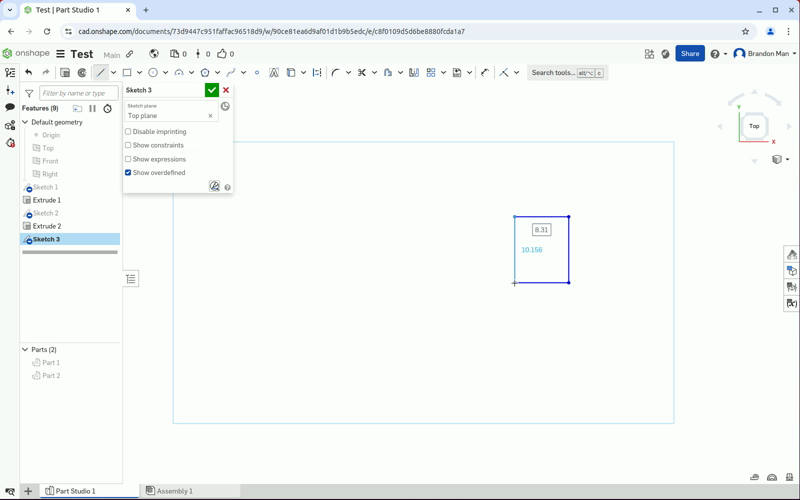
key_up(shift)
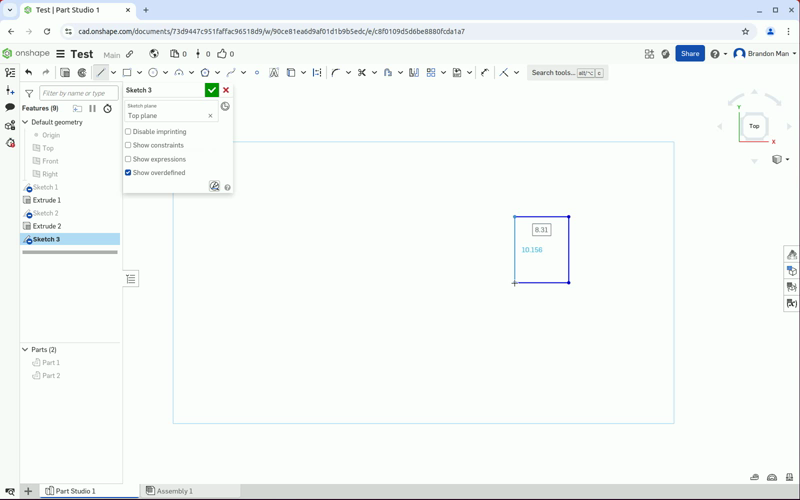
click(514, 282)
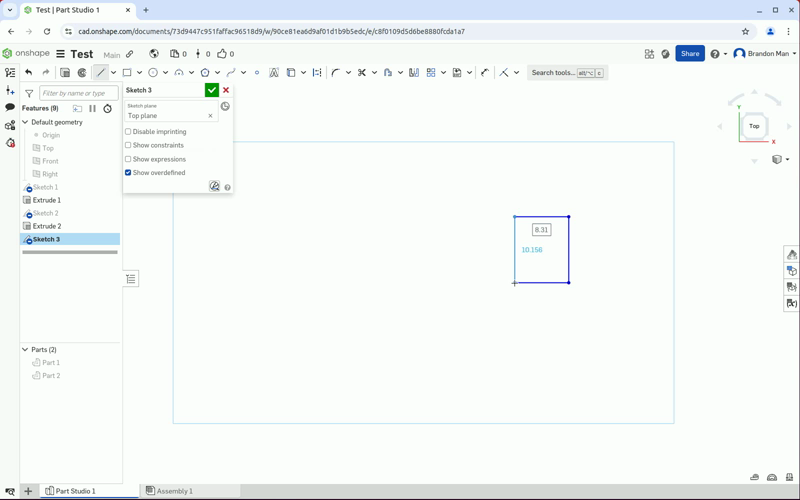
key(esc)
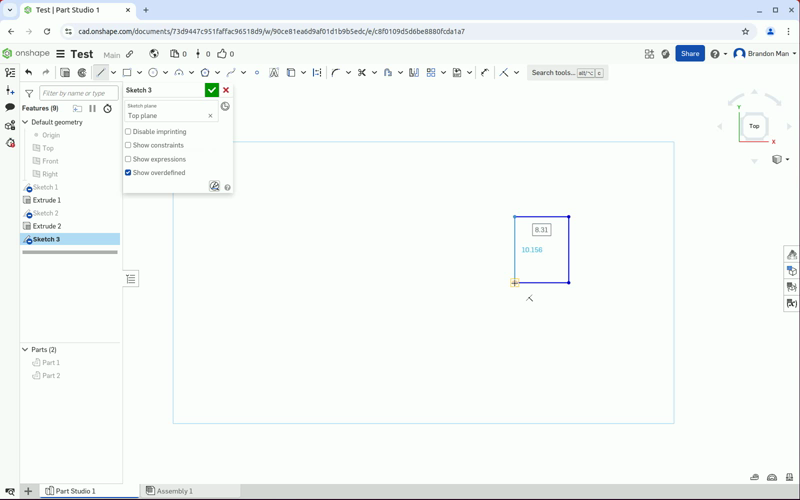
mouse_move(523, 261)
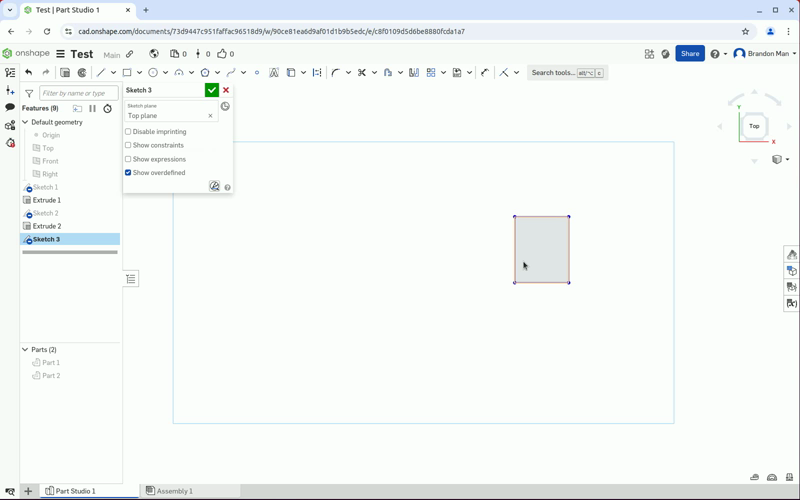
click(523, 261)
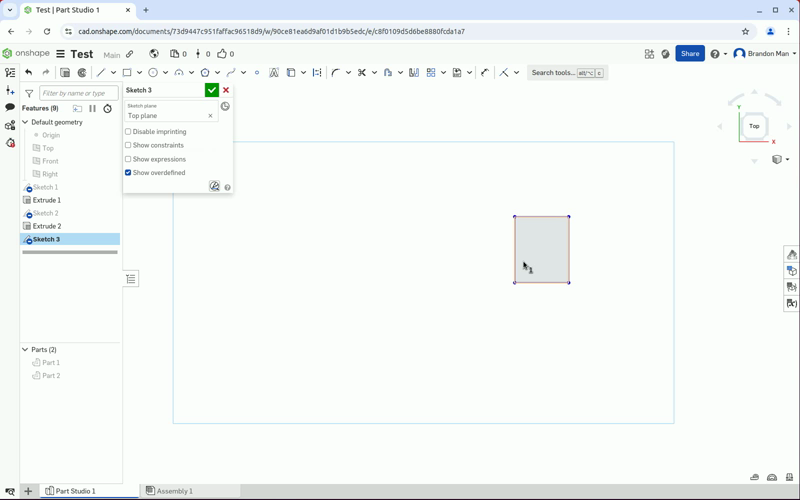
mouse_move(73, 352)
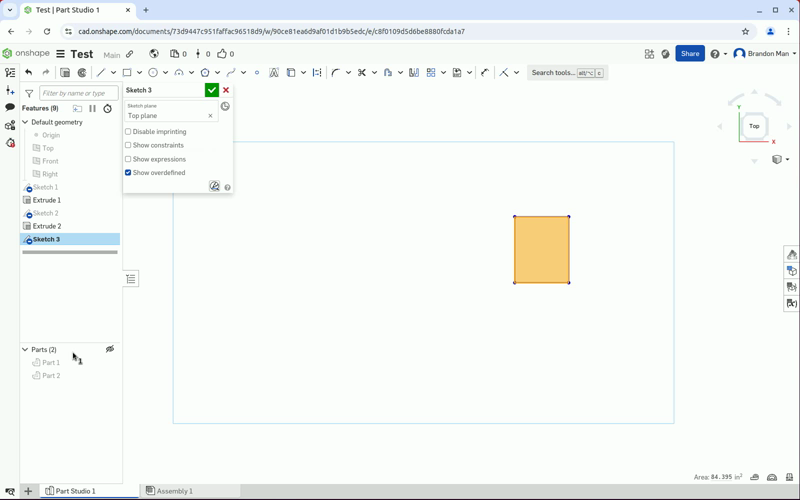
key(shift+y)
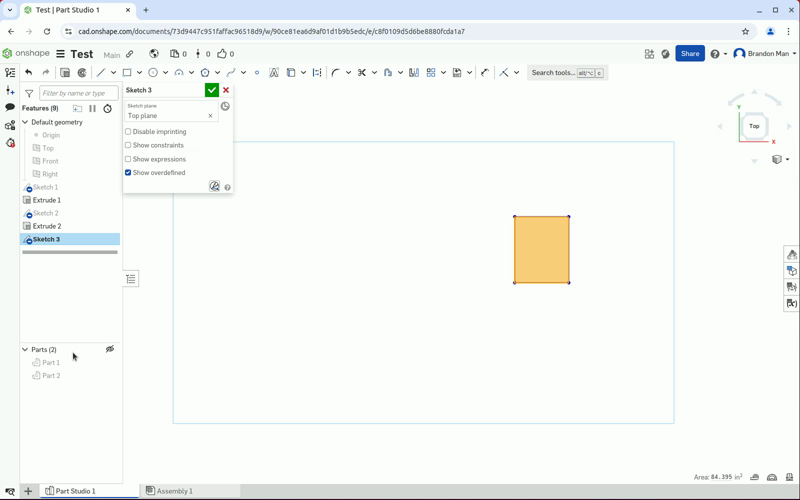
key(shift+e)
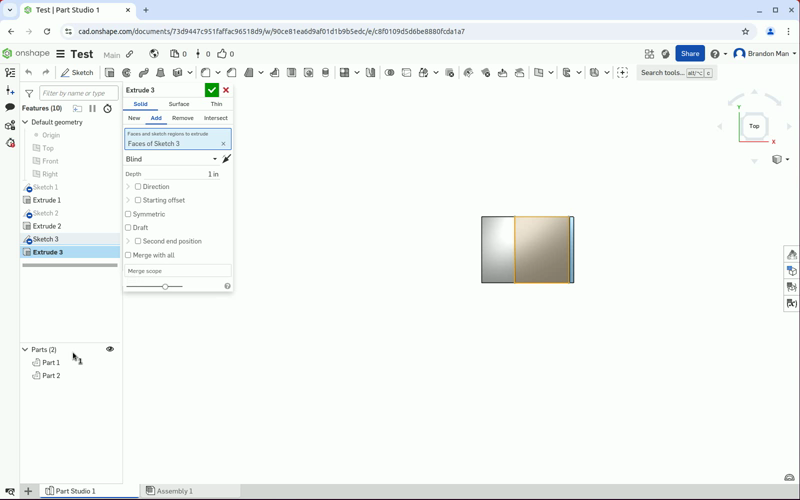
mouse_move(143, 106)
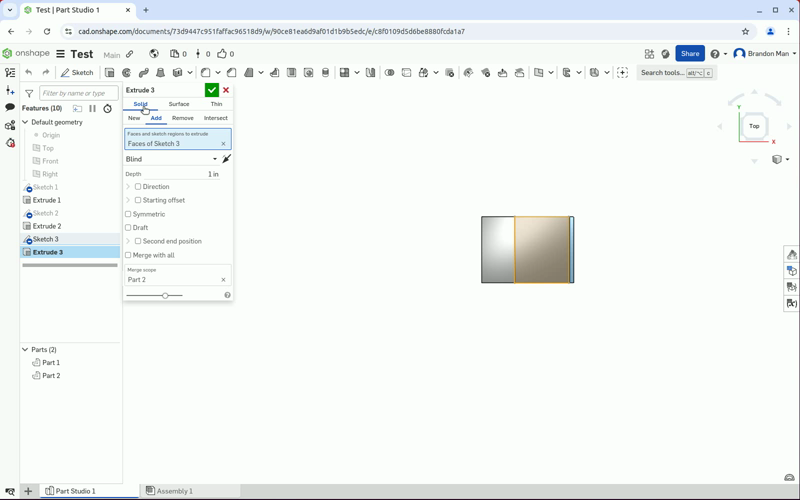
click(143, 106)
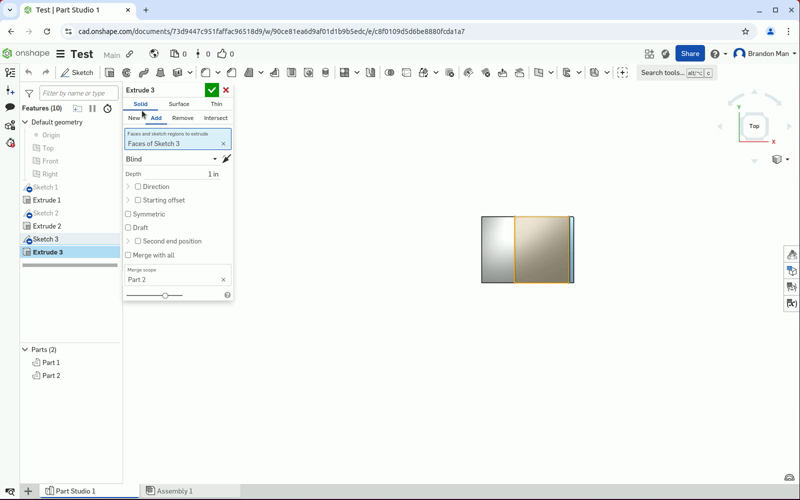
mouse_move(137, 120)
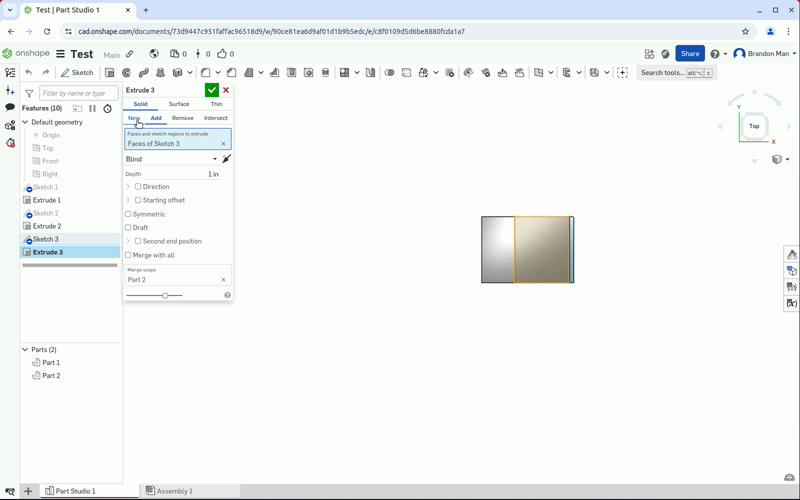
click(137, 120)
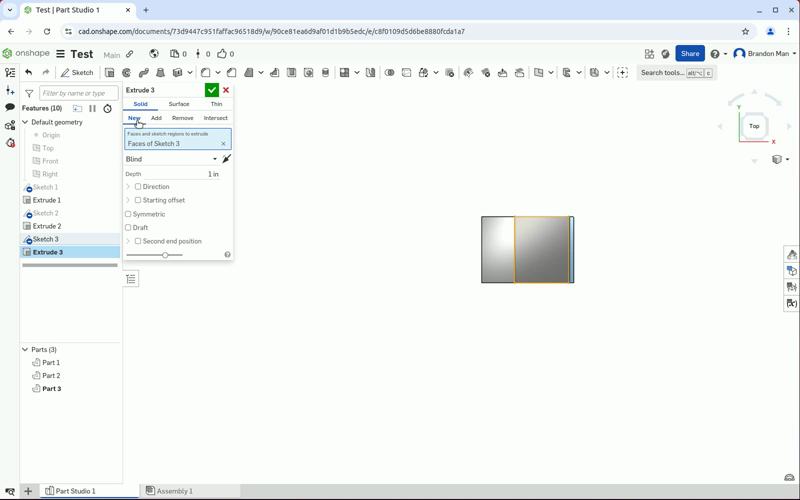
key(tab, 4)
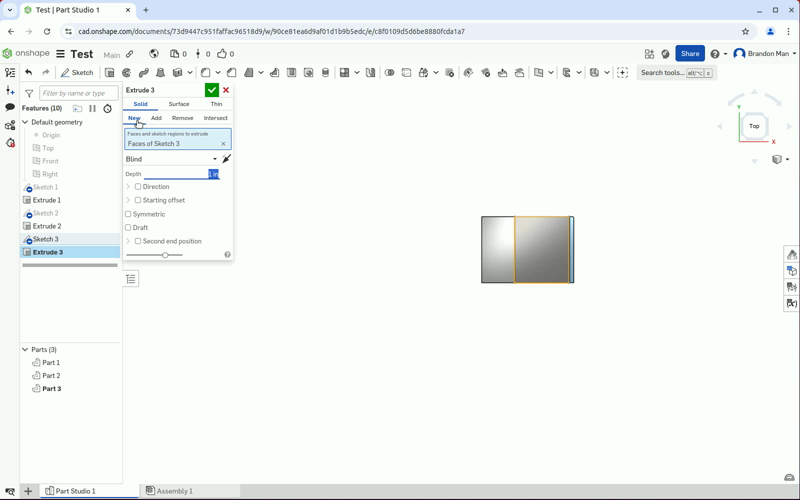
text(0.241)
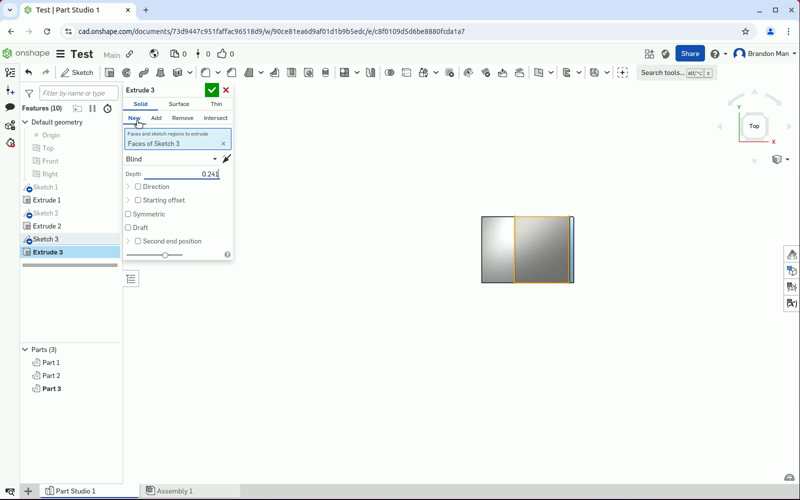
key(enter)
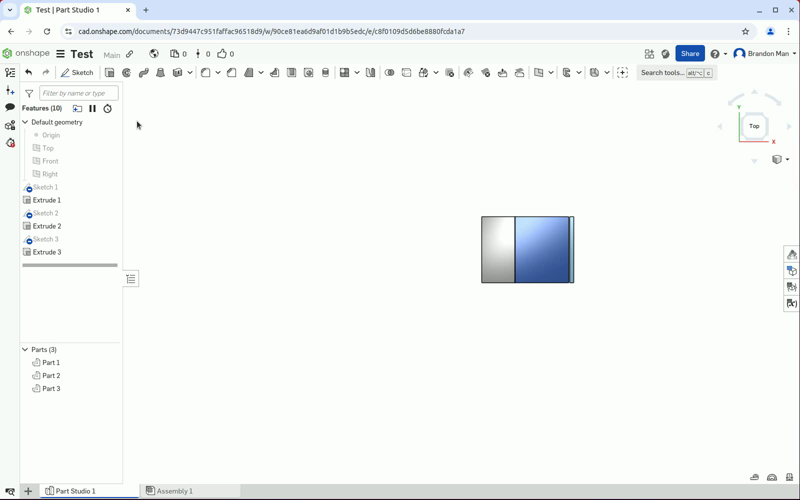
key(shift+h)
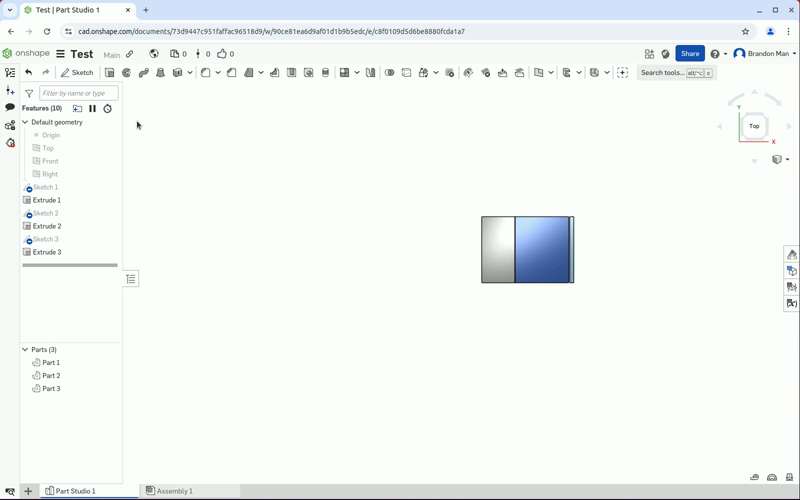
key(shift+h)
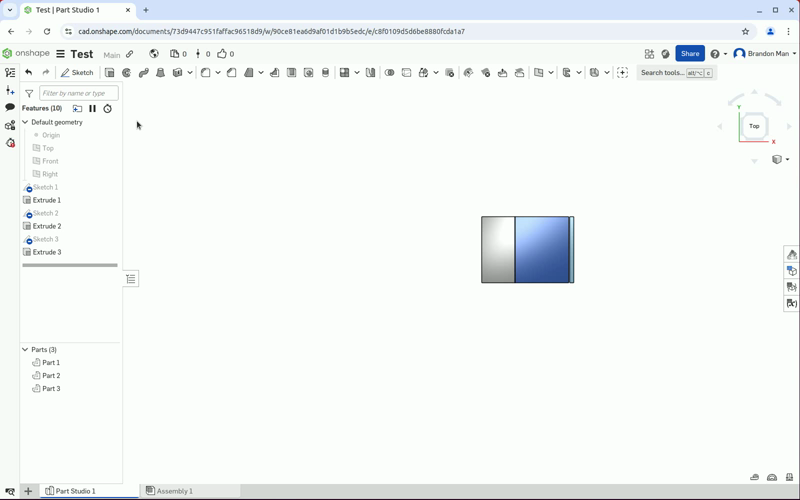
mouse_move(73, 189)
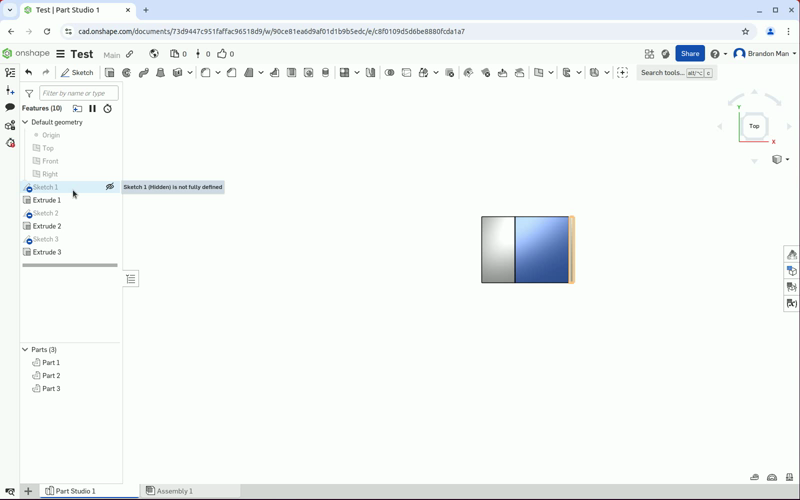
click(73, 189)
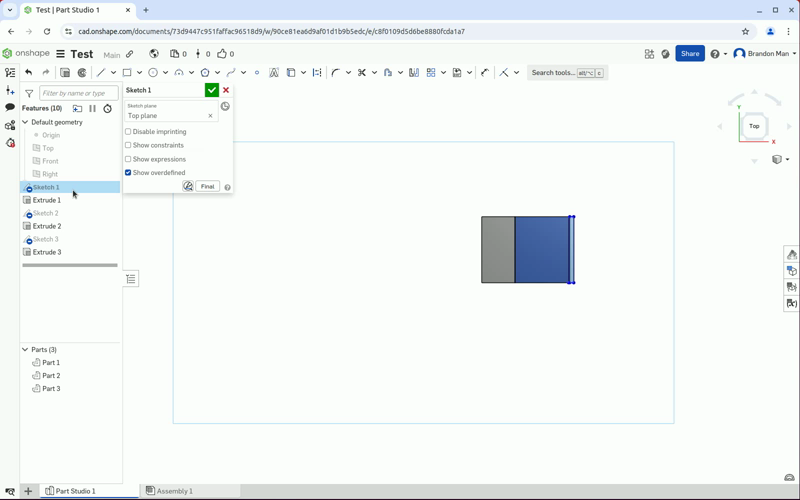
mouse_move(229, 92)
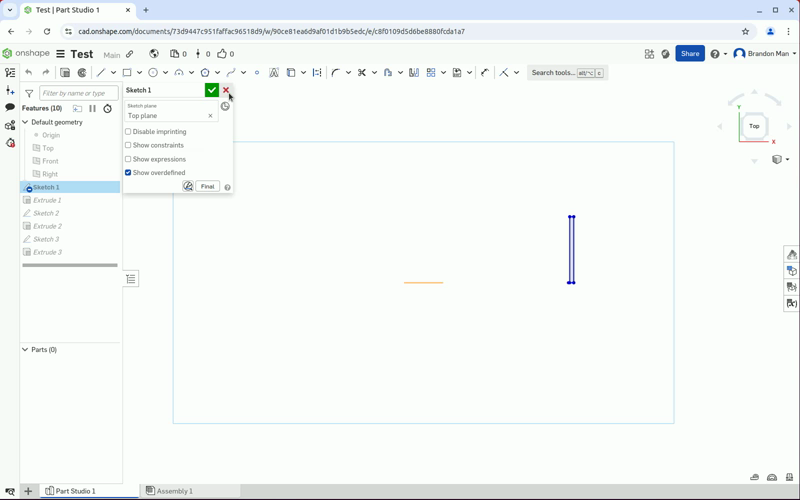
click(229, 92)
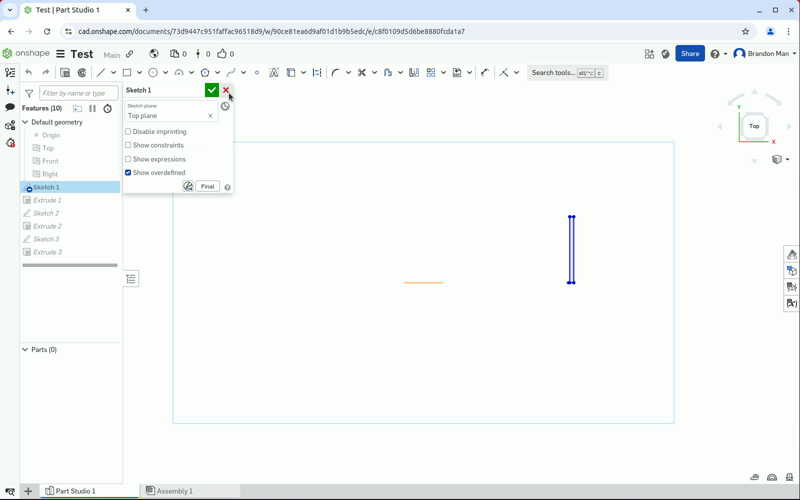
key(shift+s)
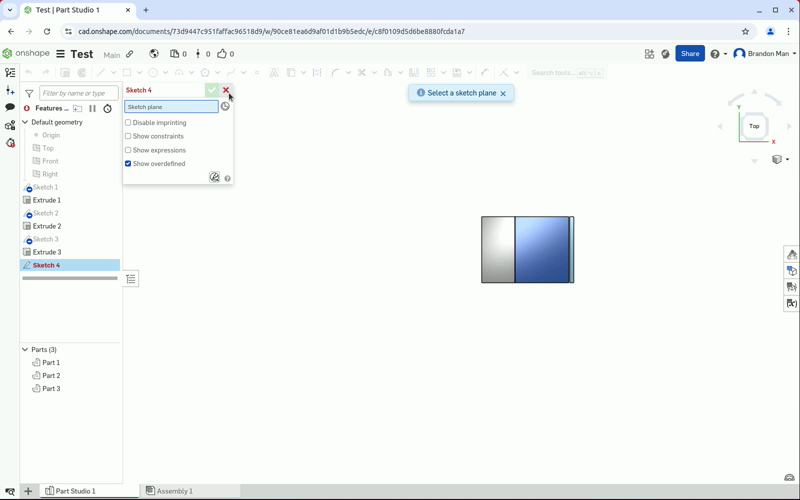
mouse_move(73, 150)
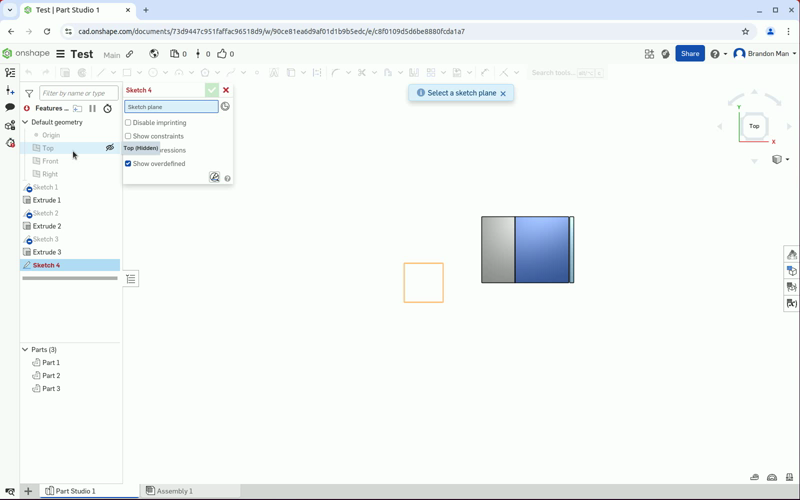
click(73, 150)
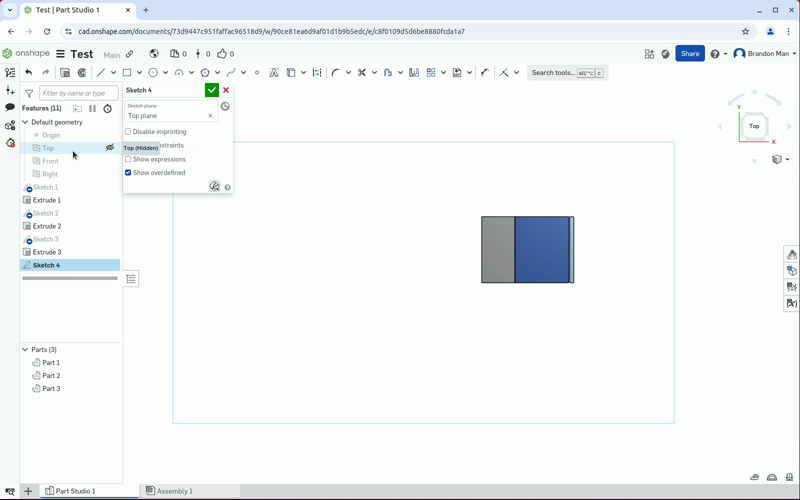
mouse_move(73, 352)
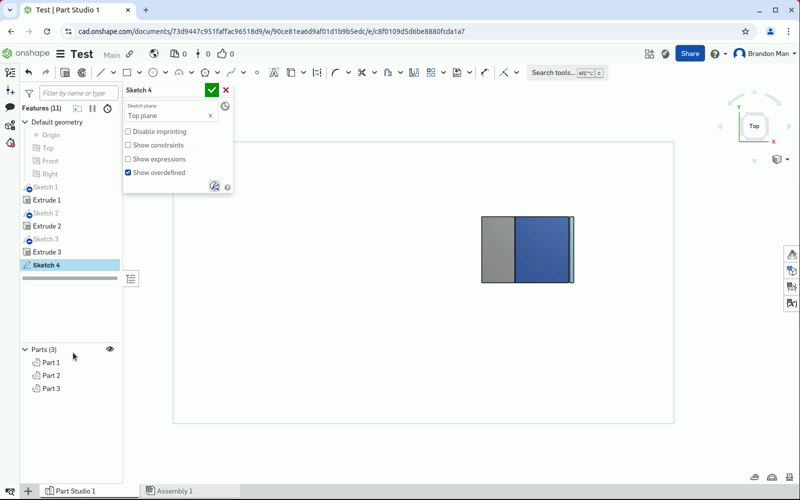
key(y)
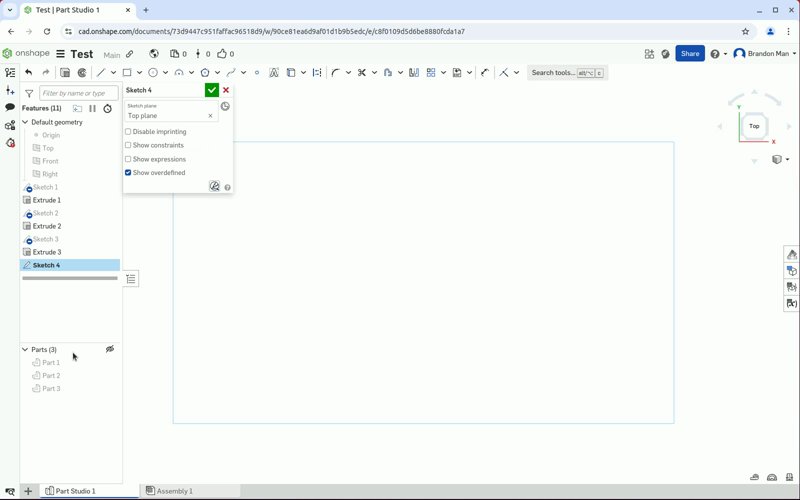
key(l)
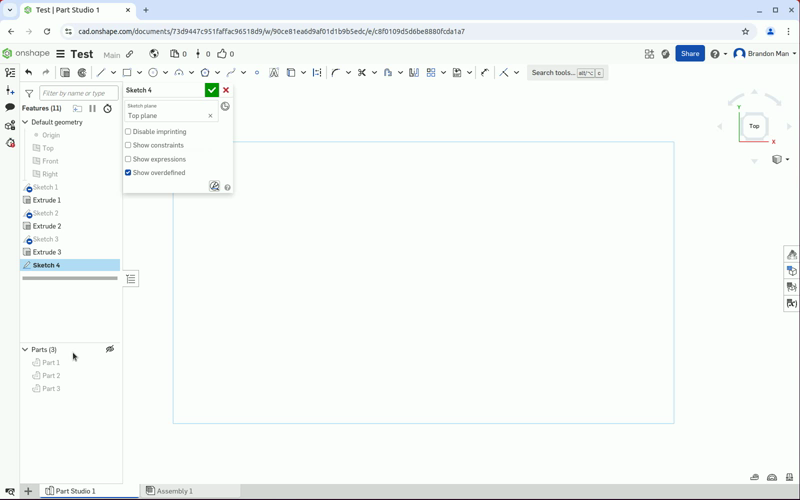
key_down(shift)
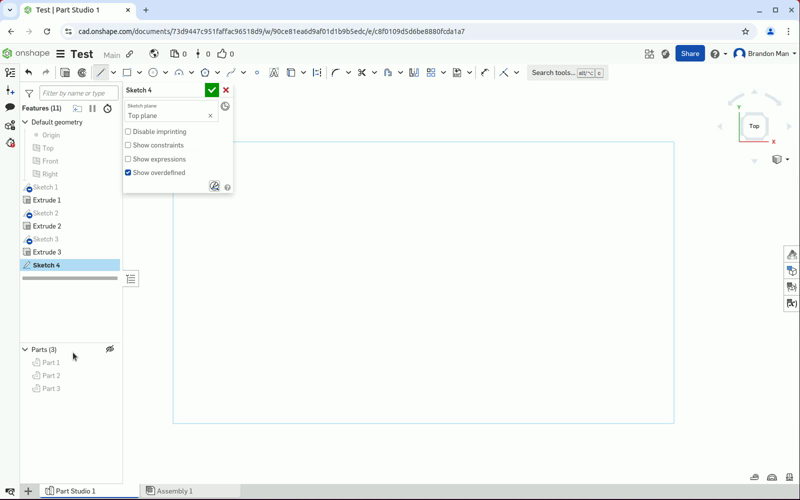
mouse_move(460, 282)
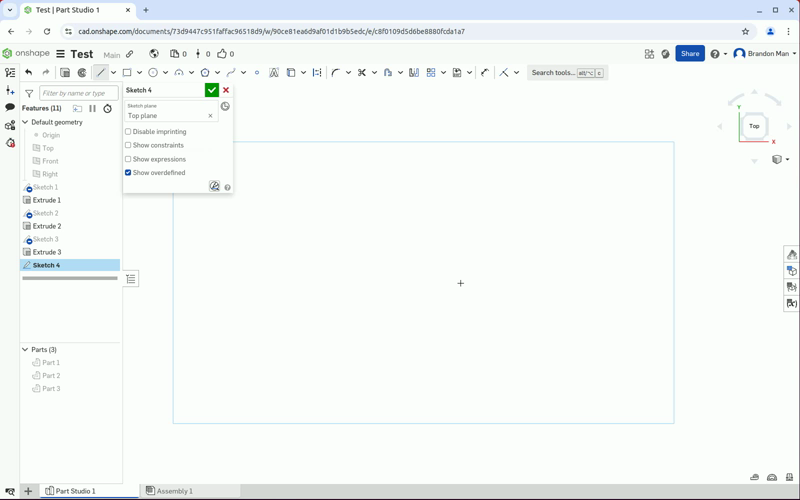
click(460, 282)
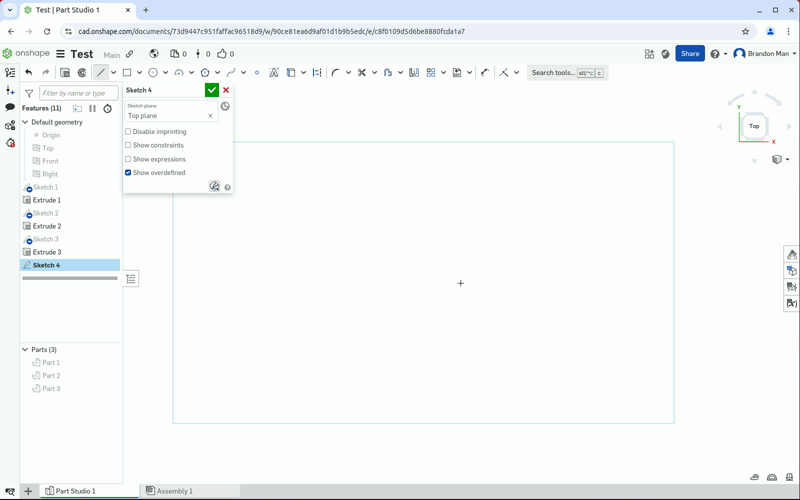
key_up(shift)
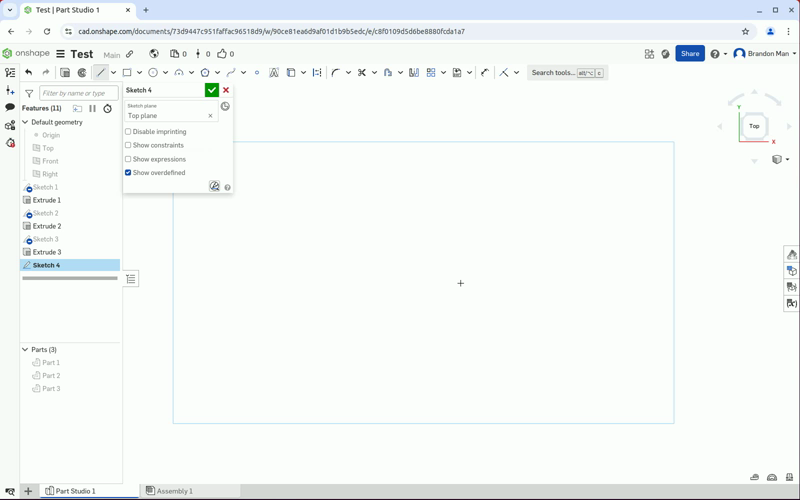
key_down(shift)
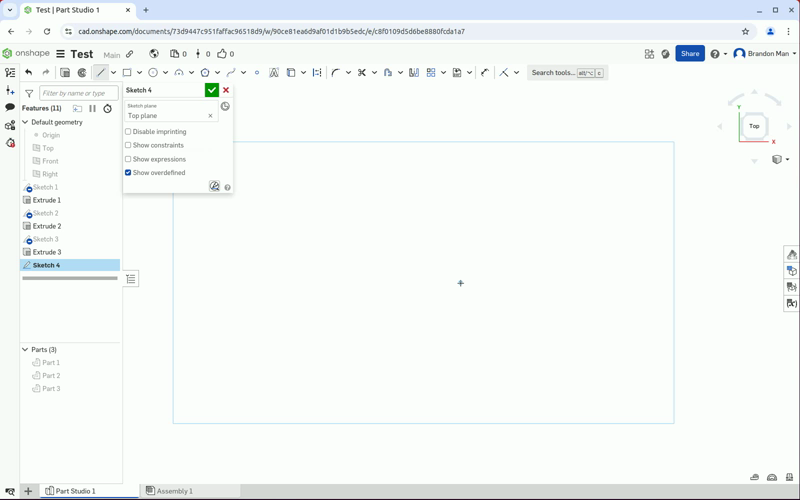
mouse_move(490, 282)
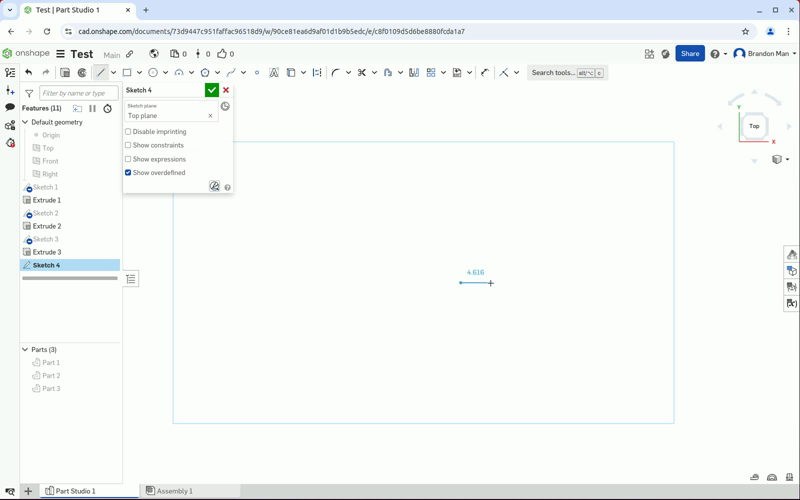
mouse_move(482, 282)
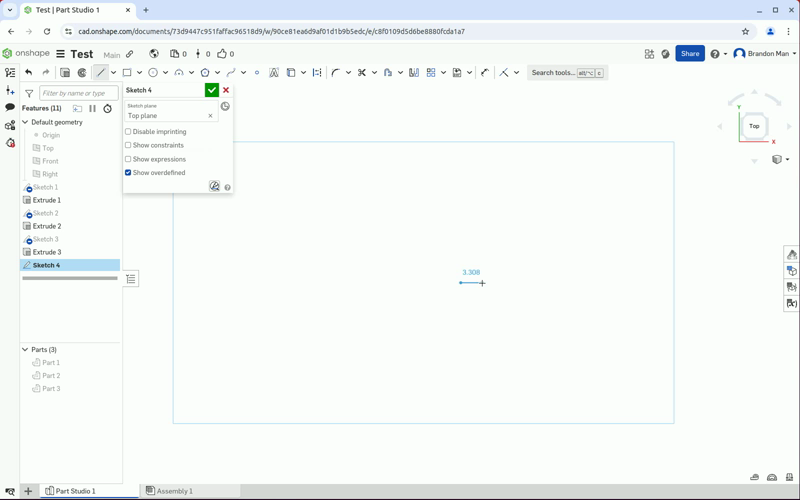
click(482, 282)
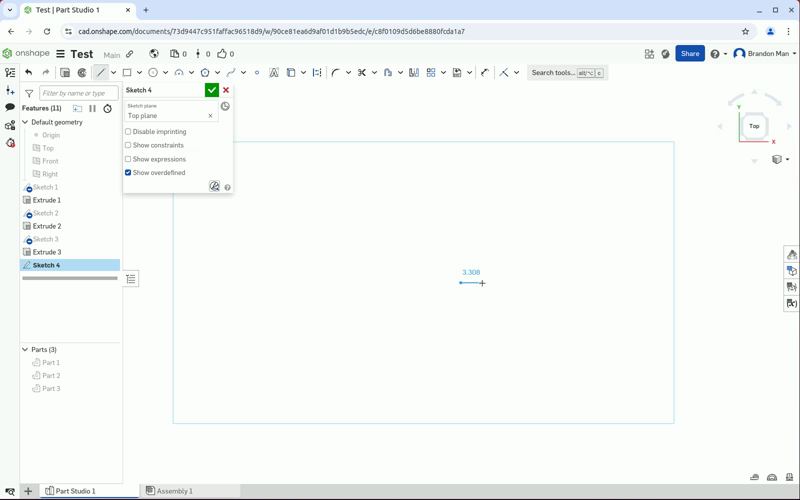
key_up(shift)
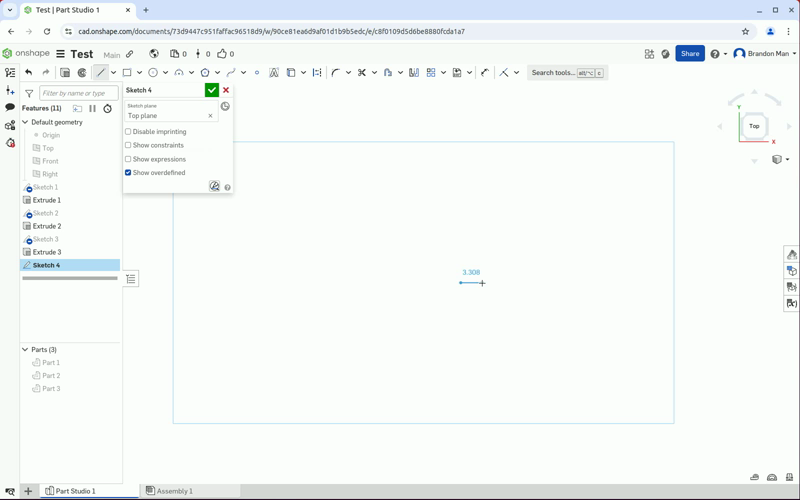
key_down(shift)
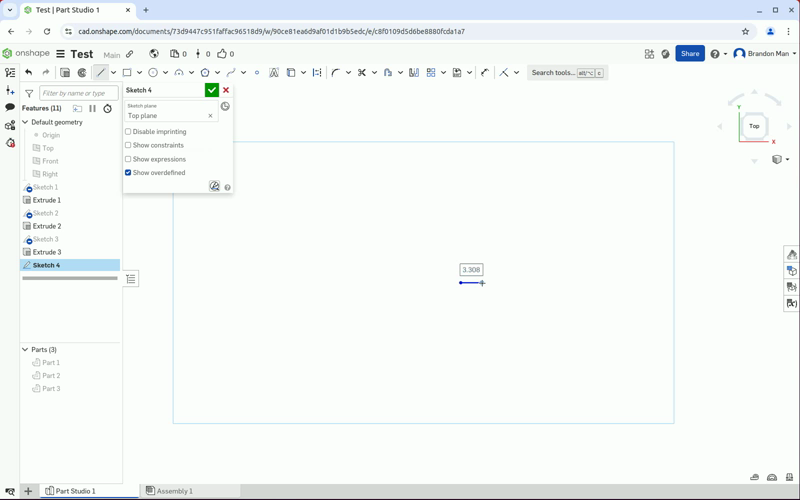
mouse_move(482, 216)
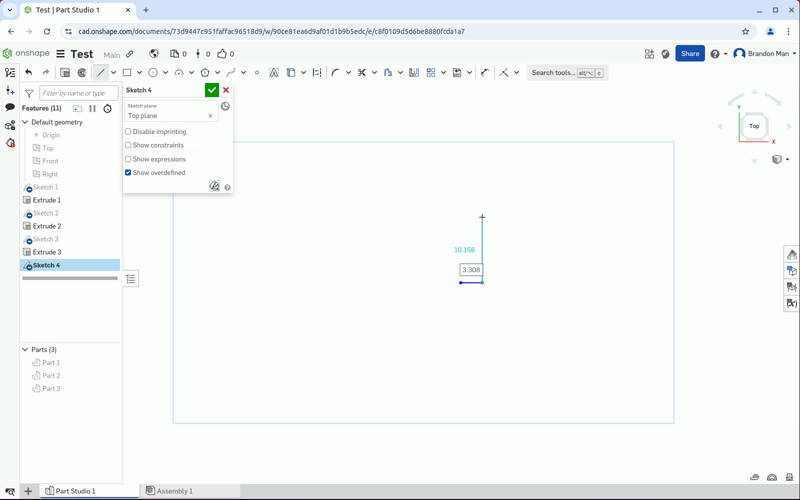
click(482, 216)
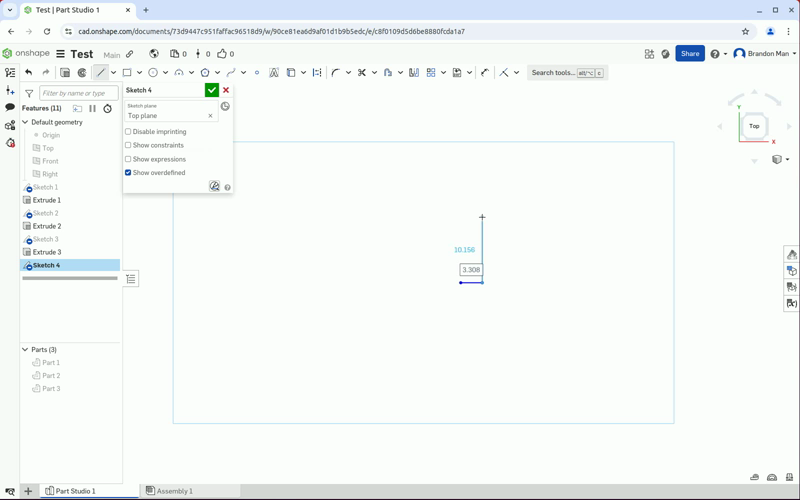
key_up(shift)
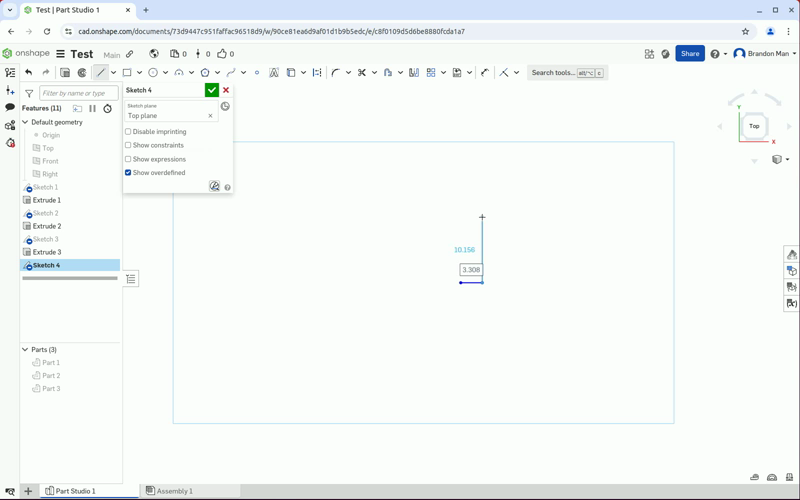
key_down(shift)
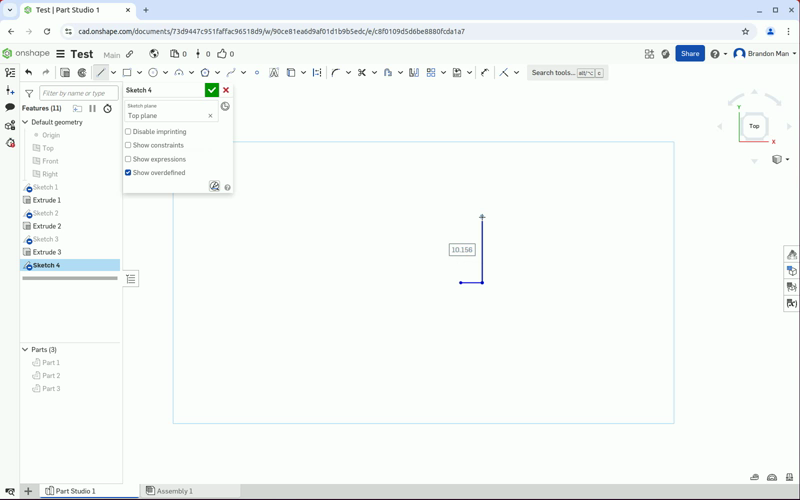
mouse_move(512, 216)
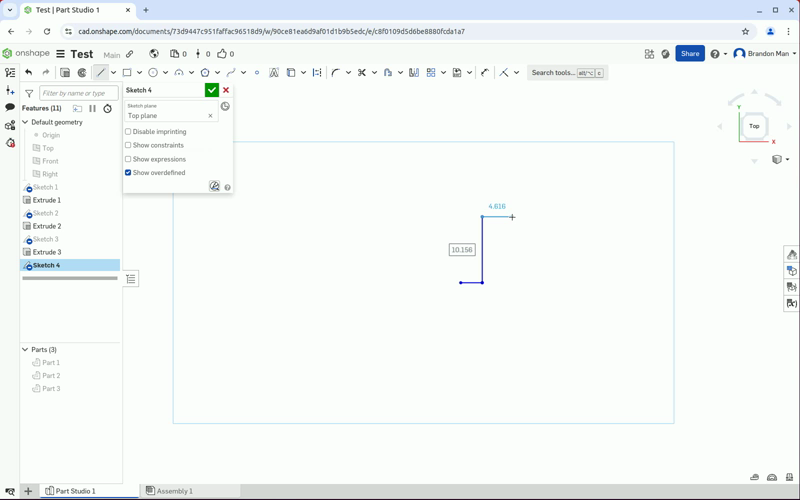
mouse_move(460, 216)
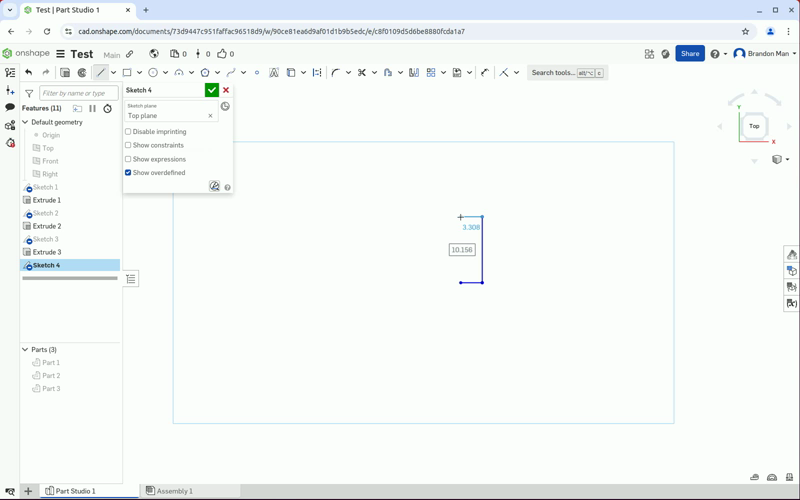
click(460, 216)
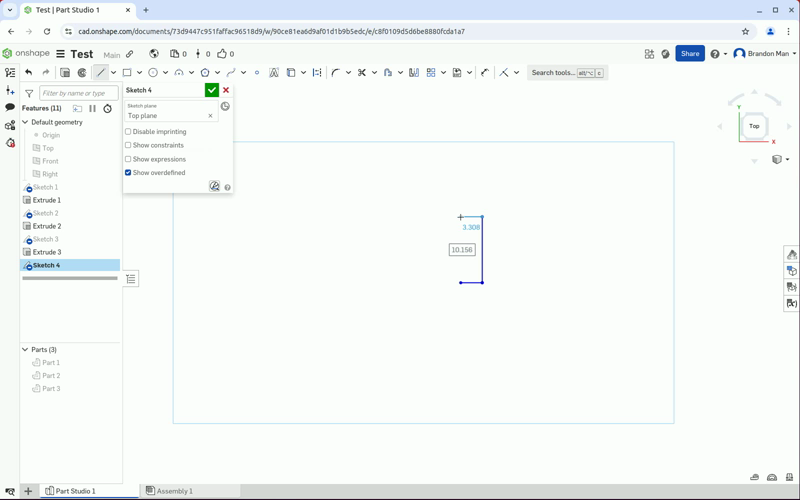
key_up(shift)
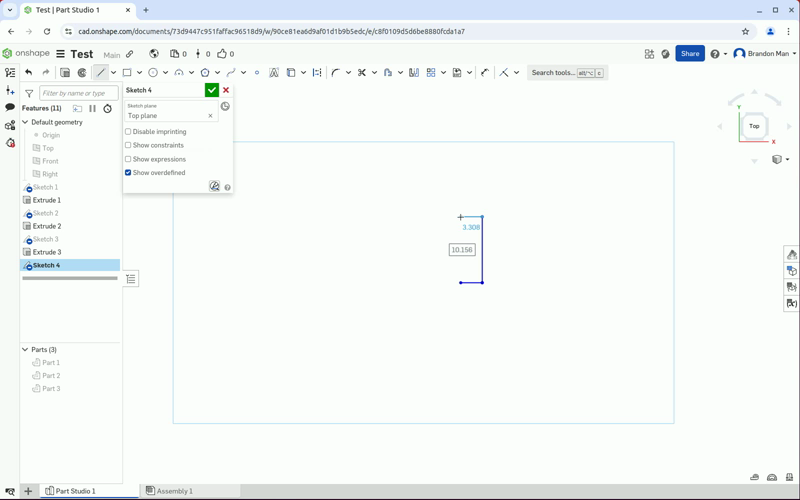
key_down(shift)
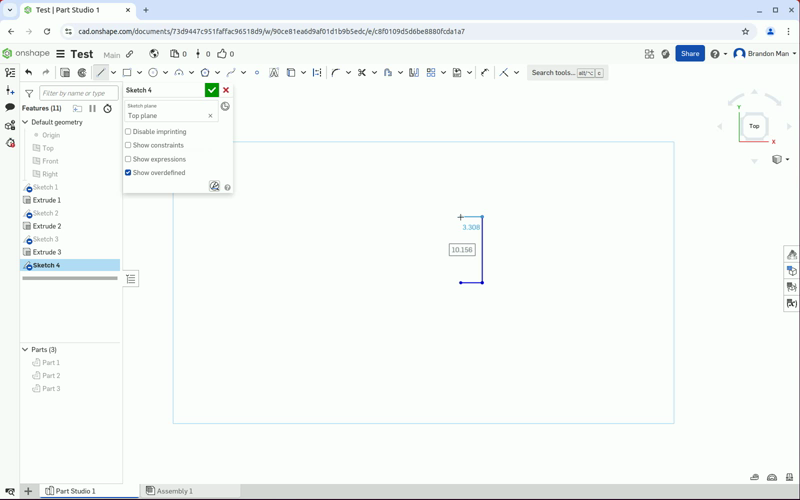
mouse_move(460, 282)
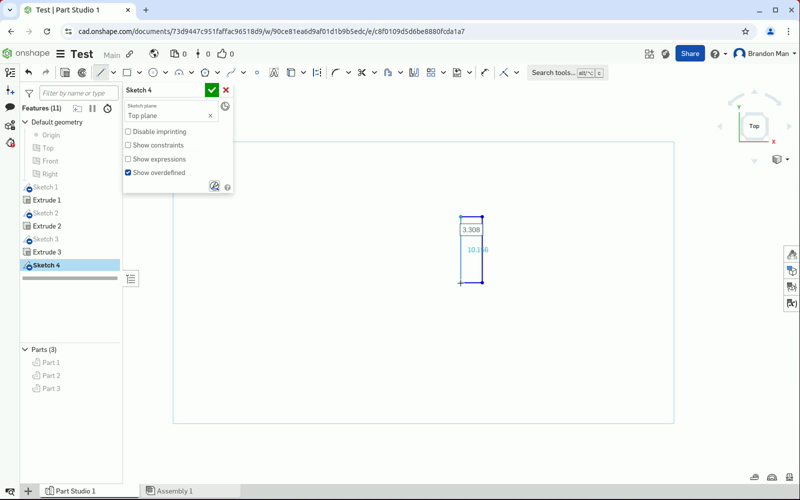
key_up(shift)
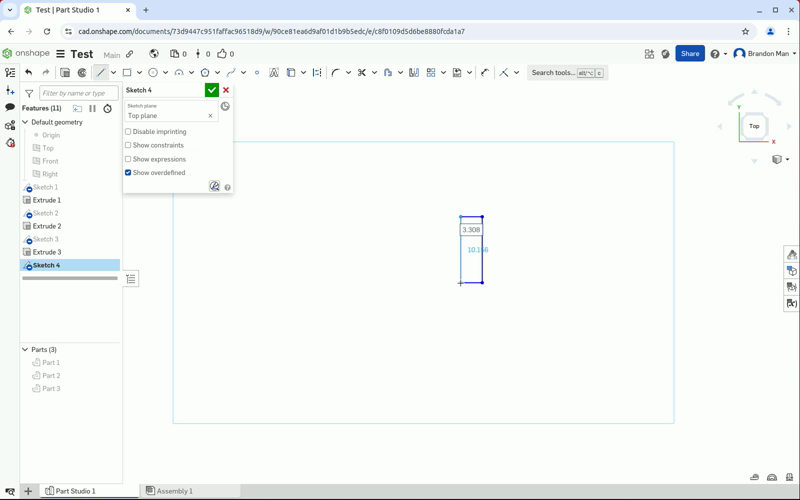
click(460, 282)
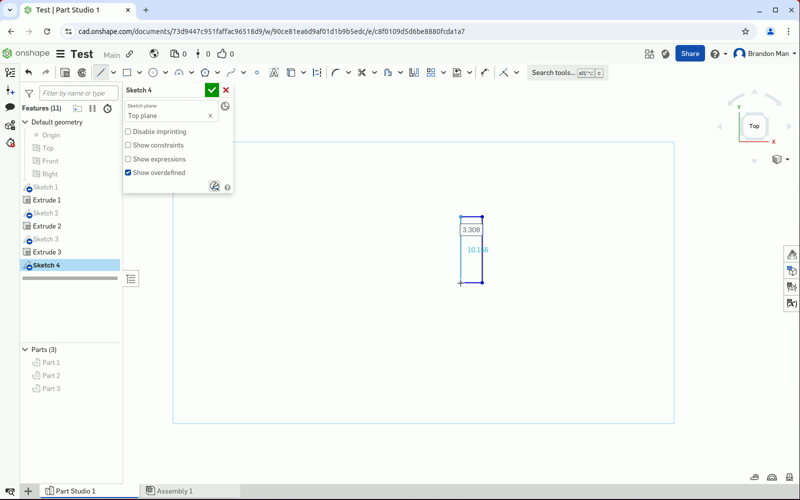
key(esc)
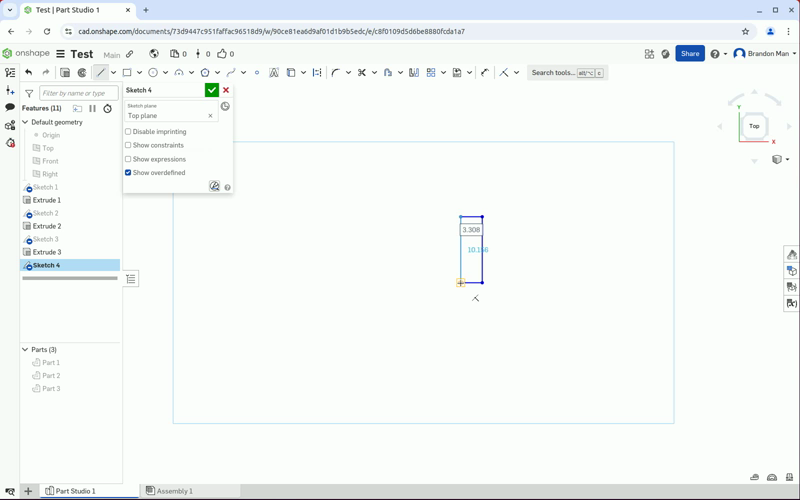
mouse_move(461, 248)
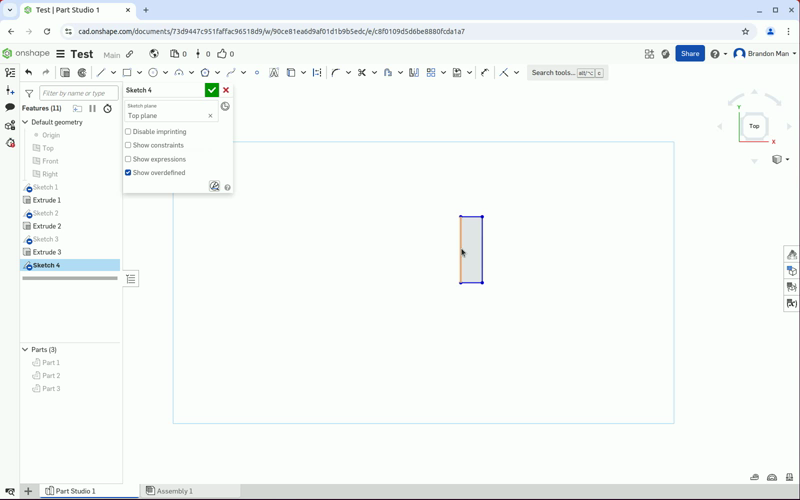
scroll(6)
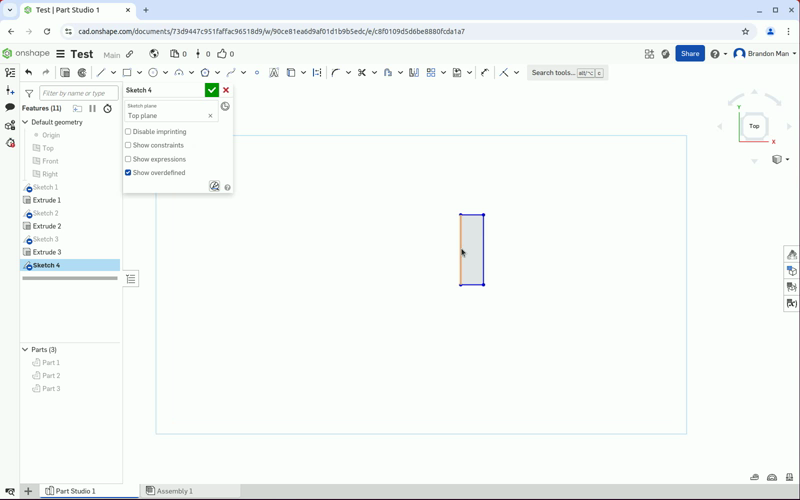
scroll(6)
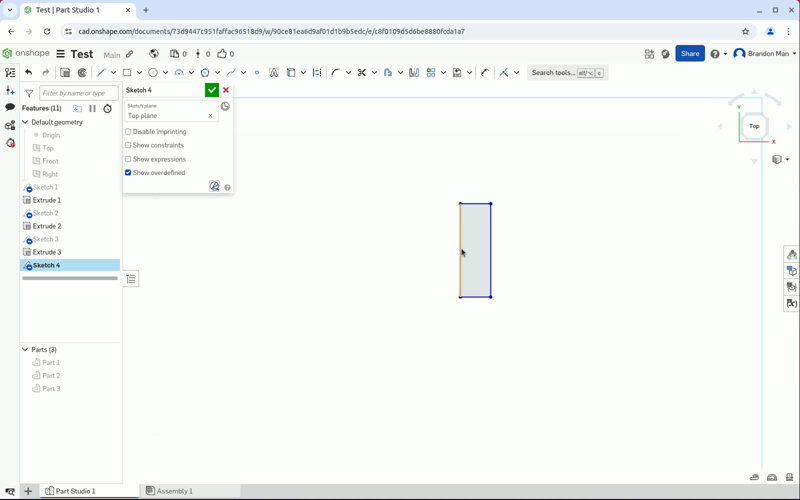
scroll(6)
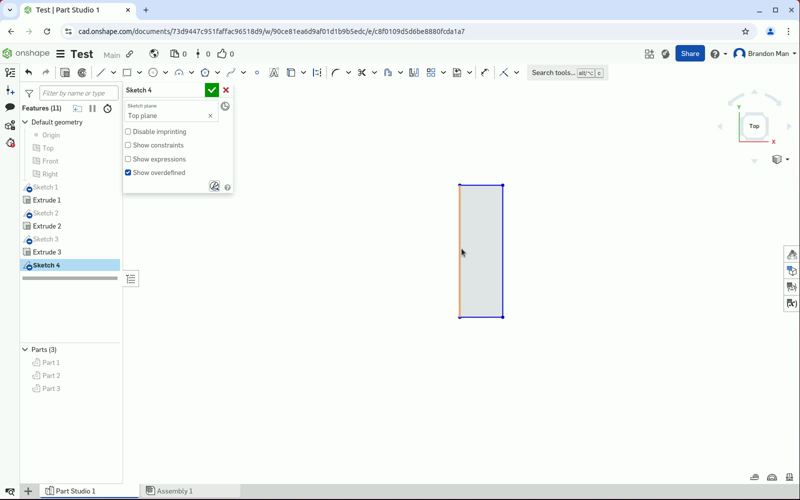
scroll(6)
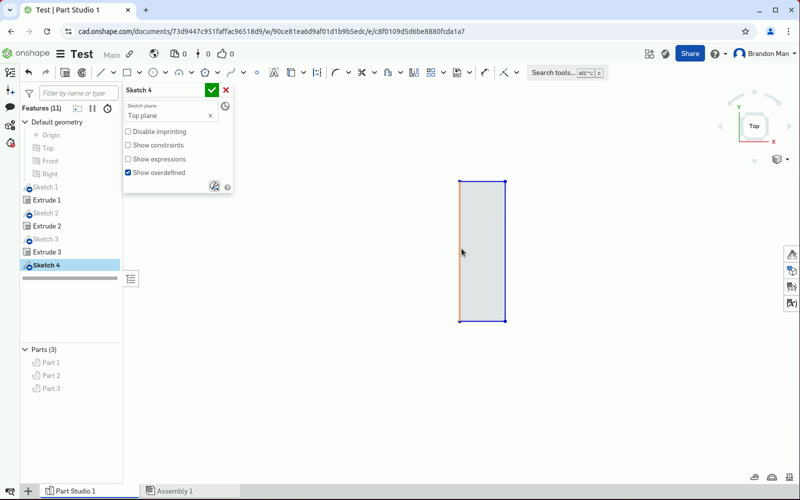
scroll(6)
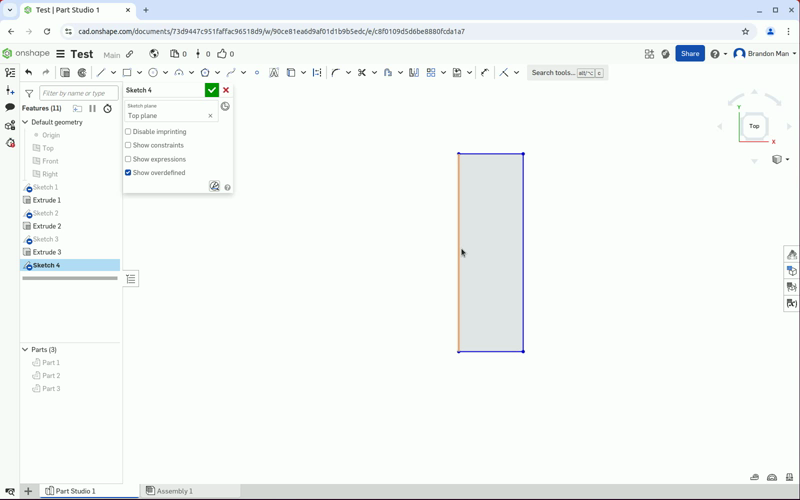
scroll(6)
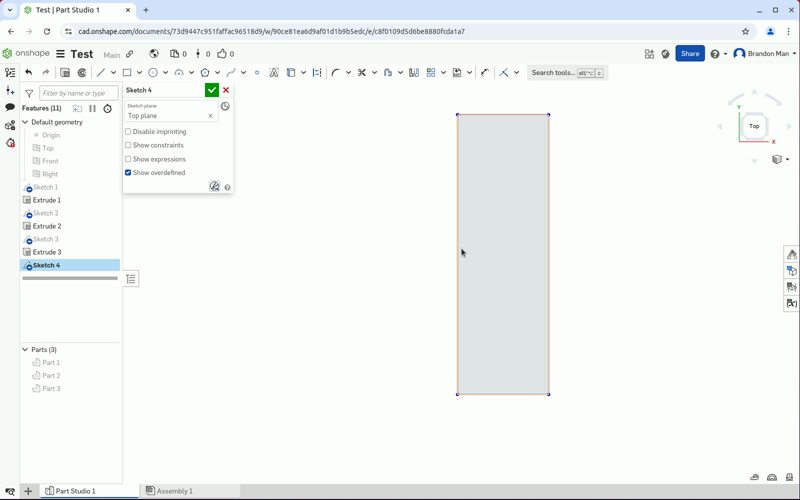
scroll(6)
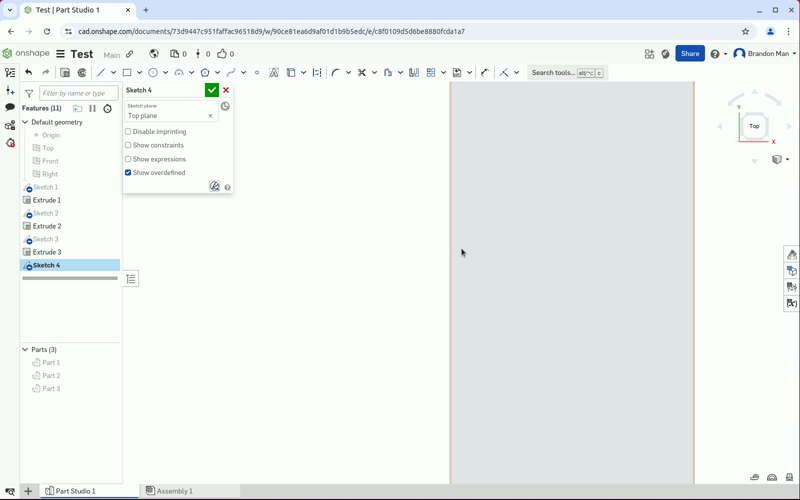
click(461, 248)
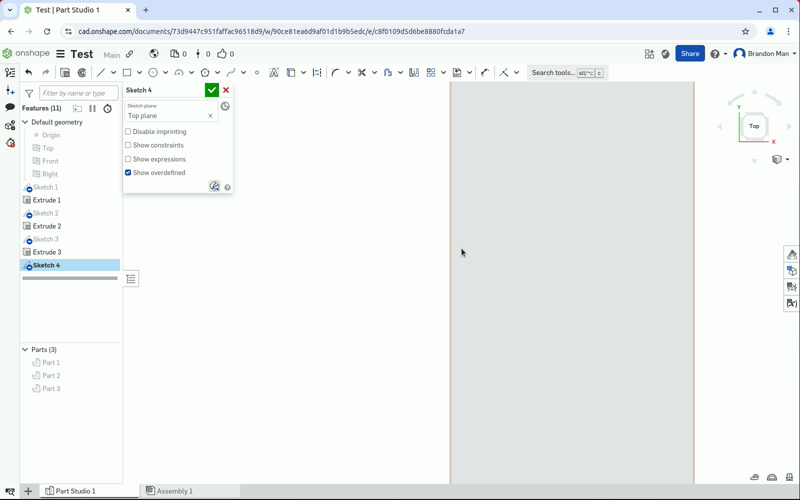
scroll(-6)
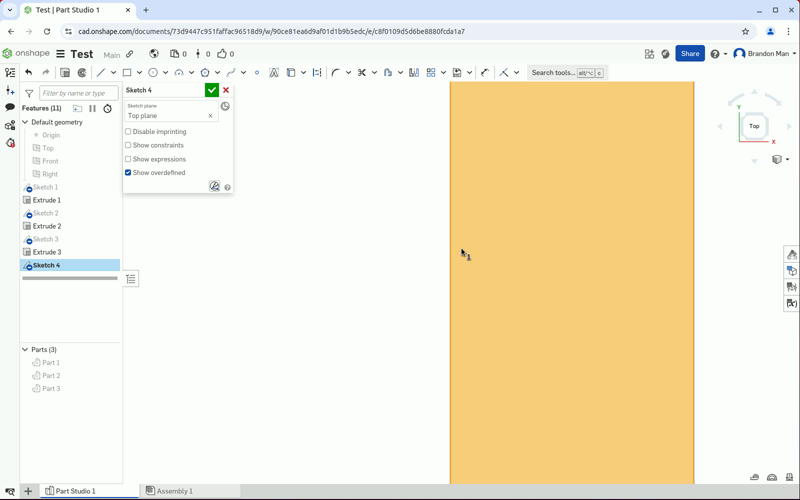
scroll(-6)
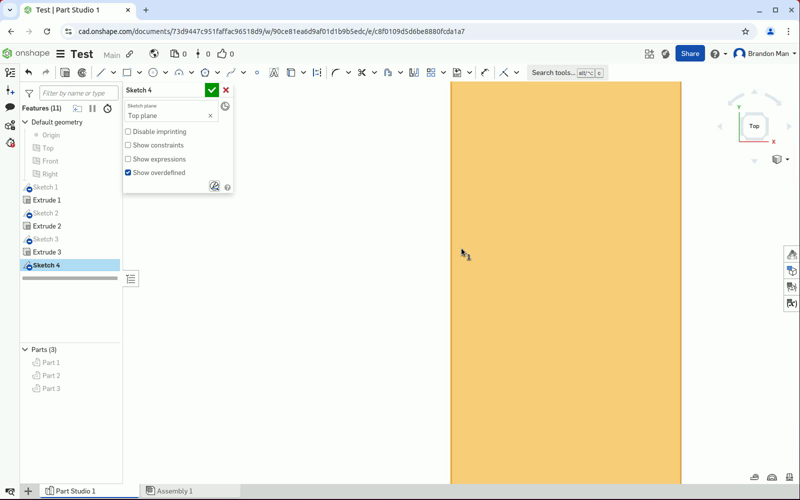
scroll(-6)
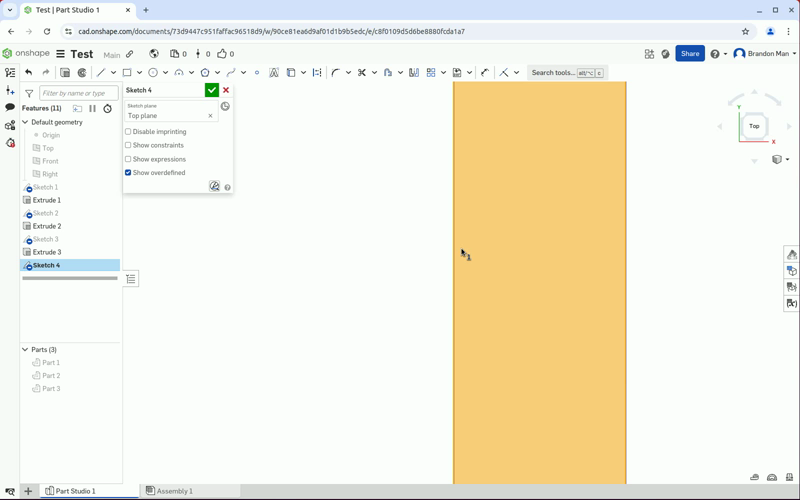
scroll(-6)
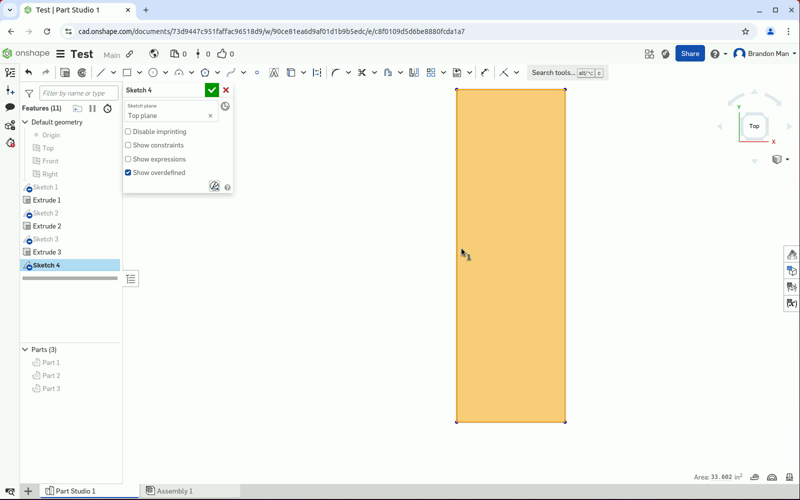
scroll(-6)
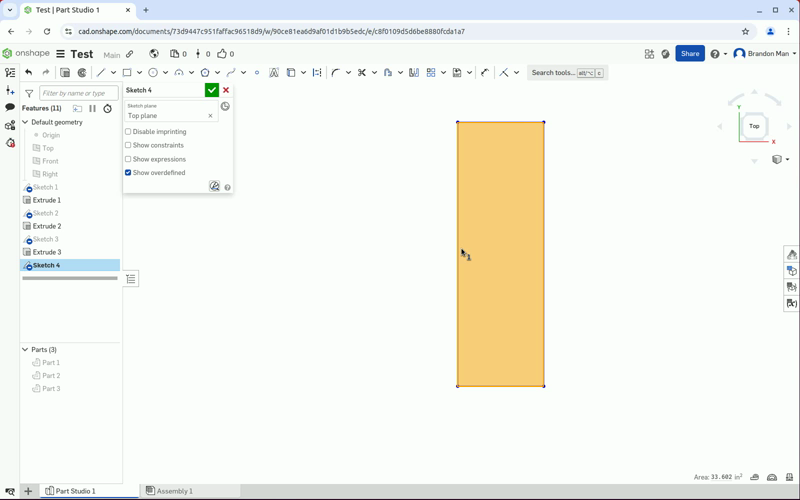
scroll(-6)
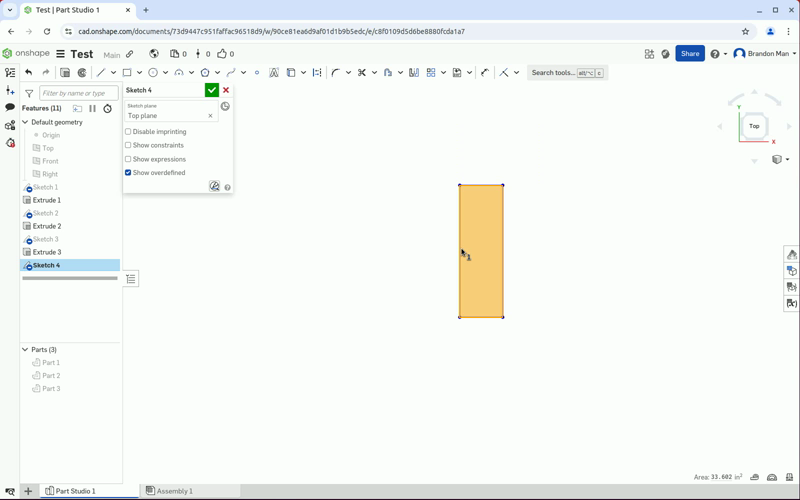
scroll(-6)
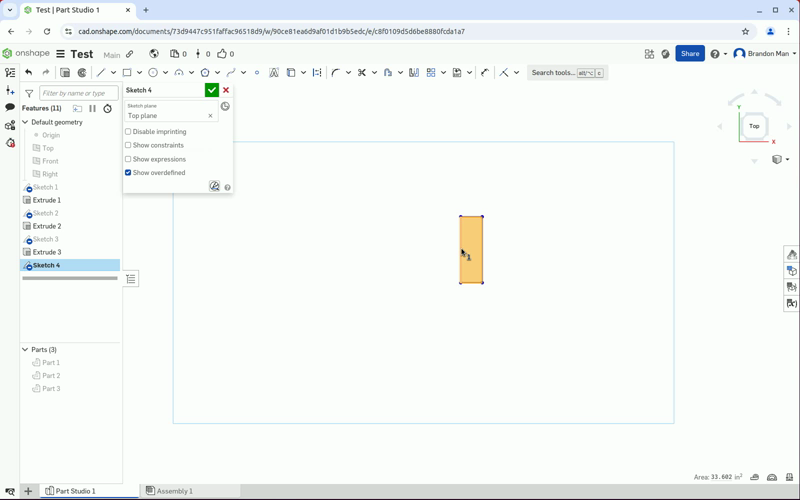
mouse_move(73, 352)
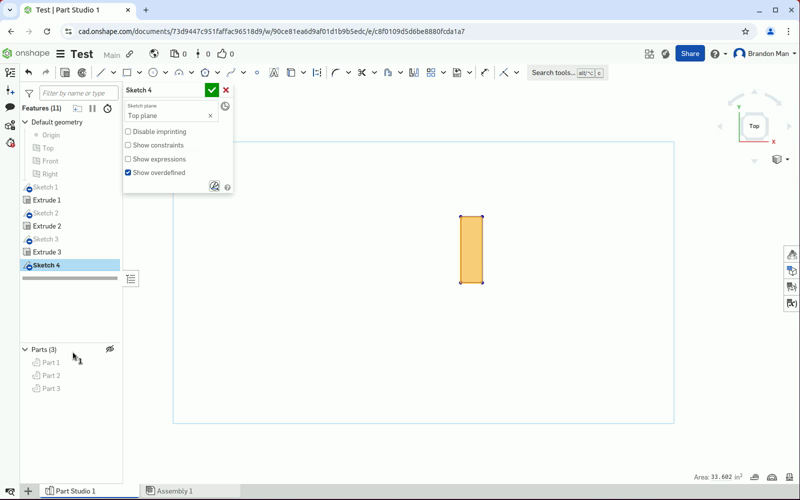
key(shift+y)
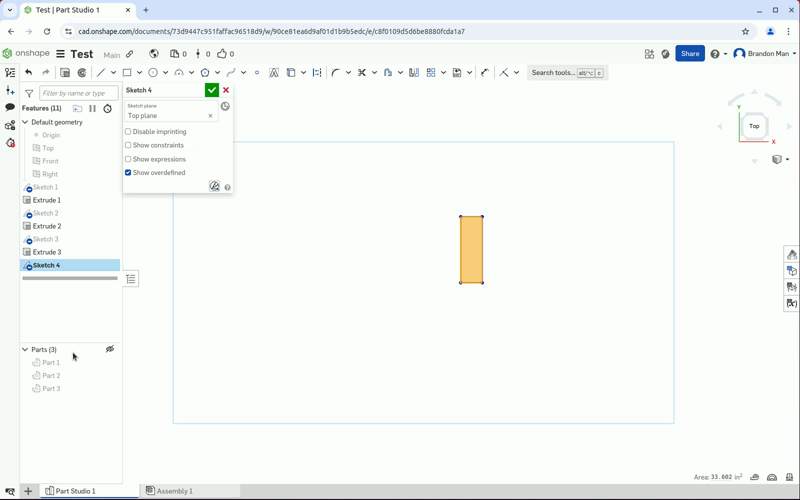
key(shift+e)
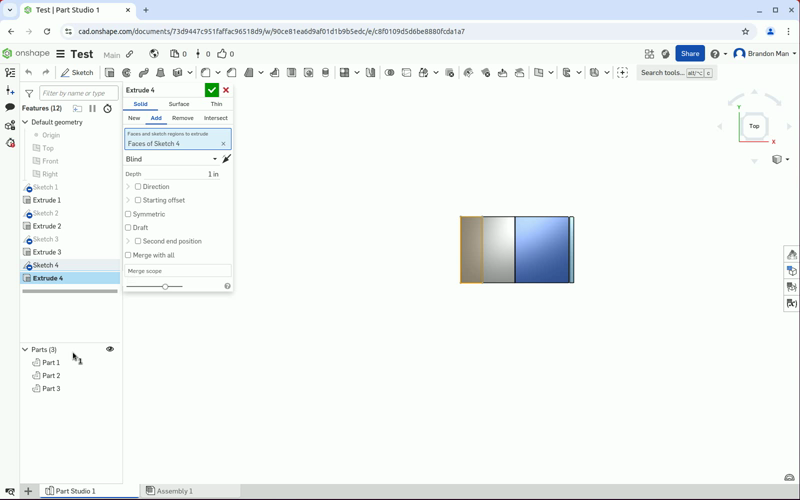
mouse_move(143, 106)
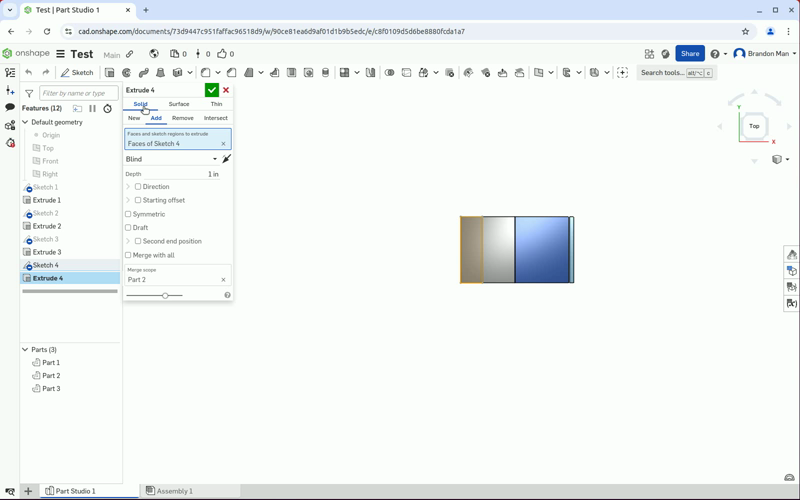
click(143, 106)
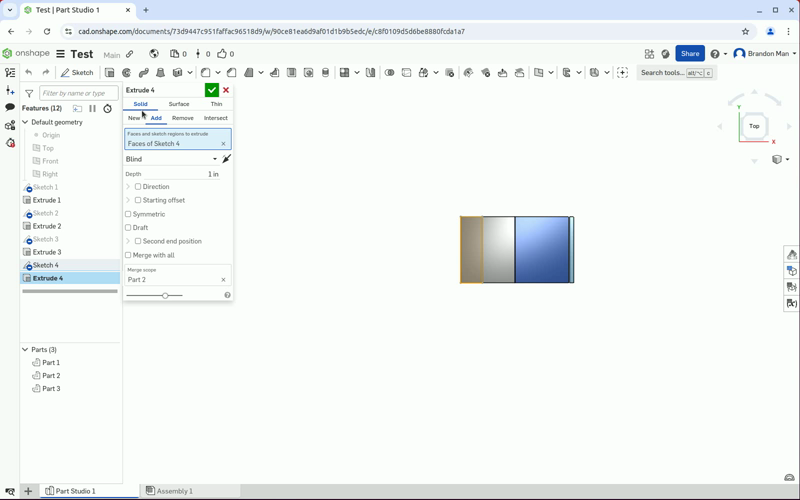
mouse_move(137, 120)
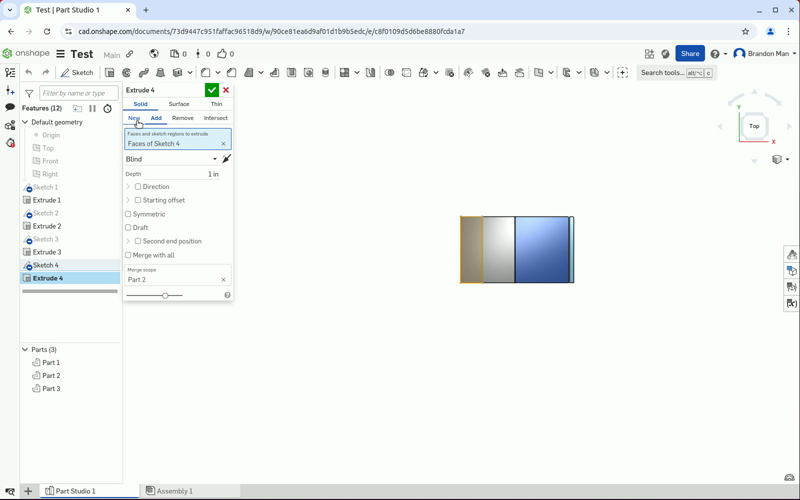
click(137, 120)
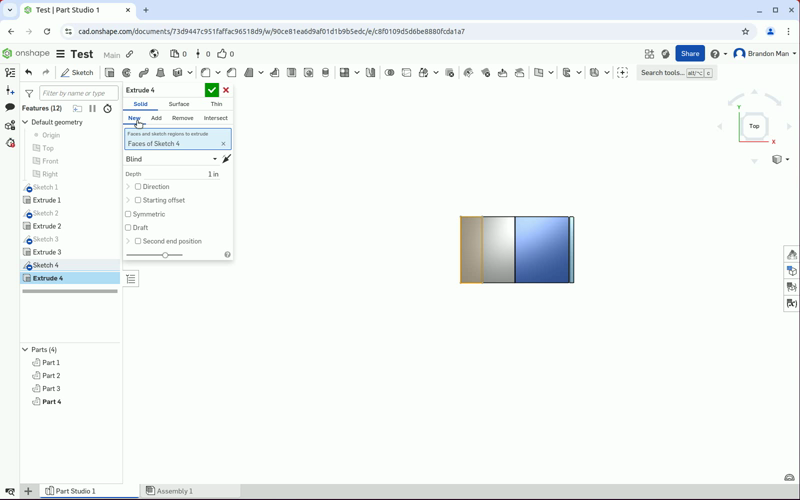
key(tab, 4)
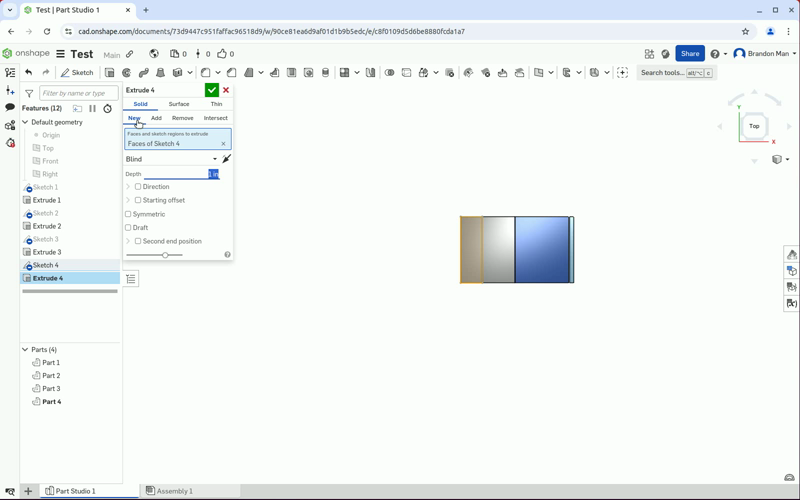
text(0.241)
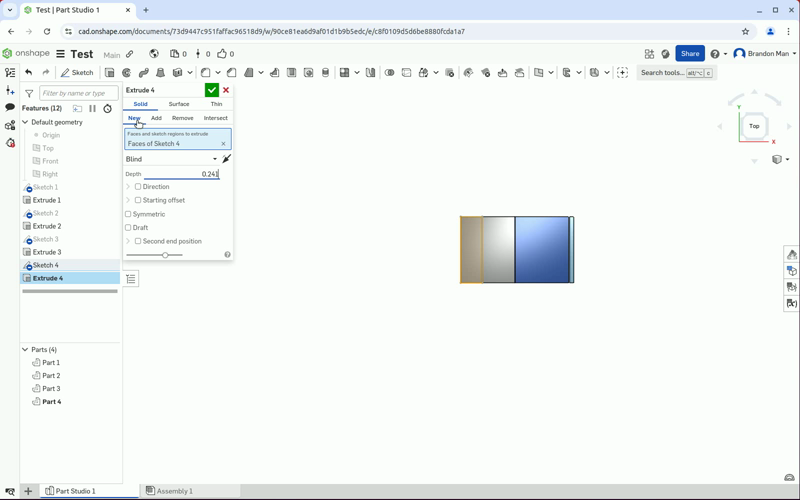
key(enter)
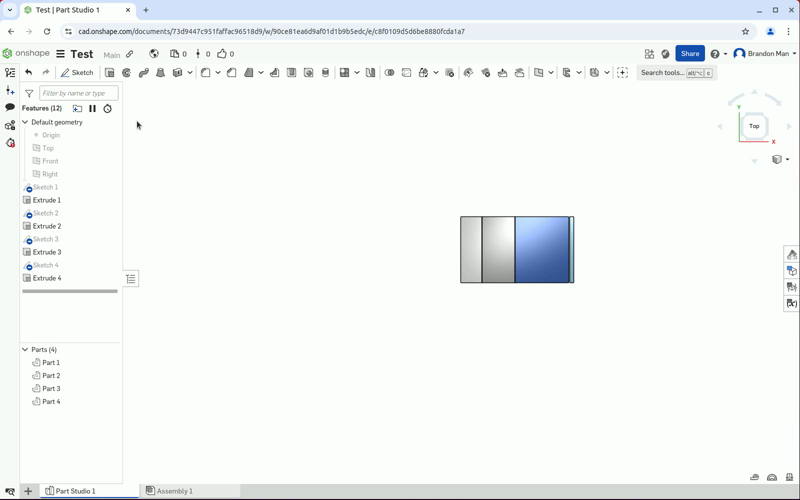
key(shift+h)
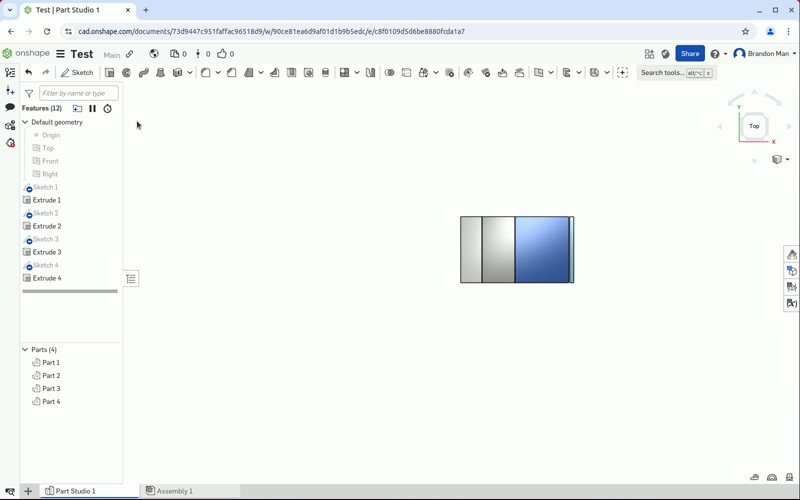
key(shift+h)
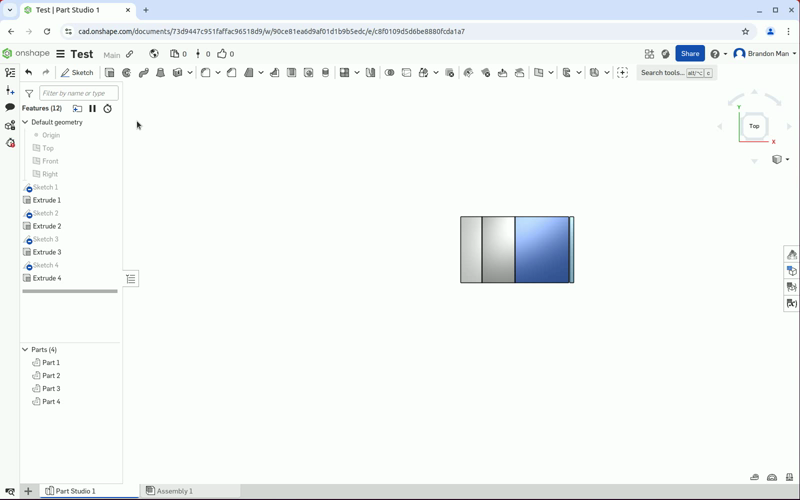
mouse_move(73, 189)
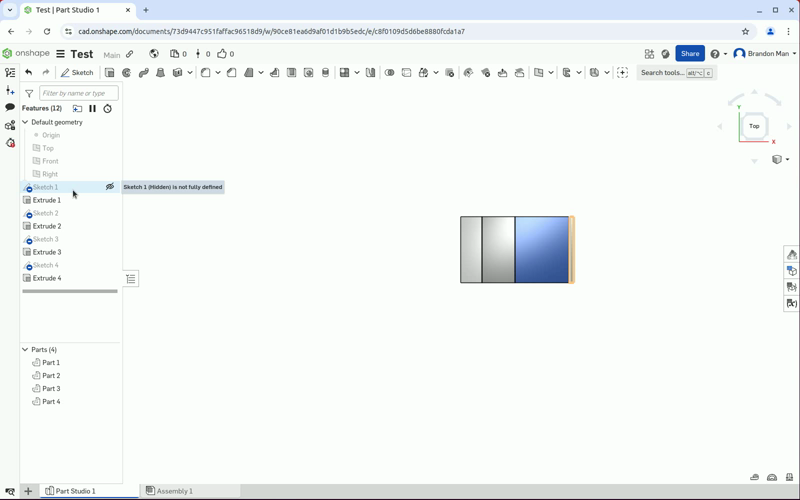
click(73, 189)
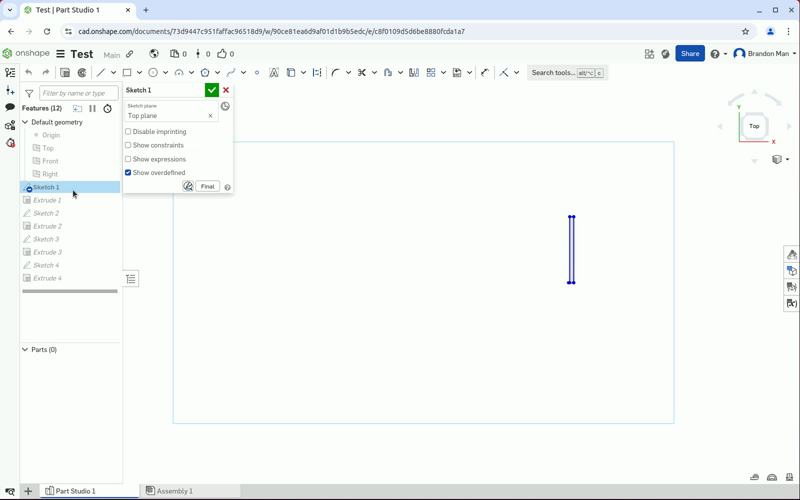
mouse_move(229, 92)
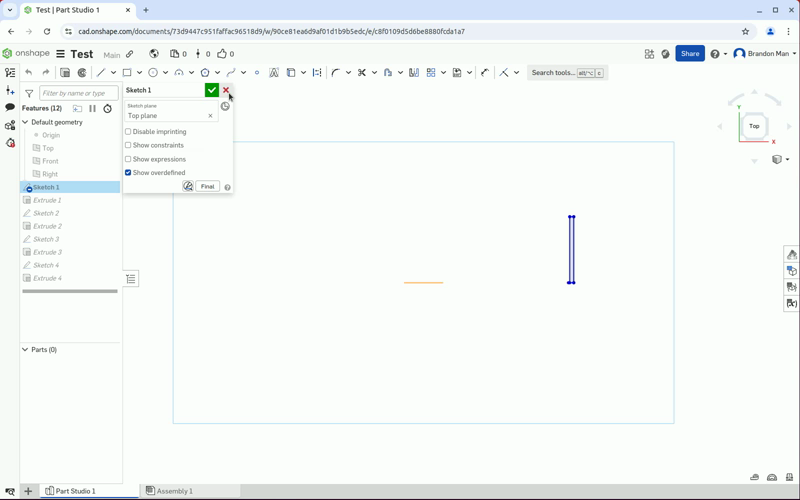
click(229, 92)
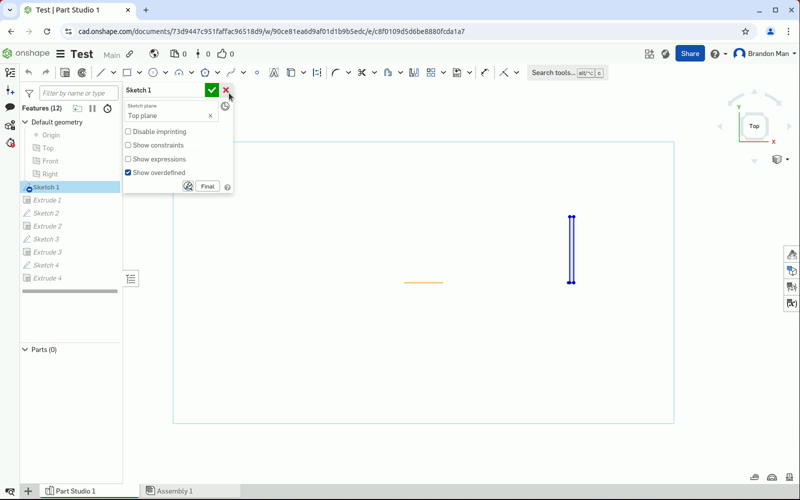
key(shift+s)
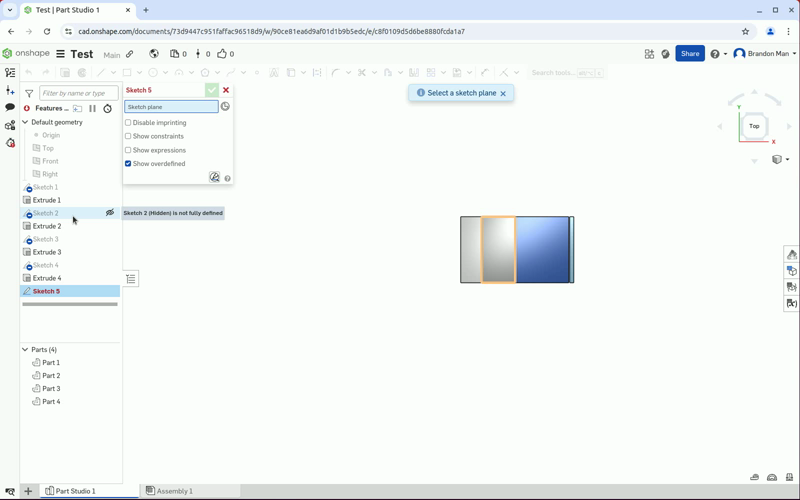
scroll(3)
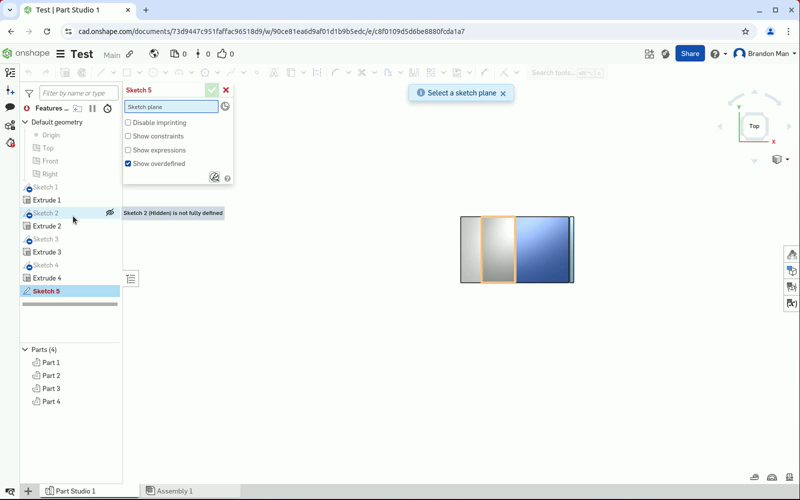
mouse_move(73, 150)
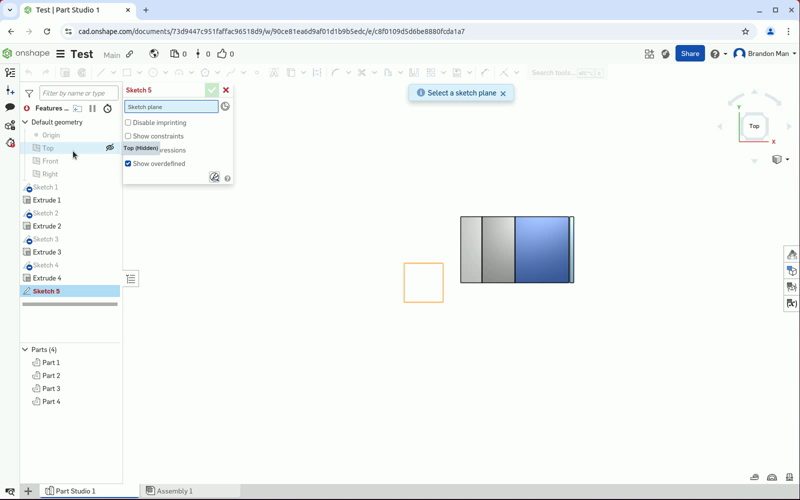
click(73, 150)
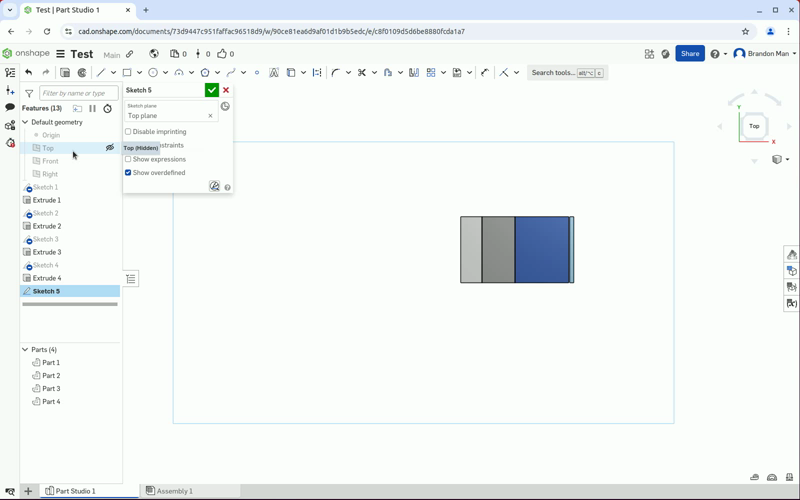
mouse_move(73, 352)
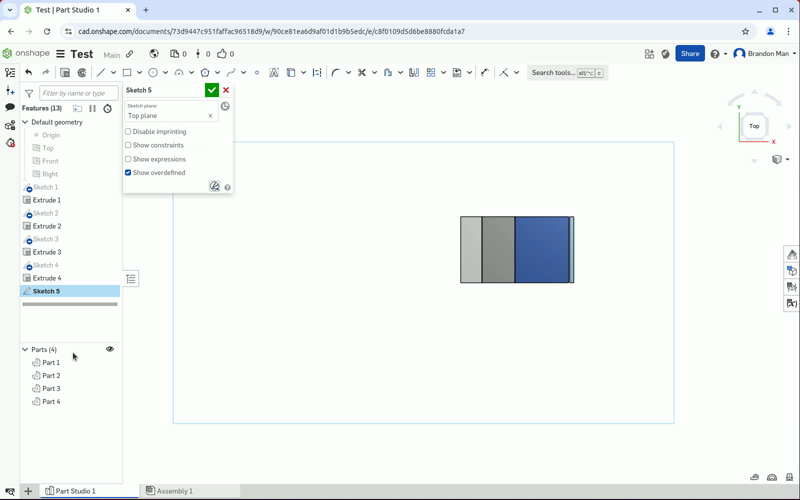
key(y)
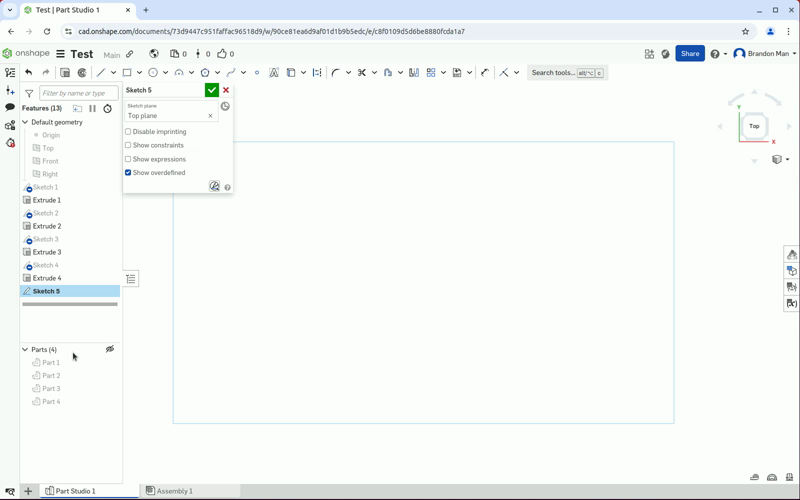
key(l)
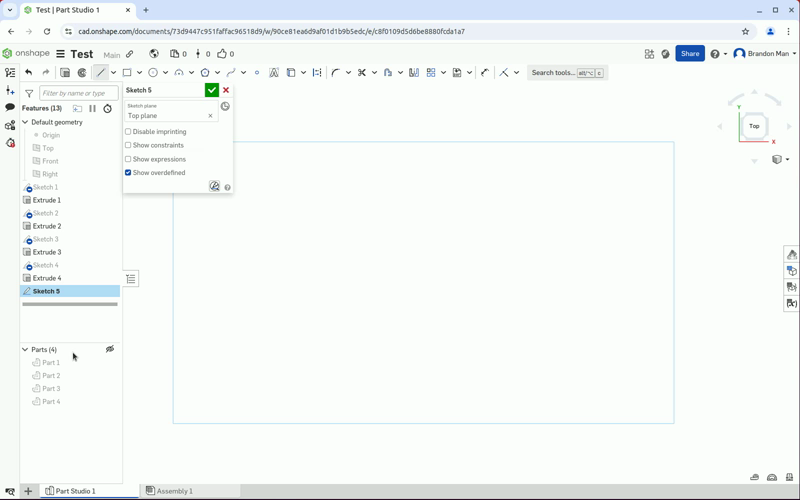
key_down(shift)
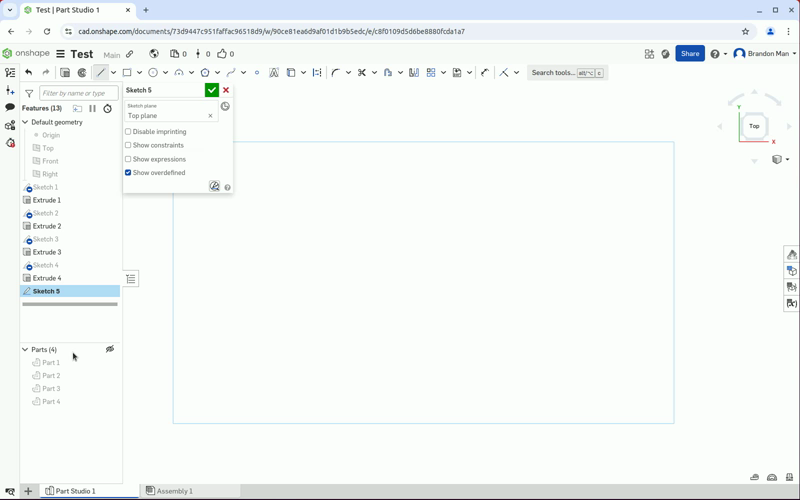
mouse_move(452, 282)
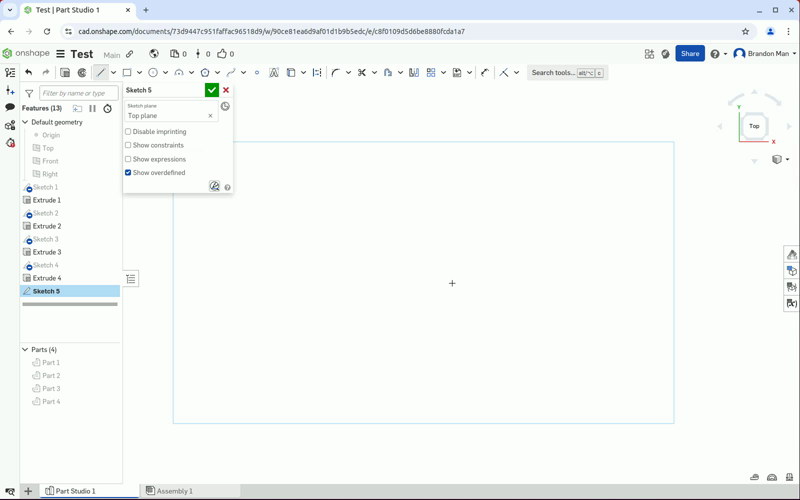
click(452, 282)
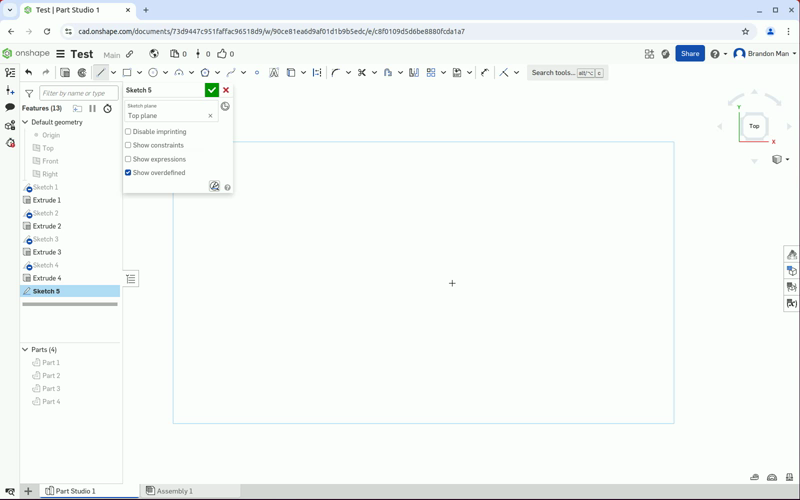
key_up(shift)
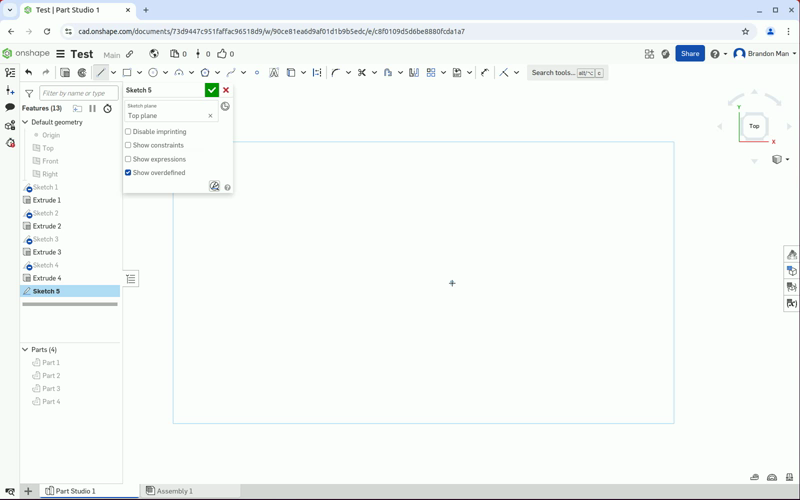
key_down(shift)
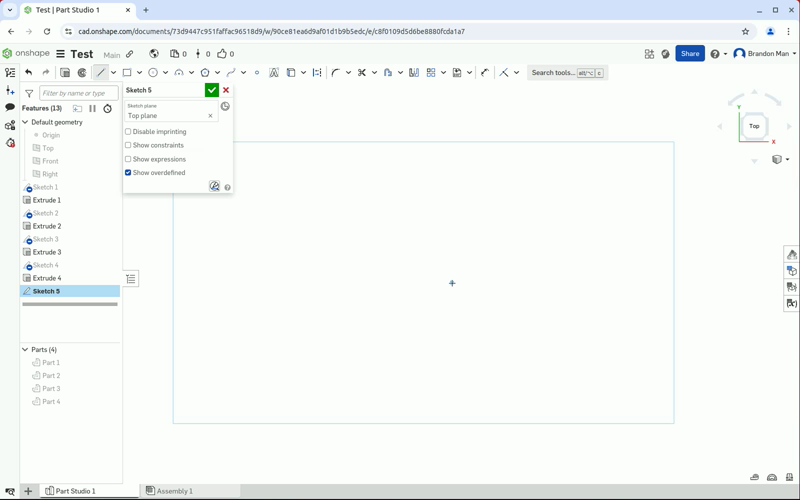
mouse_move(482, 282)
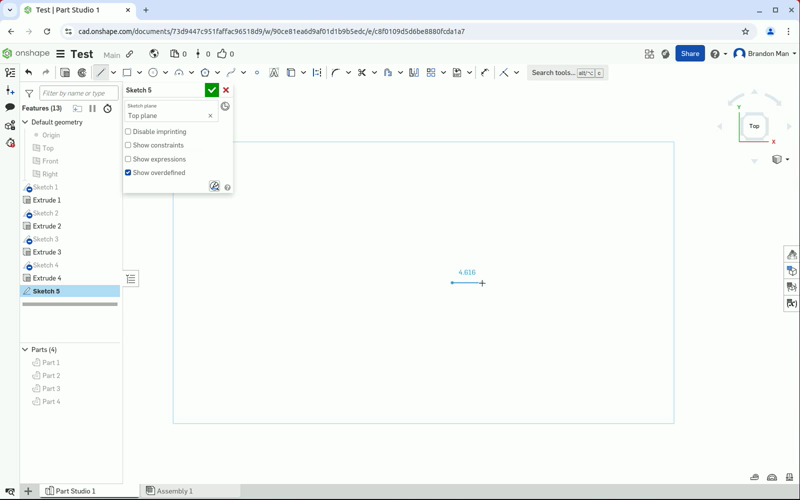
mouse_move(460, 282)
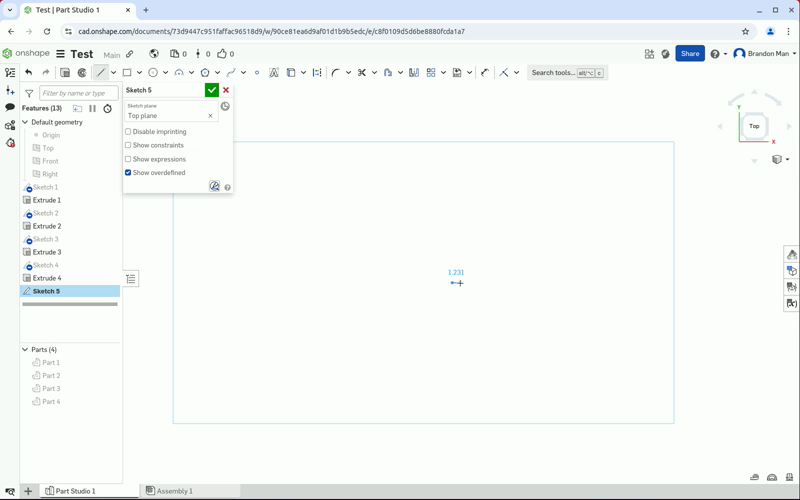
click(460, 282)
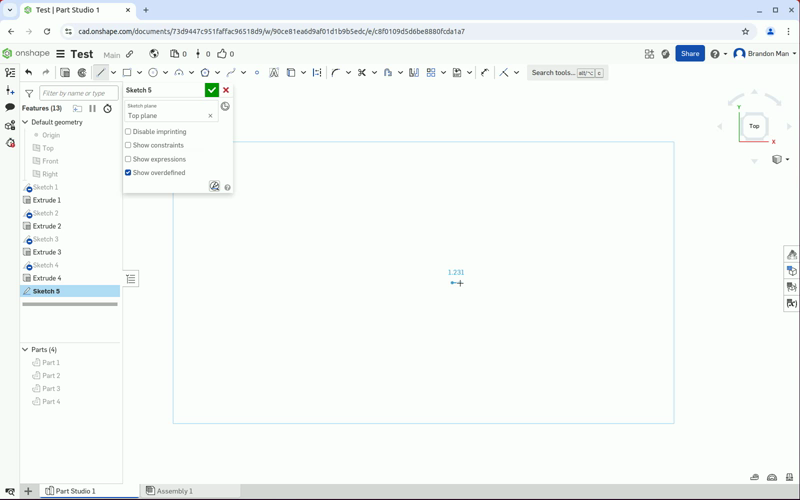
key_up(shift)
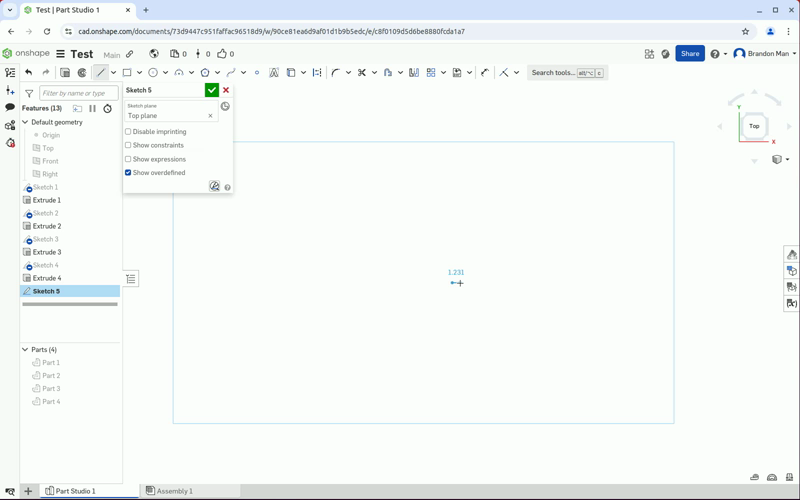
key_down(shift)
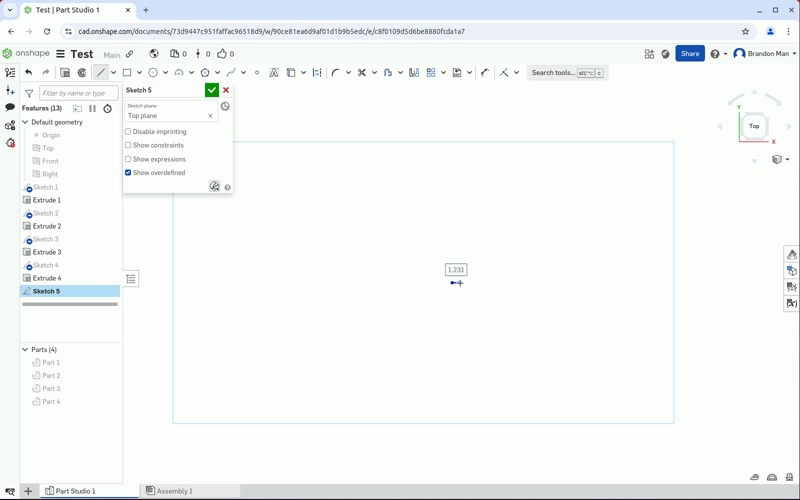
mouse_move(460, 216)
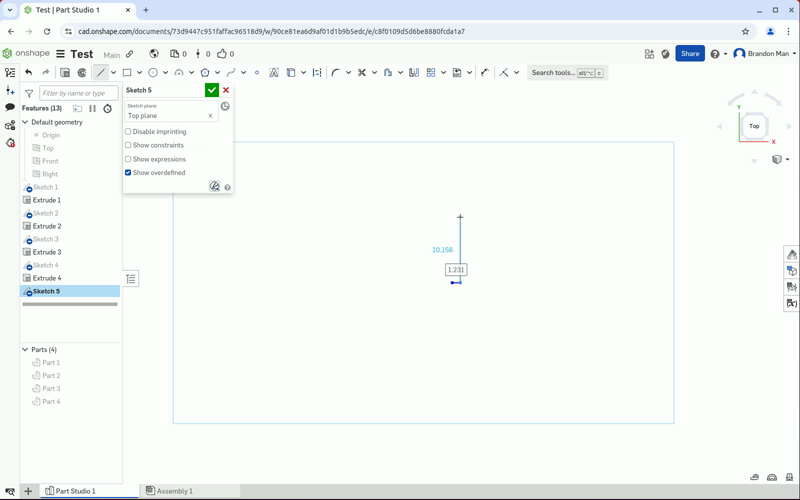
click(460, 216)
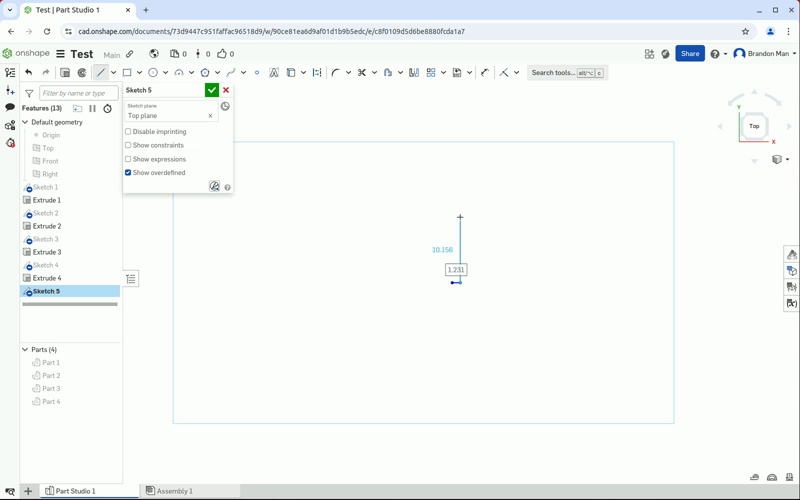
key_up(shift)
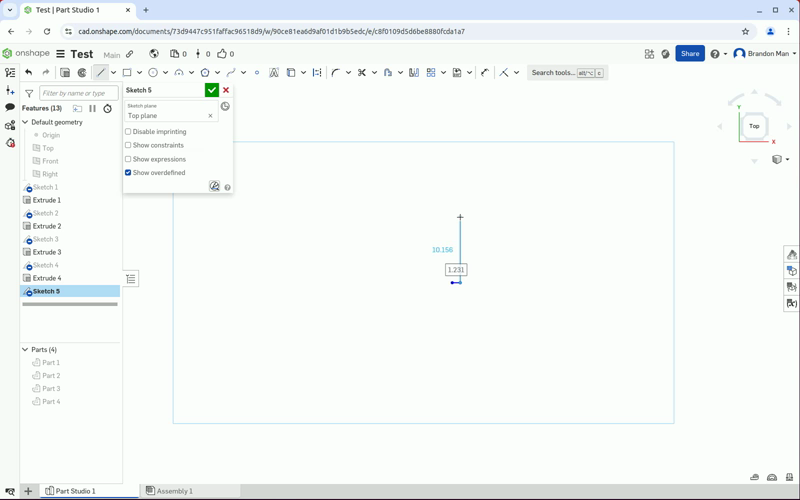
key_down(shift)
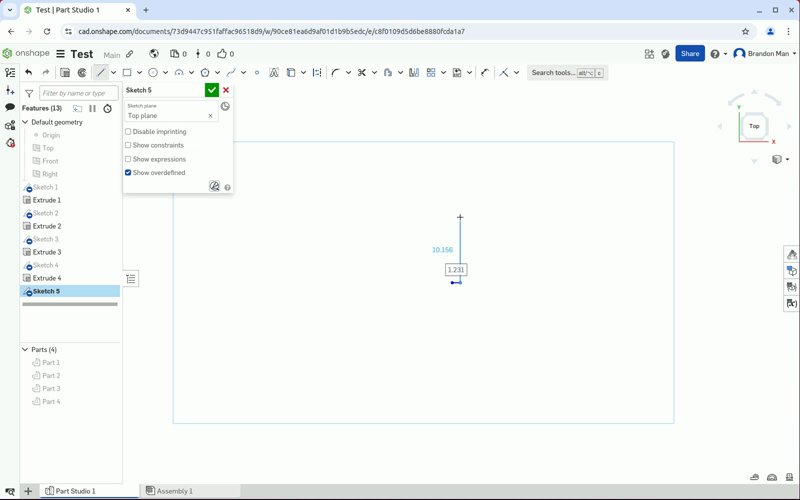
mouse_move(490, 216)
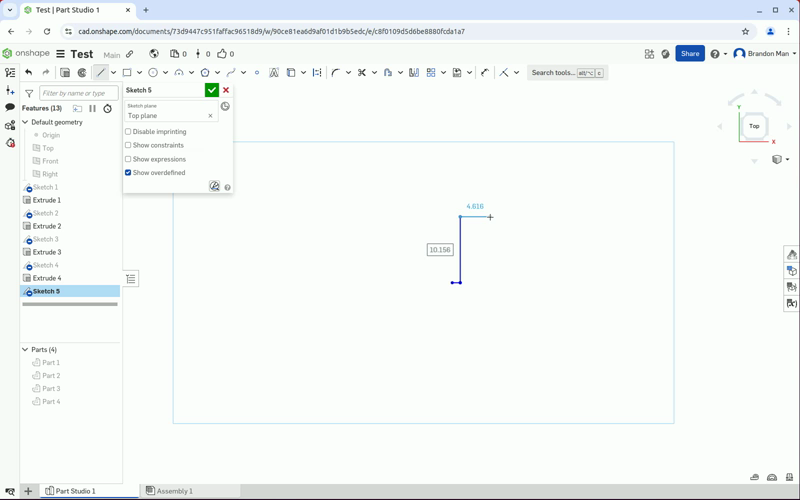
mouse_move(452, 216)
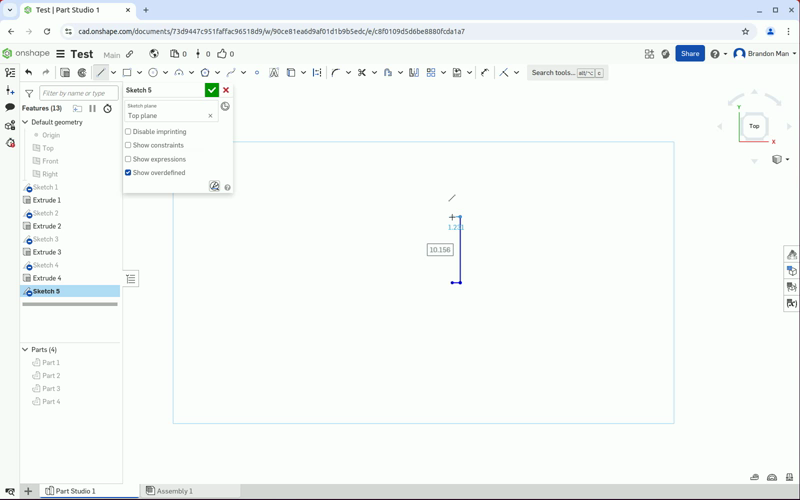
click(452, 216)
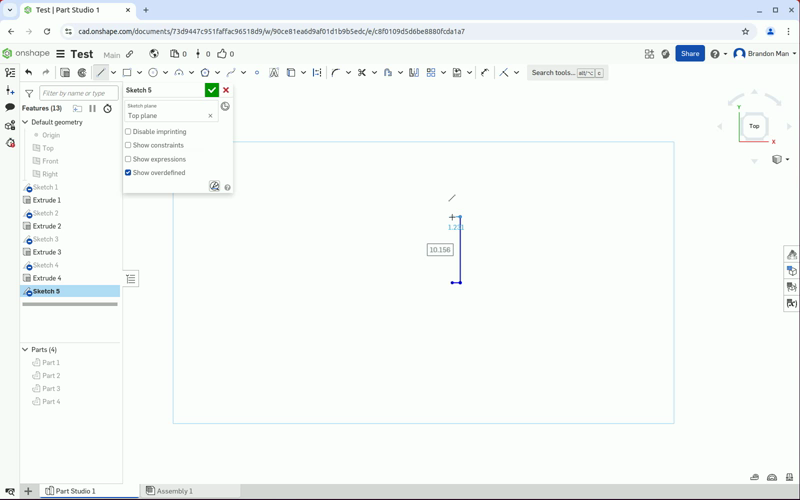
key_up(shift)
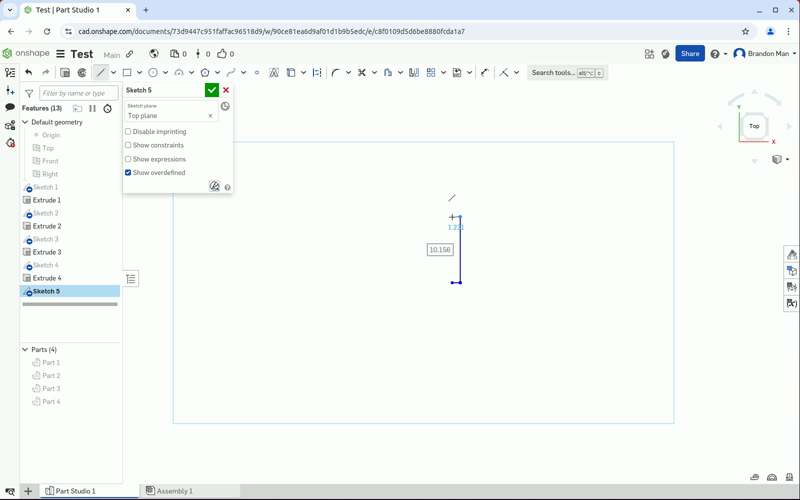
key_down(shift)
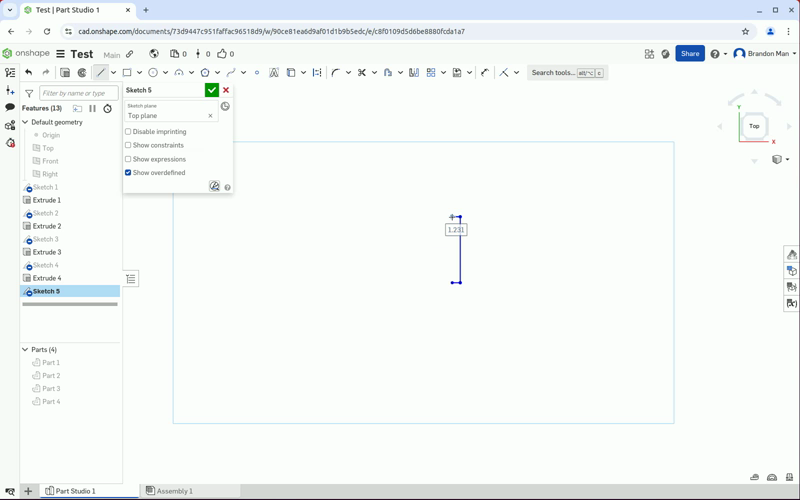
mouse_move(452, 282)
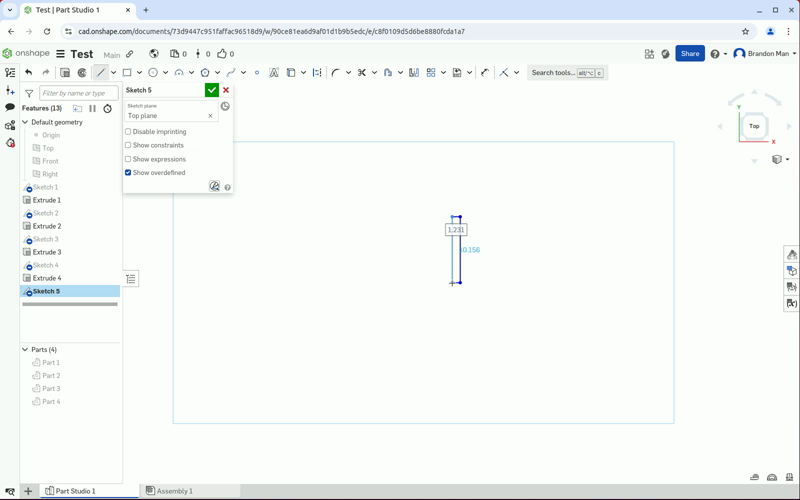
key_up(shift)
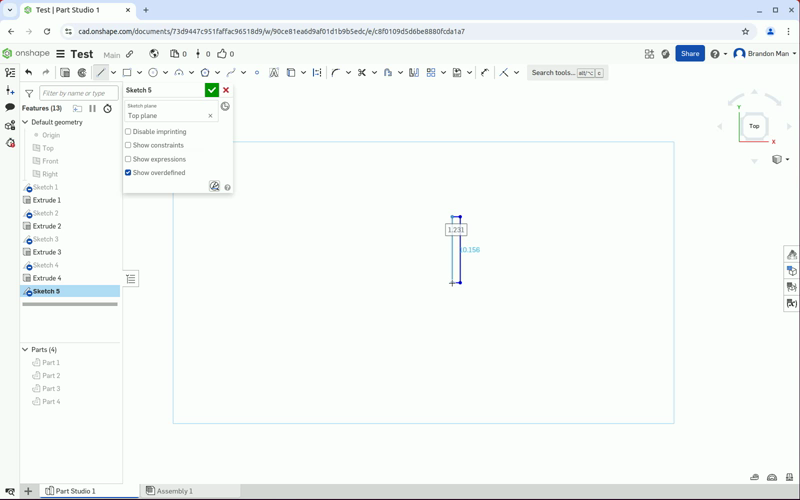
click(452, 282)
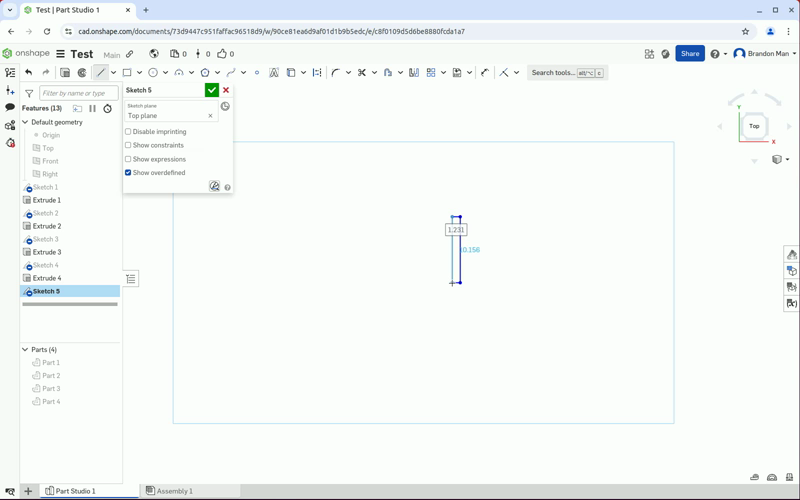
key(esc)
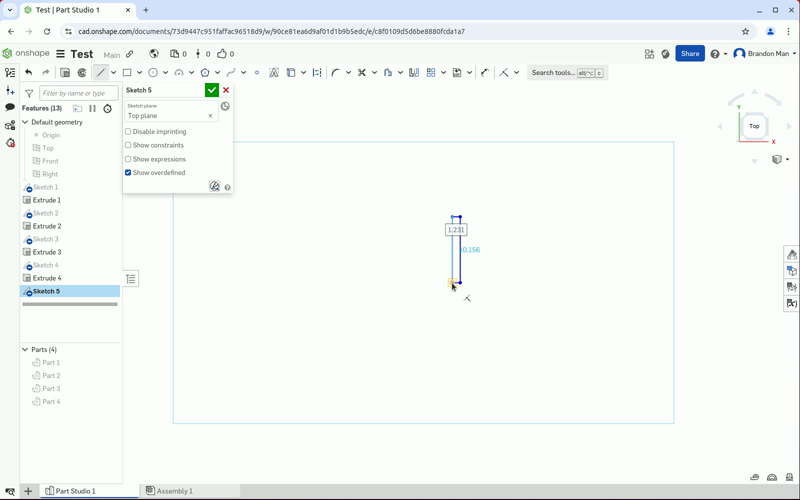
mouse_move(456, 233)
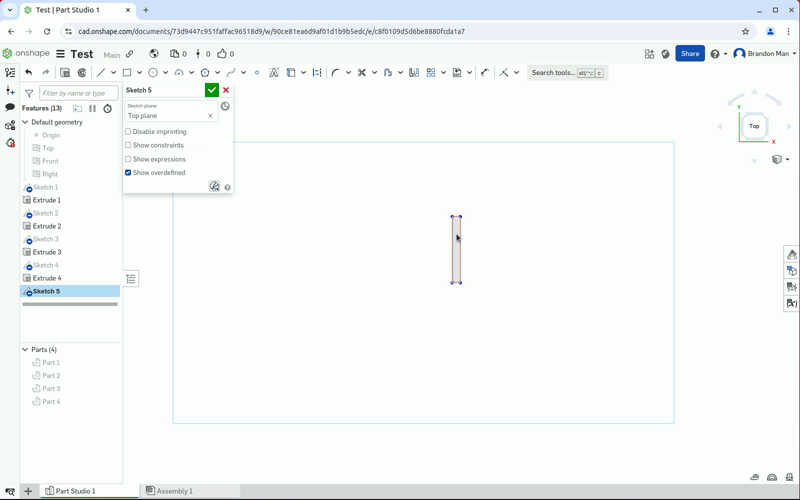
scroll(6)
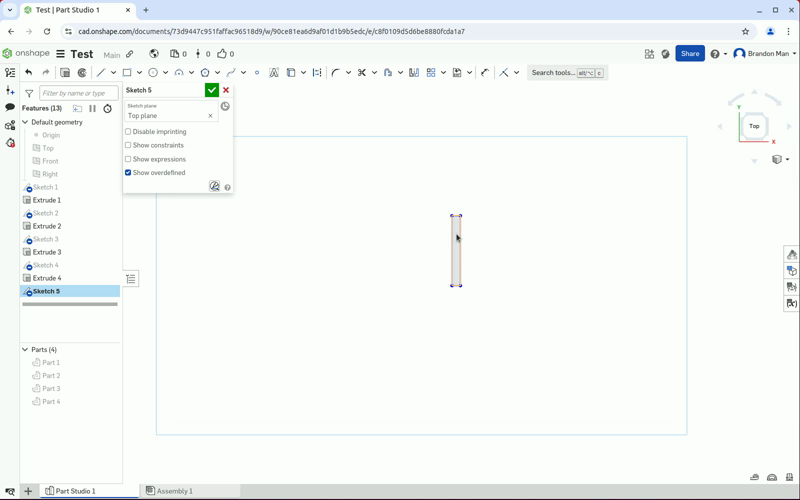
scroll(6)
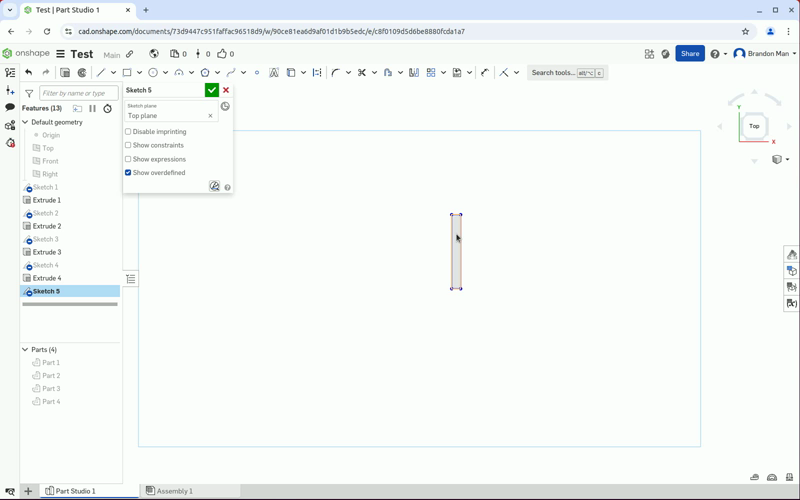
scroll(6)
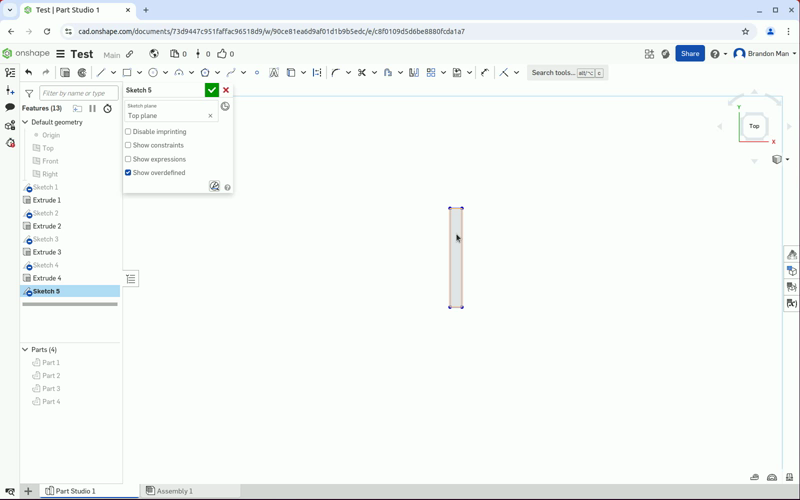
scroll(6)
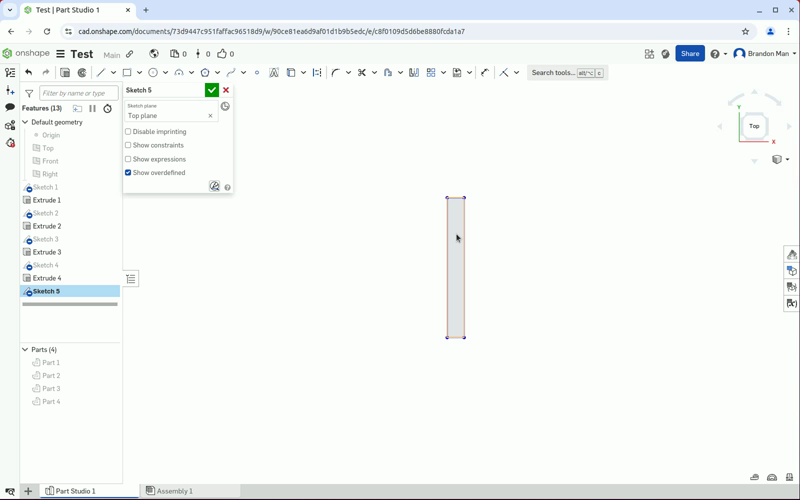
scroll(6)
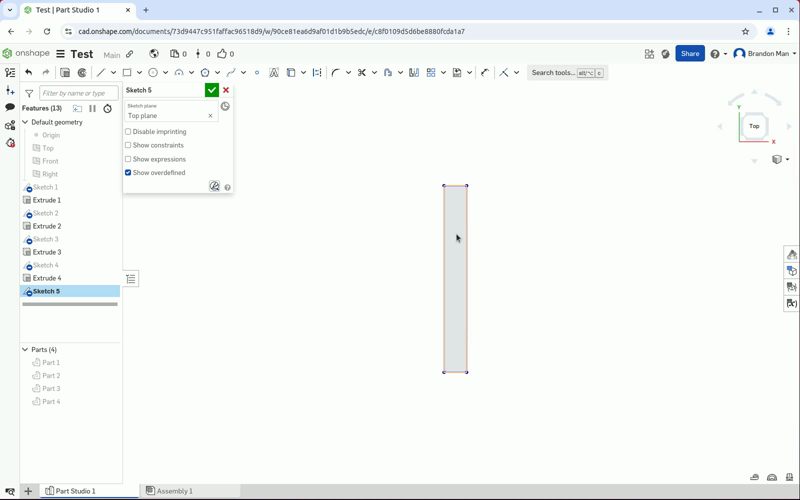
scroll(6)
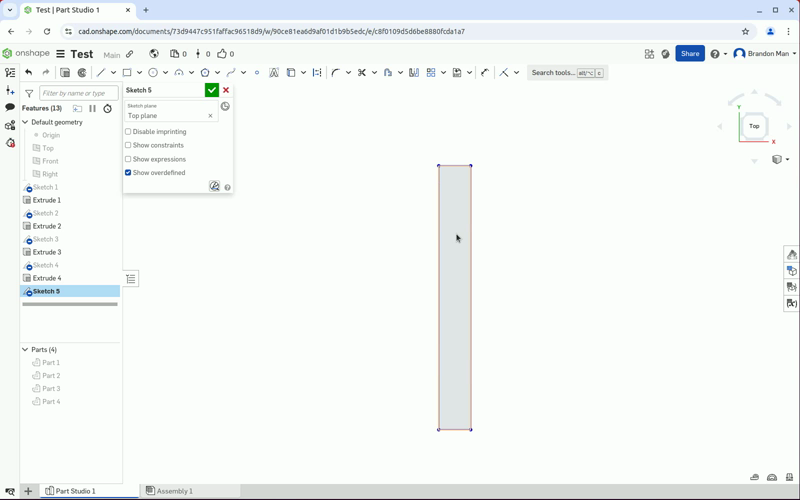
scroll(6)
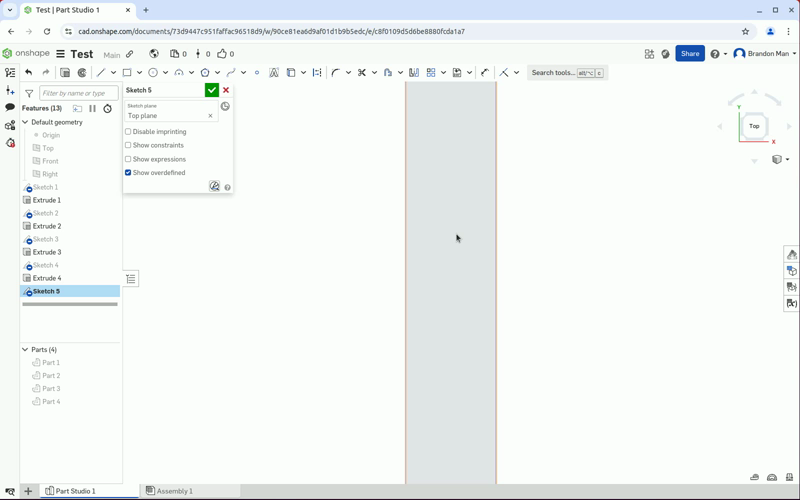
click(456, 233)
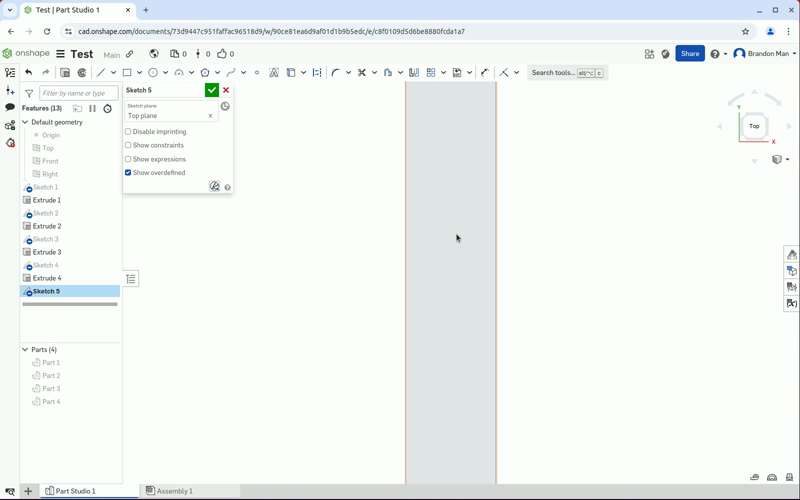
scroll(-6)
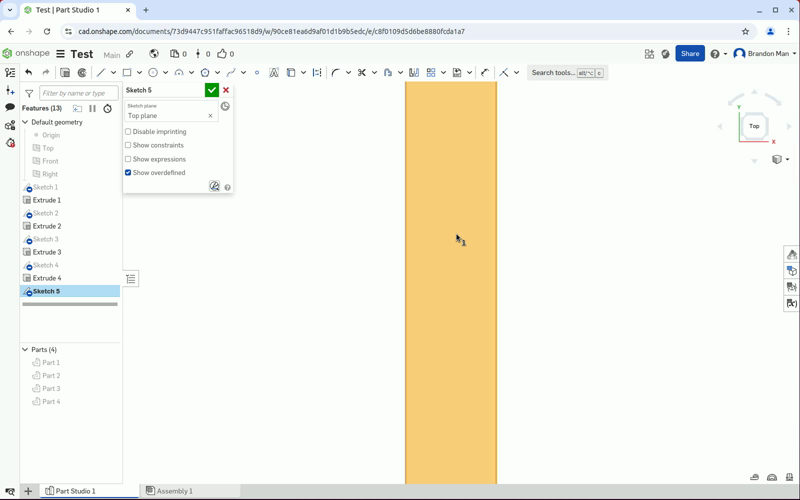
scroll(-6)
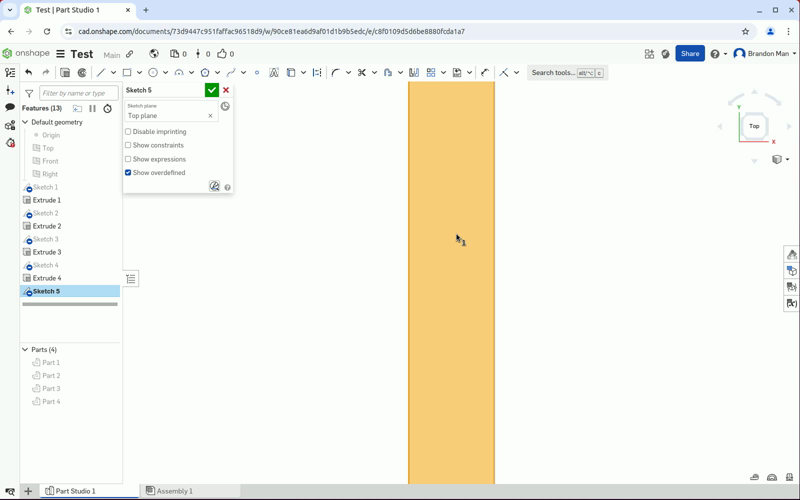
scroll(-6)
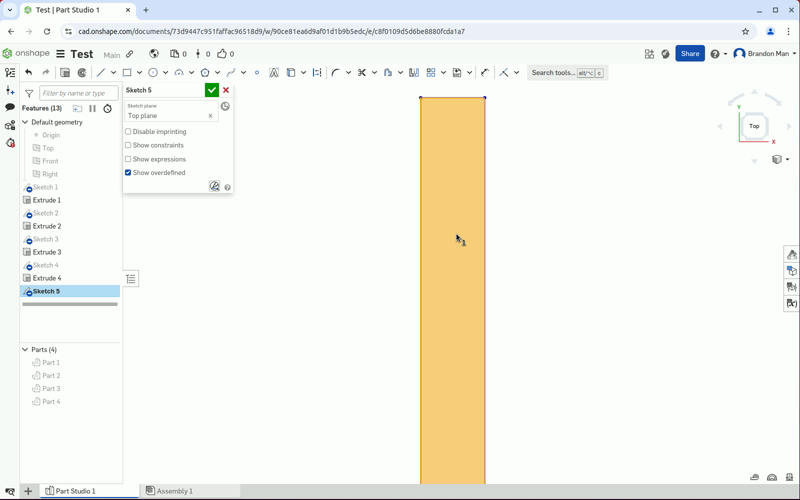
scroll(-6)
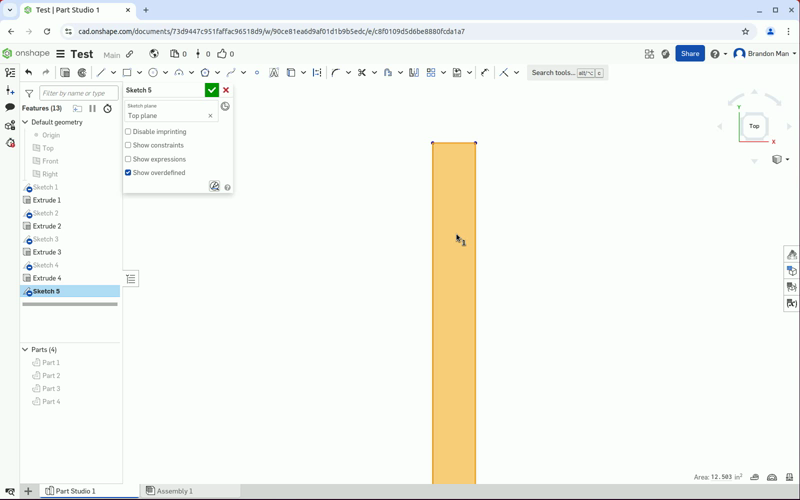
scroll(-6)
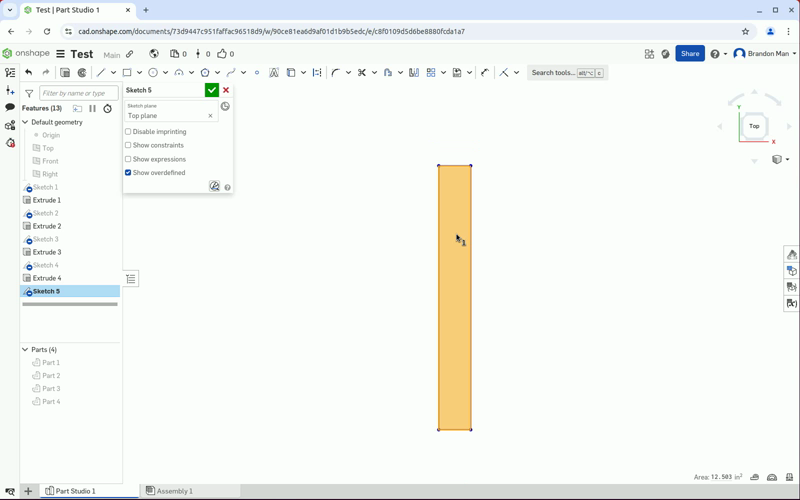
scroll(-6)
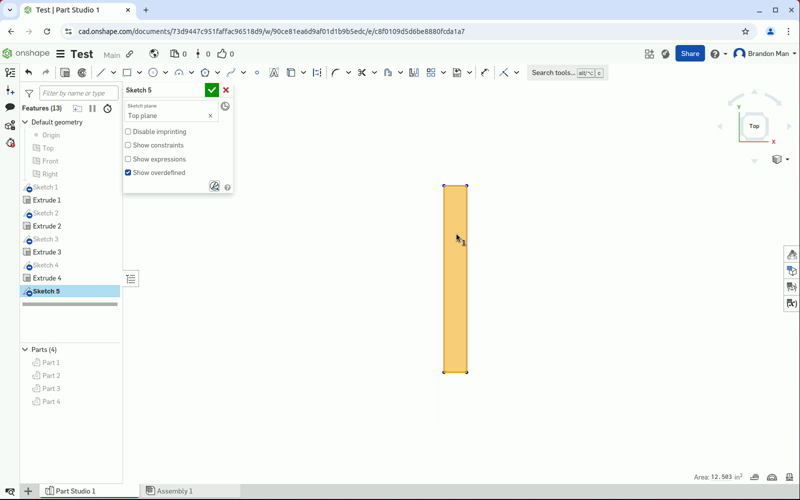
scroll(-6)
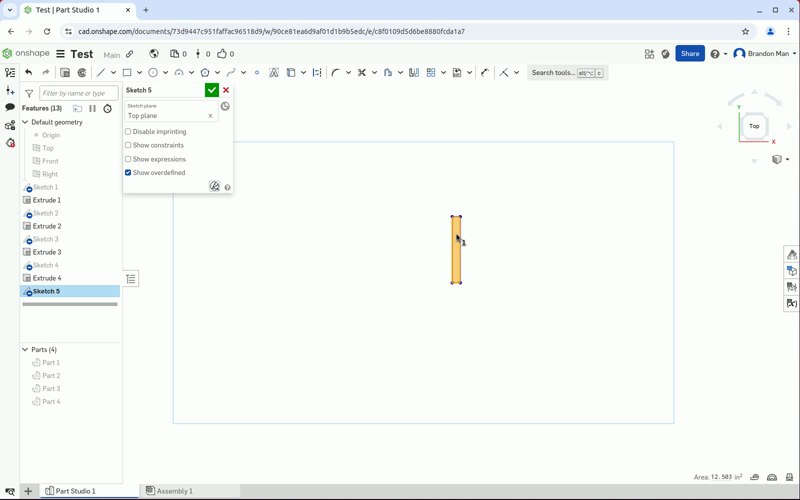
mouse_move(73, 352)
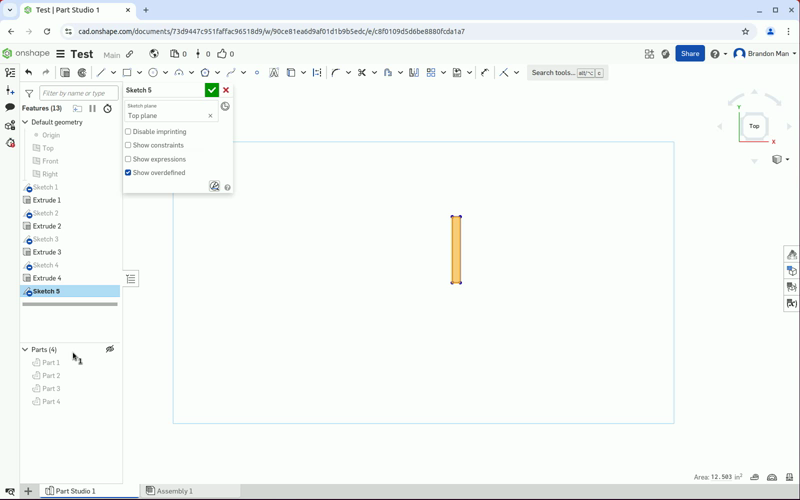
key(shift+y)
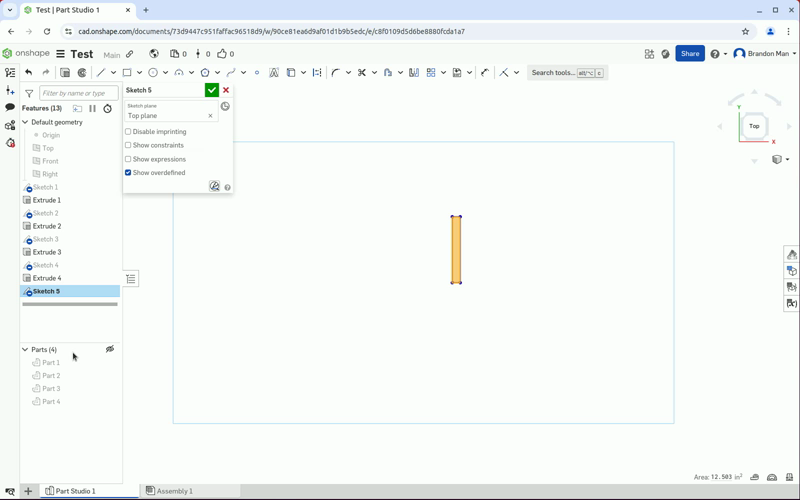
key(shift+e)
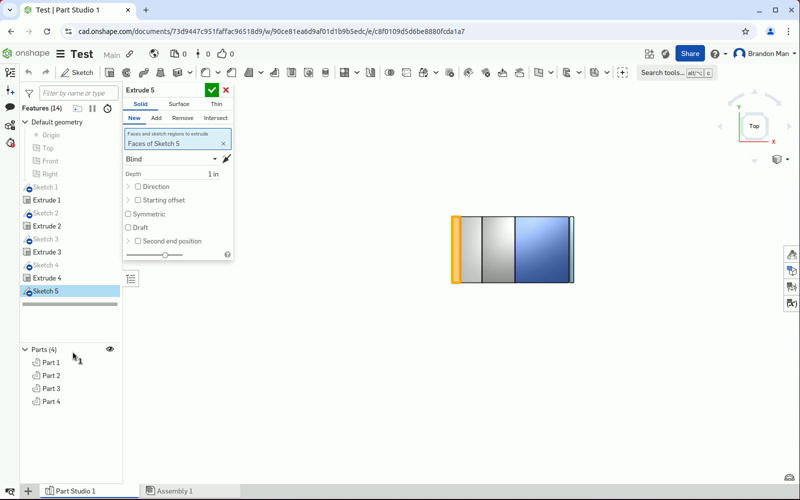
mouse_move(143, 106)
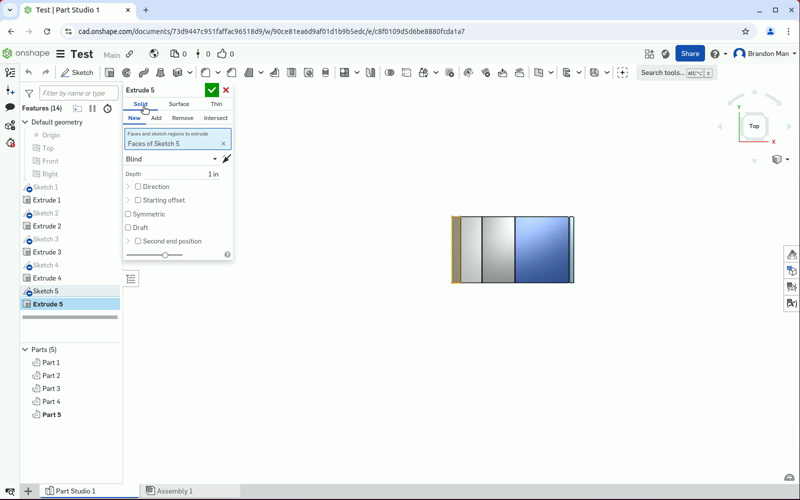
click(143, 106)
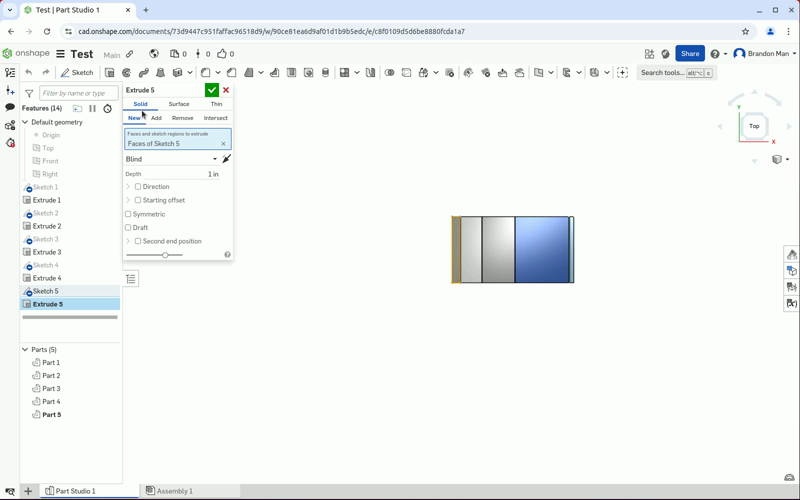
mouse_move(137, 120)
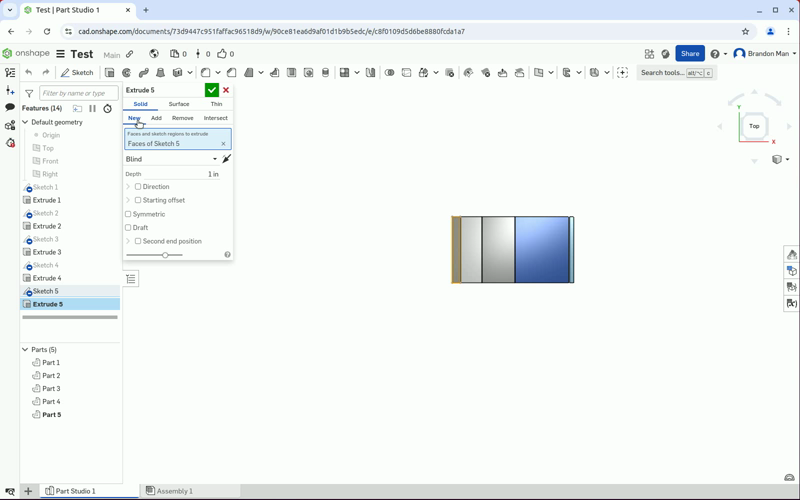
click(137, 120)
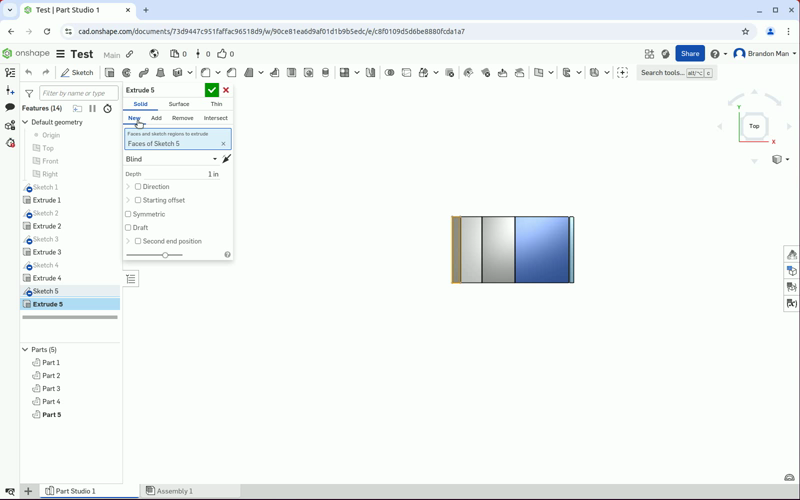
key(tab, 4)
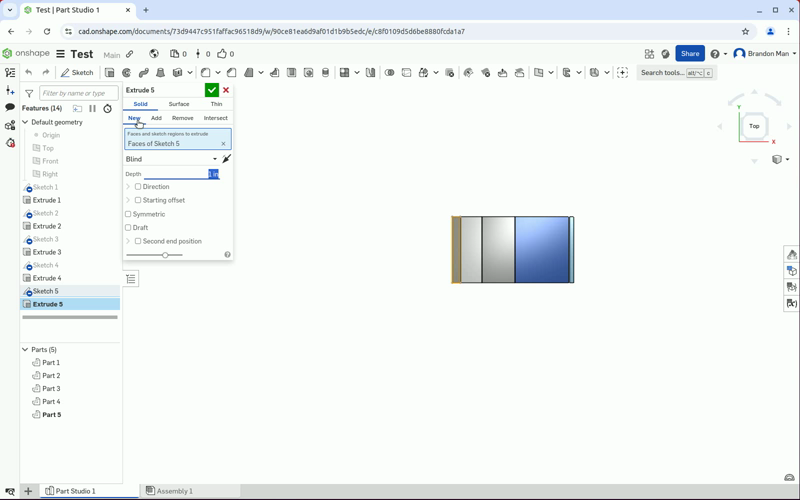
text(0.241)
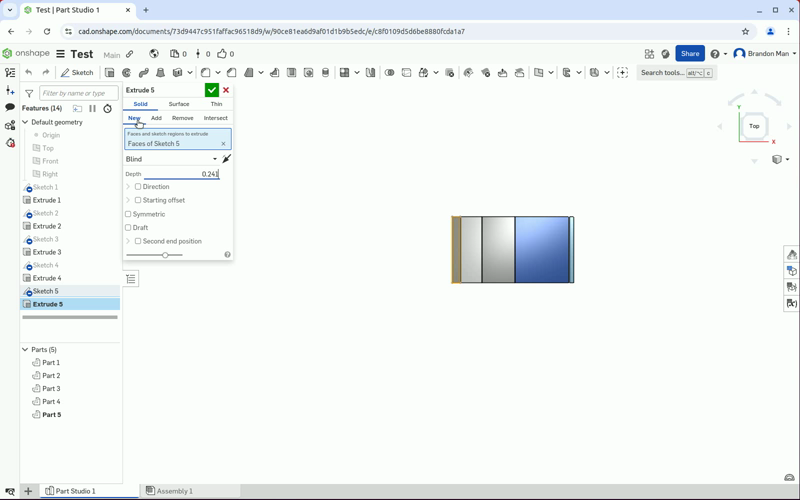
key(enter)
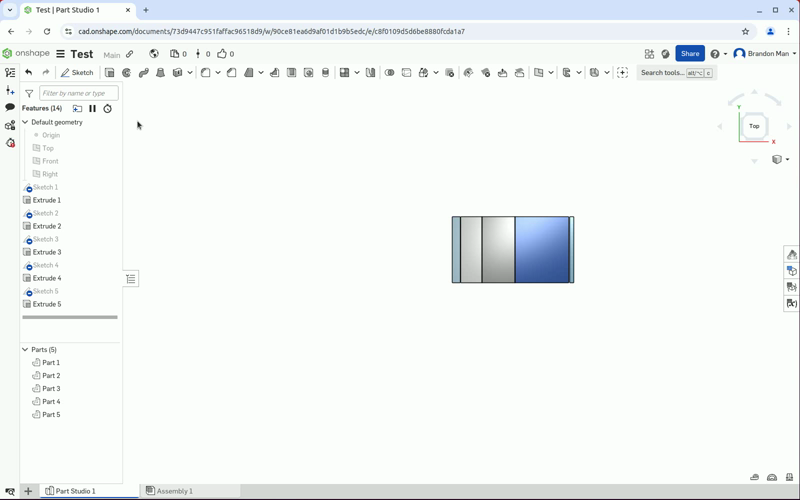
key(shift+h)
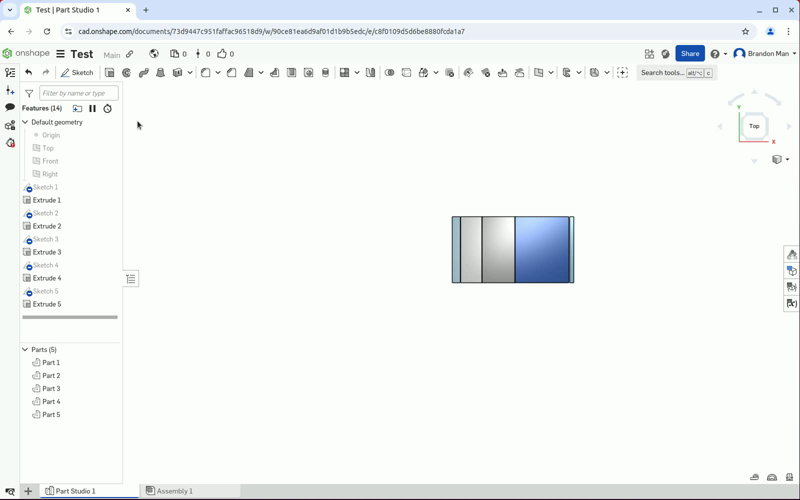
key(shift+h)
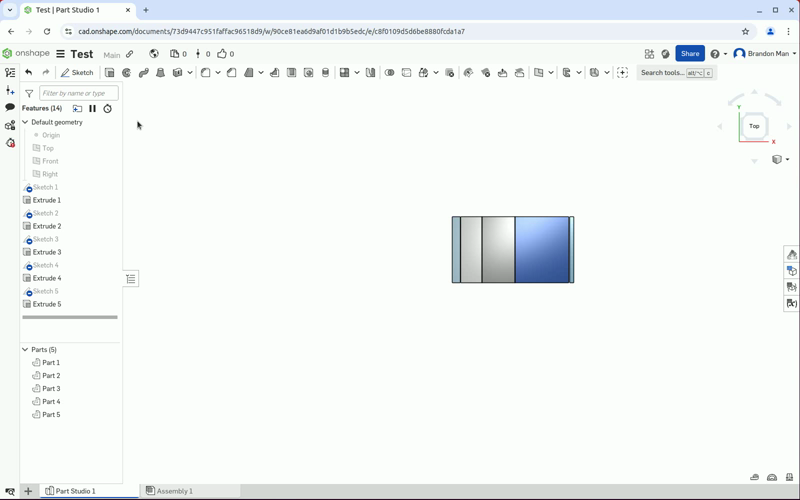
mouse_move(73, 189)
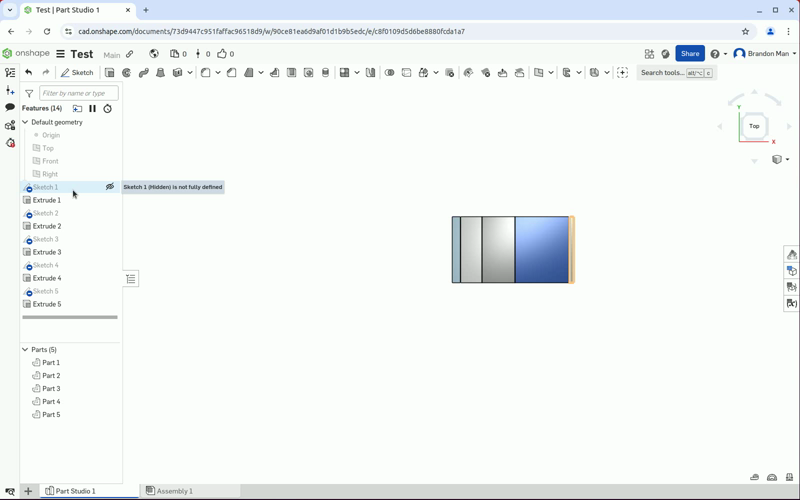
click(73, 189)
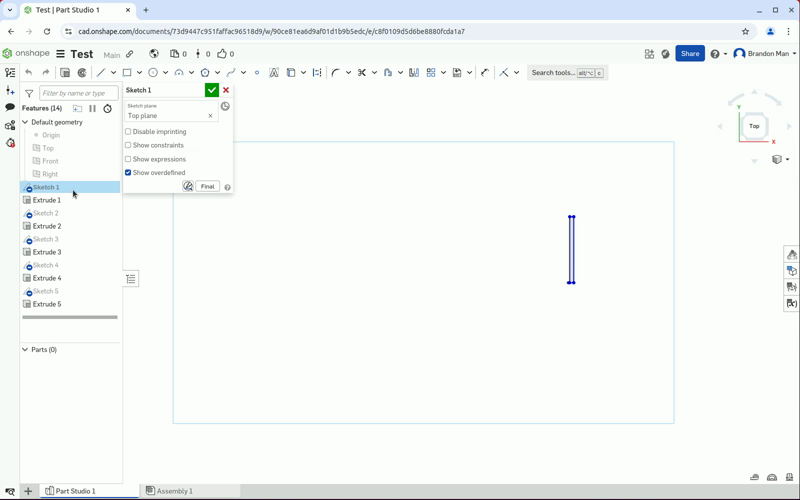
mouse_move(229, 92)
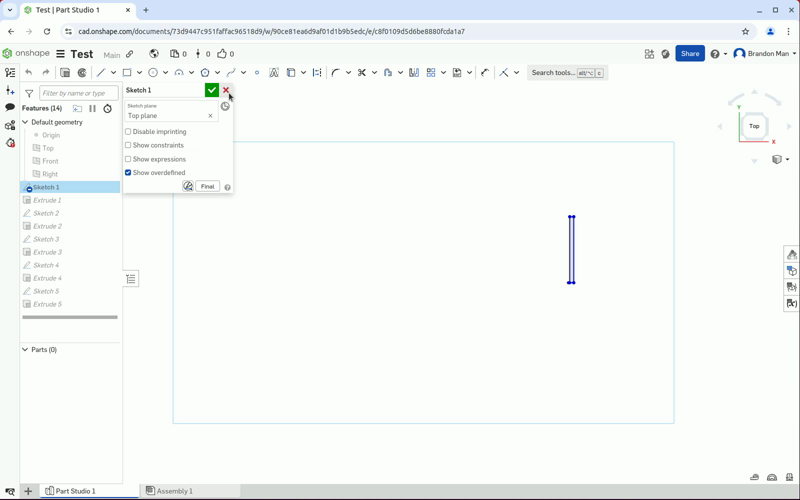
click(229, 92)
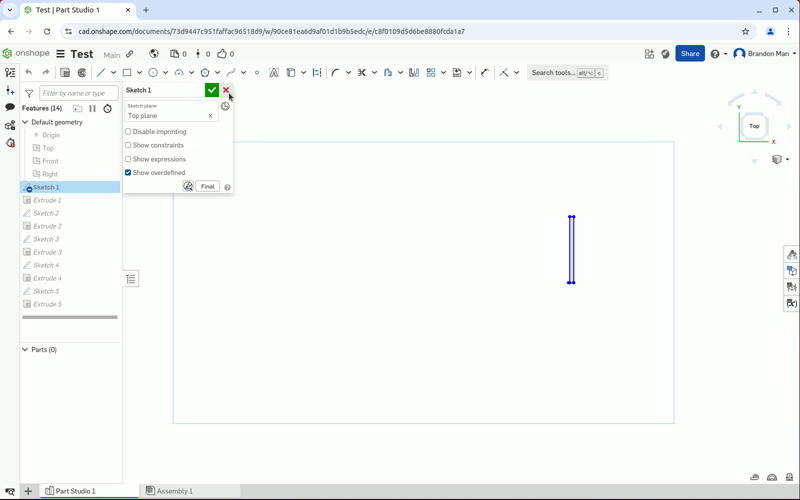
key(shift+s)
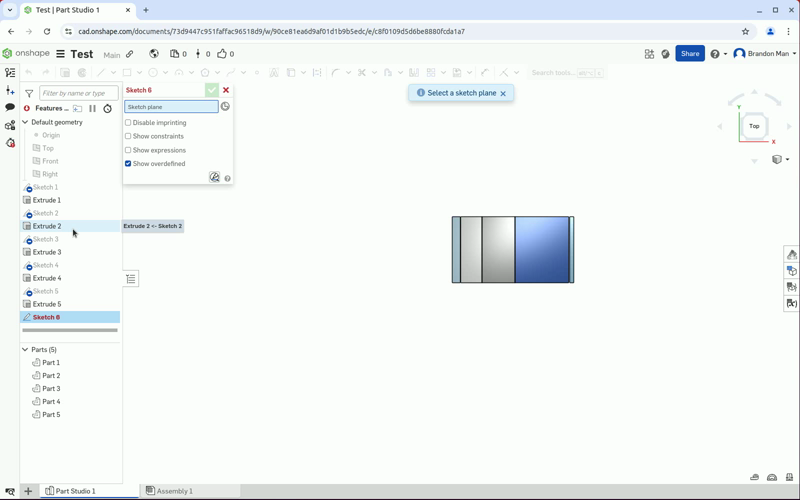
scroll(3)
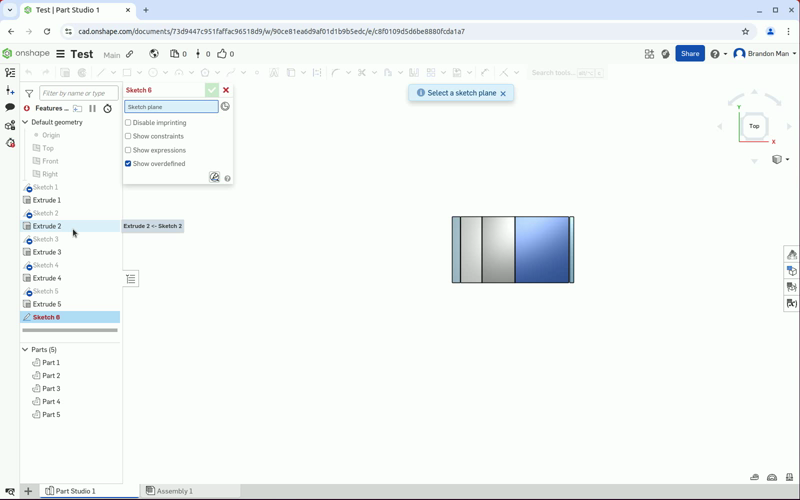
mouse_move(73, 150)
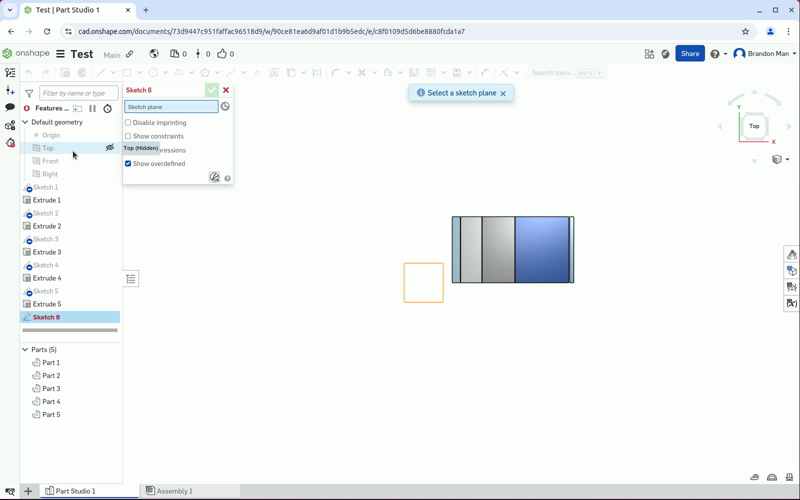
click(73, 150)
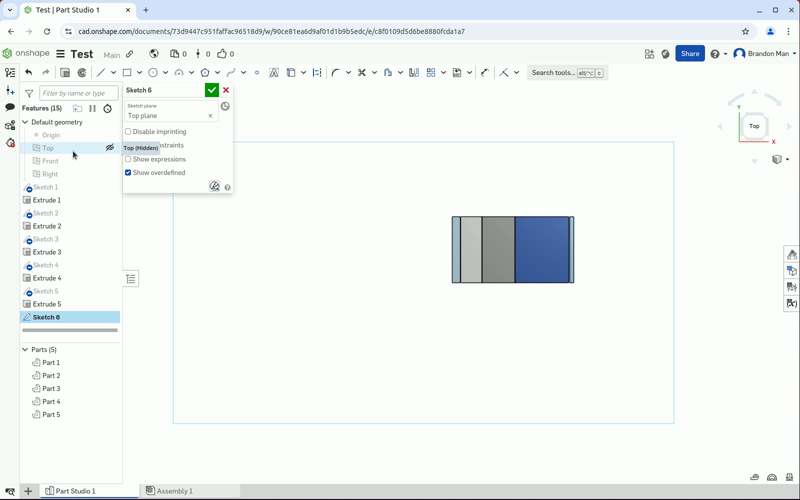
mouse_move(73, 352)
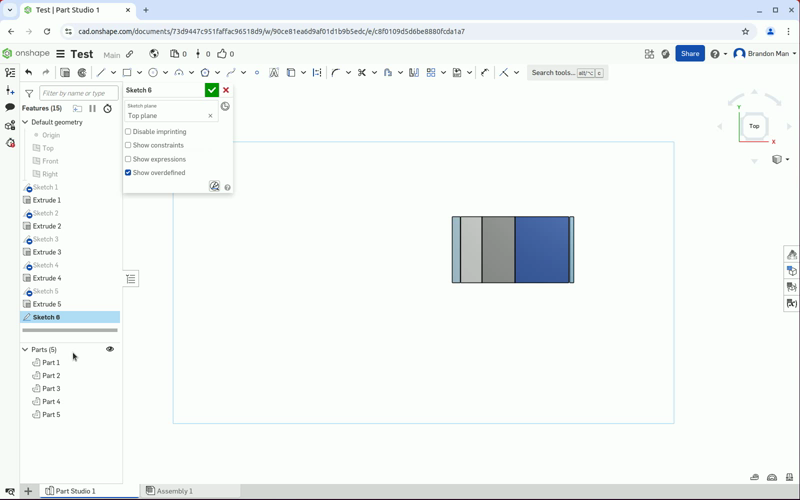
key(y)
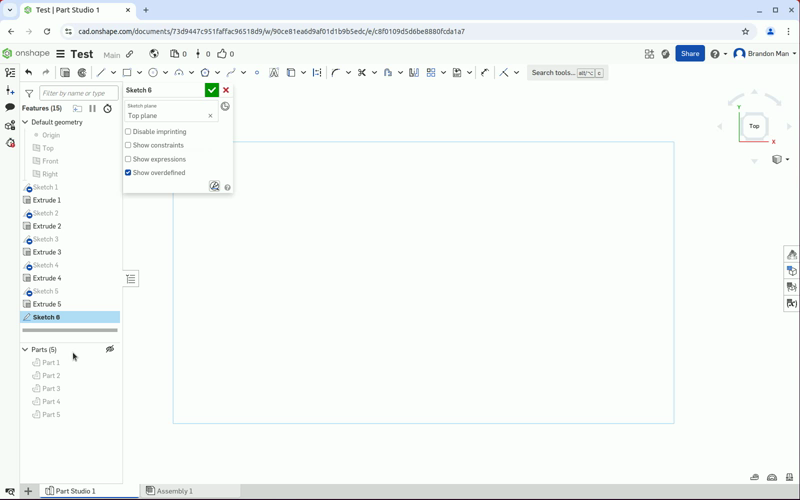
key(l)
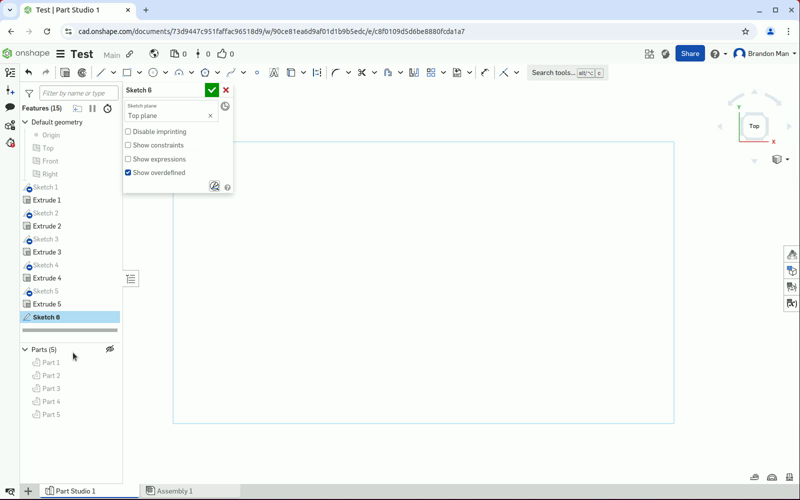
key_down(shift)
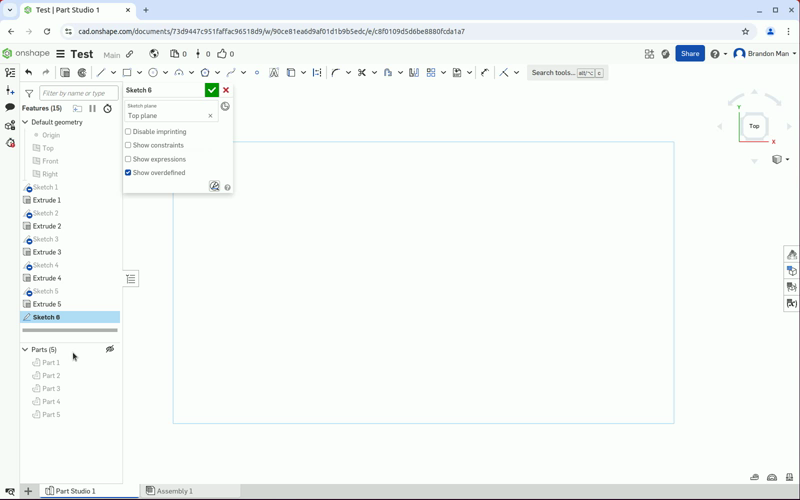
mouse_move(412, 282)
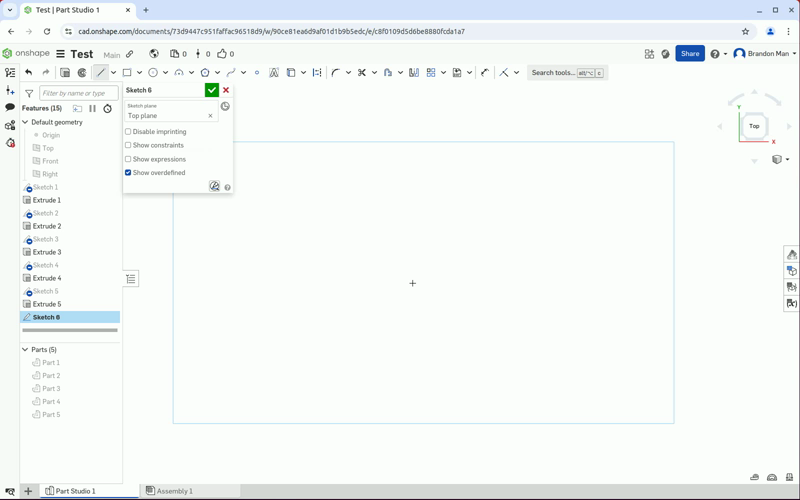
click(412, 282)
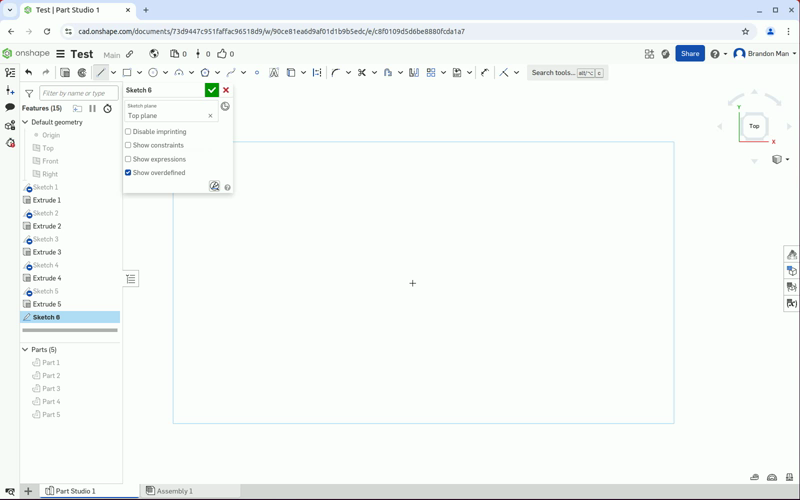
key_up(shift)
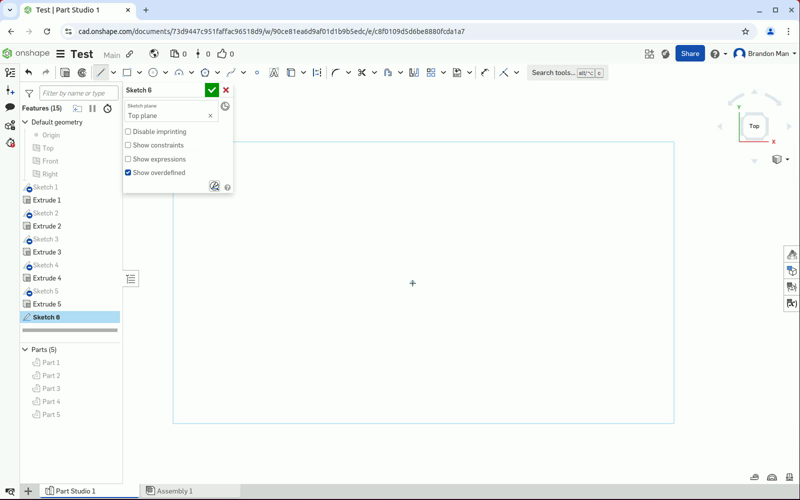
key_down(shift)
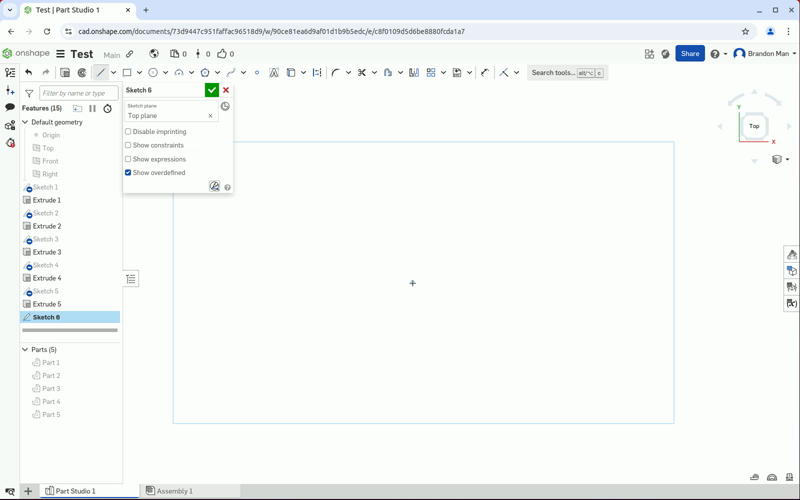
mouse_move(442, 282)
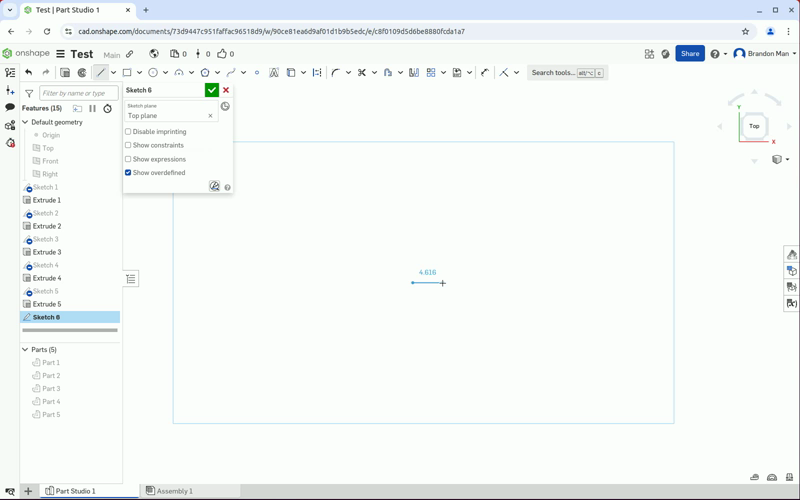
mouse_move(429, 282)
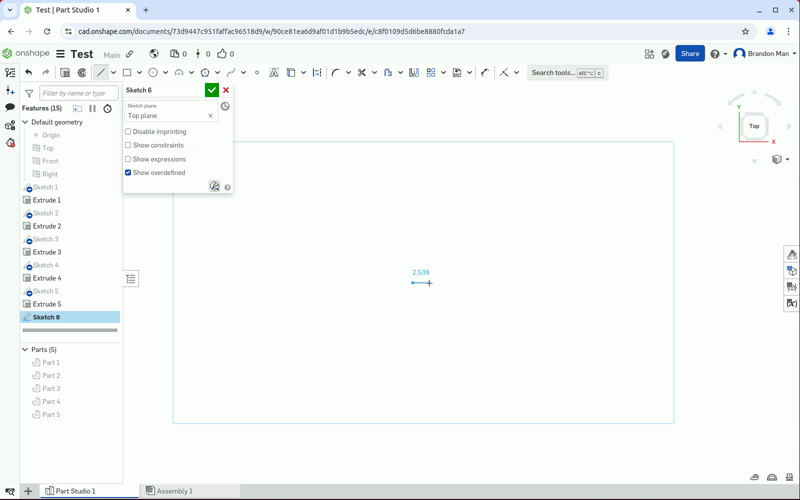
click(429, 282)
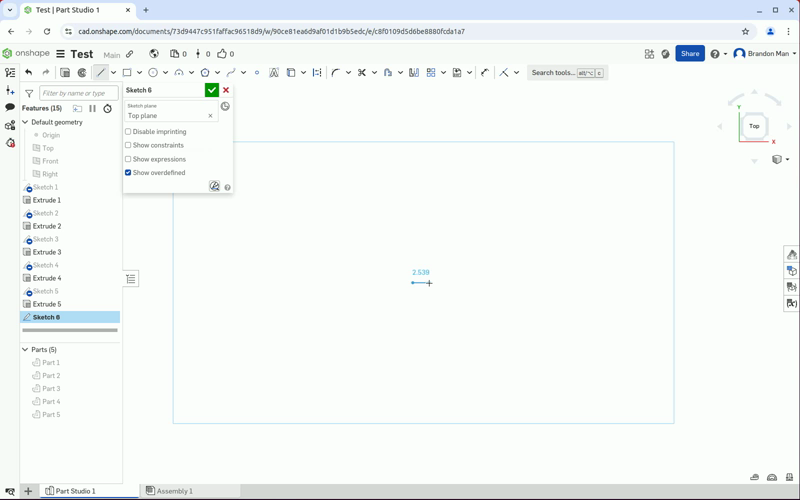
key_up(shift)
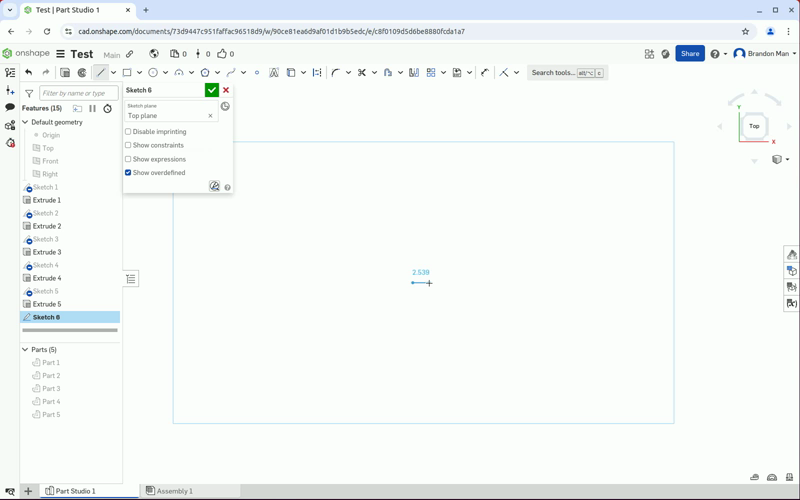
key_down(shift)
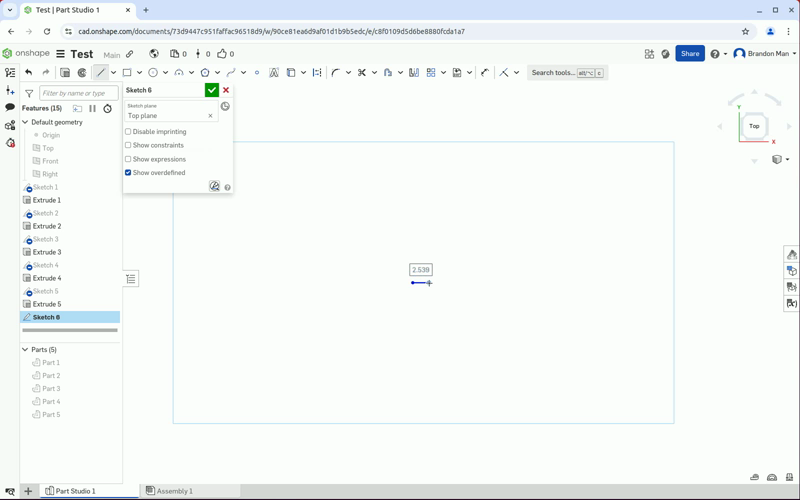
mouse_move(459, 282)
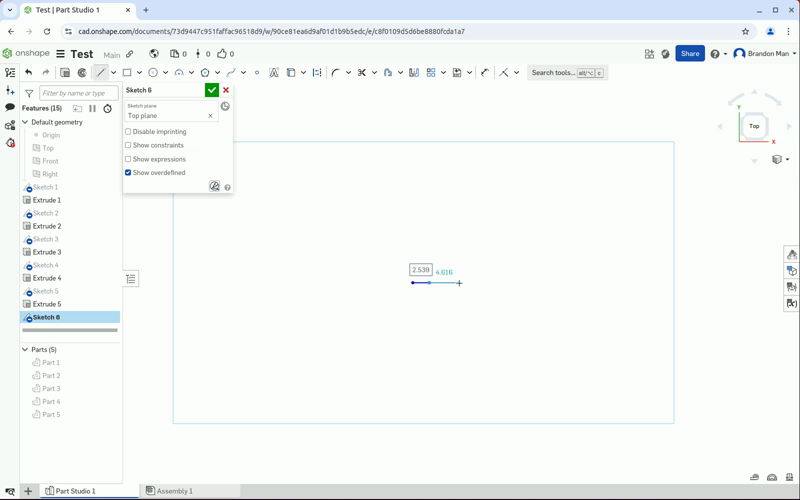
mouse_move(429, 226)
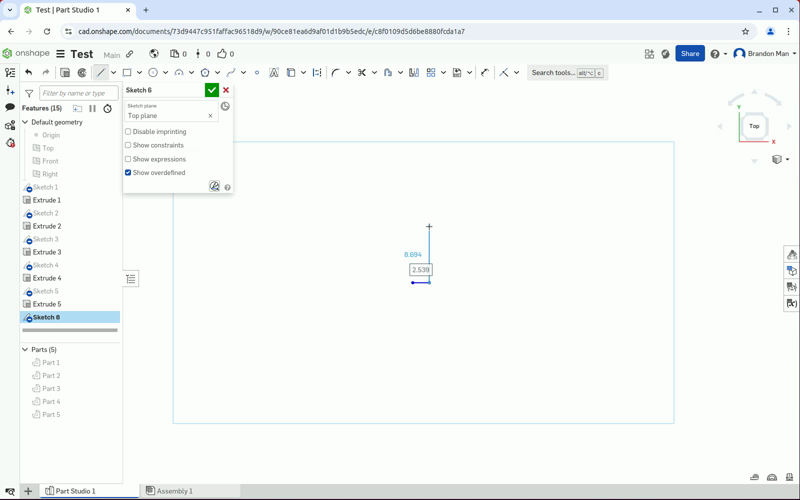
click(429, 226)
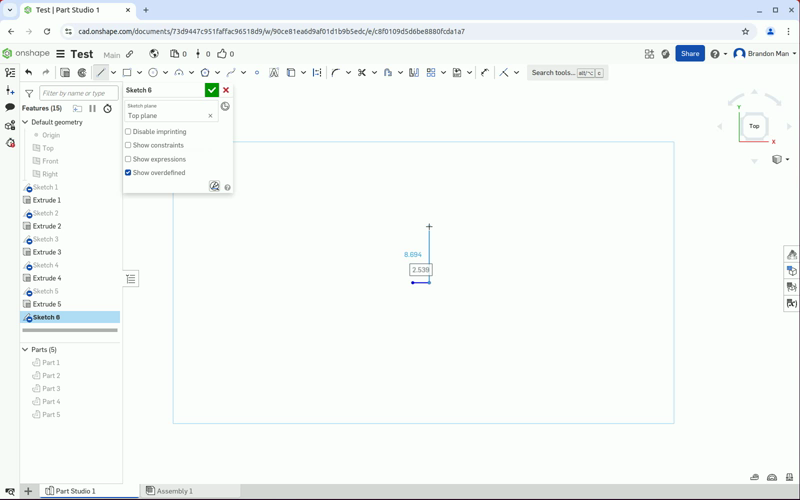
key_up(shift)
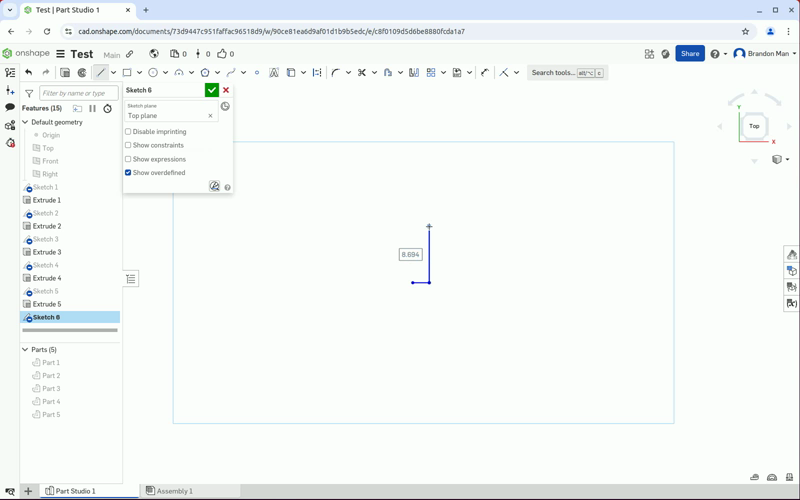
key_down(shift)
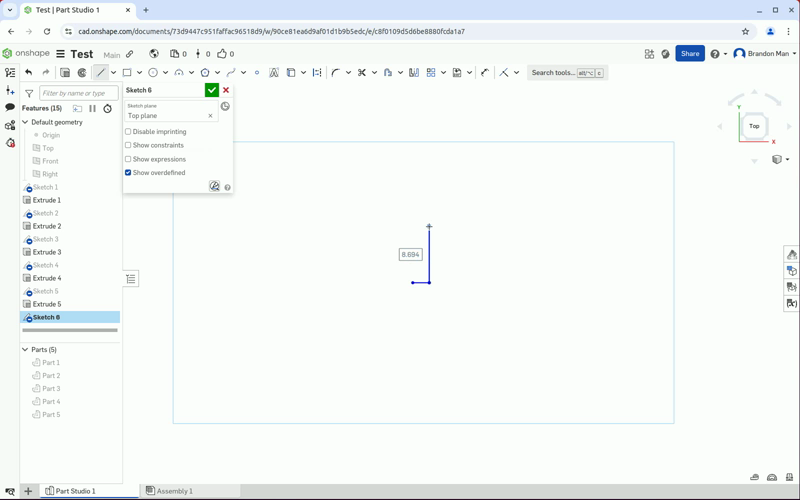
mouse_move(459, 226)
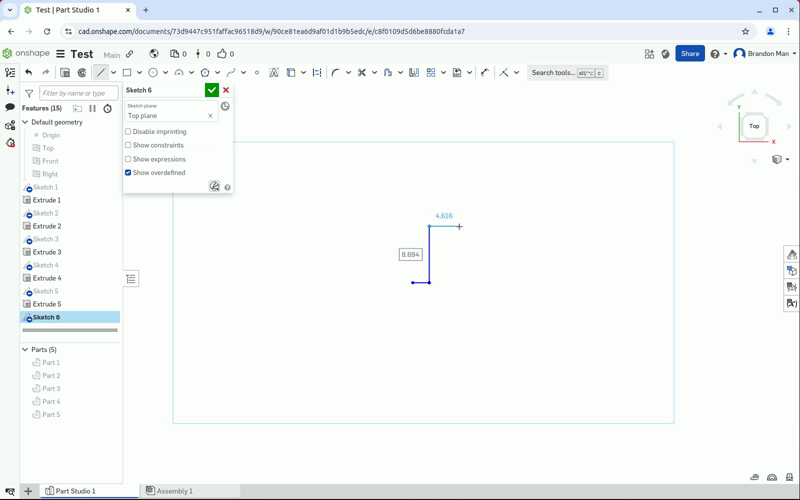
mouse_move(412, 226)
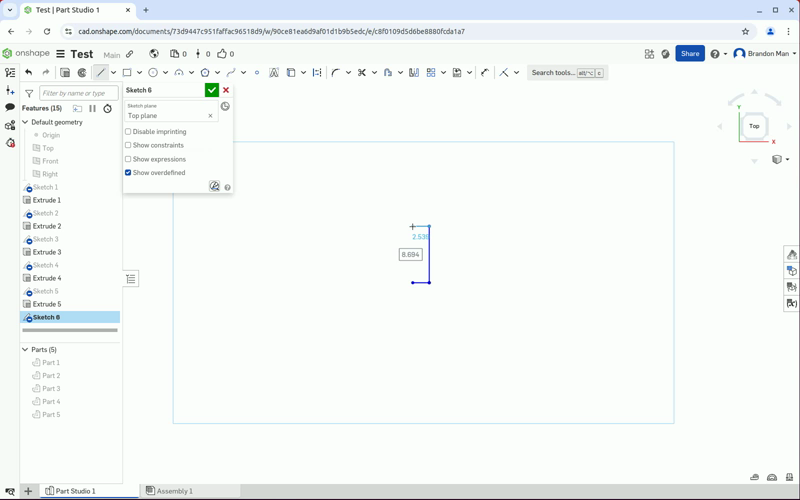
click(412, 226)
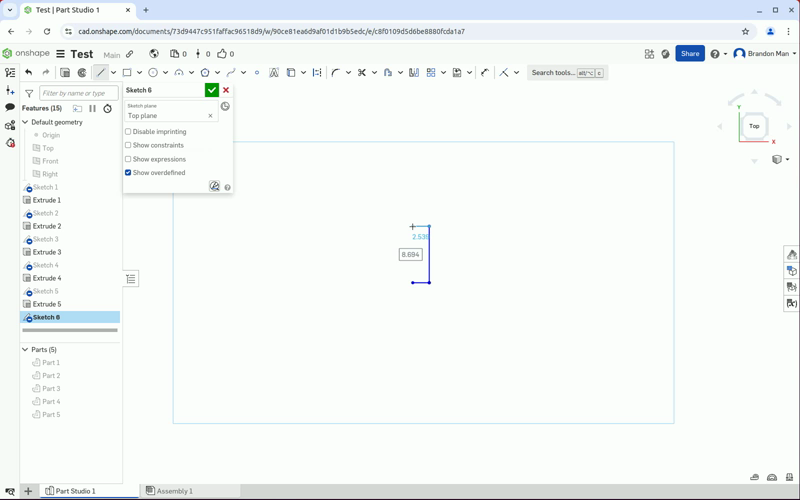
key_up(shift)
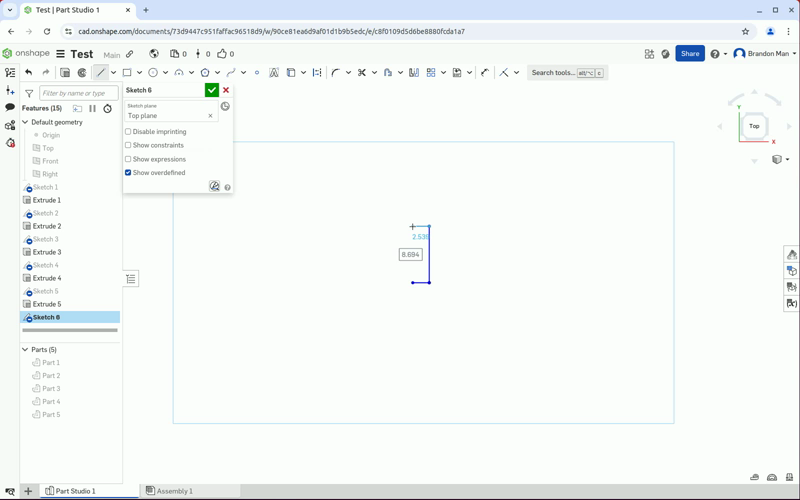
mouse_move(442, 226)
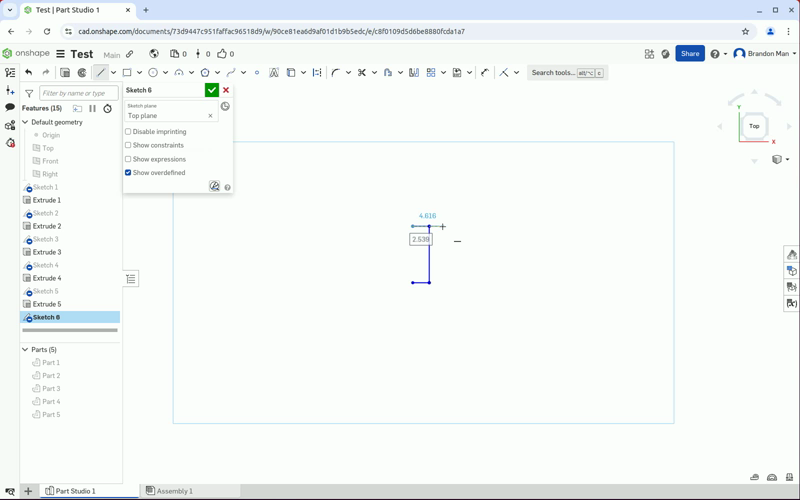
key_down(shift)
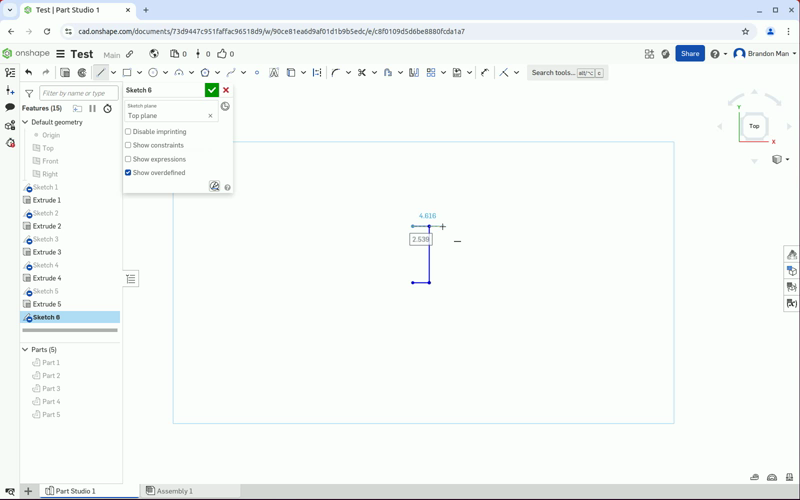
mouse_move(412, 282)
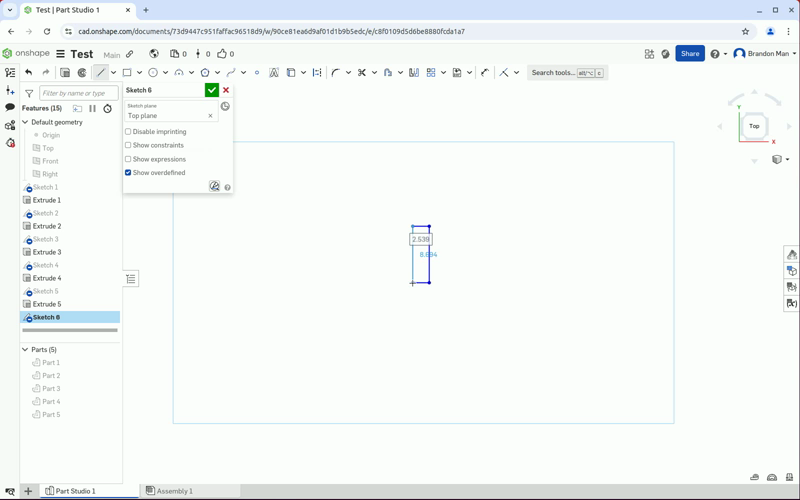
key_up(shift)
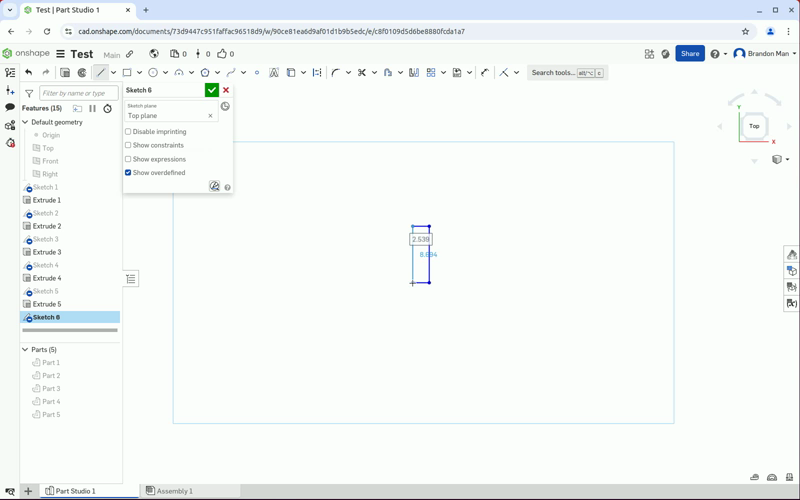
click(412, 282)
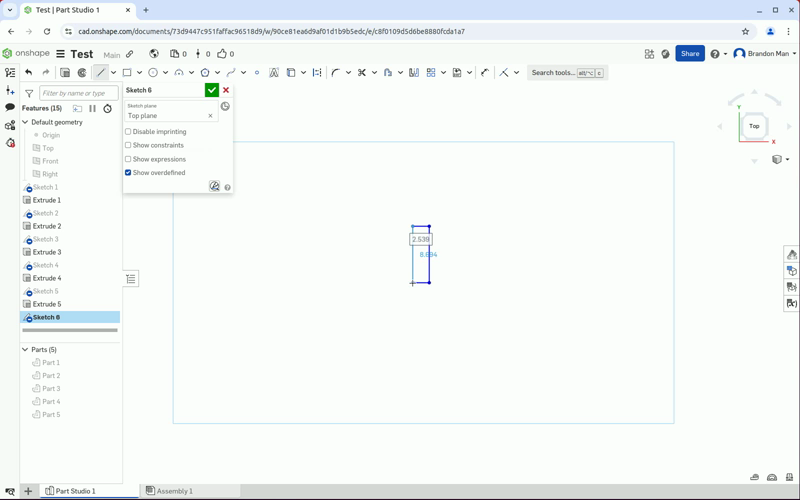
key(esc)
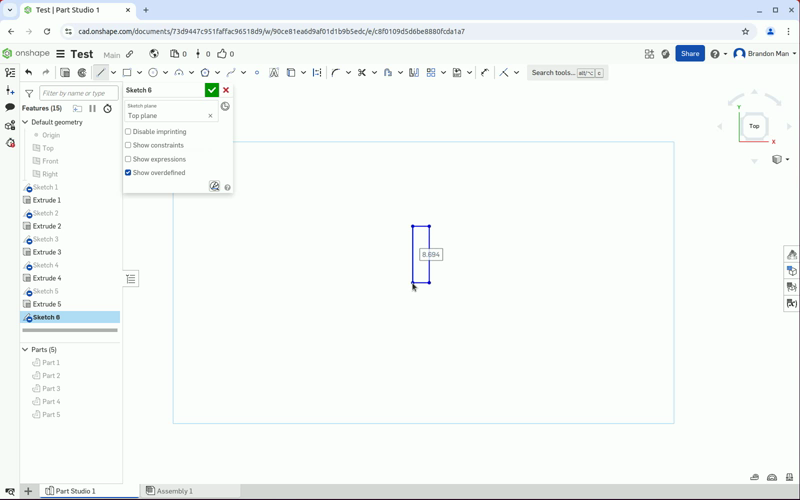
mouse_move(425, 254)
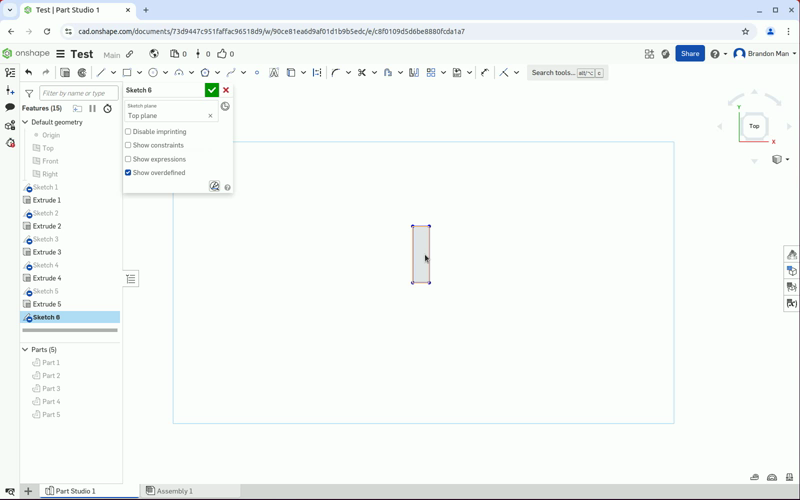
scroll(6)
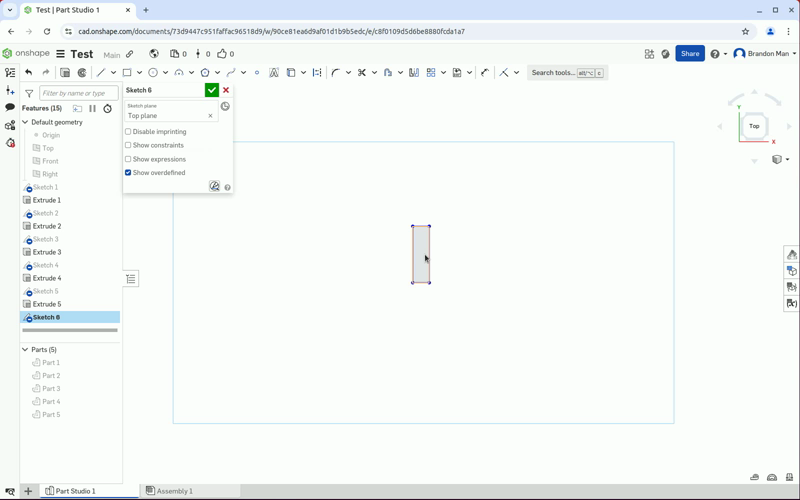
scroll(6)
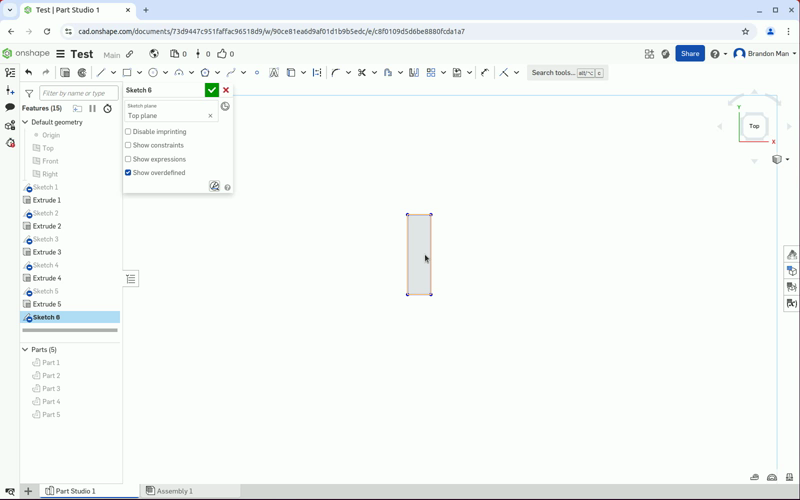
scroll(6)
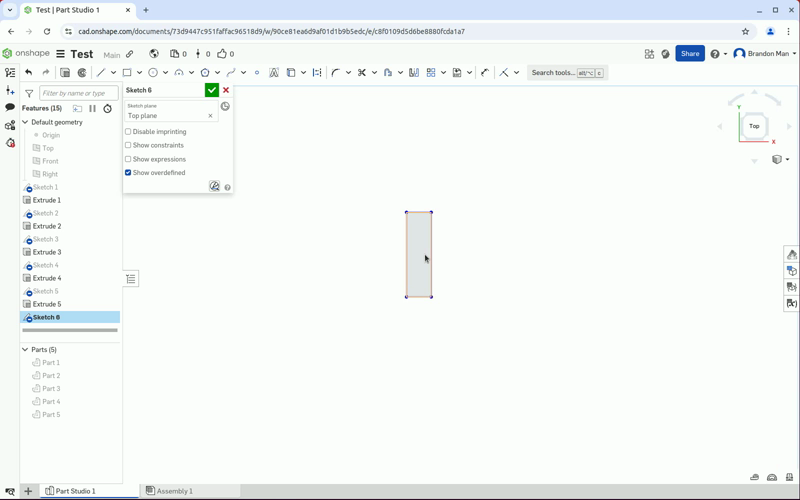
scroll(6)
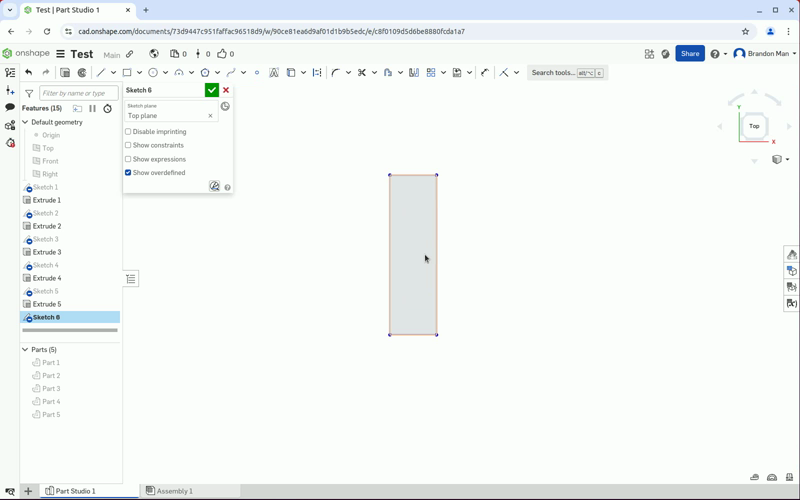
scroll(6)
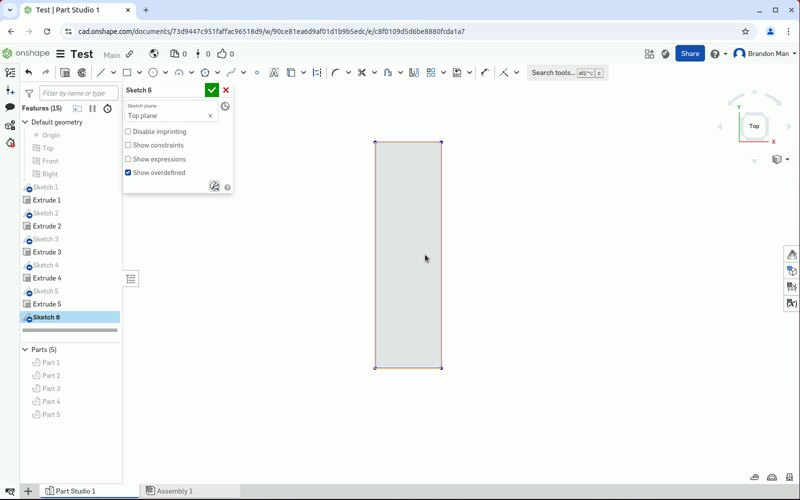
scroll(6)
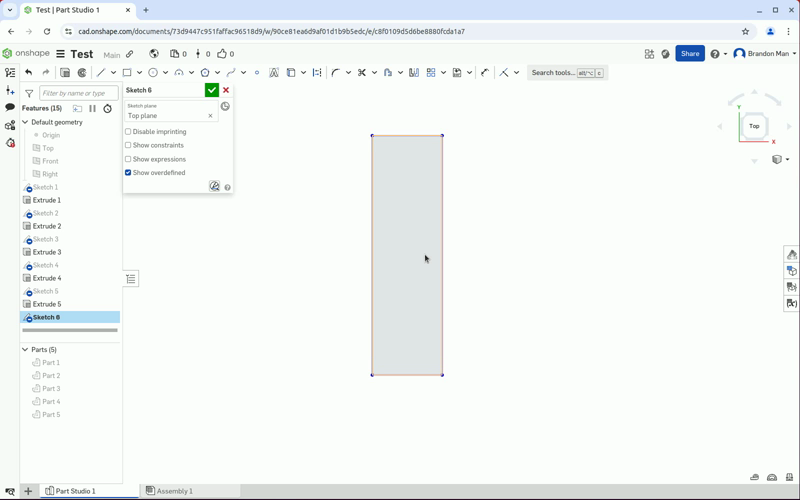
scroll(6)
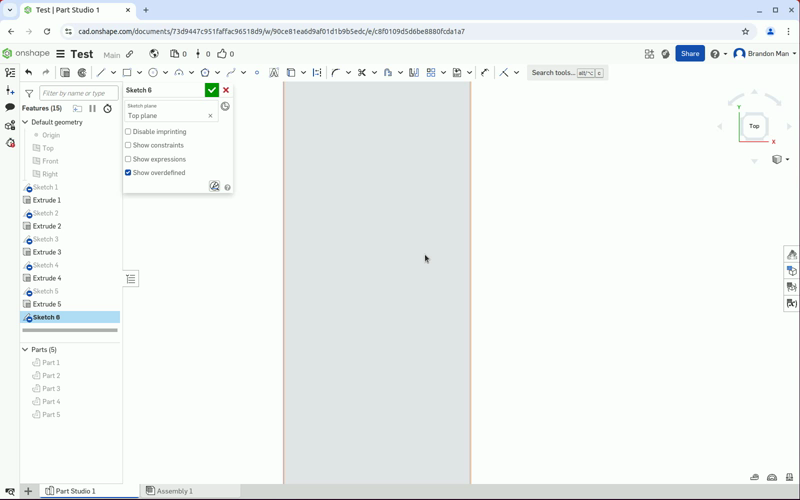
click(425, 254)
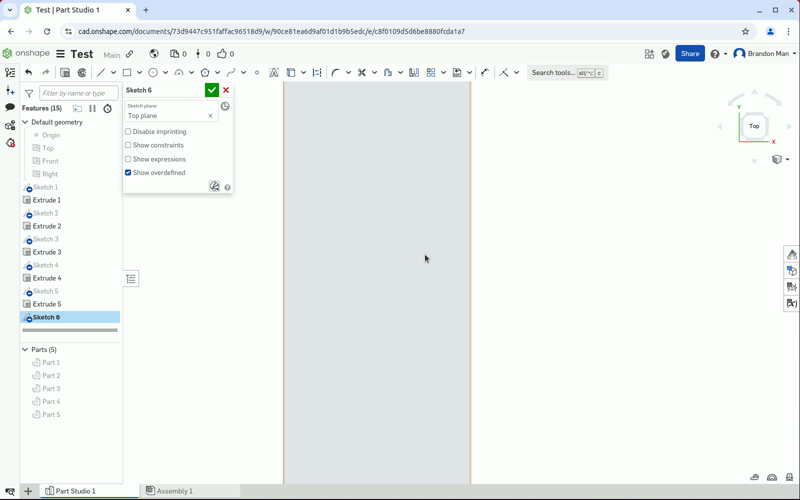
scroll(-6)
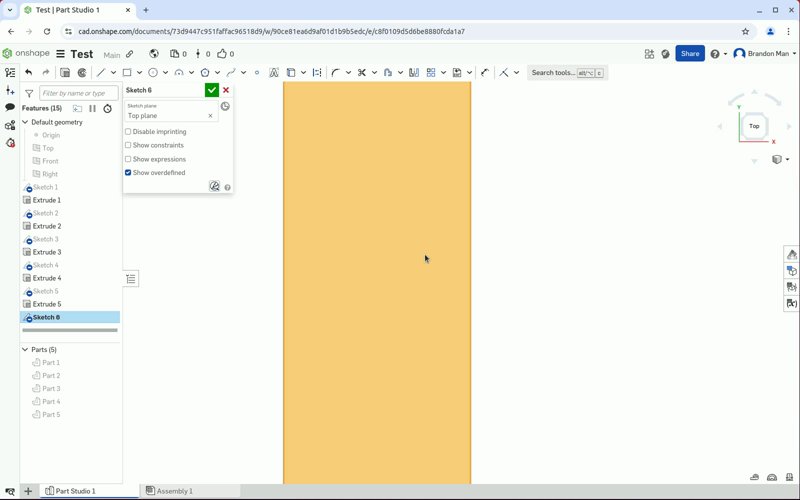
scroll(-6)
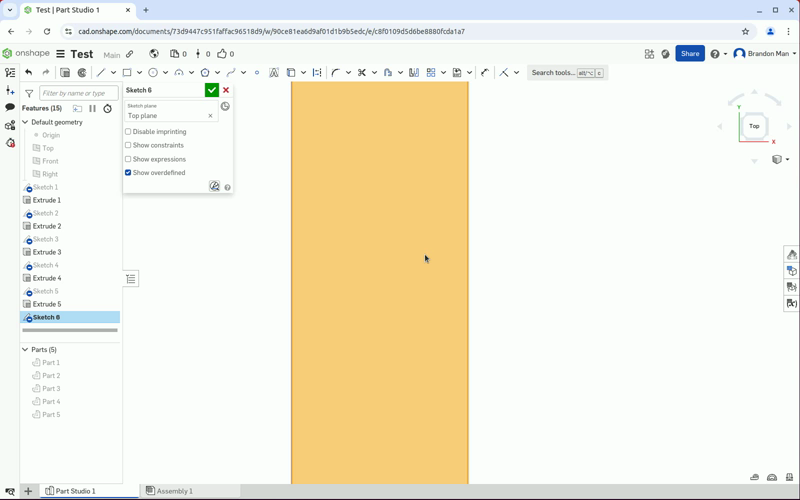
scroll(-6)
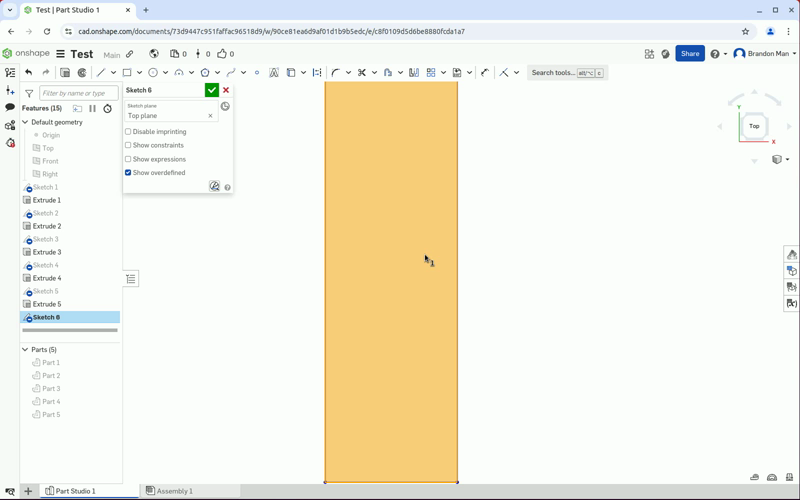
scroll(-6)
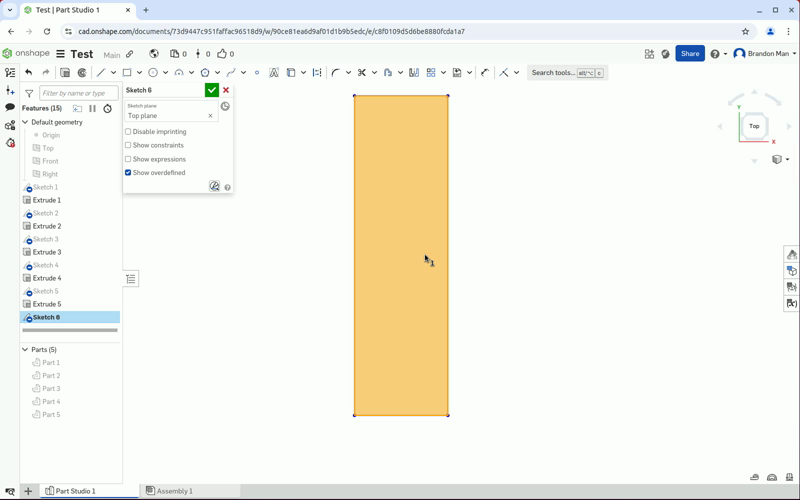
scroll(-6)
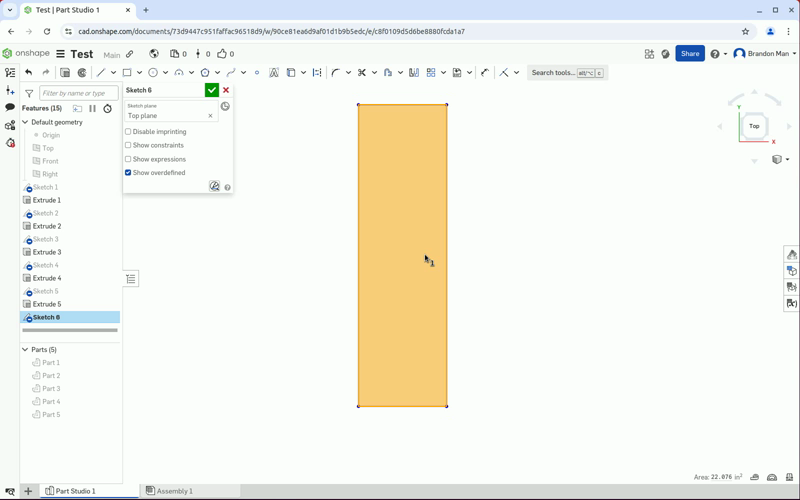
scroll(-6)
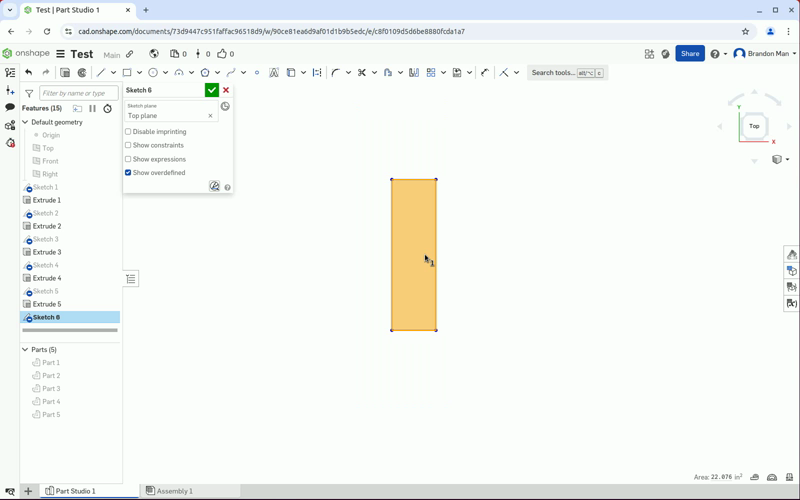
scroll(-6)
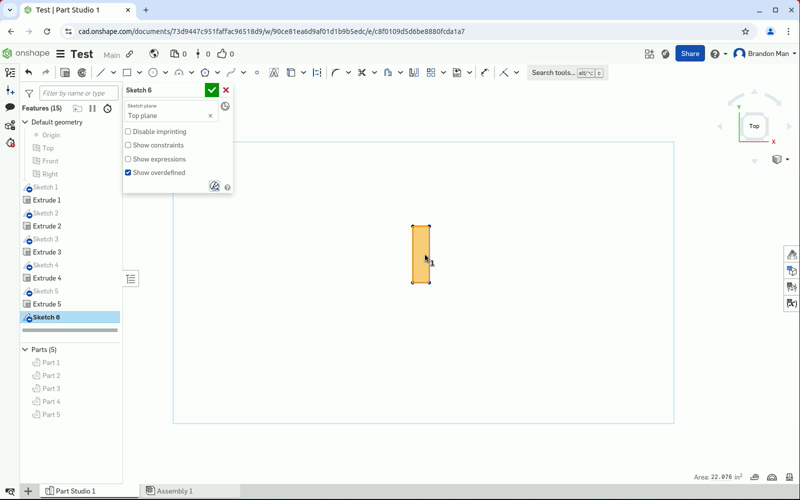
mouse_move(73, 352)
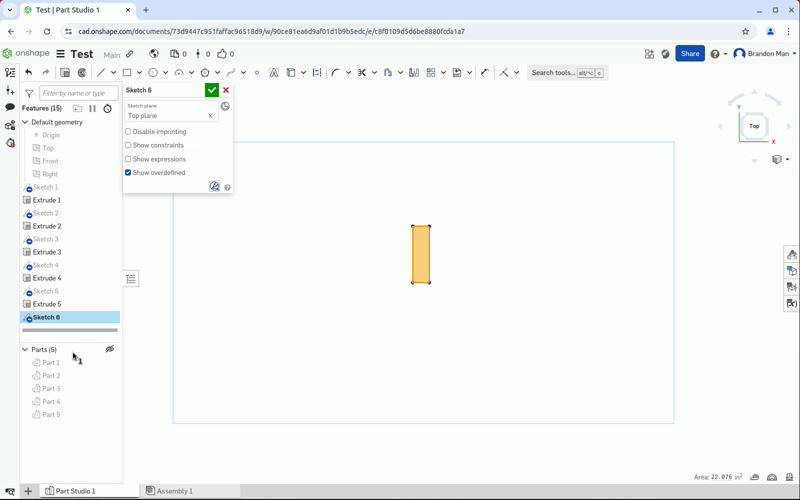
key(shift+y)
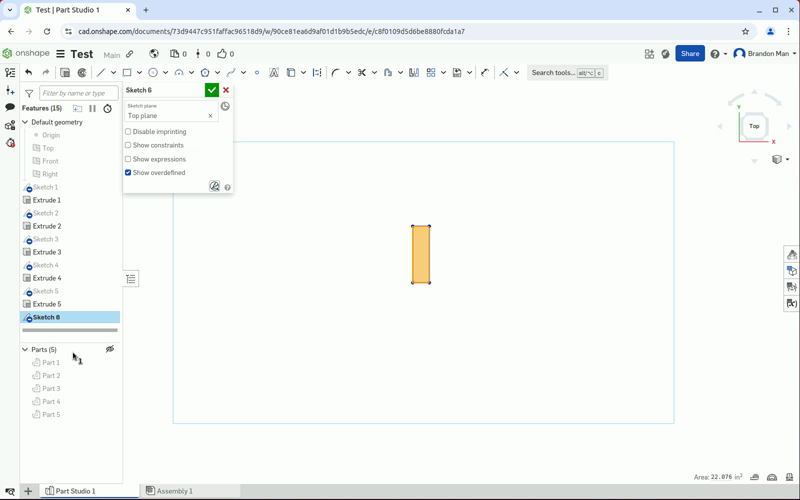
key(shift+e)
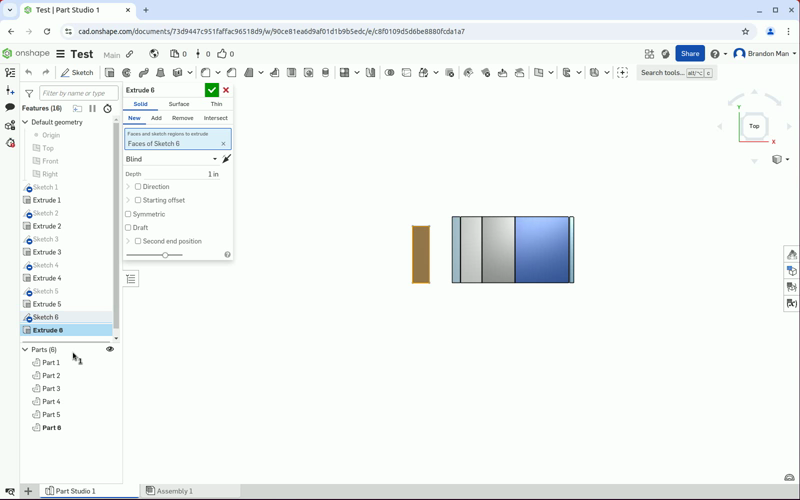
mouse_move(143, 106)
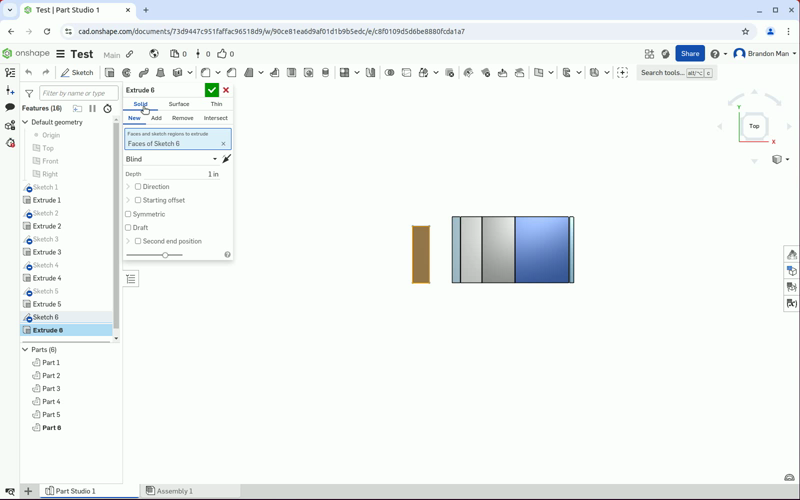
click(143, 106)
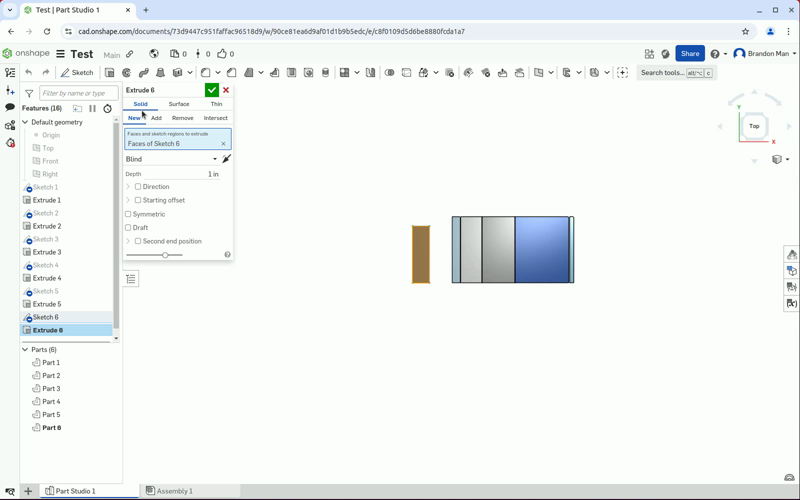
mouse_move(137, 120)
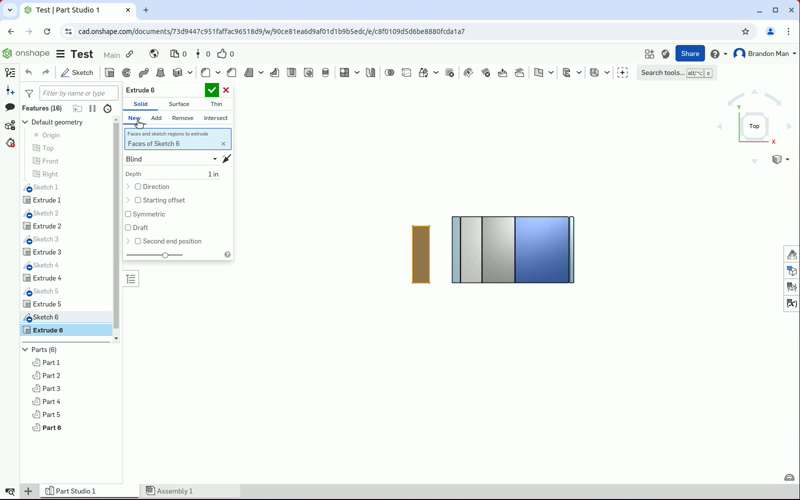
click(137, 120)
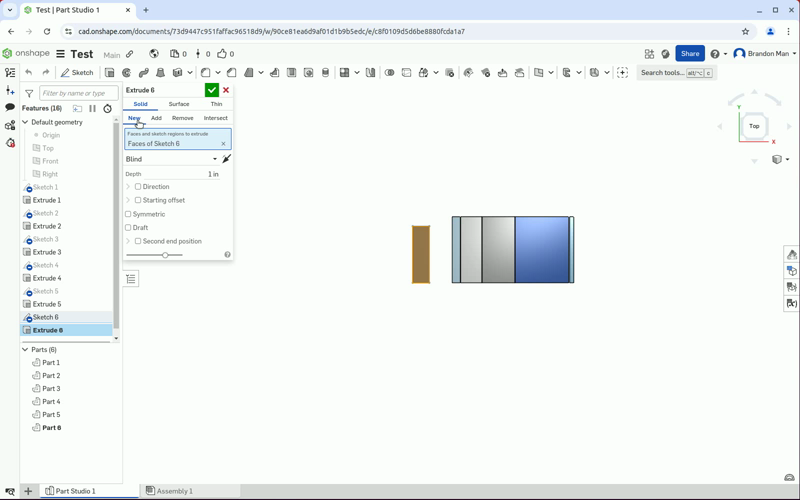
key(tab, 4)
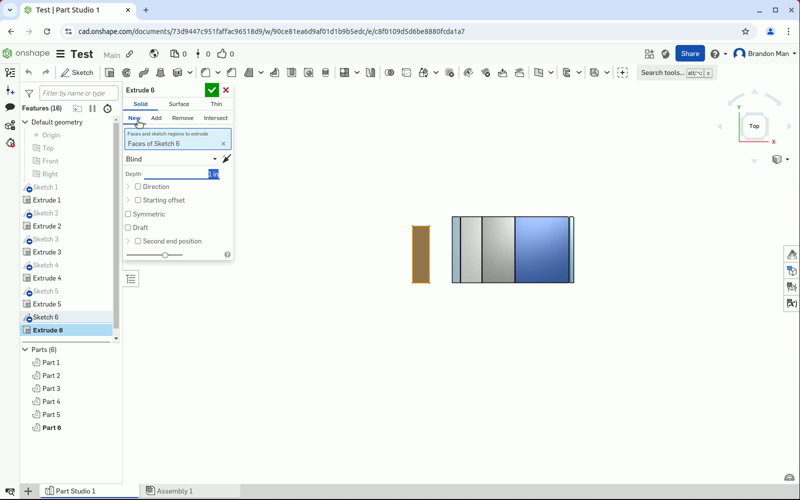
text(0.241)
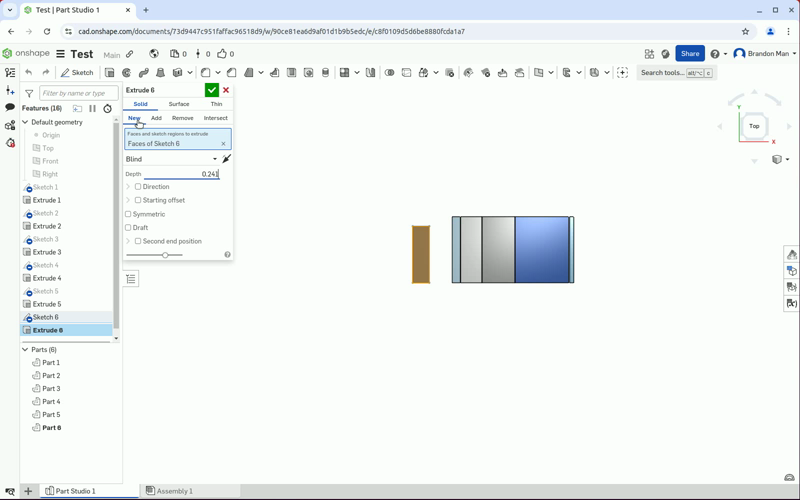
key(enter)
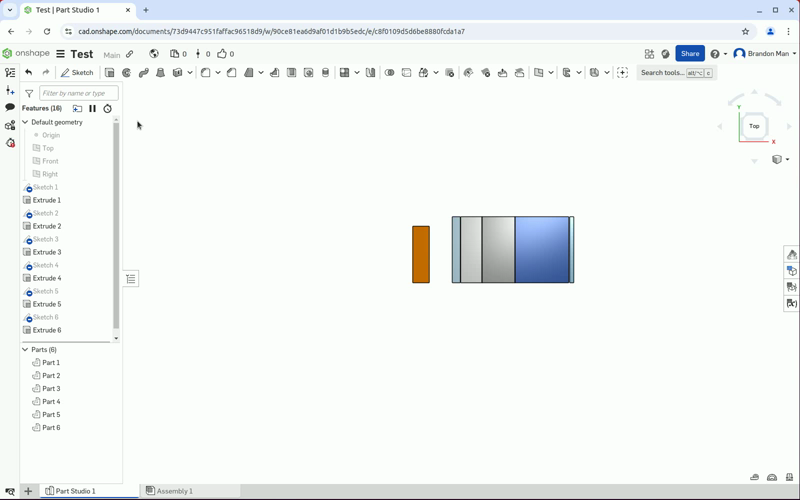
key(shift+h)
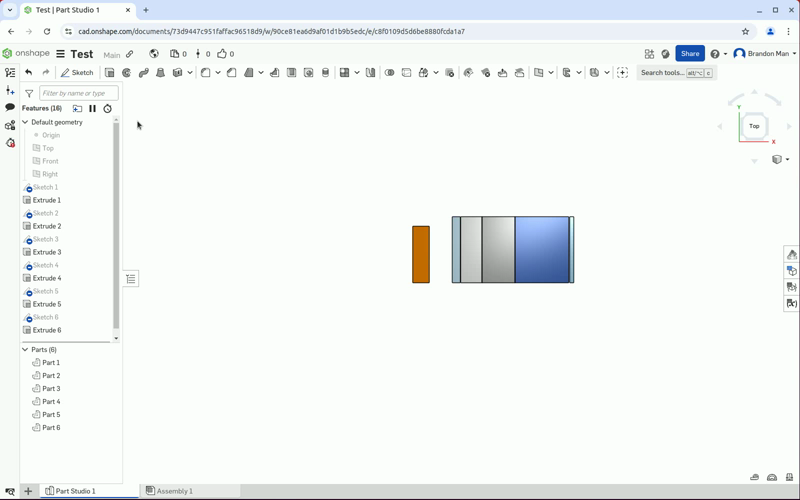
key(shift+h)
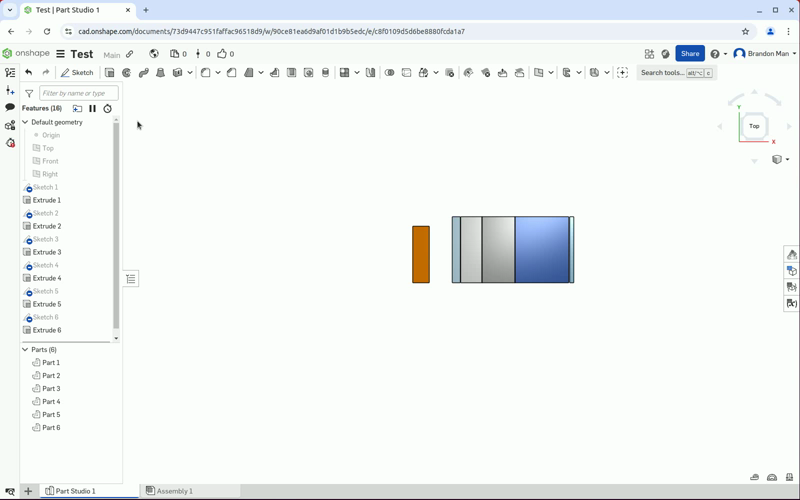
mouse_move(69, 189)
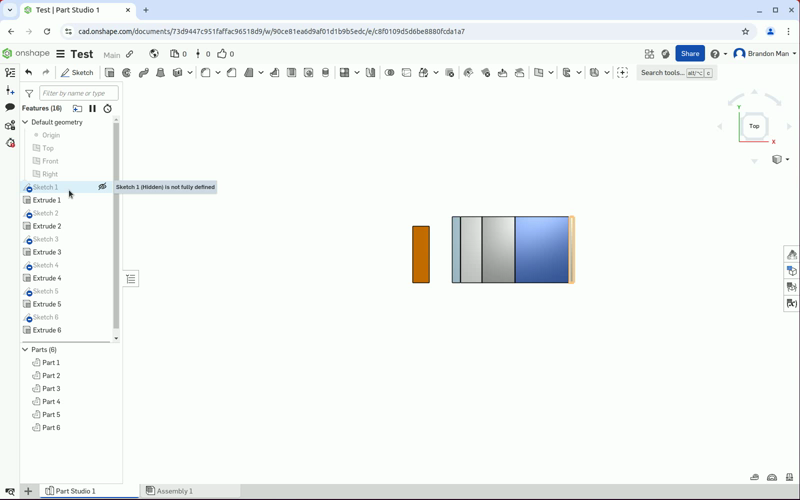
click(69, 189)
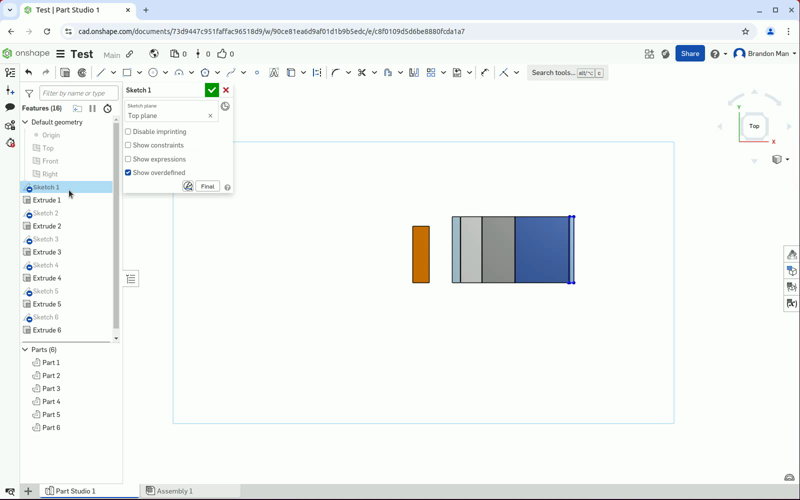
mouse_move(229, 92)
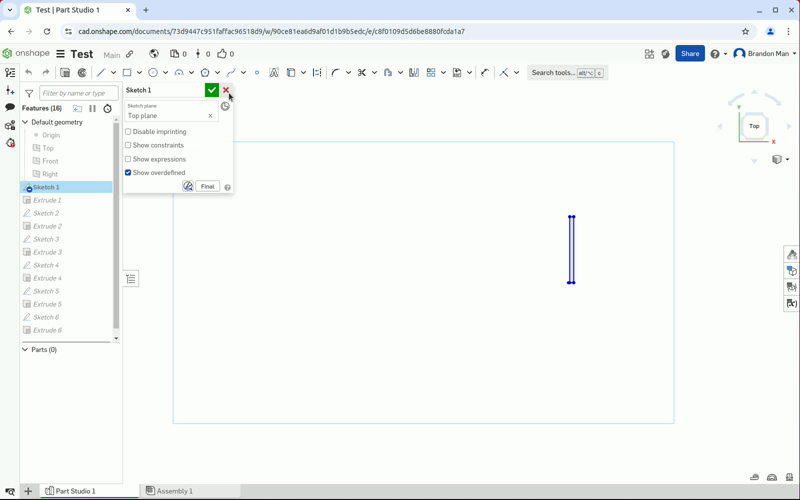
click(229, 92)
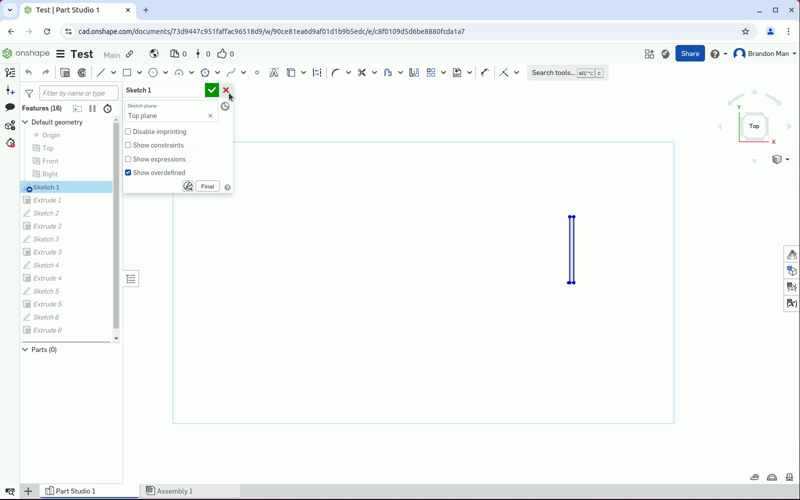
key(shift+s)
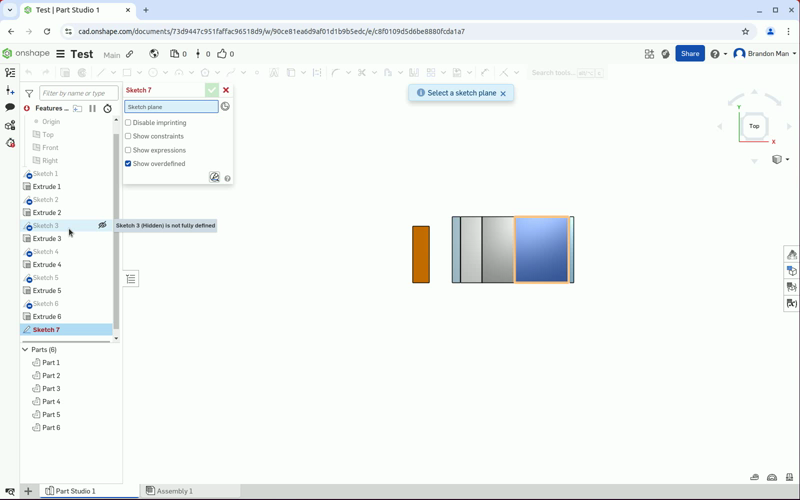
scroll(3)
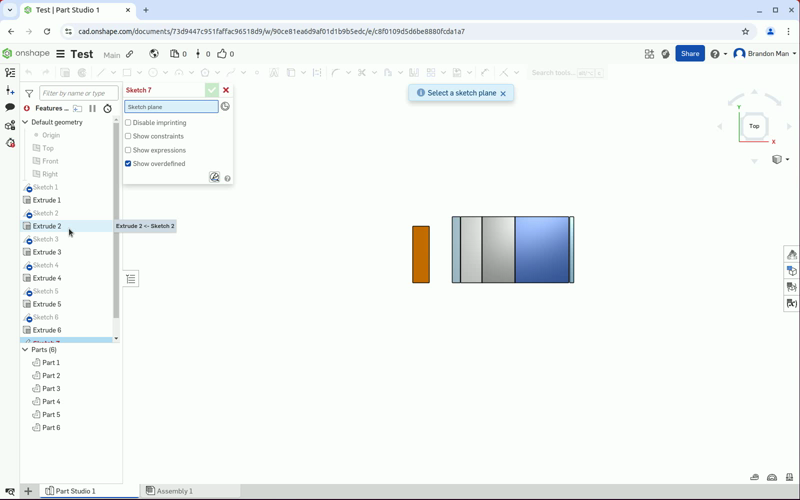
mouse_move(69, 150)
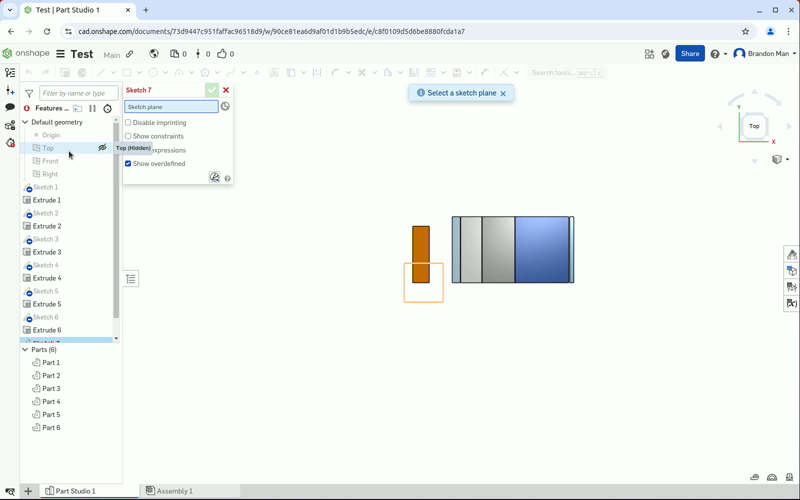
click(69, 150)
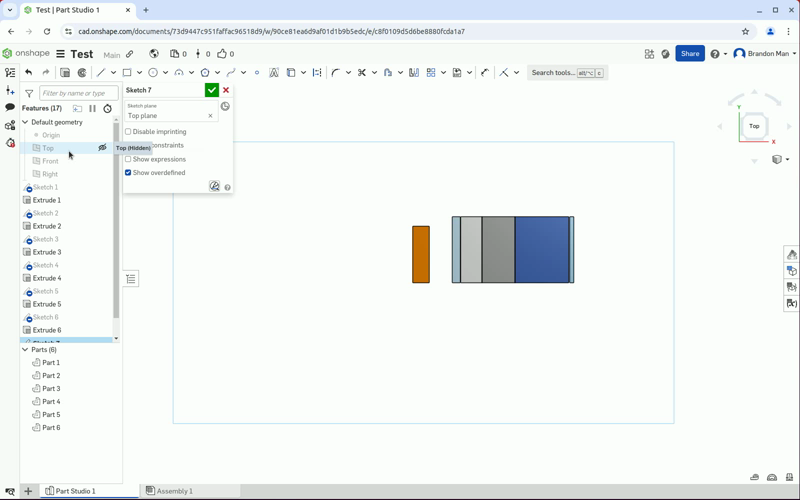
mouse_move(73, 352)
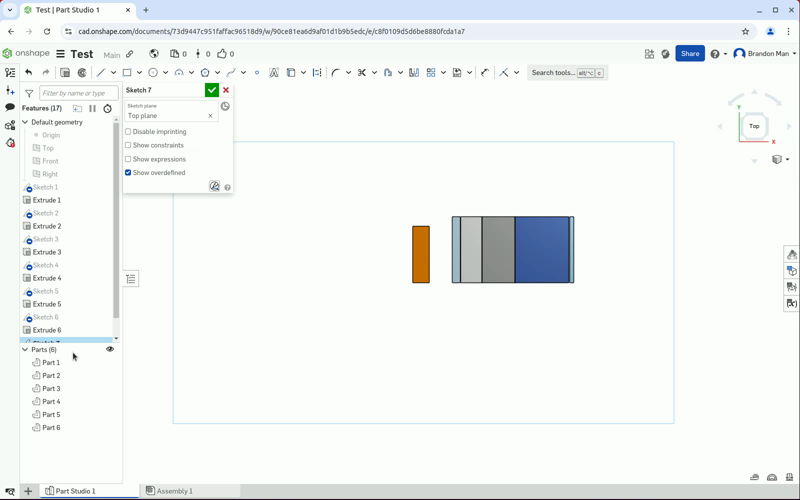
key(y)
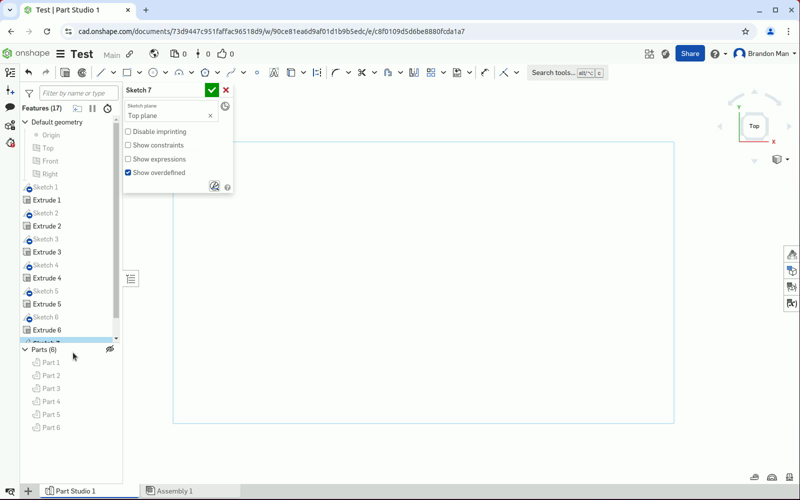
key(l)
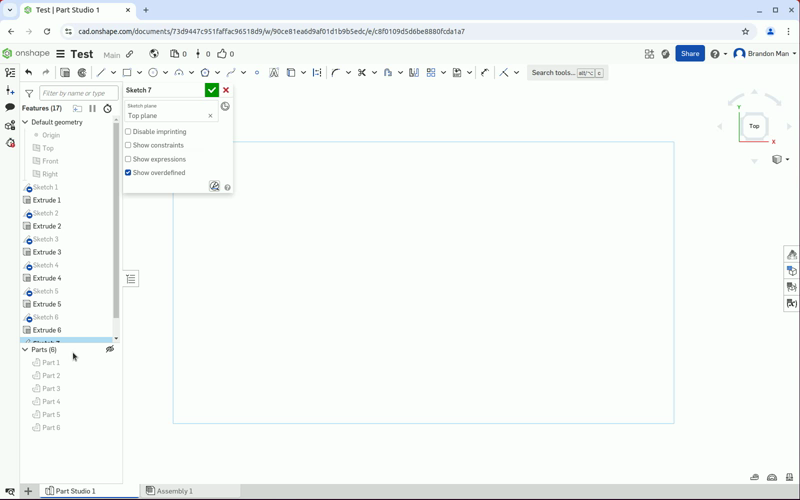
key_down(shift)
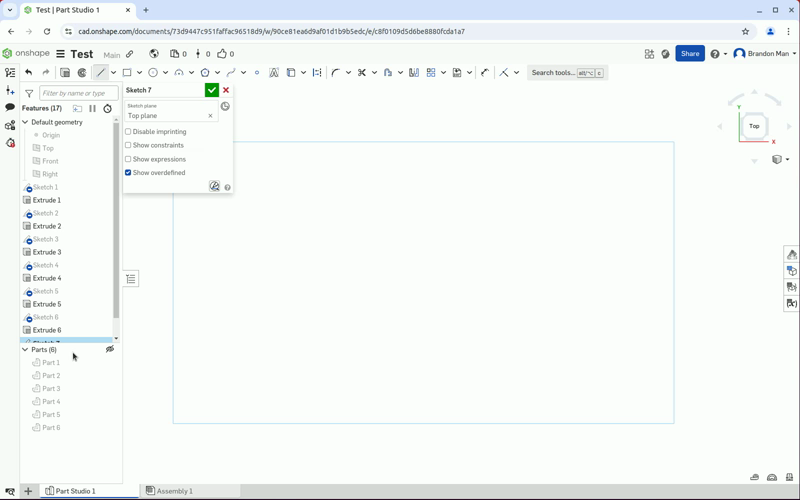
mouse_move(445, 282)
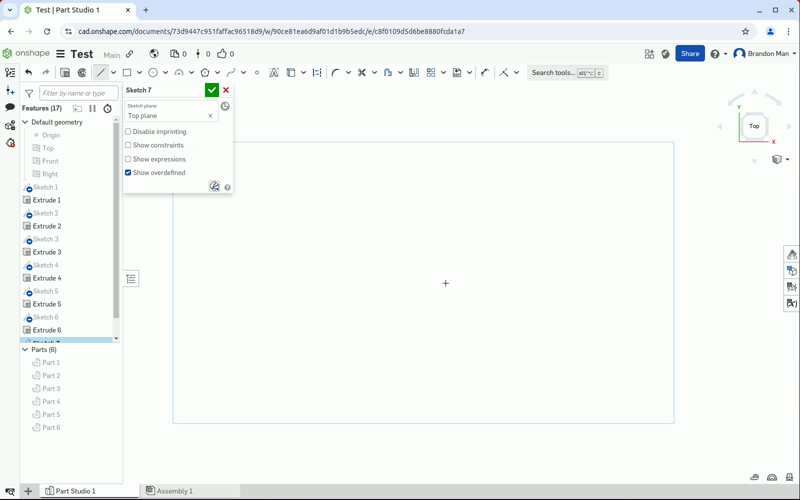
click(445, 282)
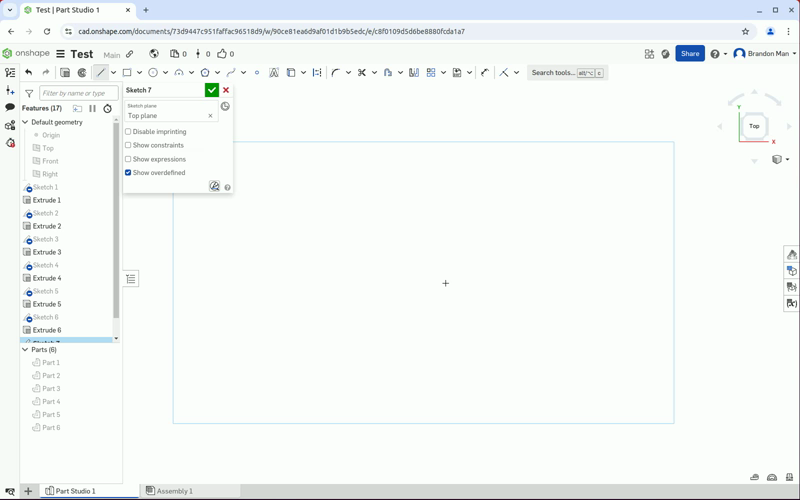
key_up(shift)
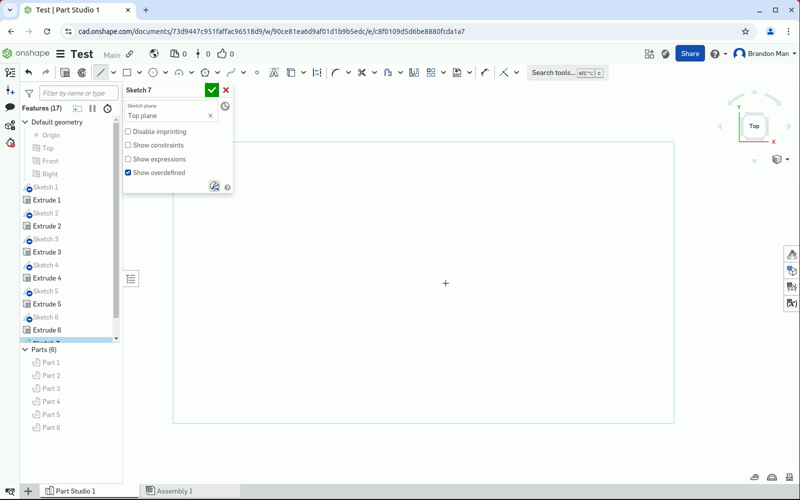
key_down(shift)
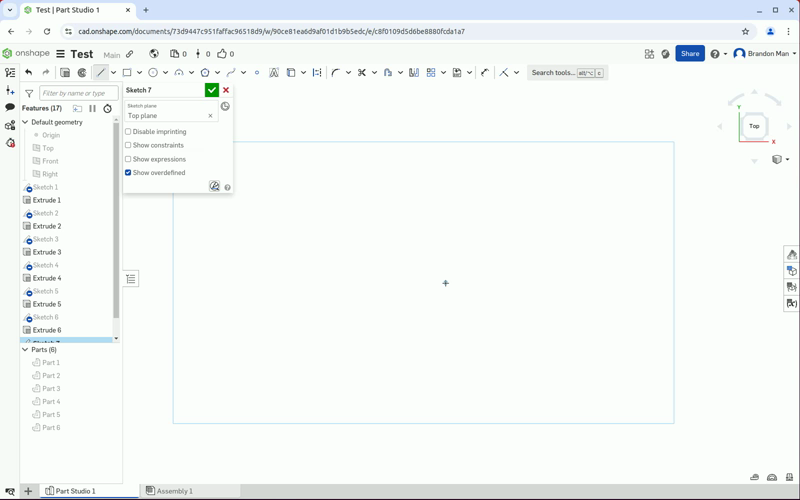
mouse_move(475, 282)
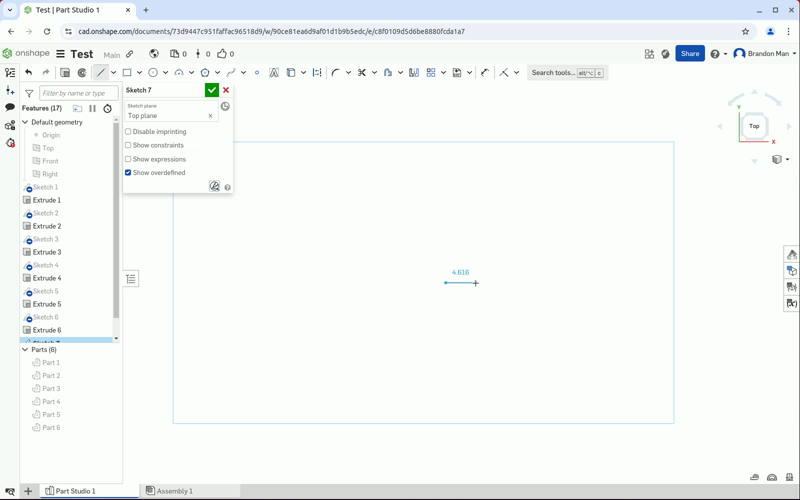
mouse_move(453, 282)
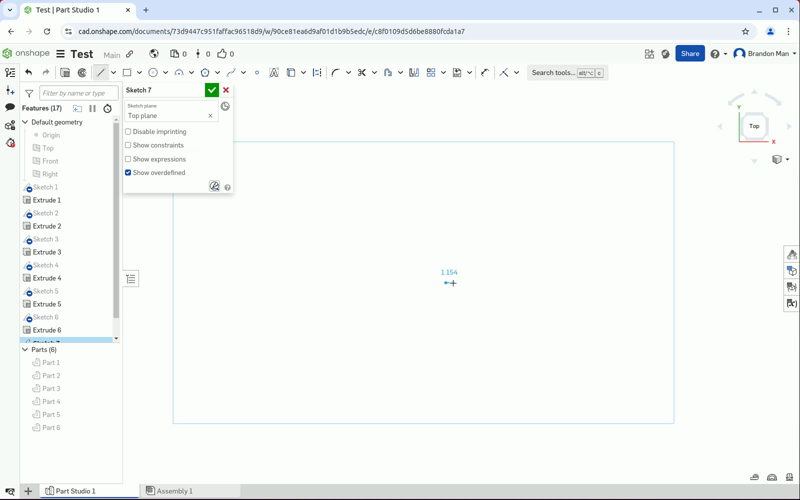
click(453, 282)
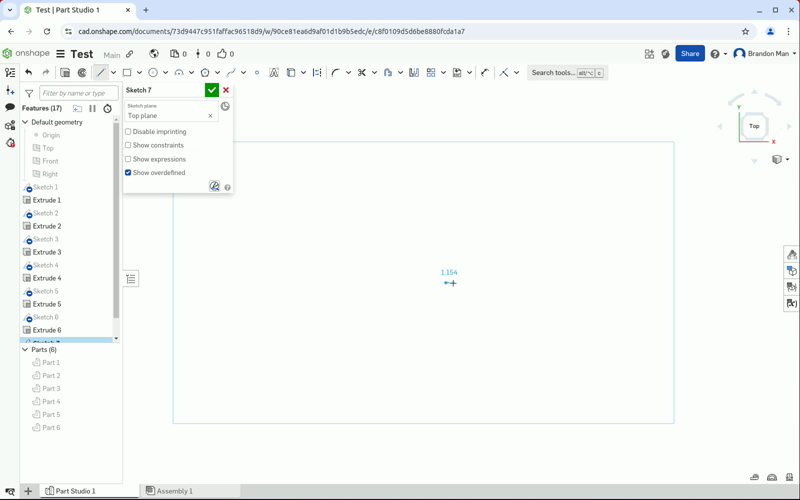
key_up(shift)
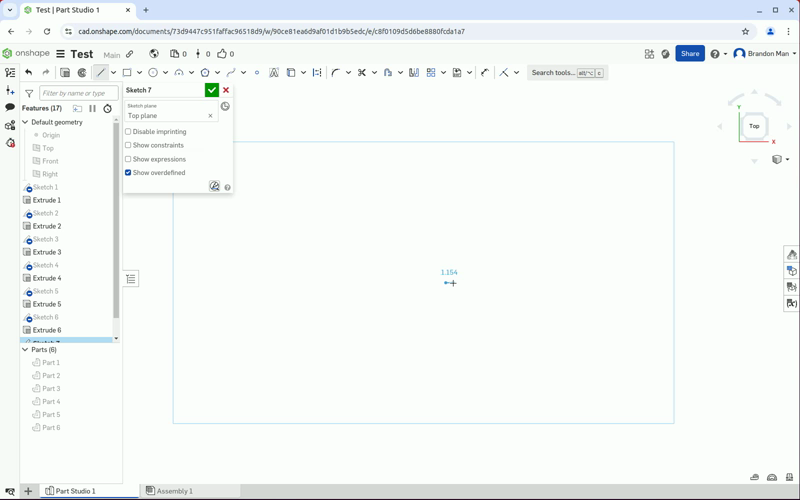
key_down(shift)
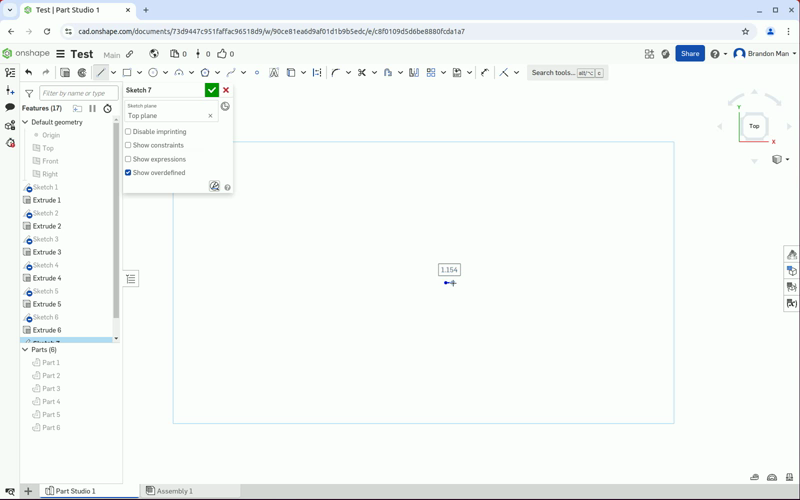
mouse_move(453, 216)
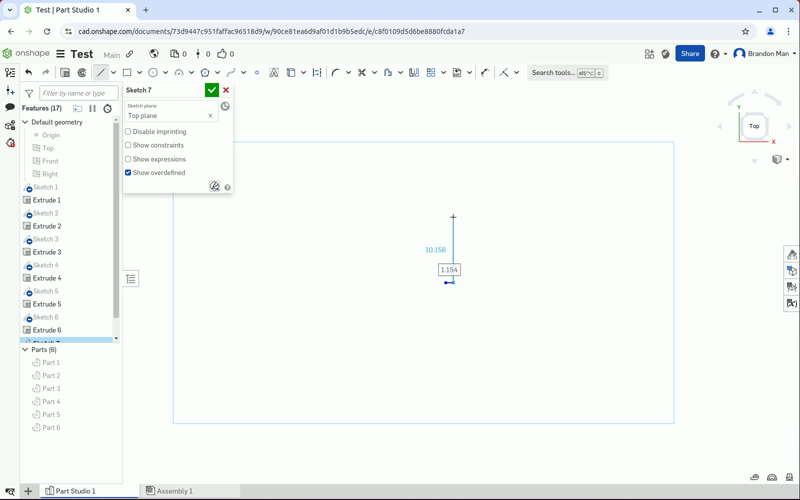
click(453, 216)
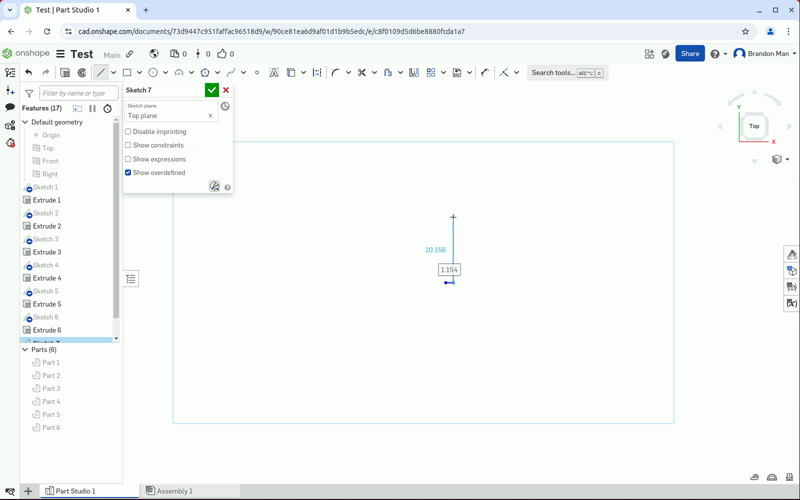
key_up(shift)
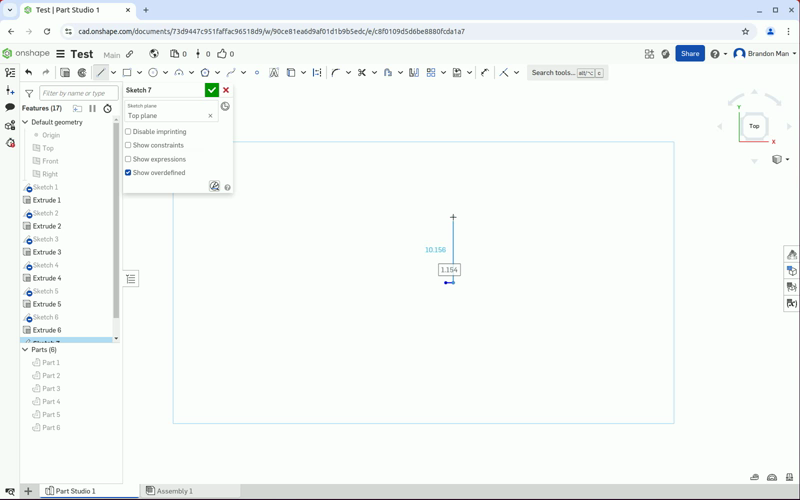
key_down(shift)
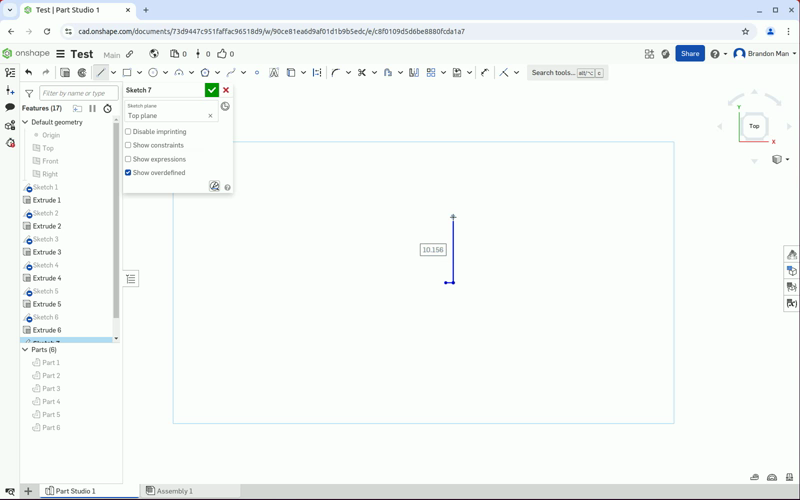
mouse_move(483, 216)
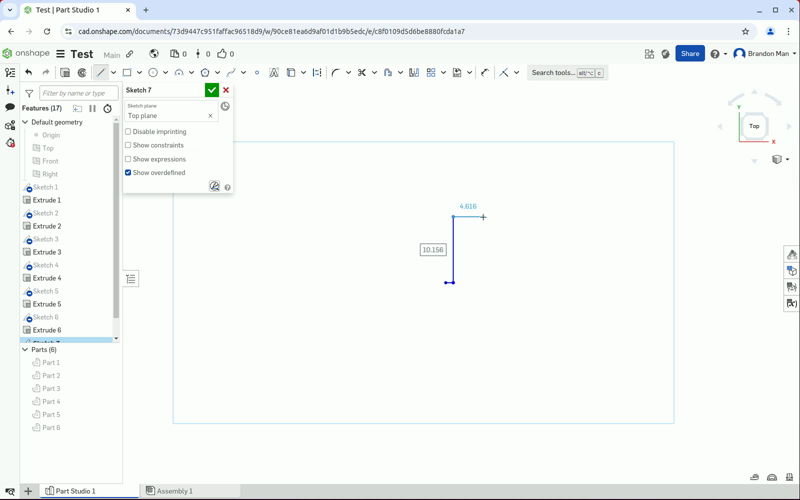
mouse_move(445, 216)
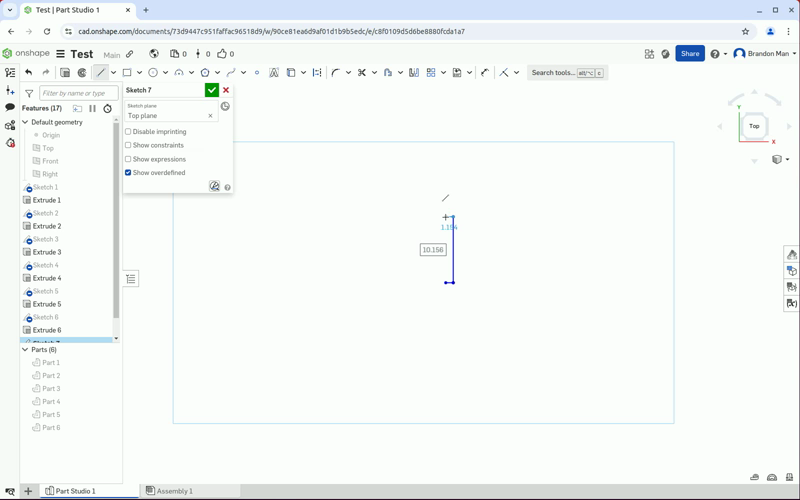
click(445, 216)
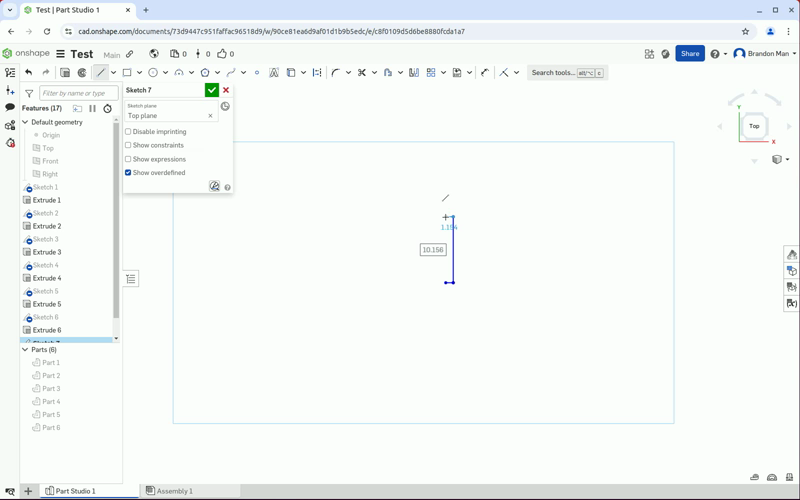
key_up(shift)
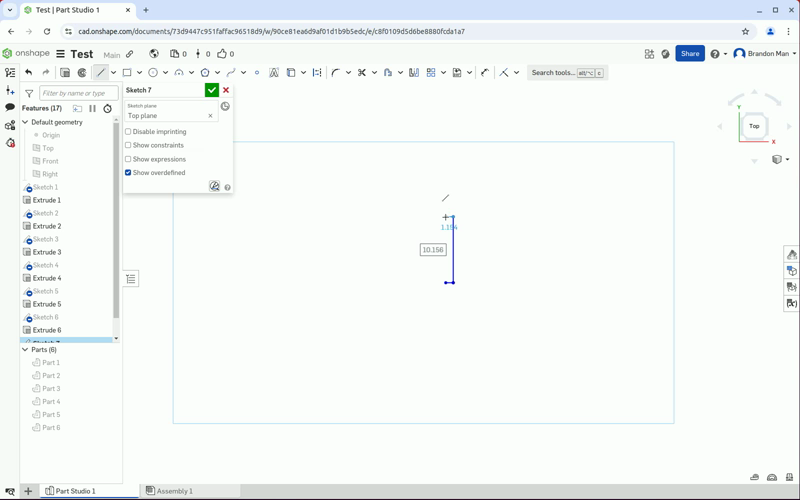
key_down(shift)
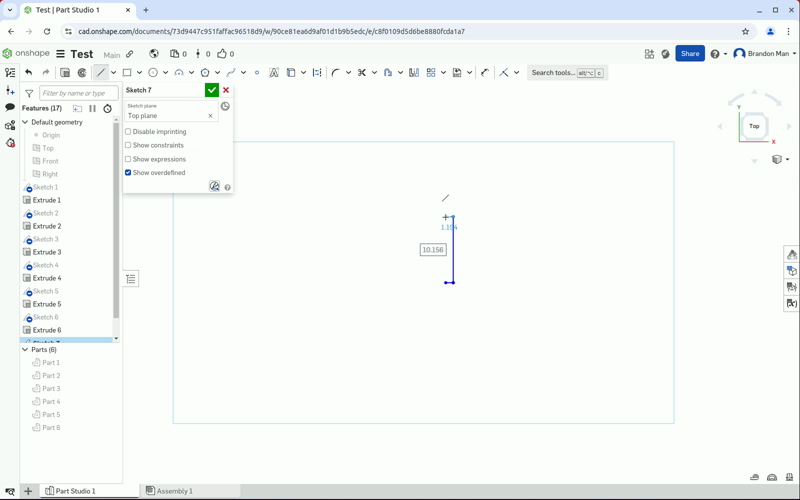
mouse_move(475, 216)
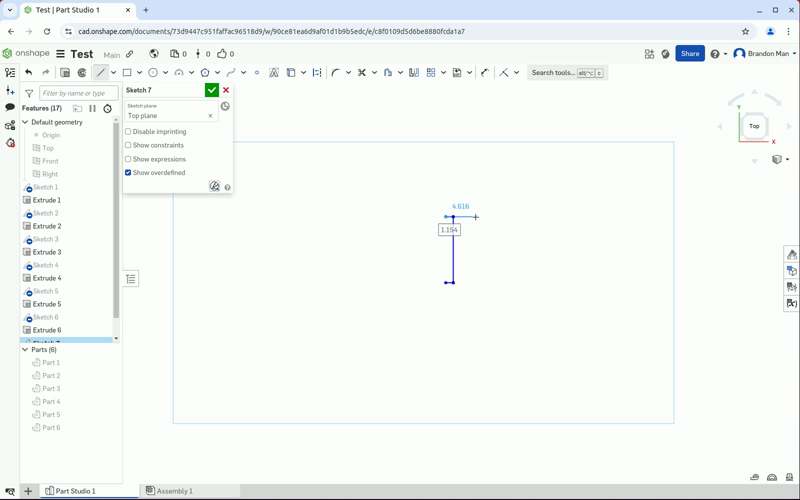
mouse_move(445, 226)
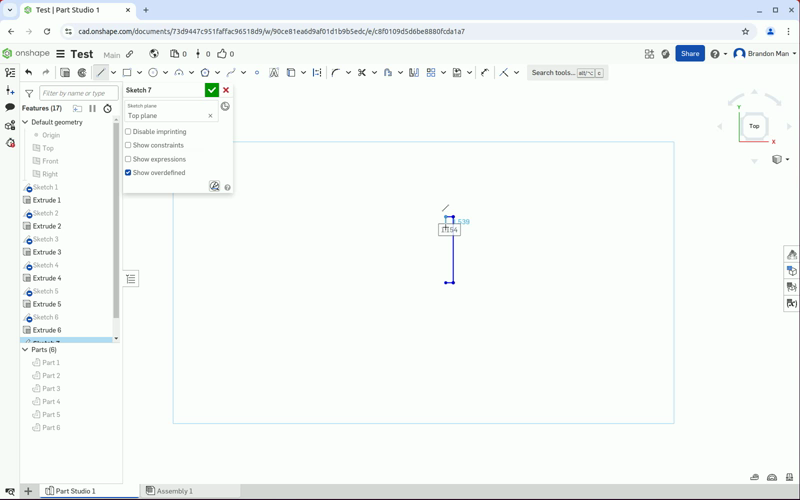
click(445, 226)
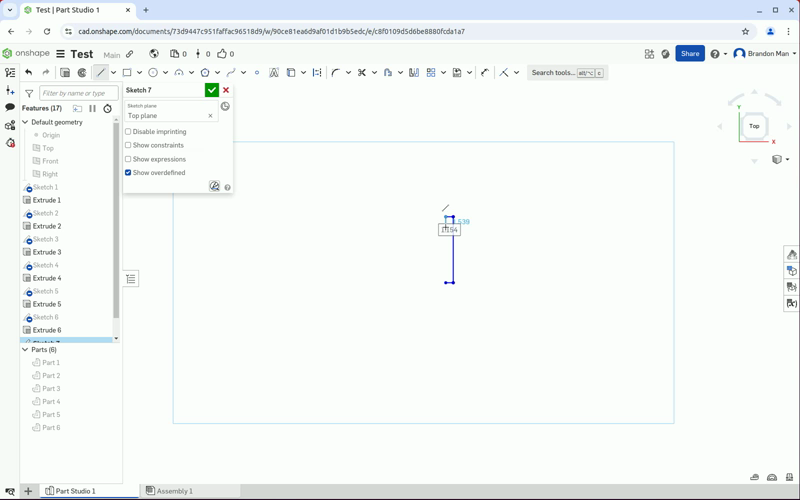
key_up(shift)
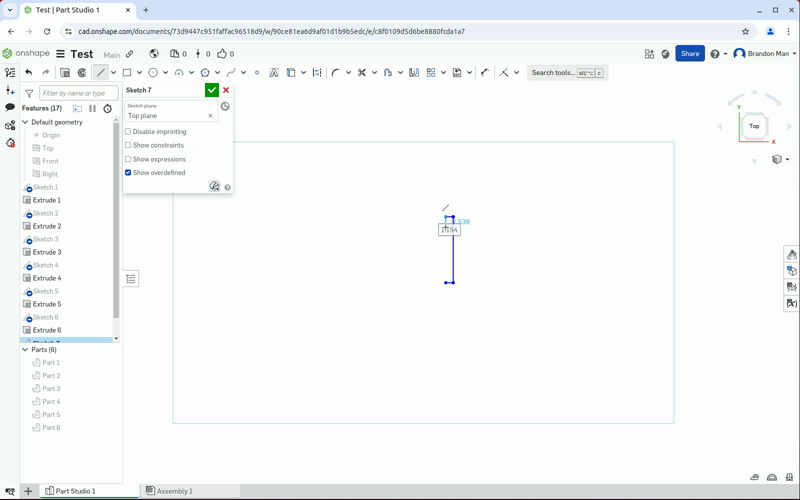
mouse_move(475, 226)
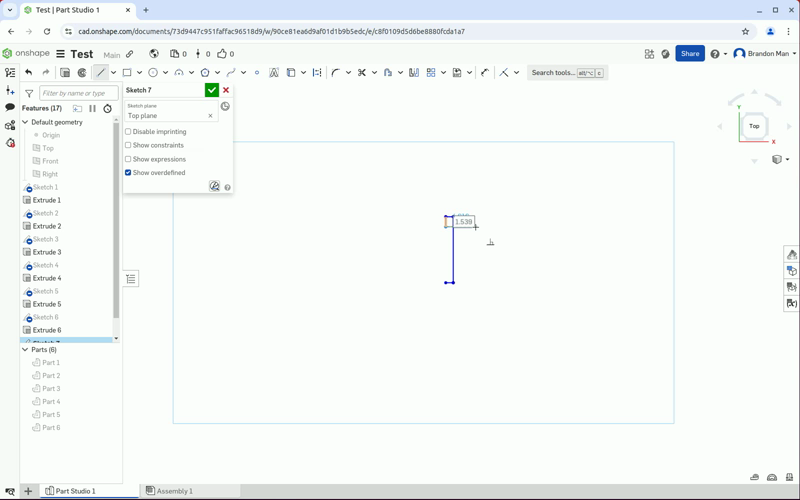
key_down(shift)
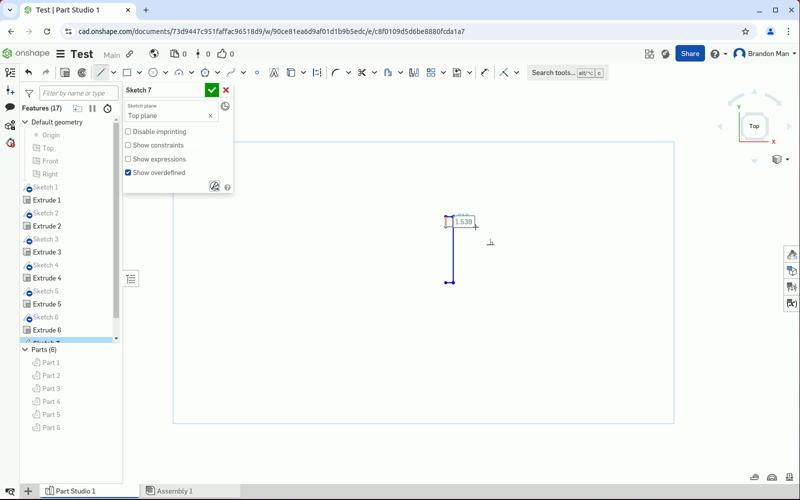
mouse_move(445, 282)
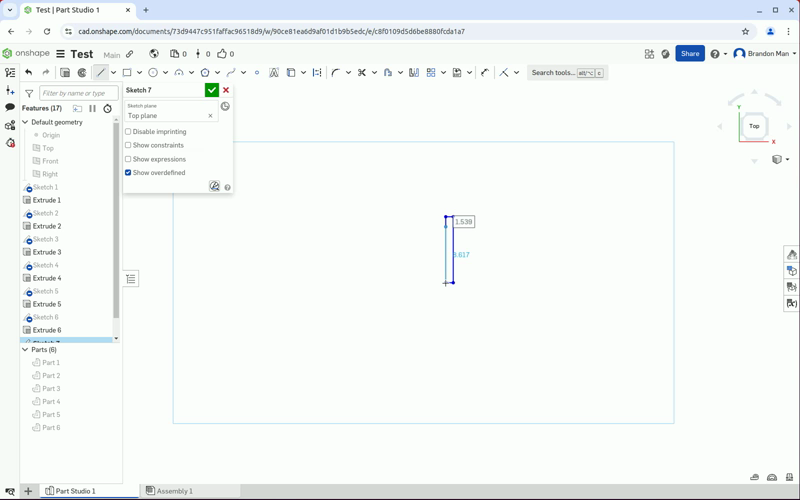
key_up(shift)
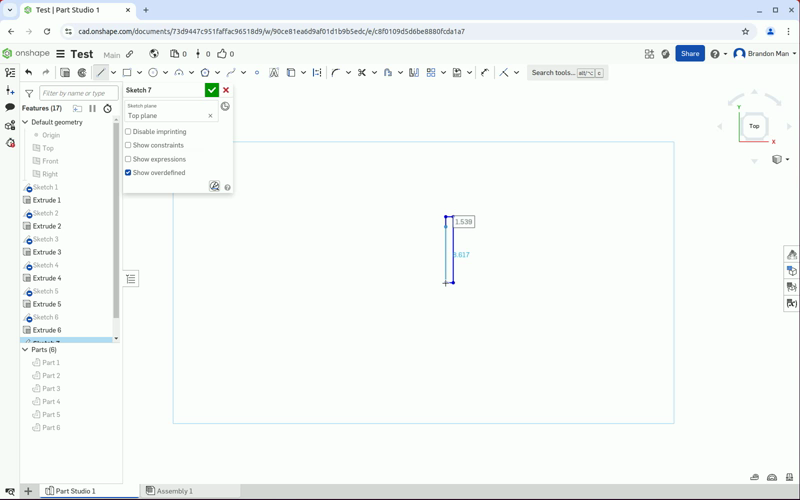
click(445, 282)
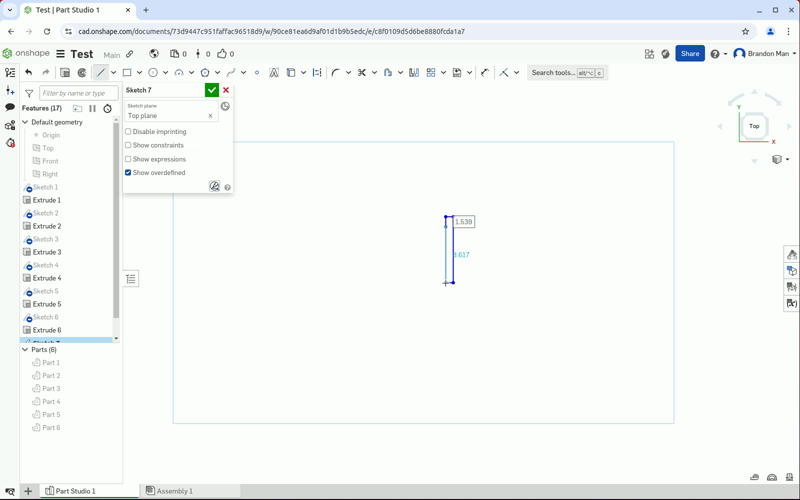
key(esc)
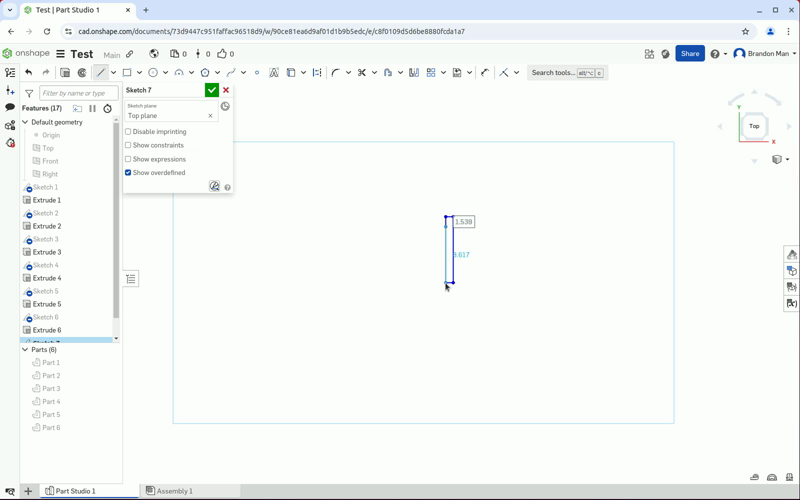
mouse_move(445, 270)
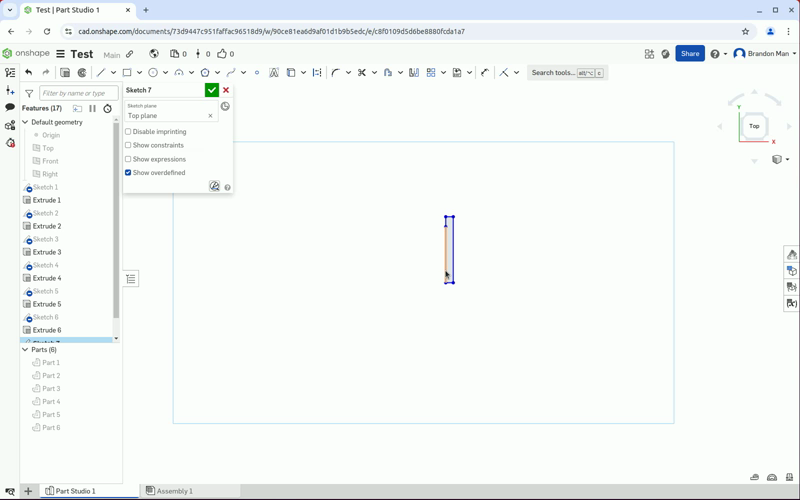
scroll(6)
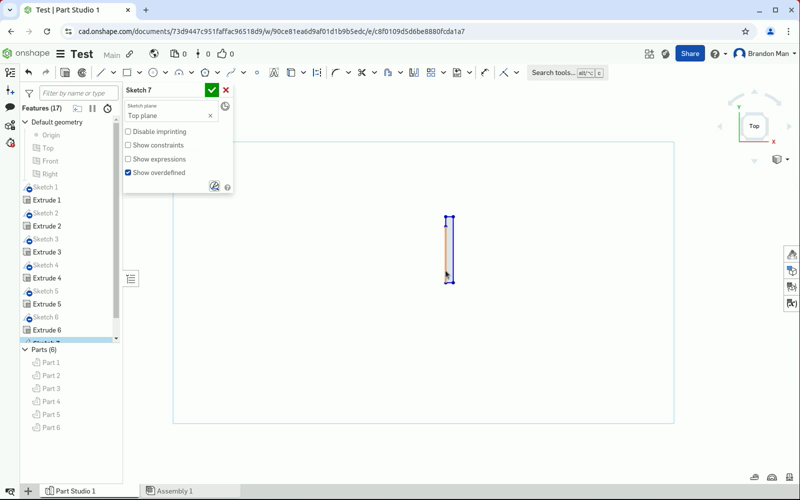
scroll(6)
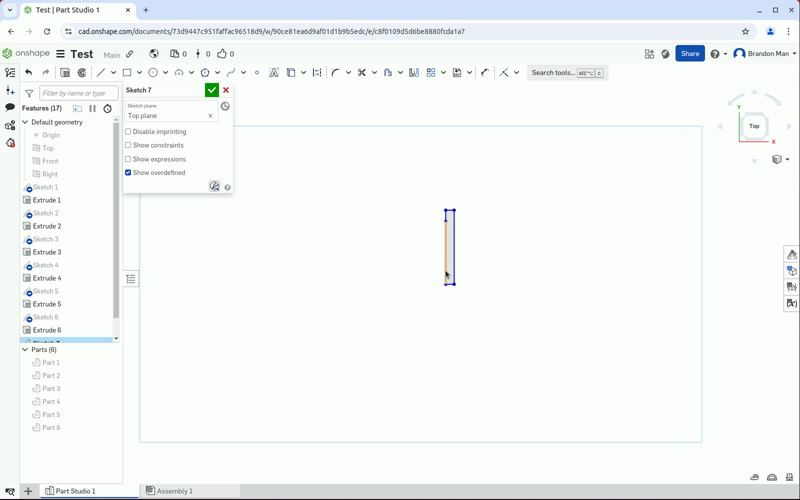
scroll(6)
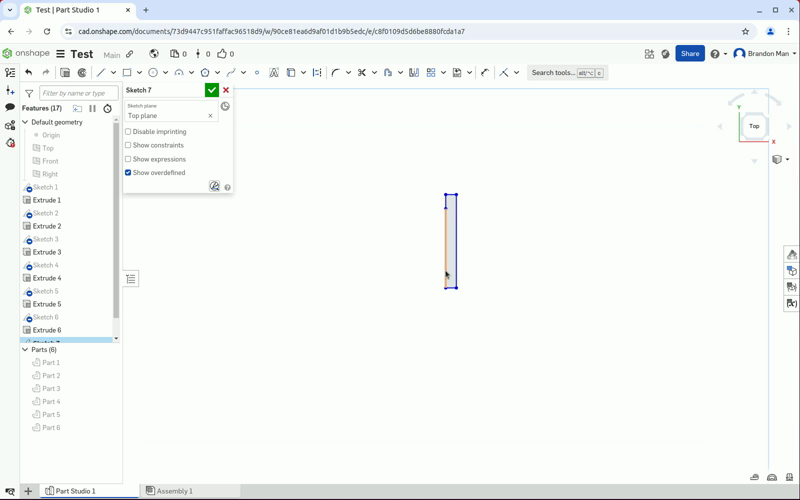
scroll(6)
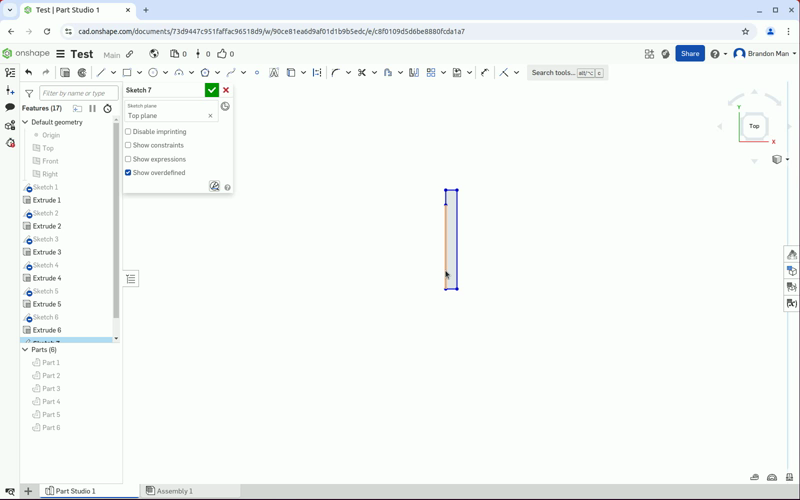
scroll(6)
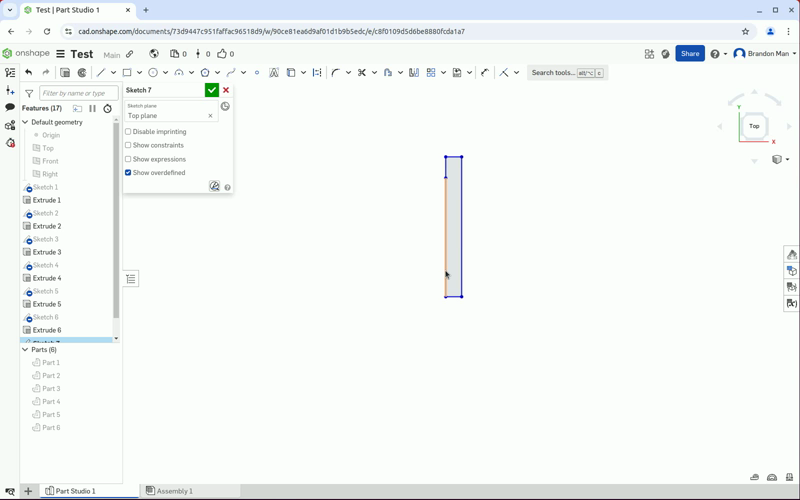
scroll(6)
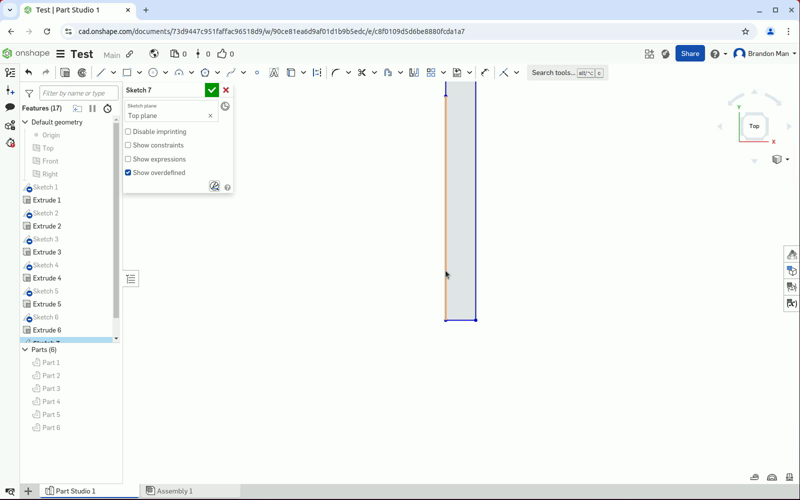
scroll(6)
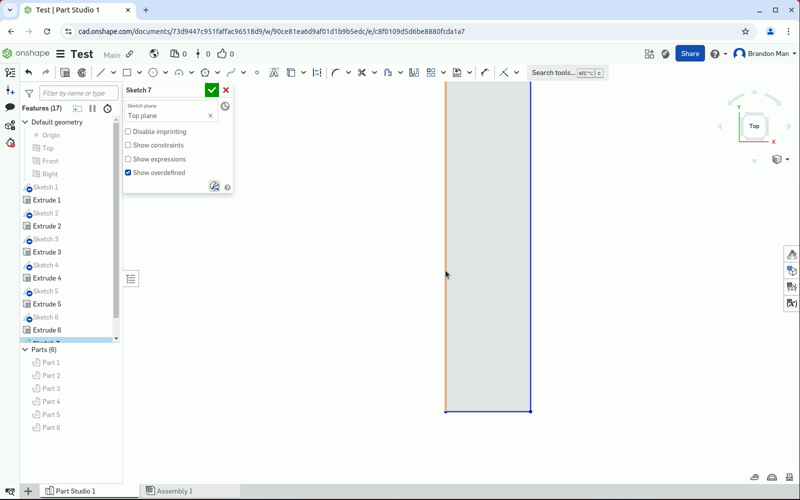
click(445, 270)
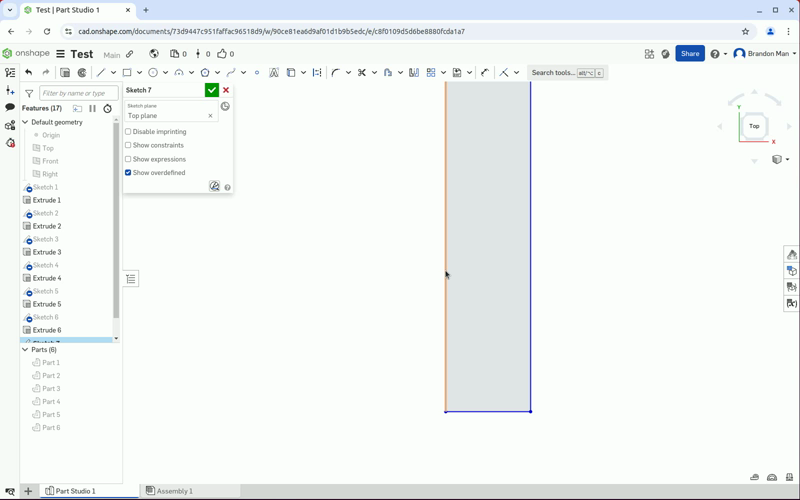
scroll(-6)
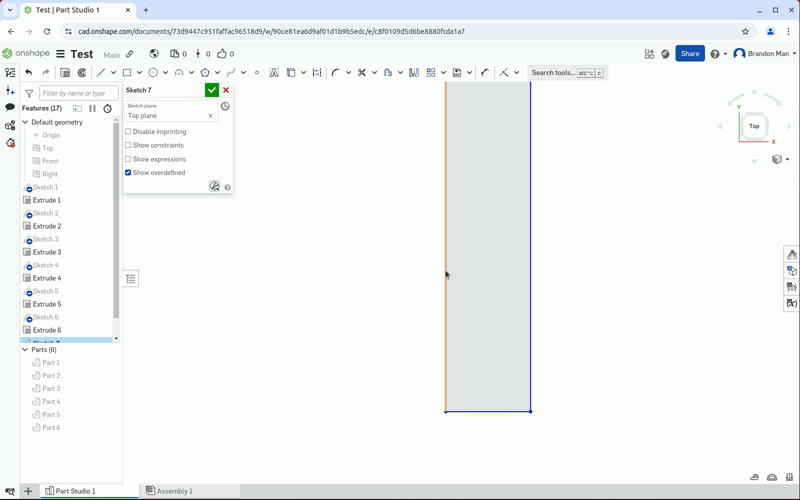
scroll(-6)
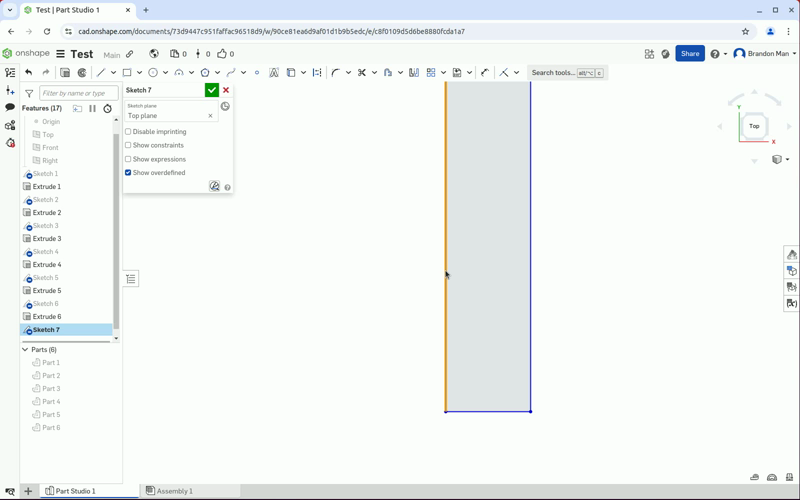
scroll(-6)
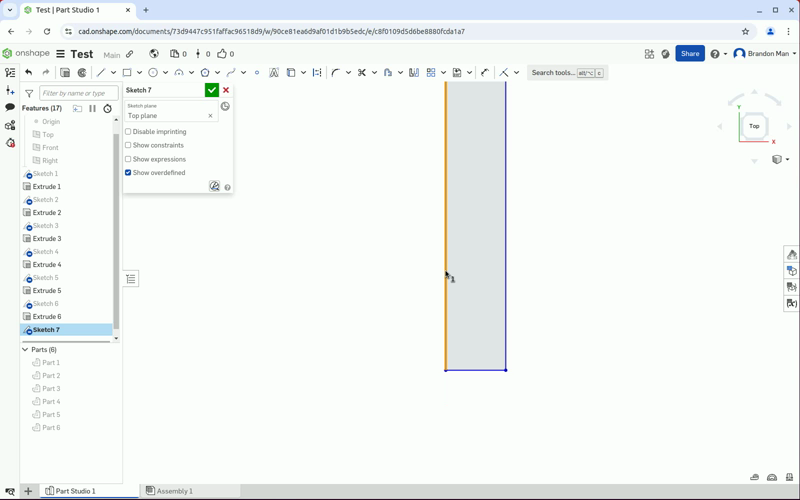
scroll(-6)
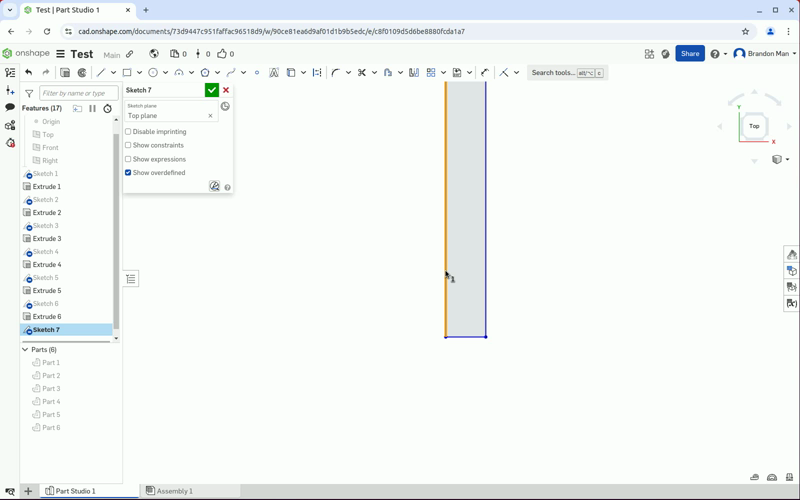
scroll(-6)
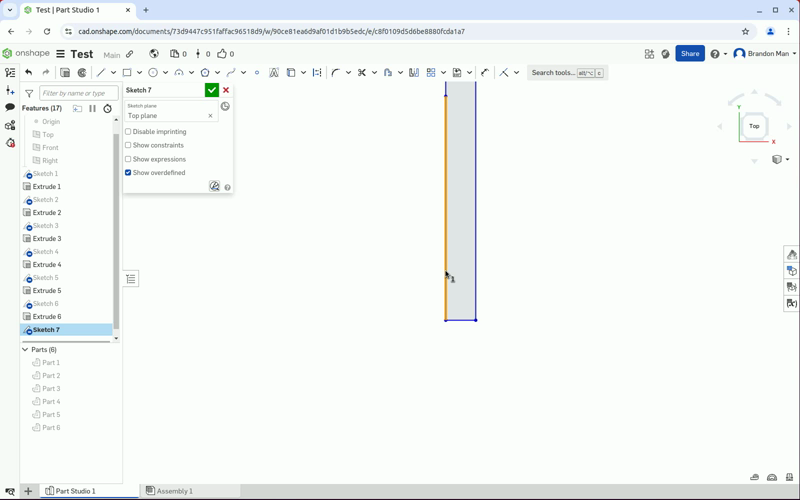
scroll(-6)
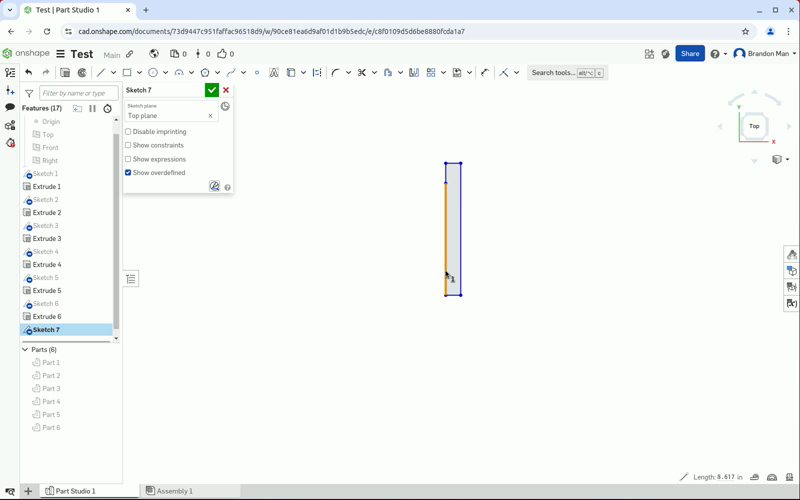
scroll(-6)
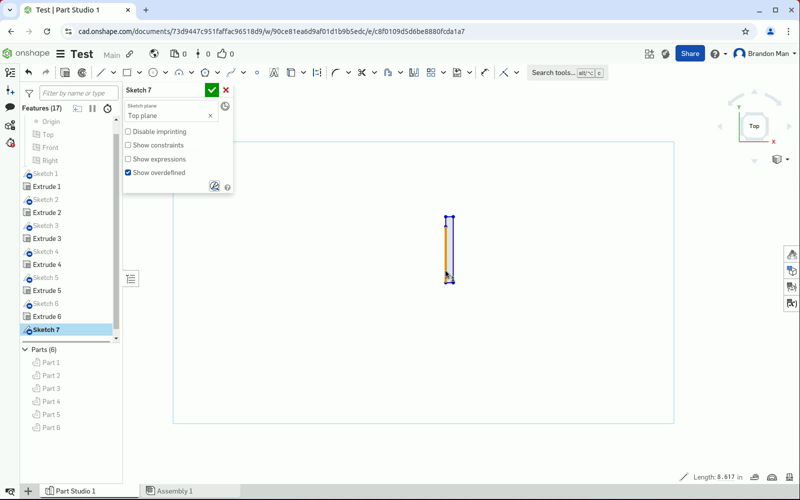
mouse_move(73, 352)
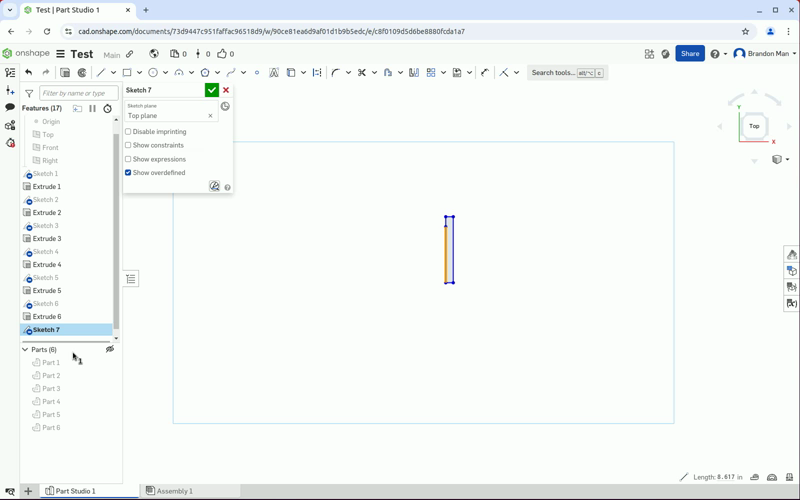
key(shift+y)
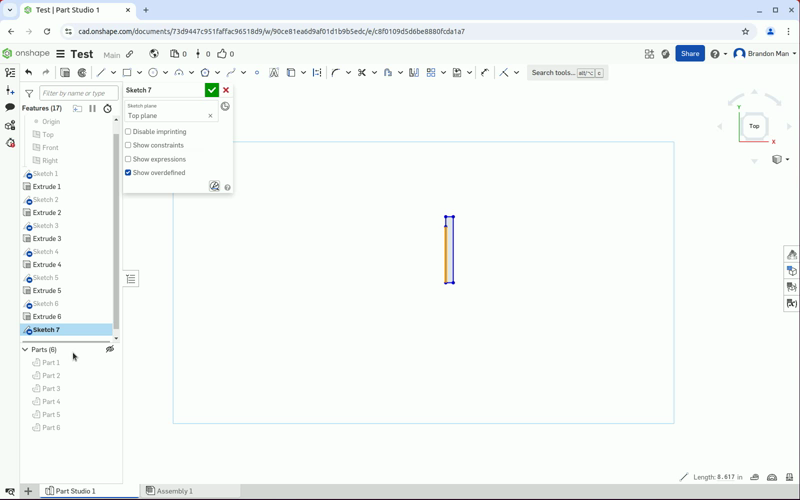
key(shift+e)
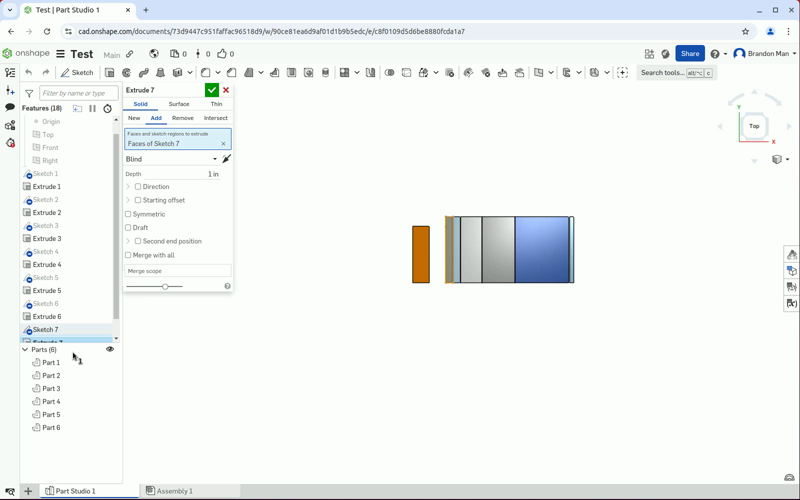
mouse_move(143, 106)
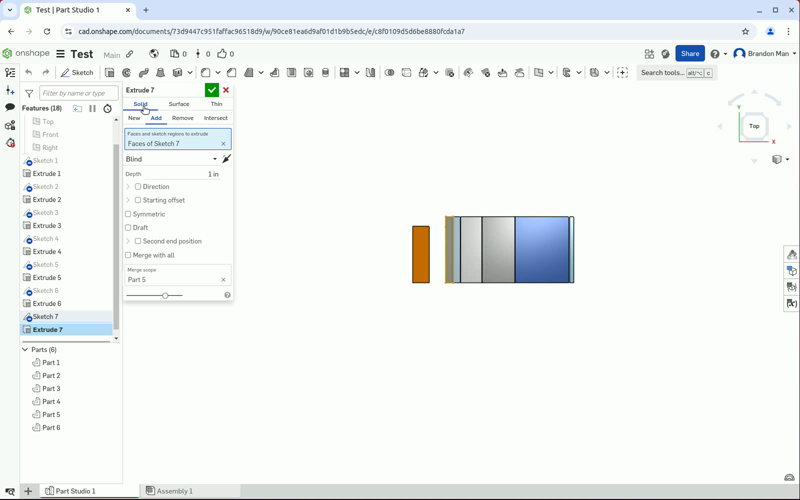
click(143, 106)
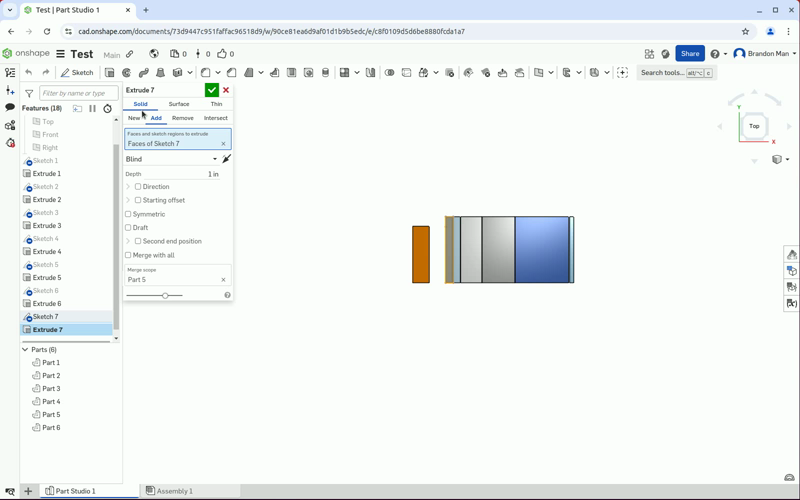
mouse_move(137, 120)
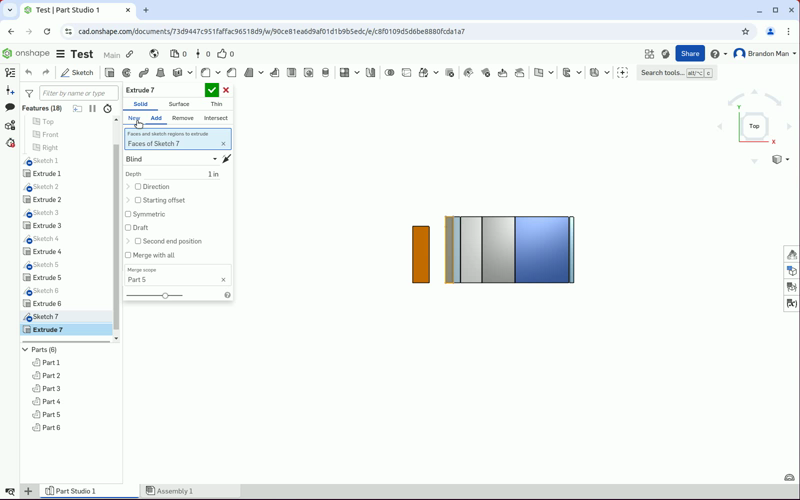
click(137, 120)
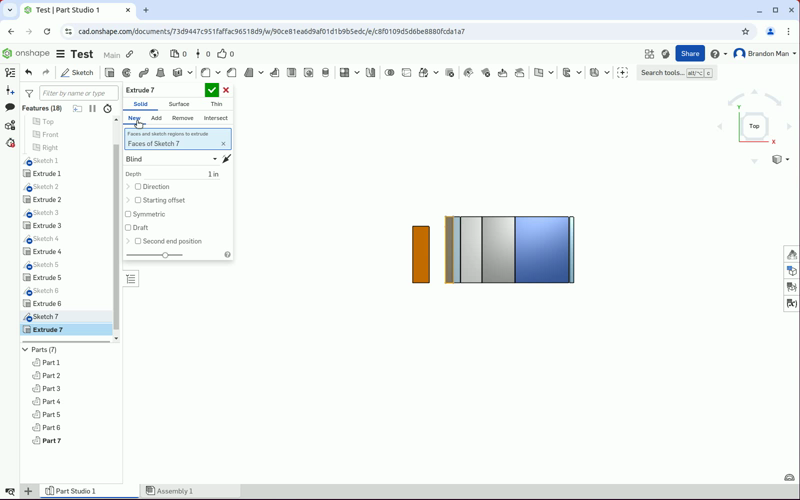
key(tab, 4)
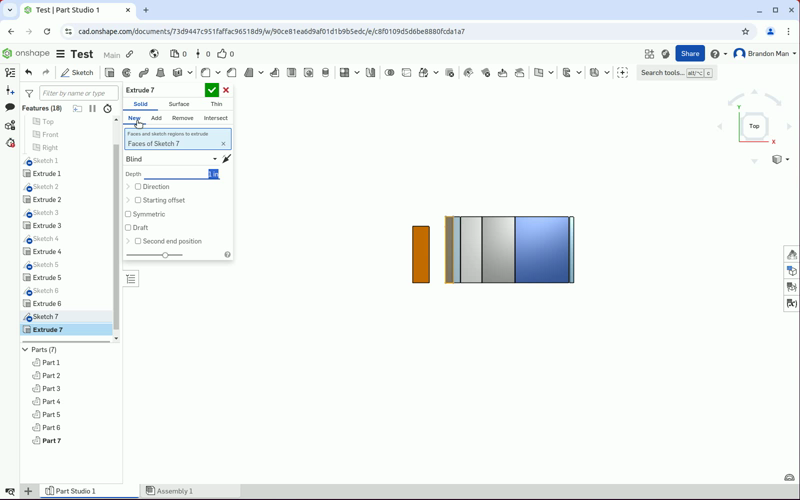
text(0.241)
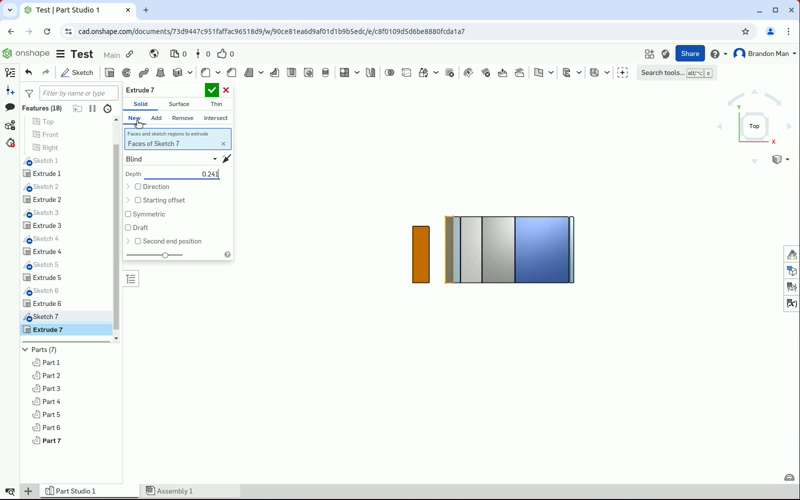
key(enter)
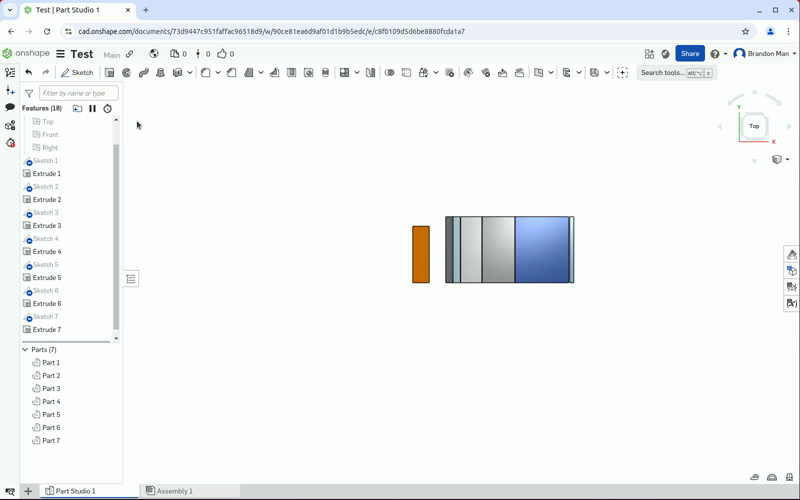
key(shift+h)
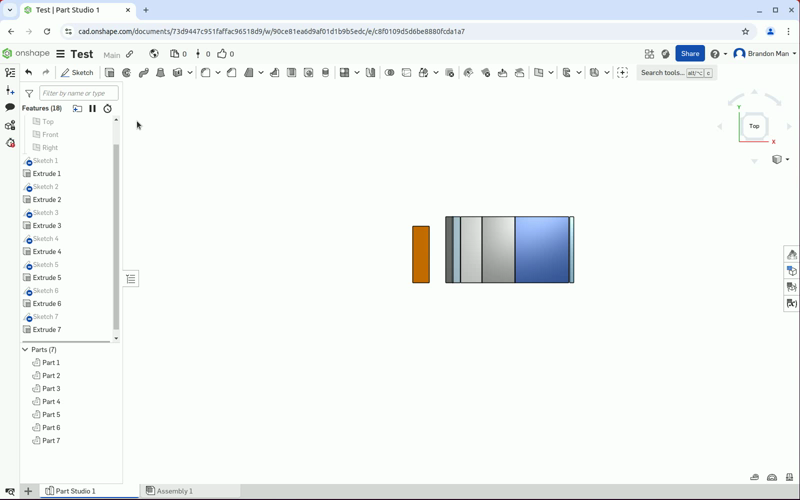
key(shift+h)
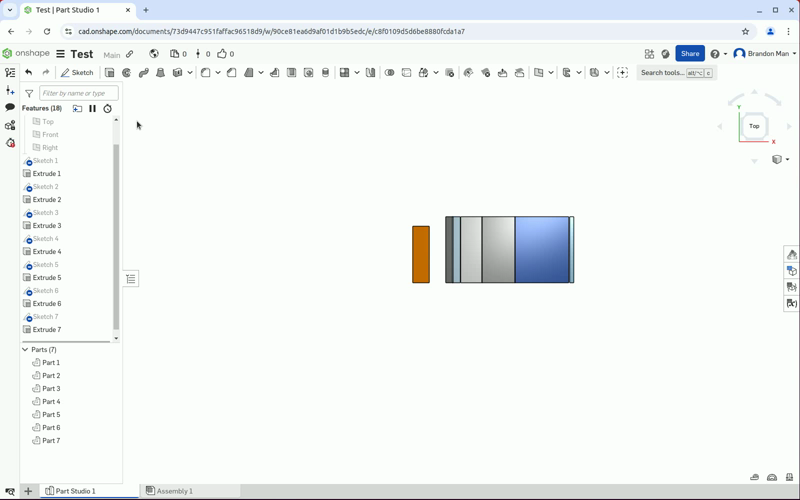
mouse_move(69, 163)
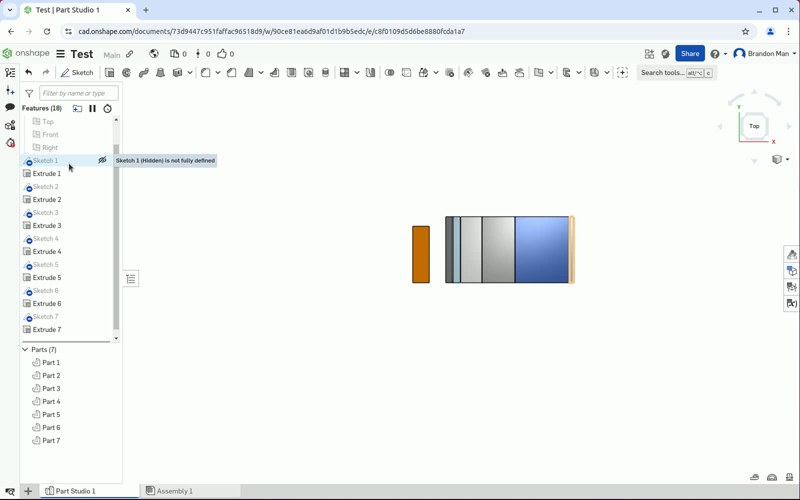
click(69, 163)
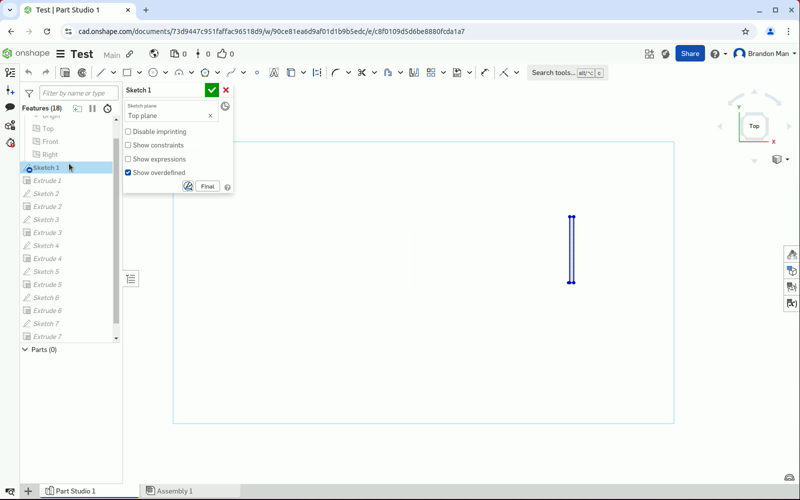
mouse_move(229, 92)
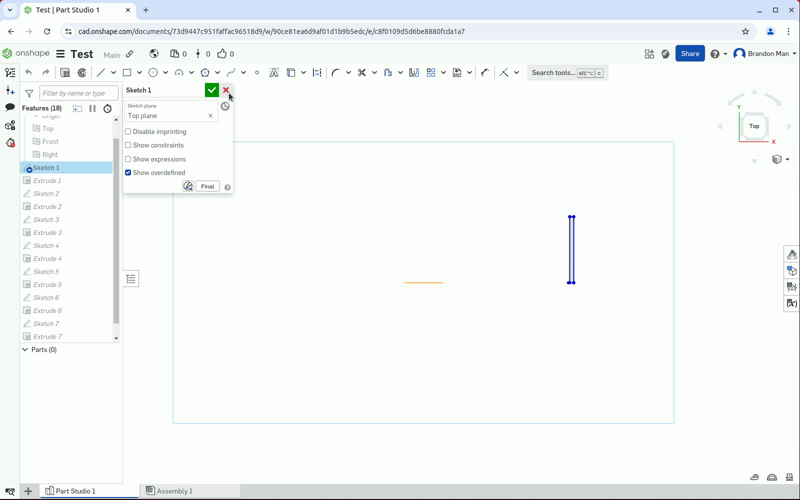
click(229, 92)
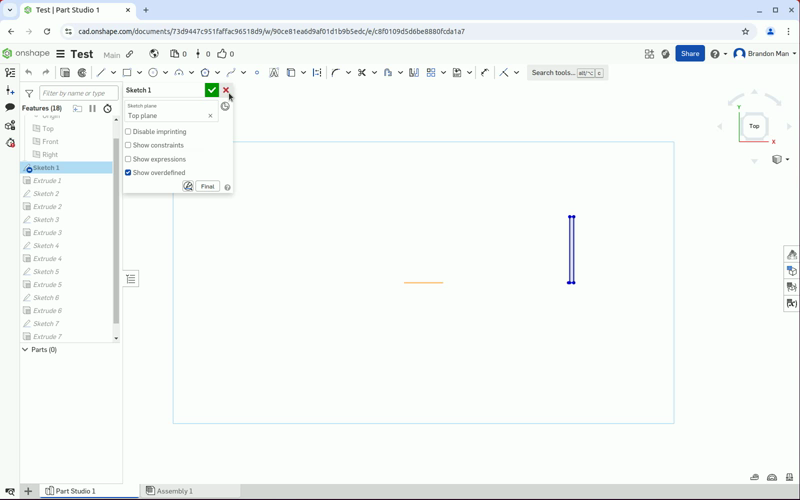
key(shift+s)
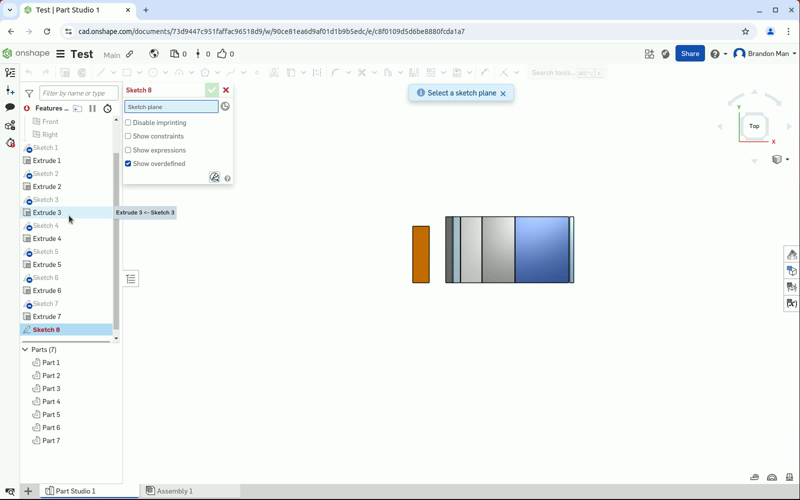
scroll(3)
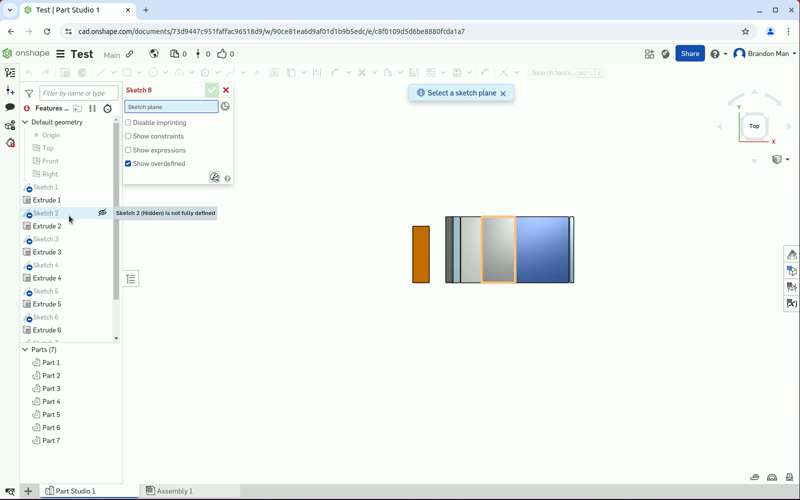
mouse_move(69, 150)
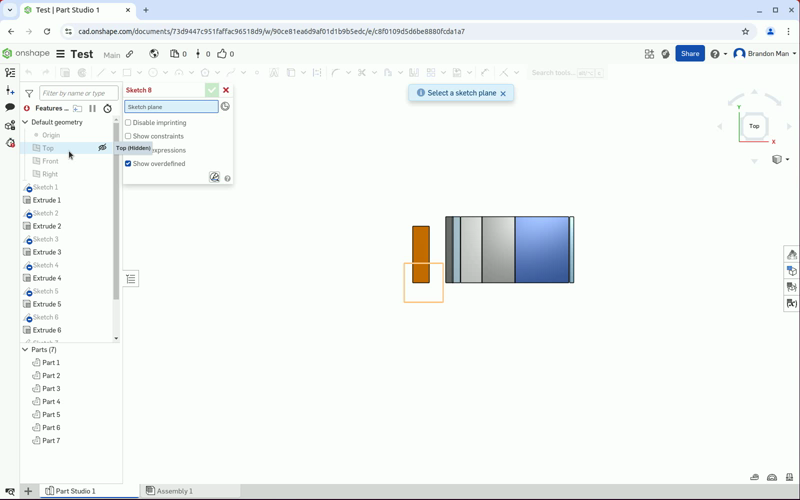
click(69, 150)
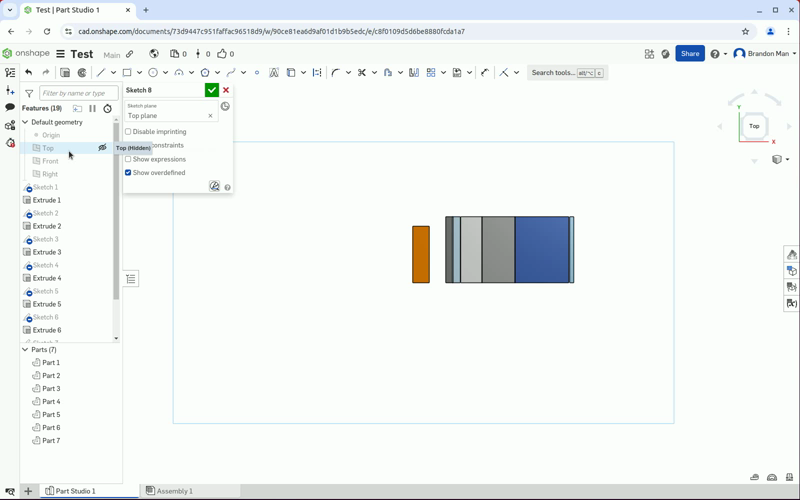
mouse_move(73, 352)
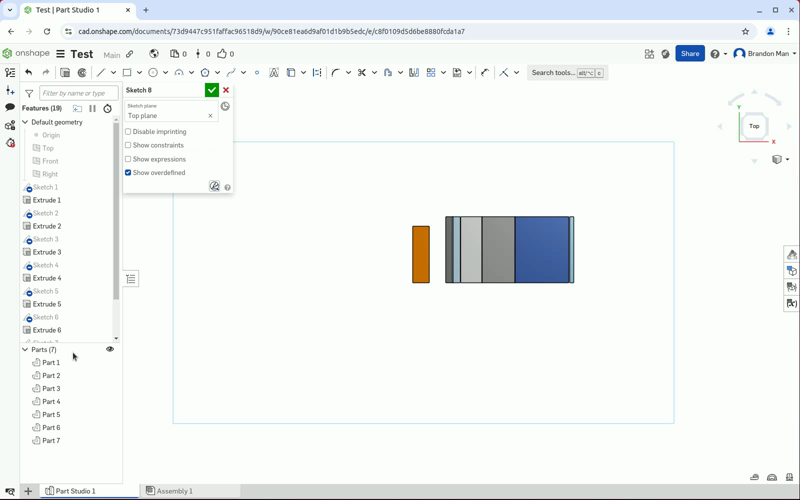
key(y)
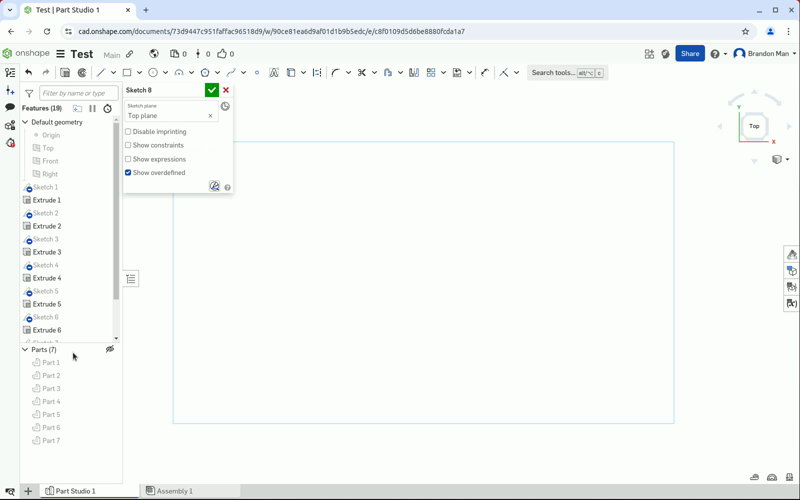
key(l)
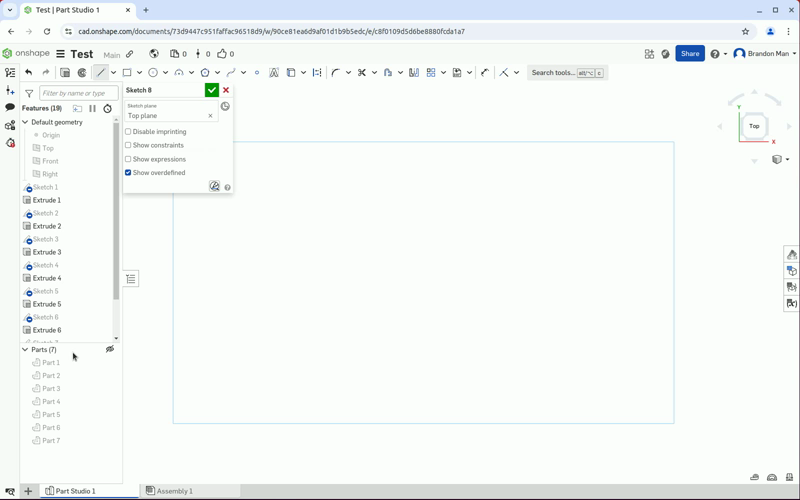
key_down(shift)
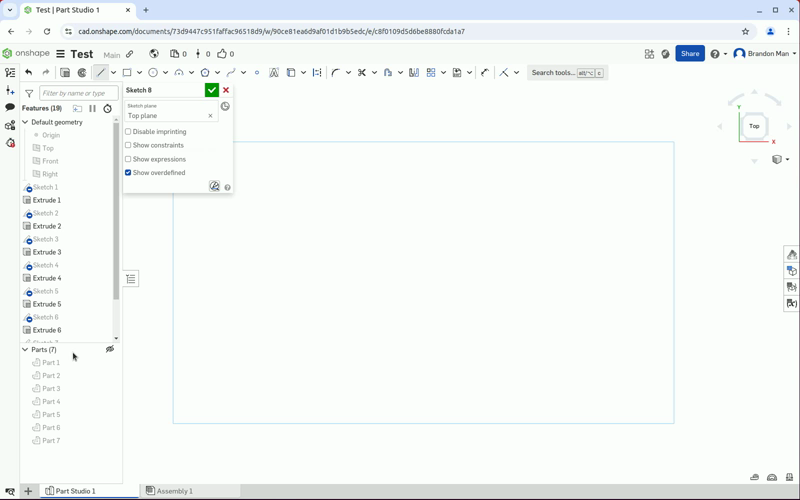
mouse_move(412, 226)
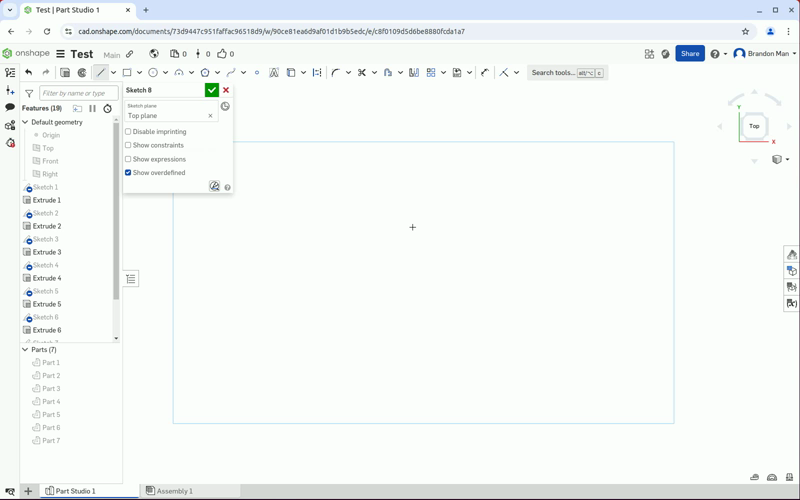
click(412, 226)
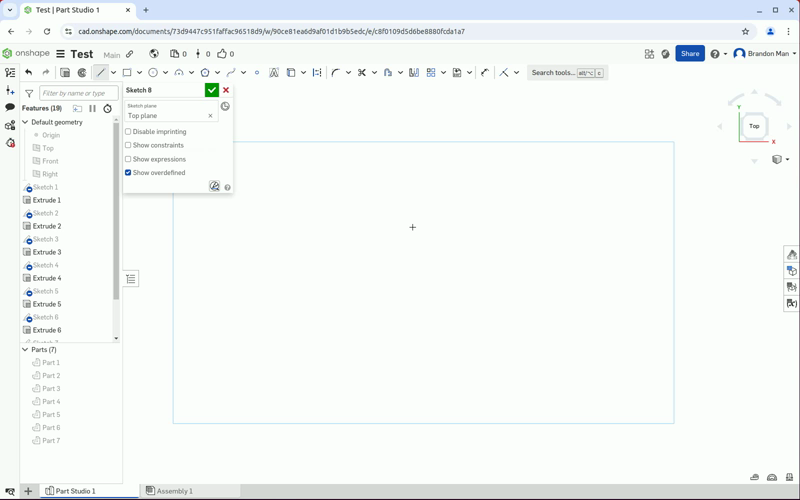
key_up(shift)
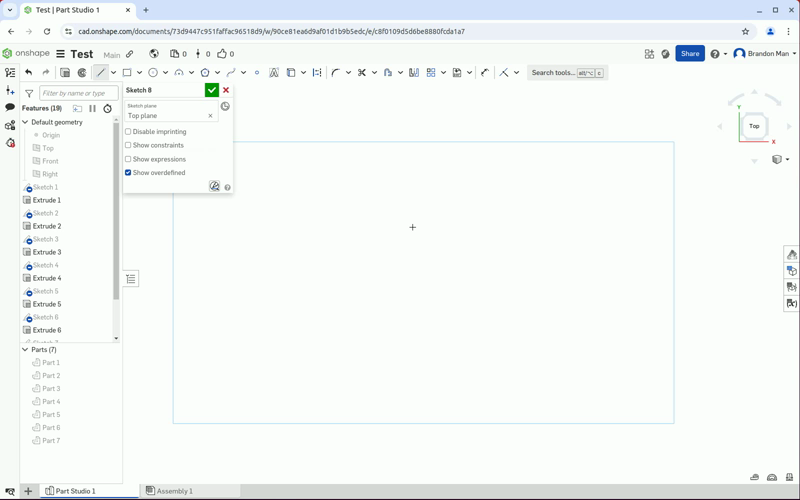
key_down(shift)
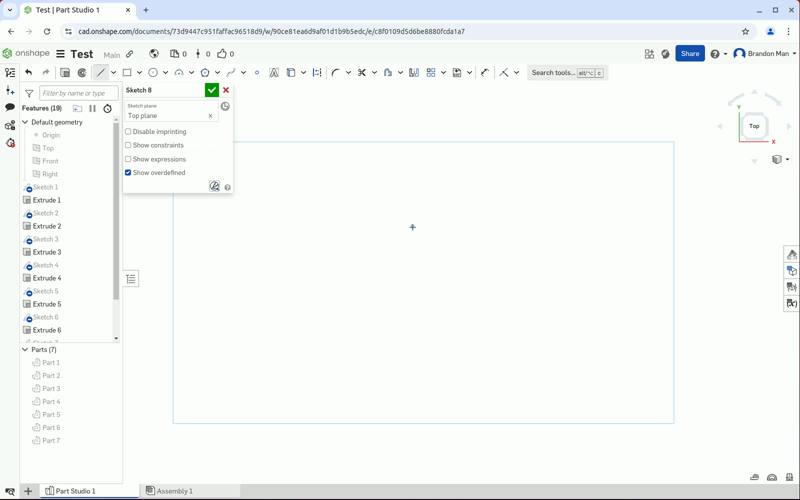
mouse_move(442, 226)
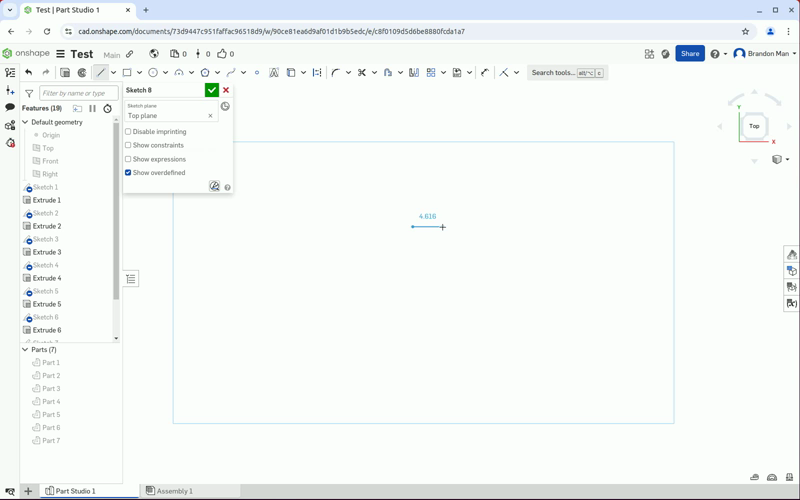
mouse_move(429, 226)
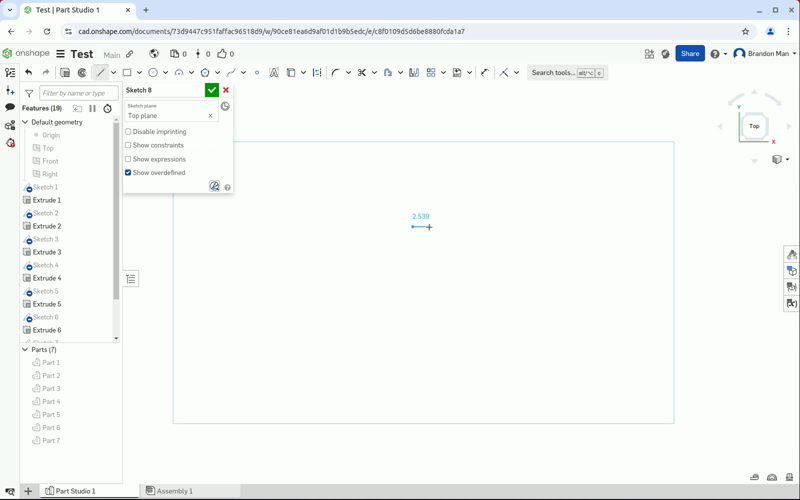
click(429, 226)
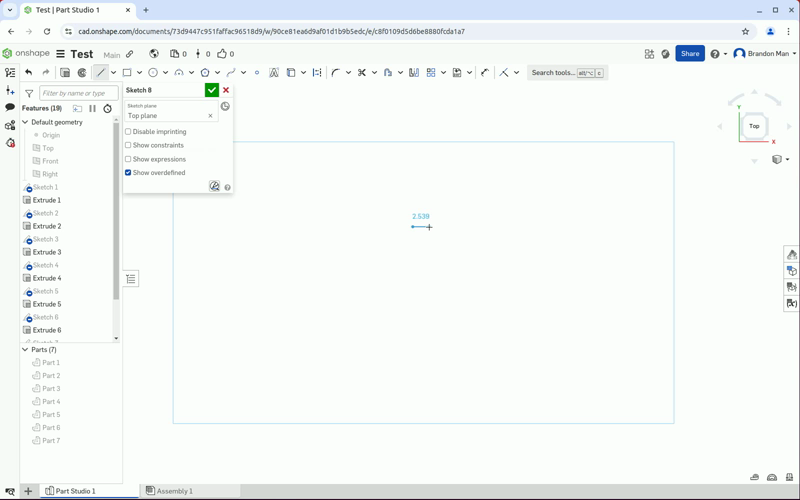
key_up(shift)
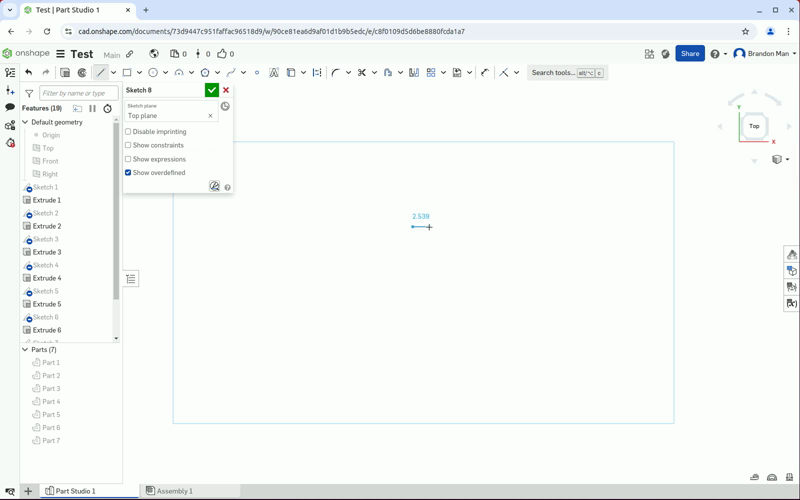
key_down(shift)
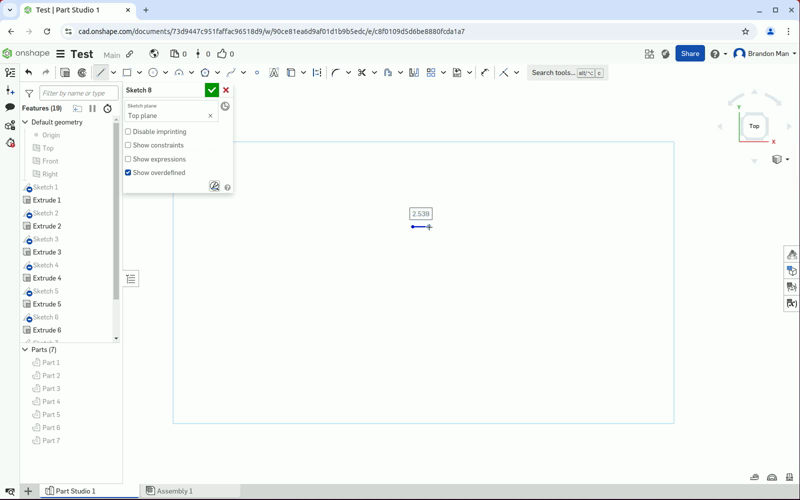
mouse_move(459, 226)
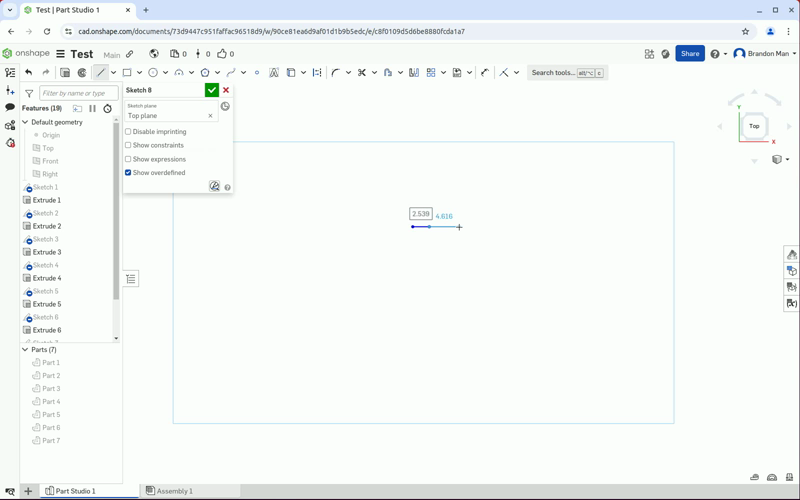
mouse_move(445, 226)
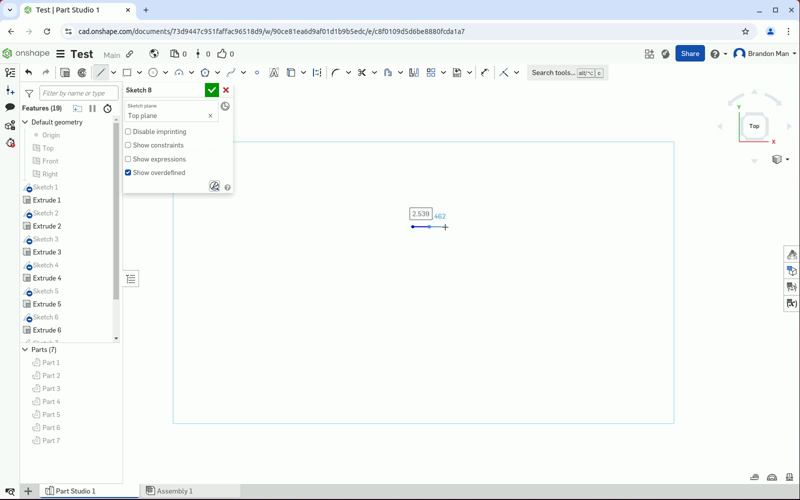
click(445, 226)
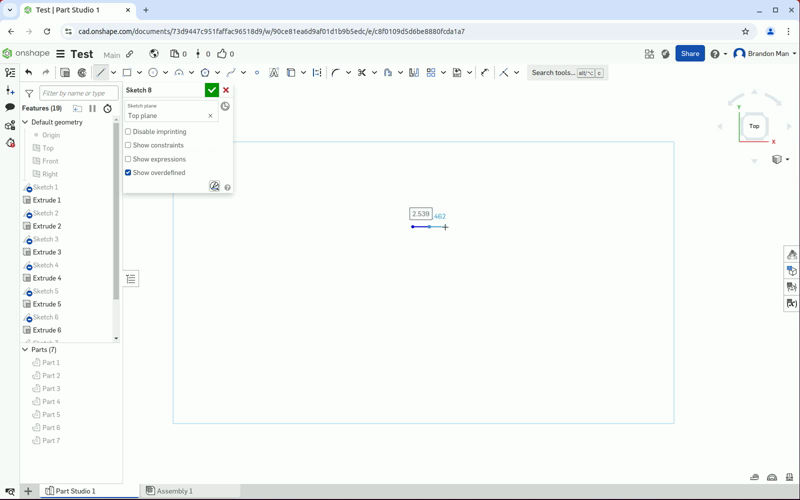
key_up(shift)
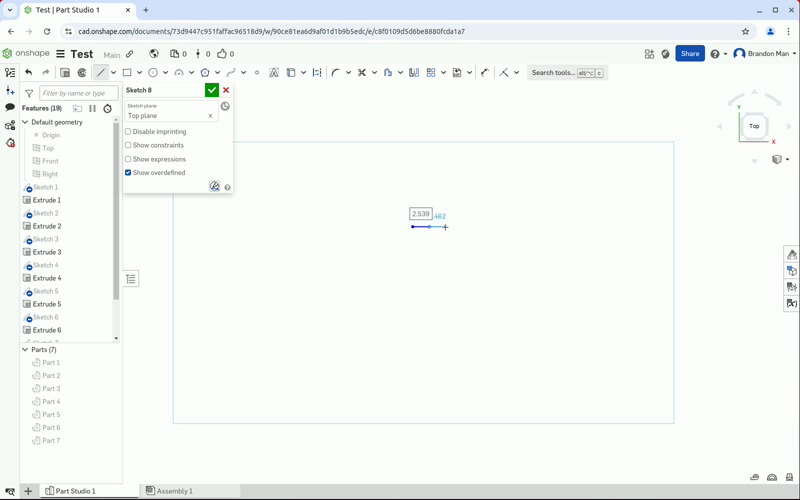
key_down(shift)
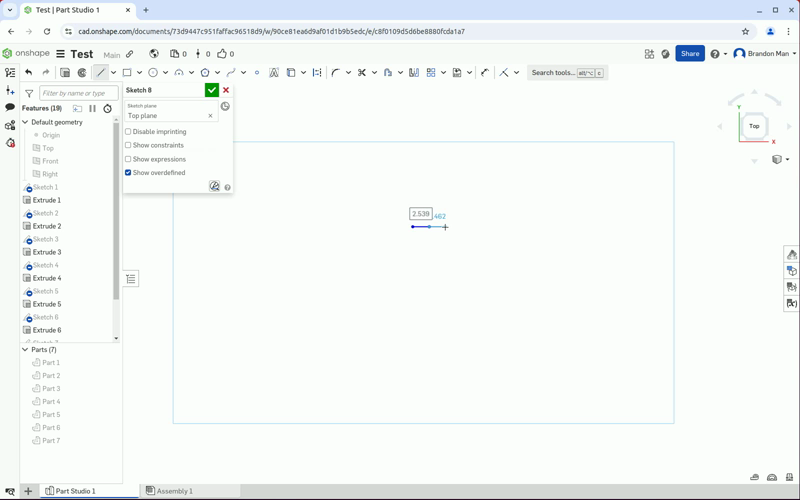
mouse_move(475, 226)
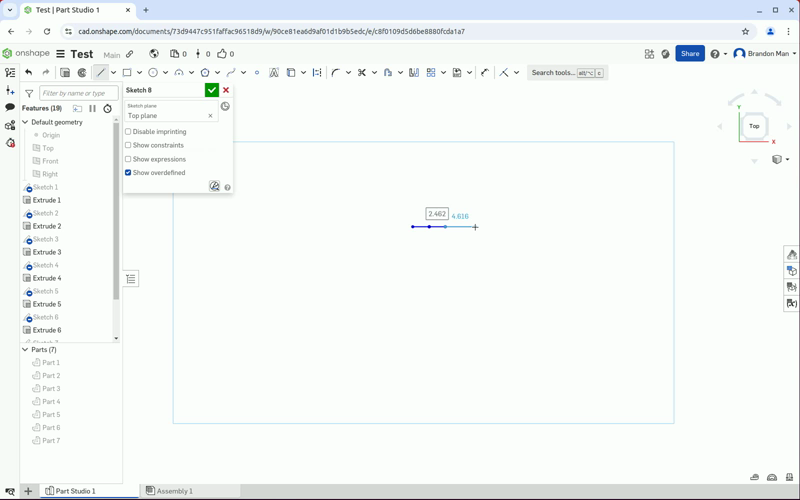
mouse_move(445, 217)
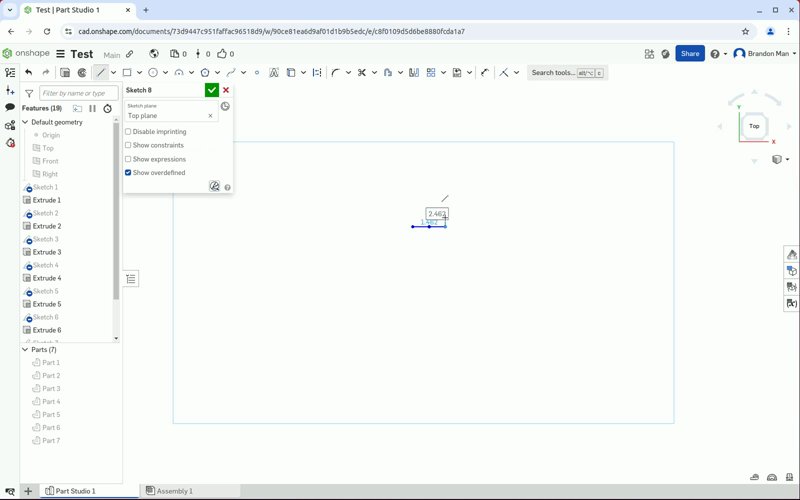
click(445, 217)
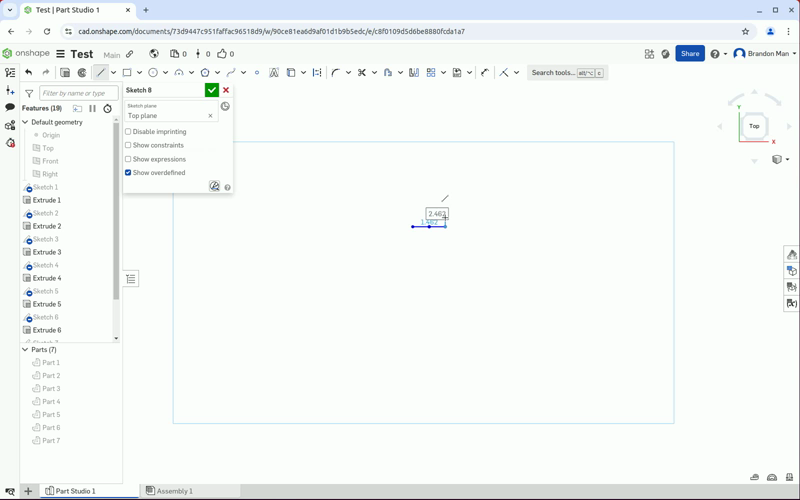
key_up(shift)
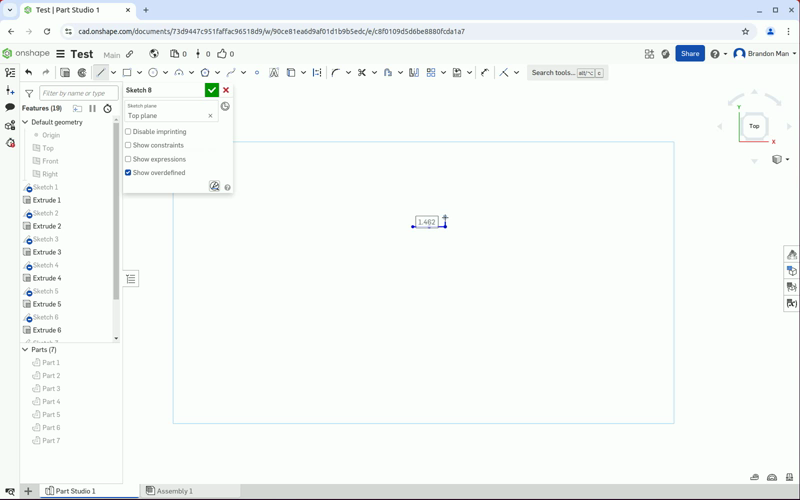
key_down(shift)
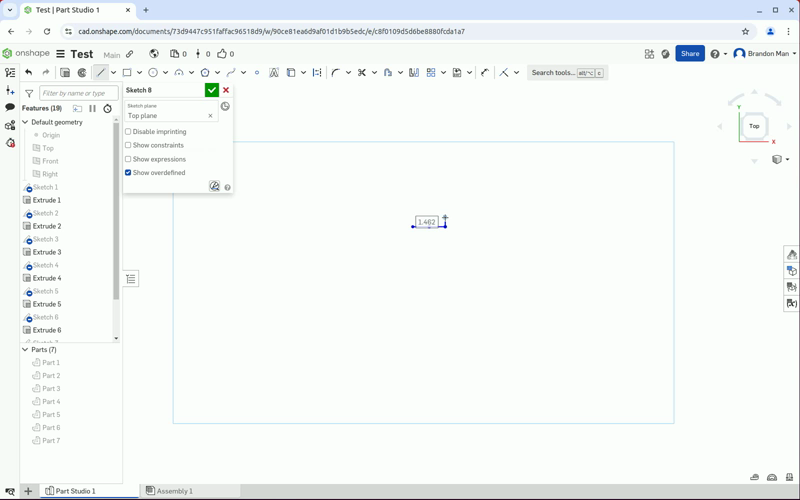
mouse_move(475, 217)
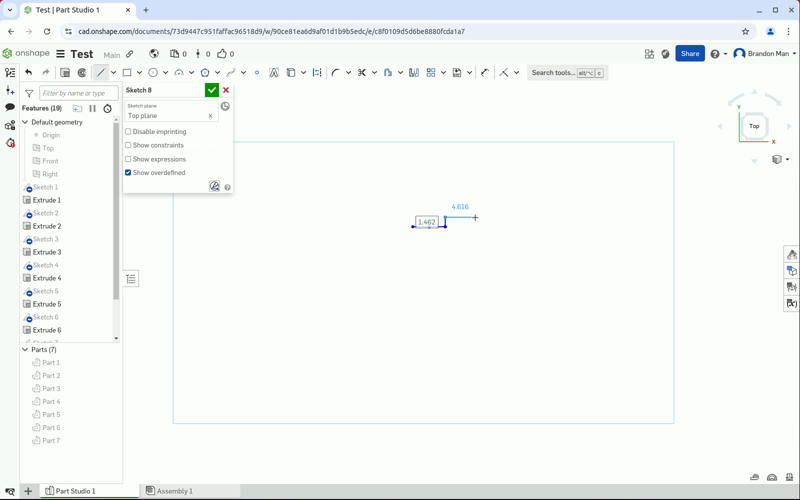
mouse_move(412, 217)
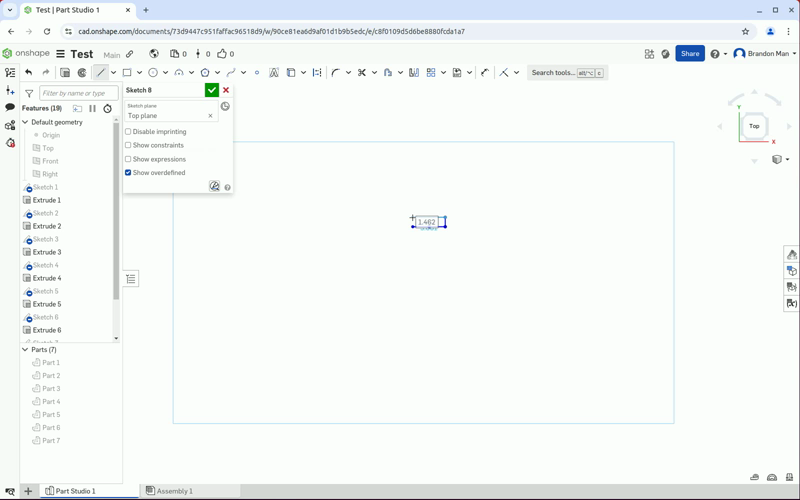
click(412, 217)
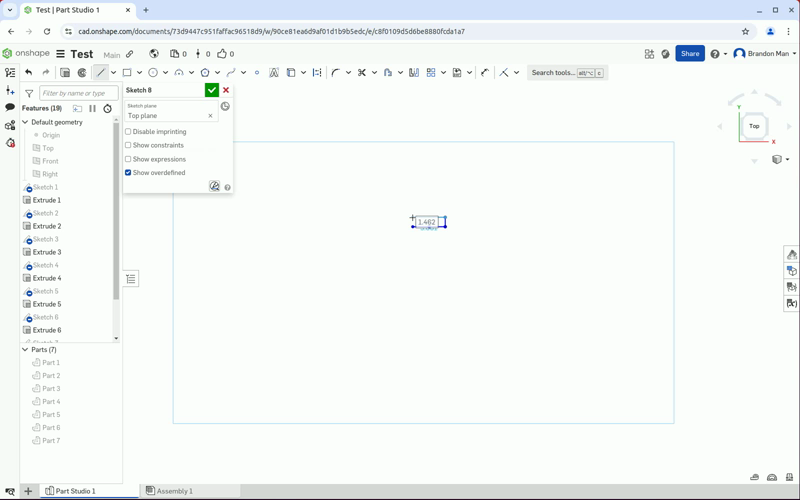
key_up(shift)
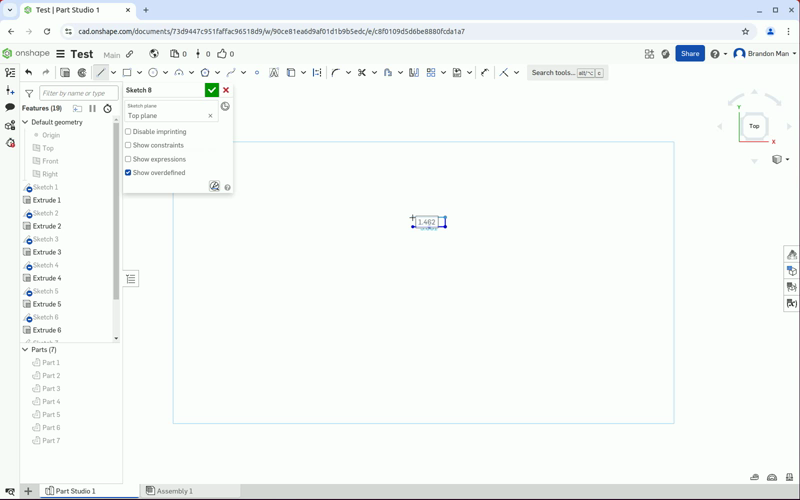
mouse_move(442, 217)
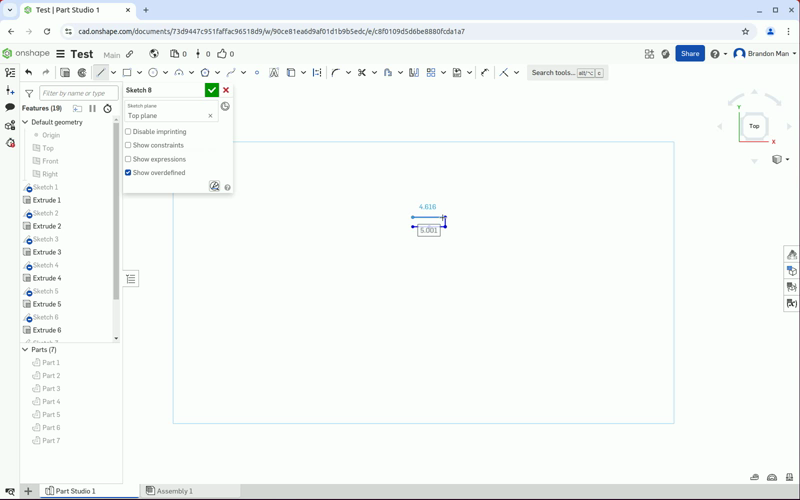
key_down(shift)
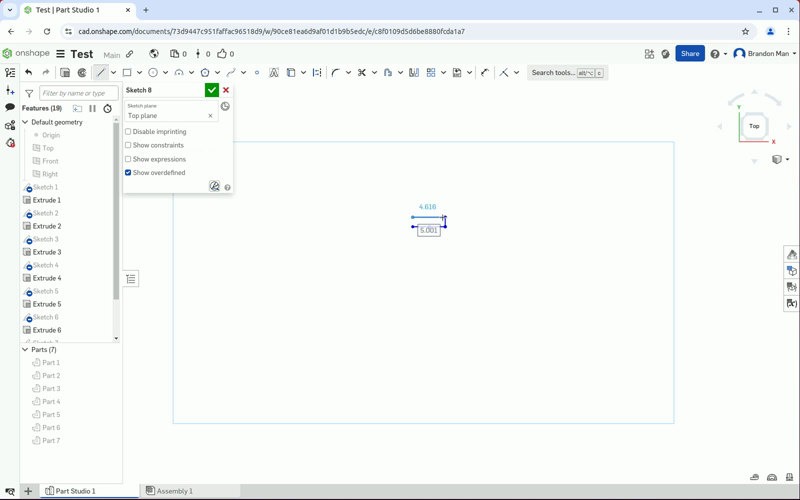
mouse_move(412, 226)
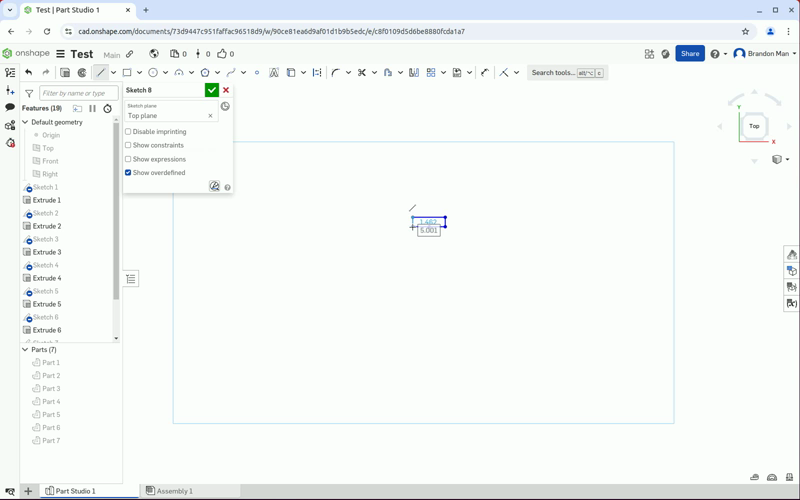
key_up(shift)
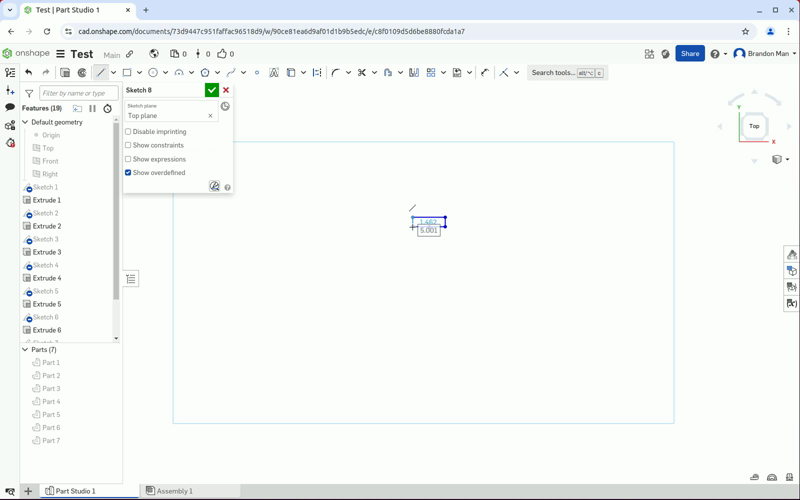
click(412, 226)
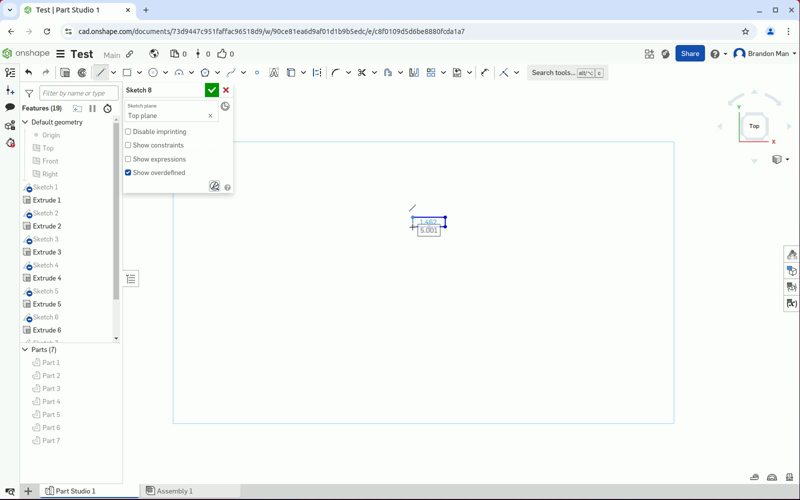
key(esc)
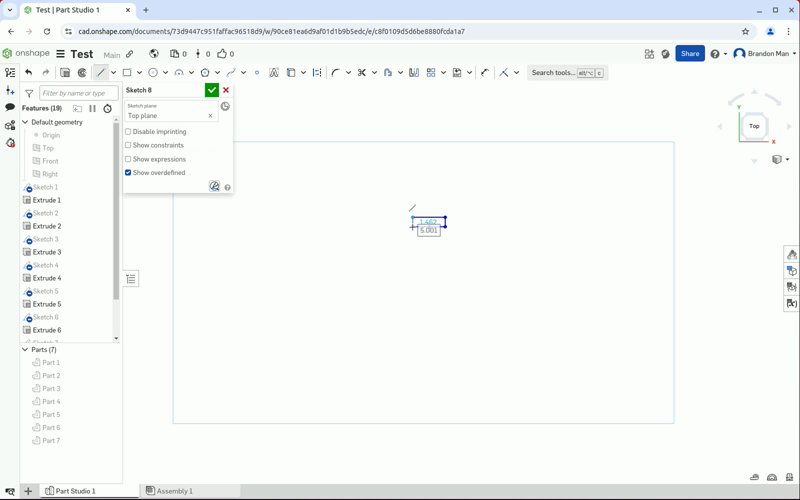
mouse_move(415, 225)
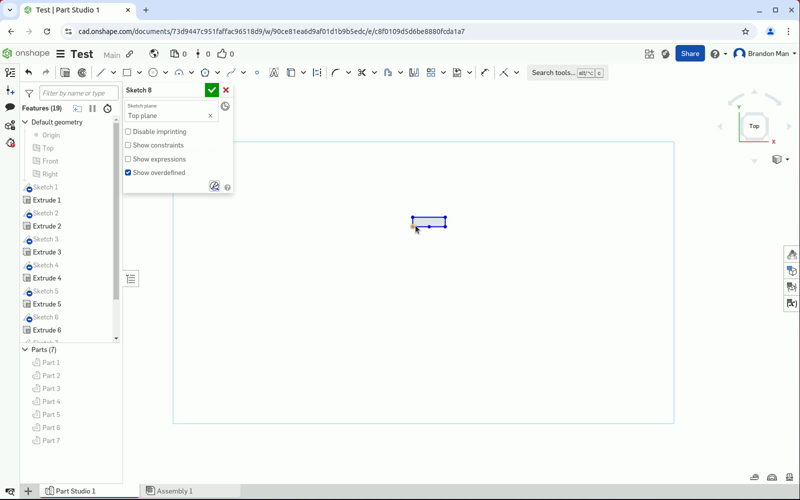
scroll(6)
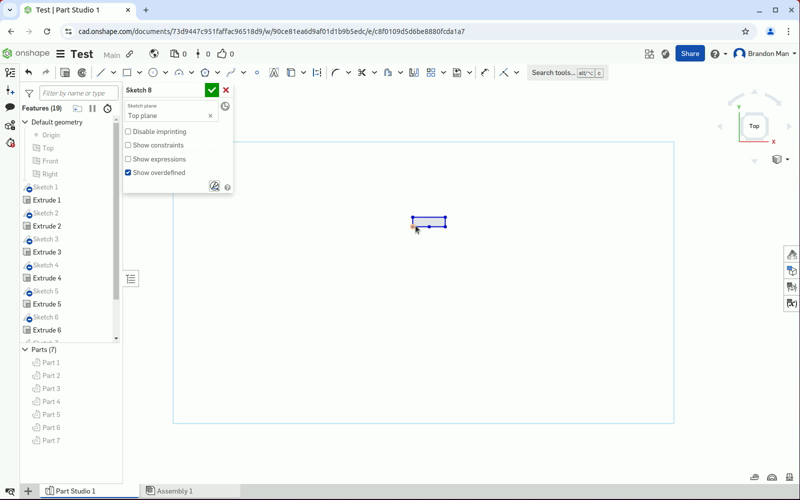
scroll(6)
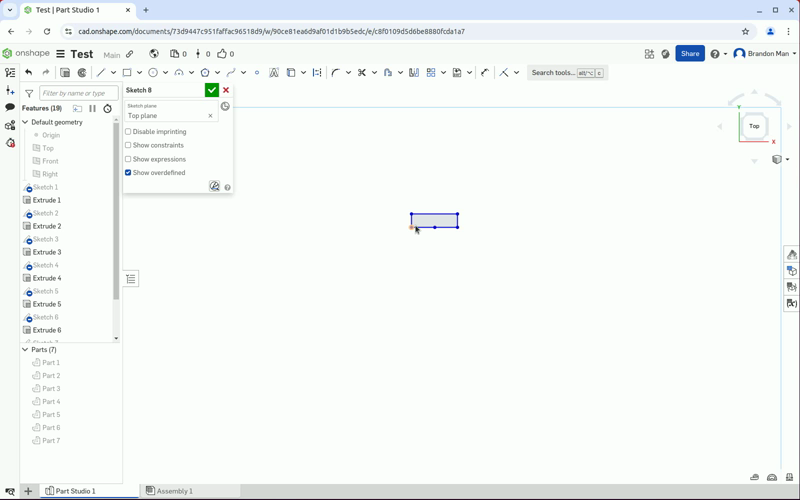
scroll(6)
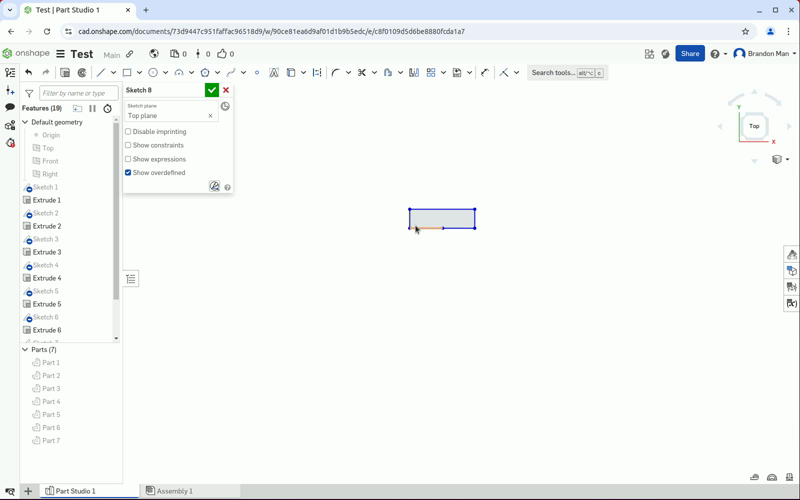
scroll(6)
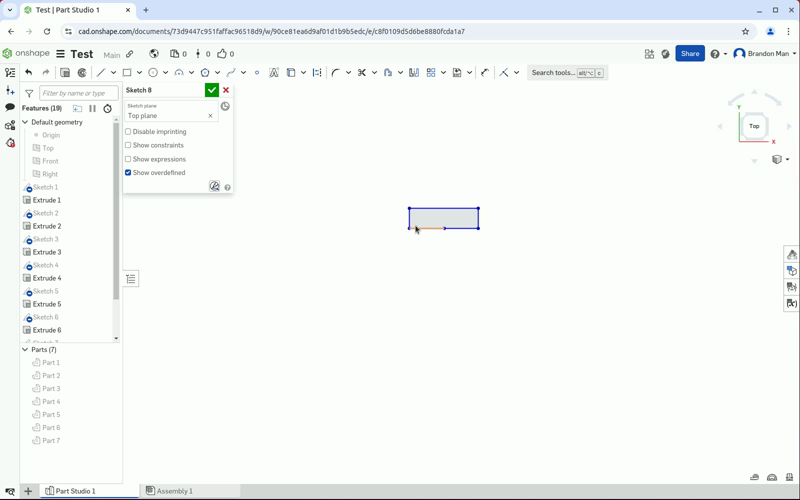
scroll(6)
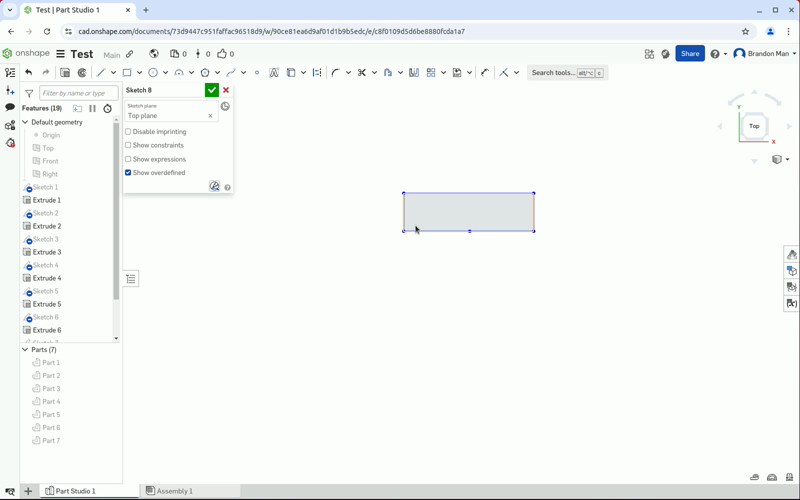
scroll(6)
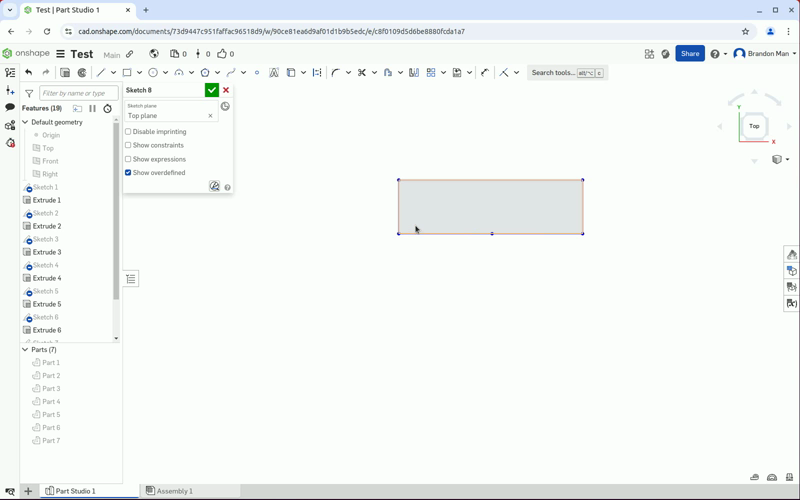
scroll(6)
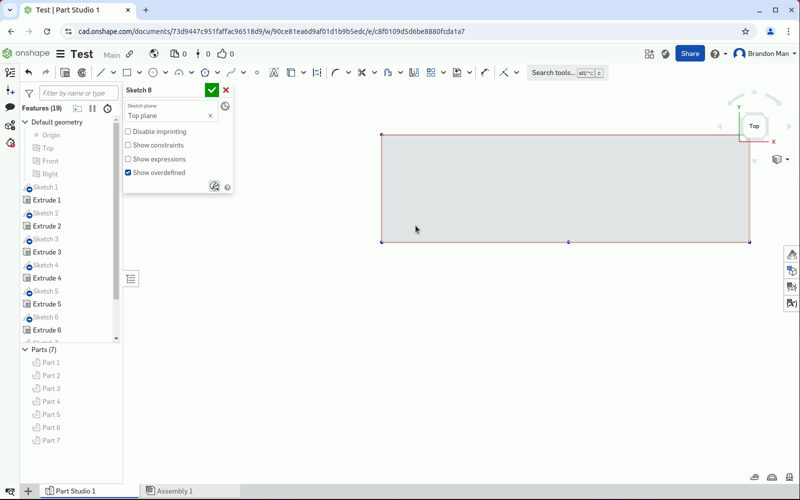
click(415, 225)
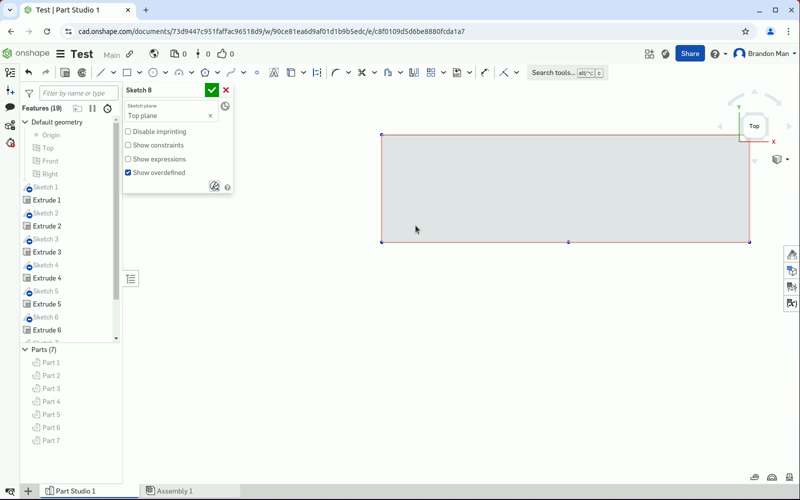
scroll(-6)
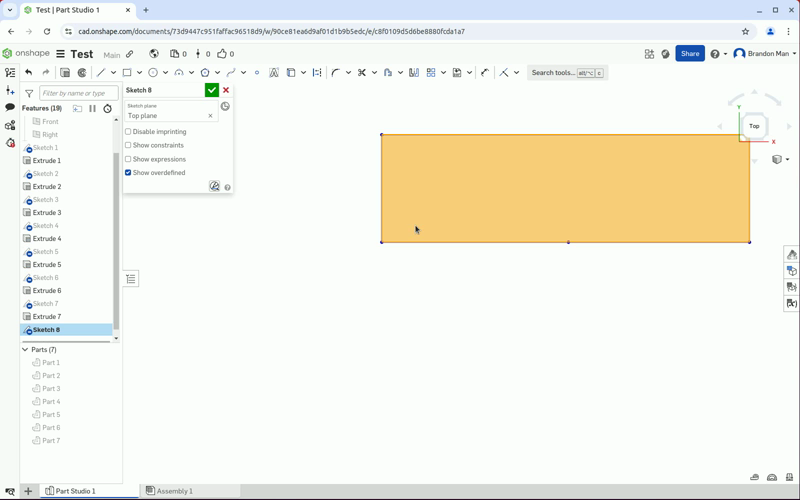
scroll(-6)
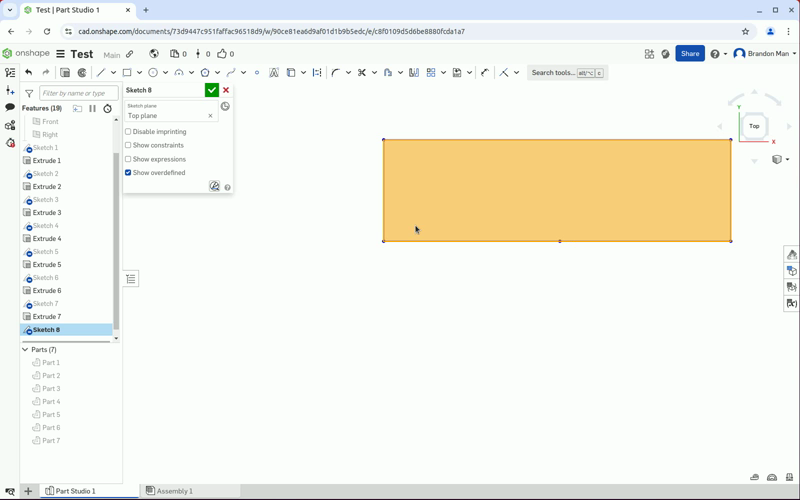
scroll(-6)
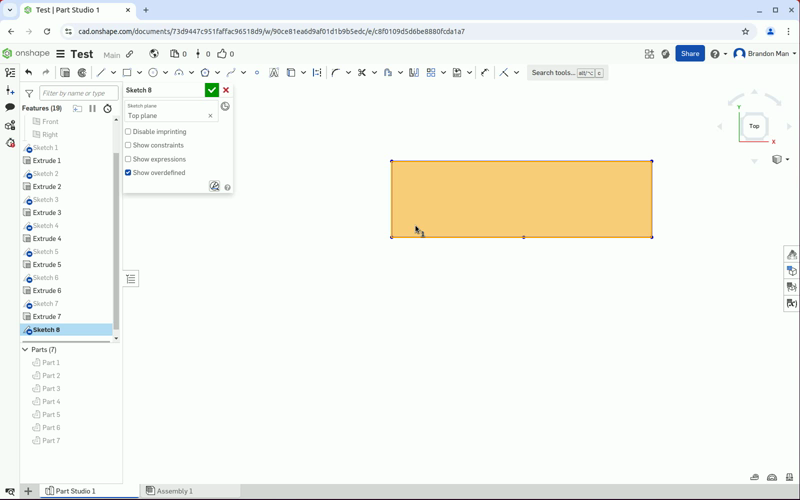
scroll(-6)
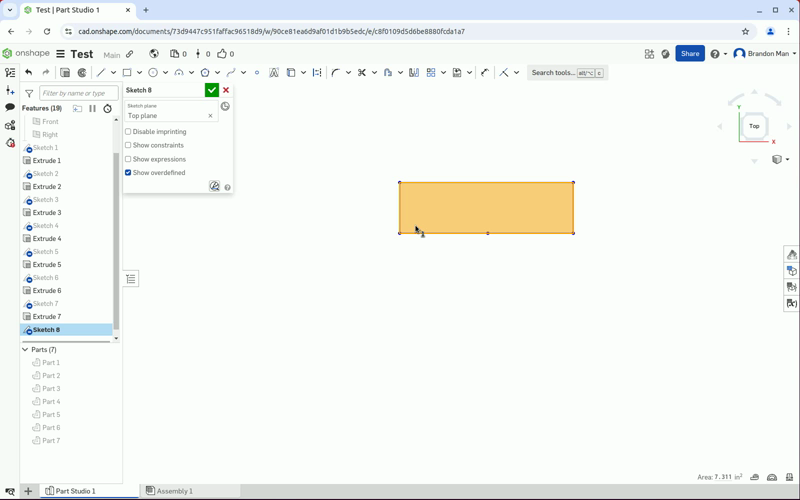
scroll(-6)
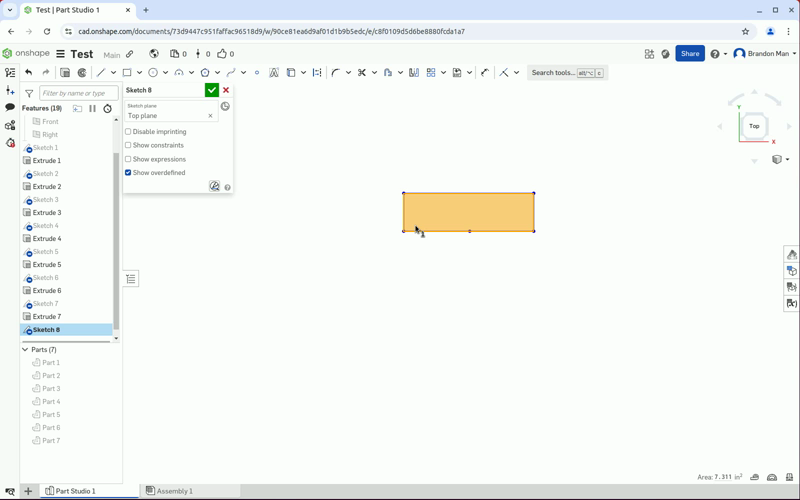
scroll(-6)
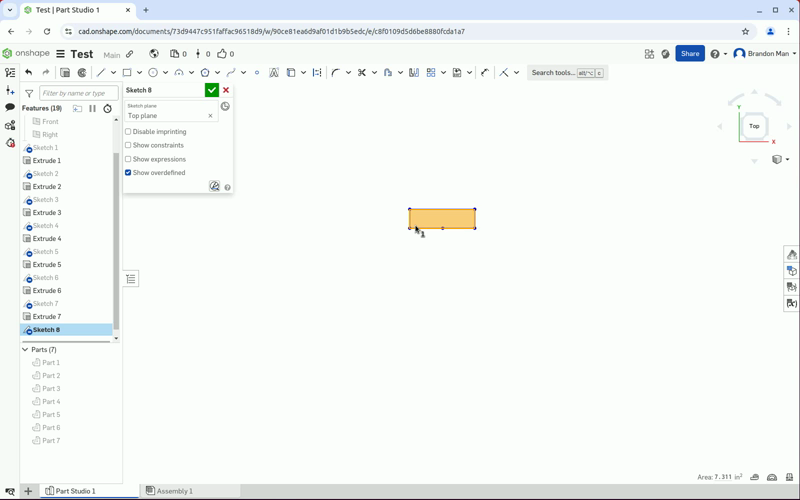
scroll(-6)
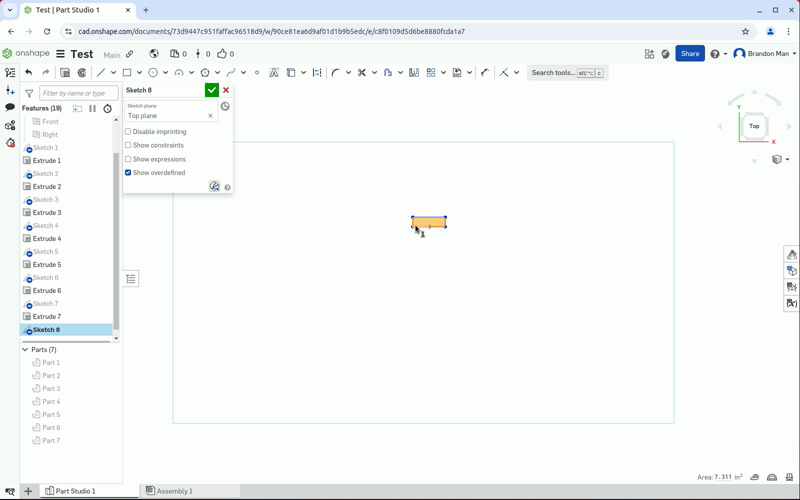
mouse_move(73, 352)
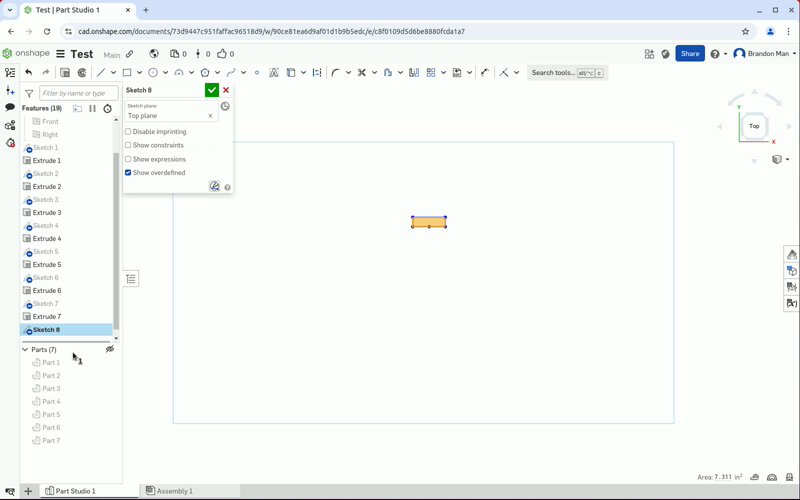
key(shift+y)
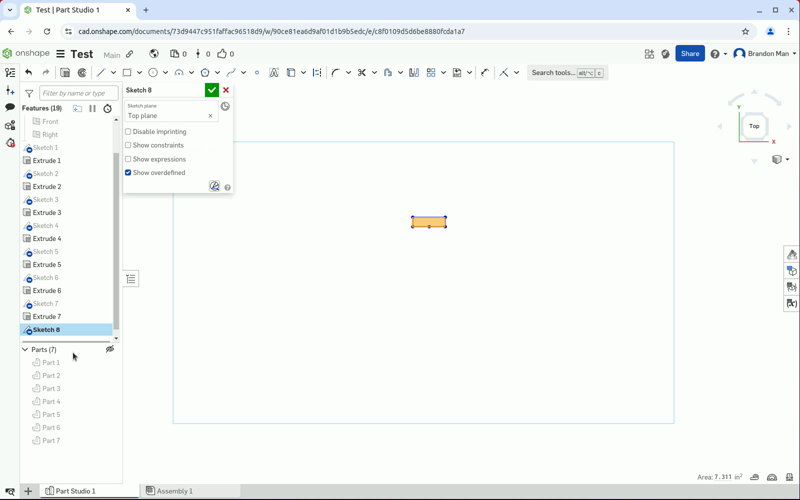
key(shift+e)
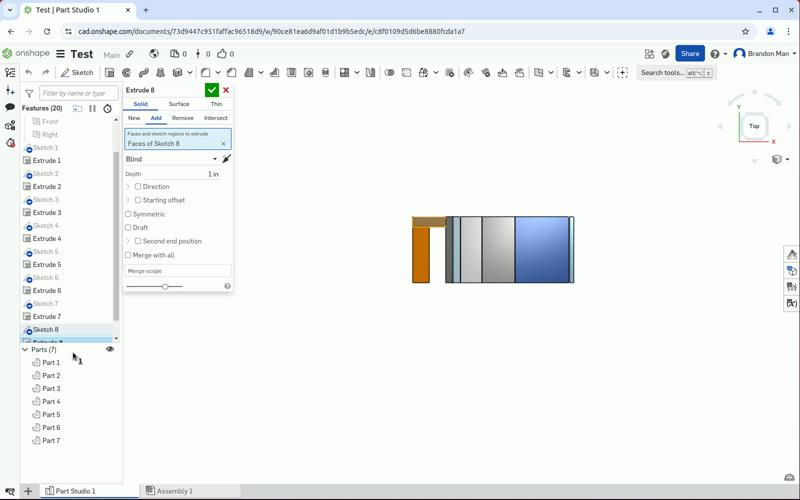
mouse_move(143, 106)
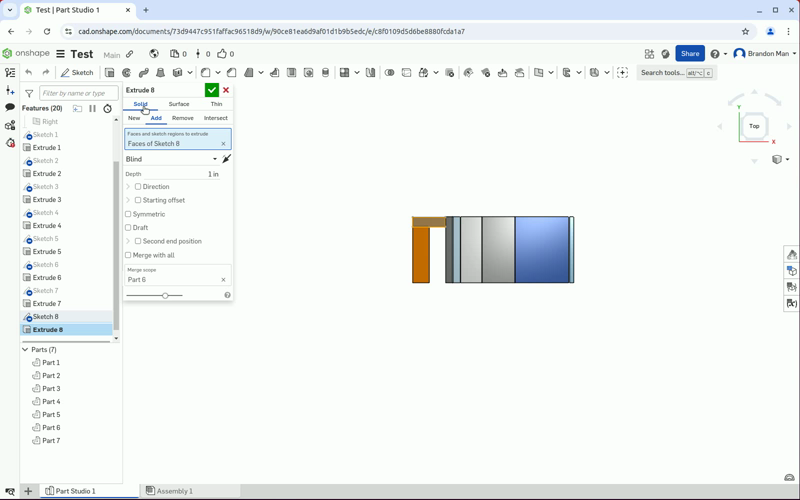
click(143, 106)
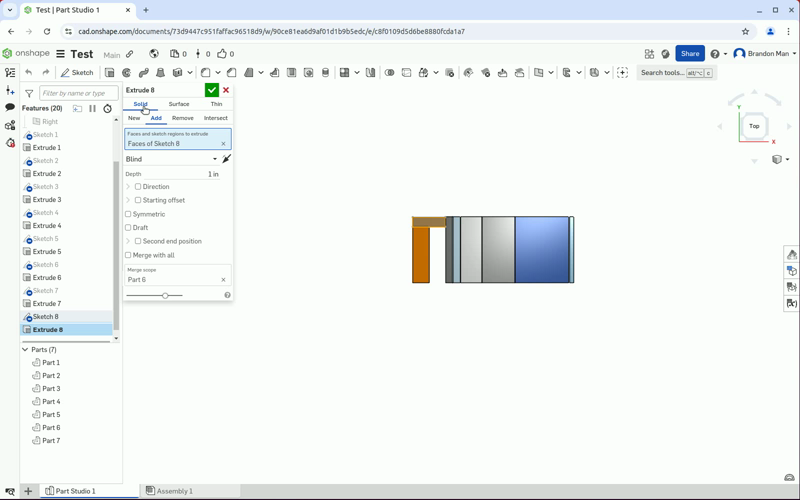
mouse_move(137, 120)
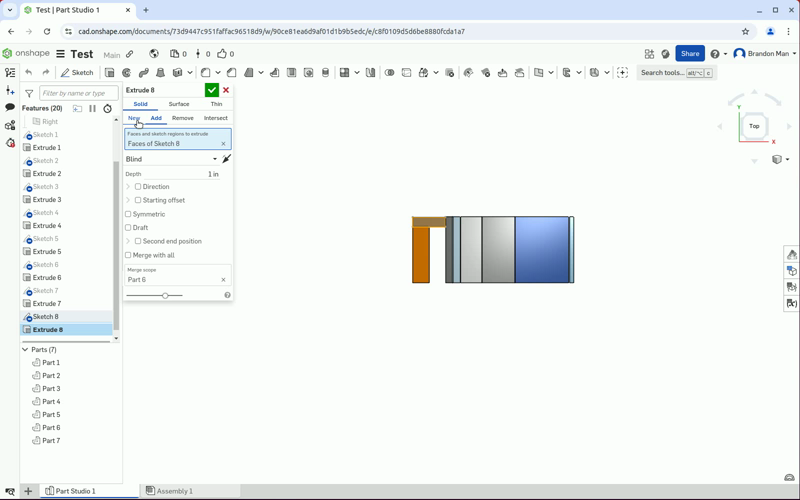
click(137, 120)
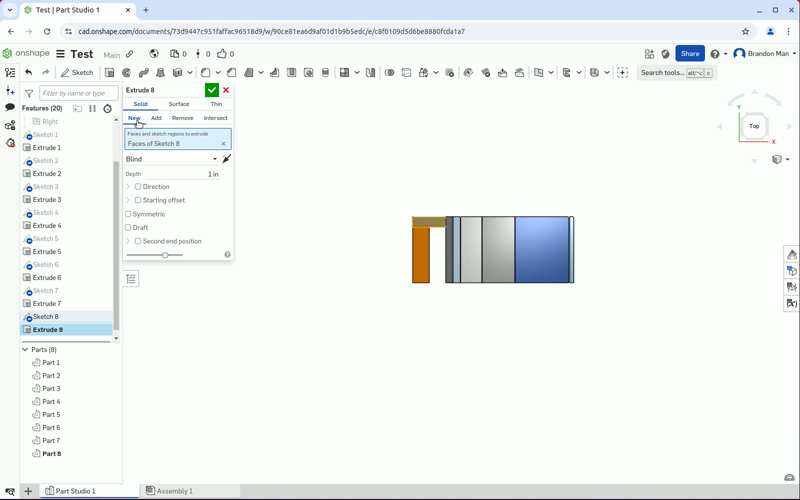
key(tab, 4)
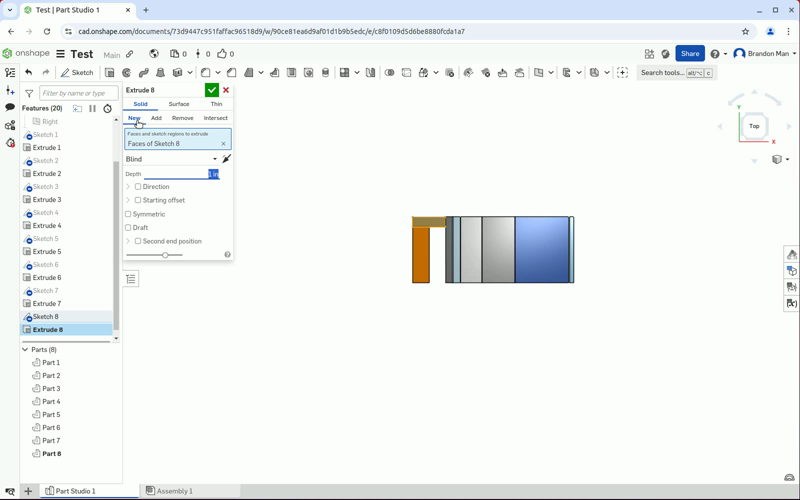
text(0.241)
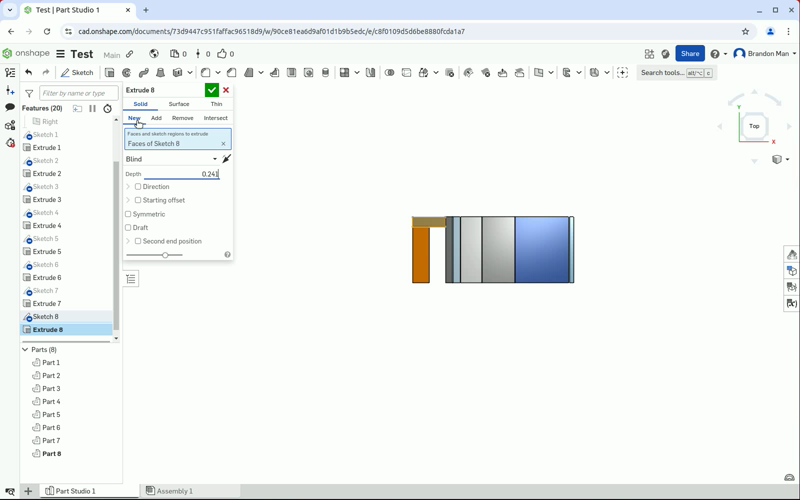
key(enter)
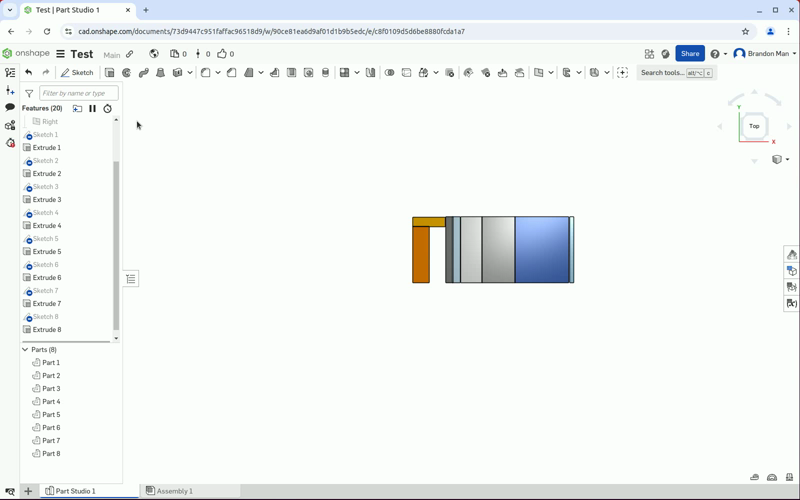
key(shift+h)
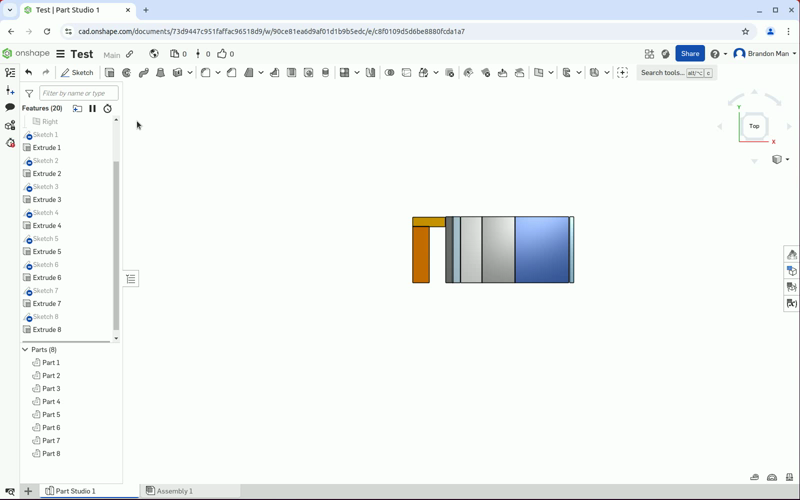
key(shift+h)
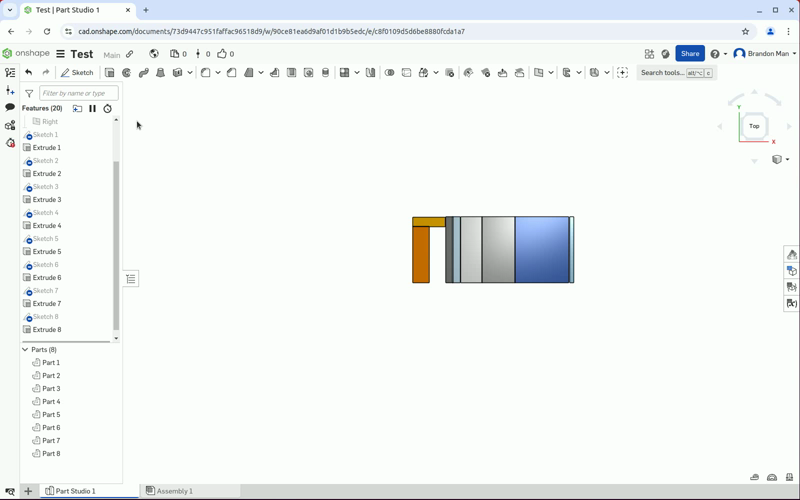
mouse_move(69, 137)
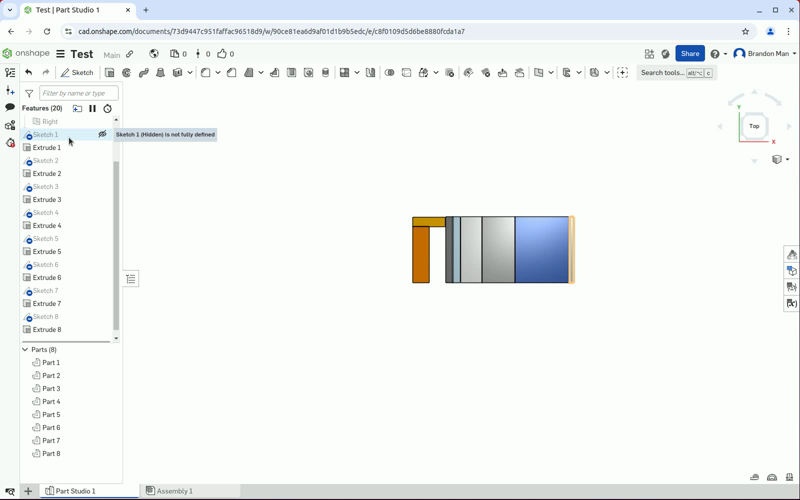
click(69, 137)
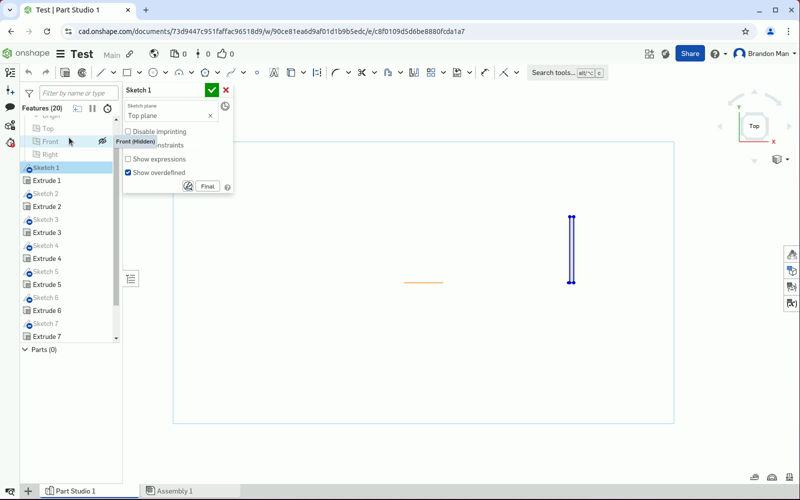
mouse_move(229, 92)
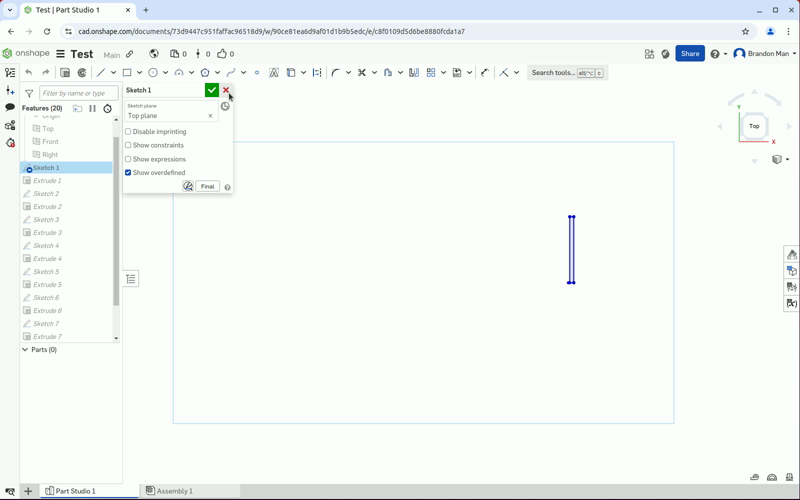
click(229, 92)
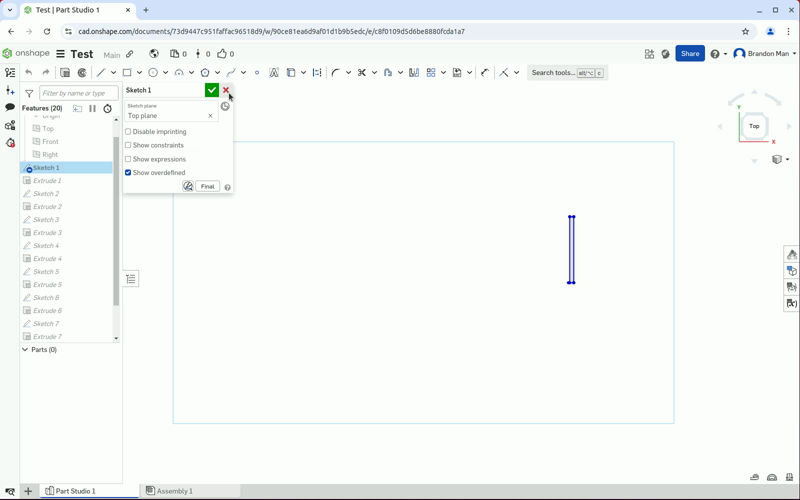
key(shift+s)
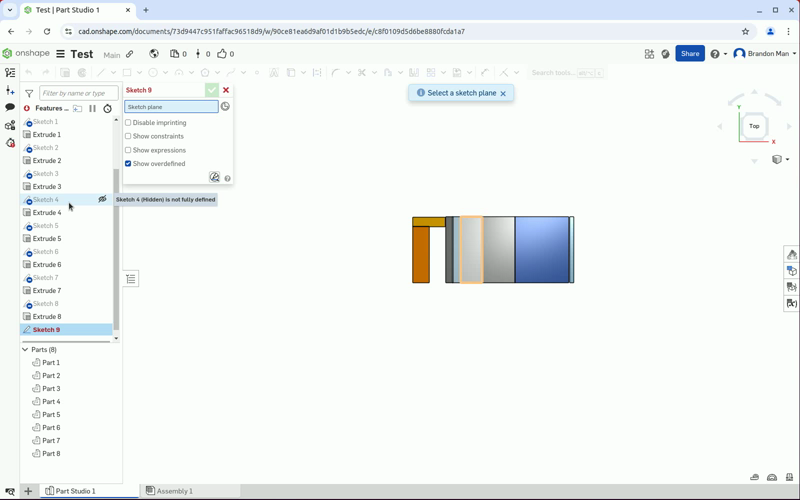
scroll(3)
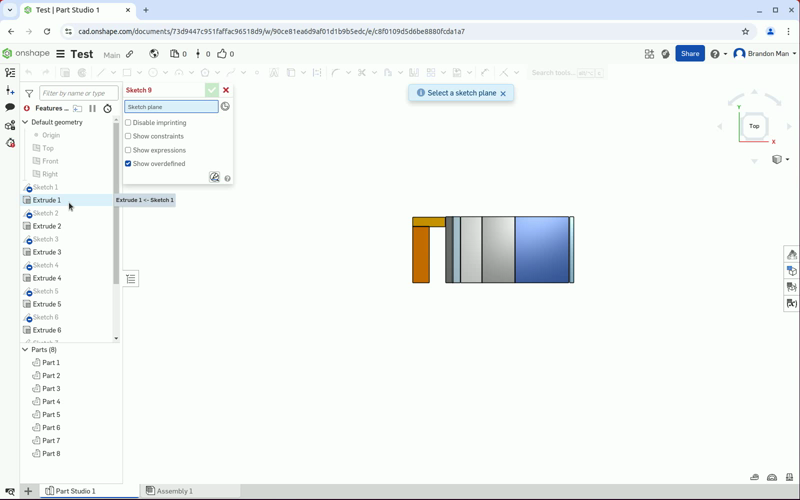
mouse_move(69, 150)
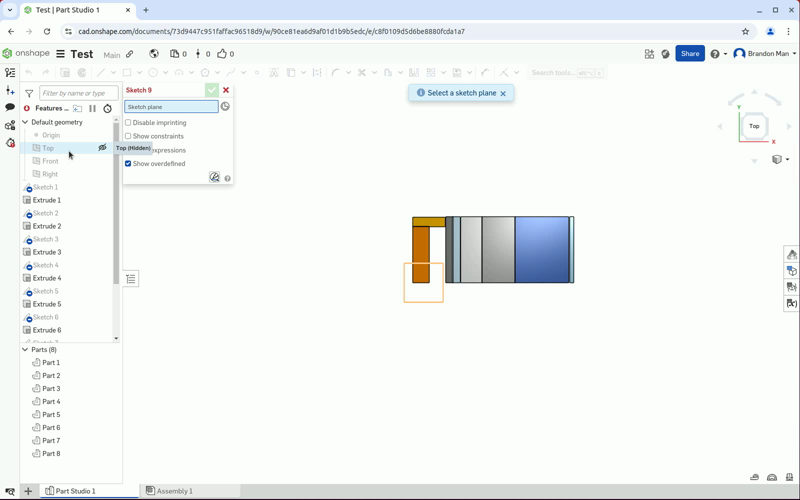
click(69, 150)
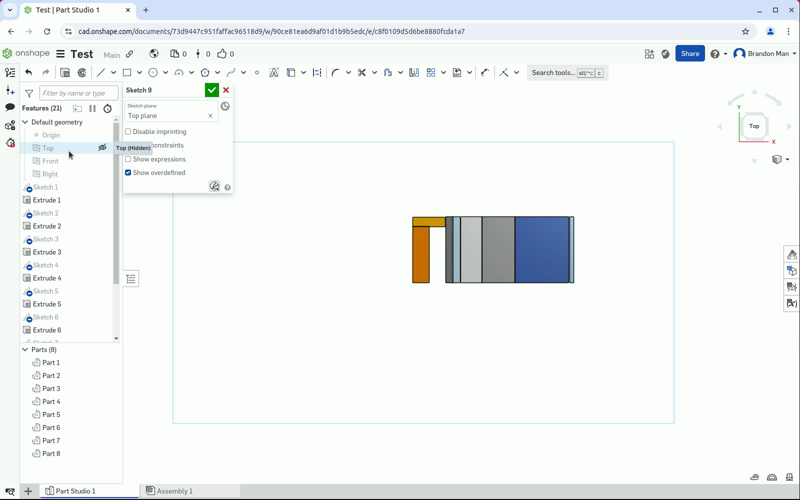
mouse_move(73, 352)
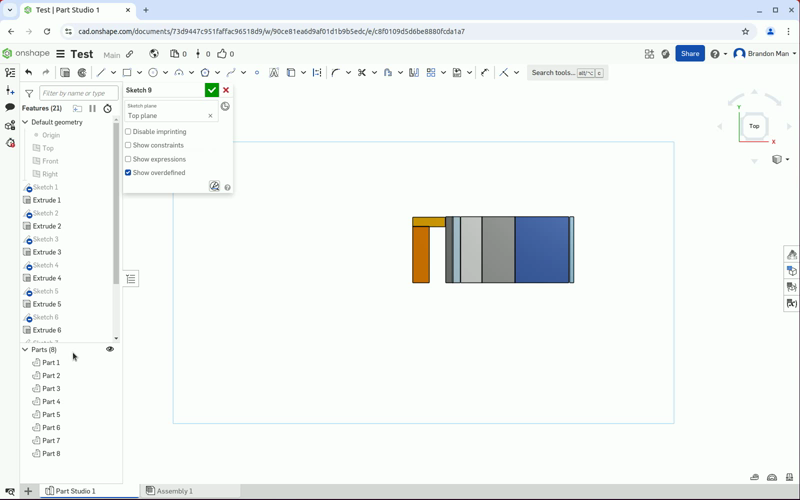
key(y)
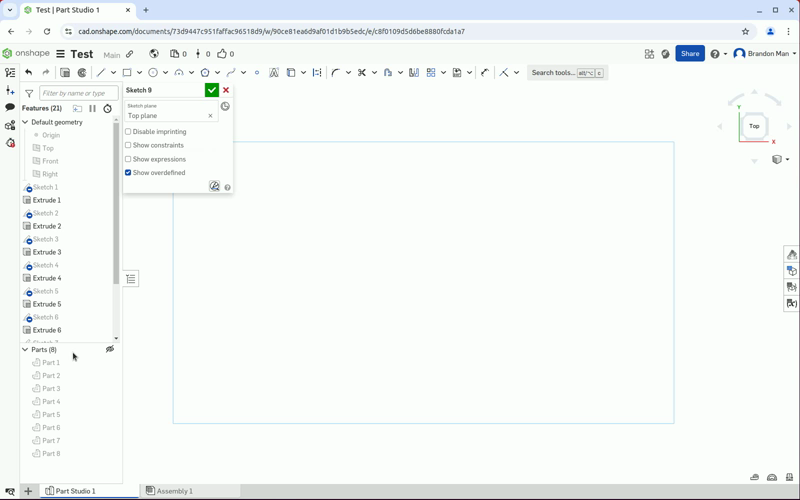
key(l)
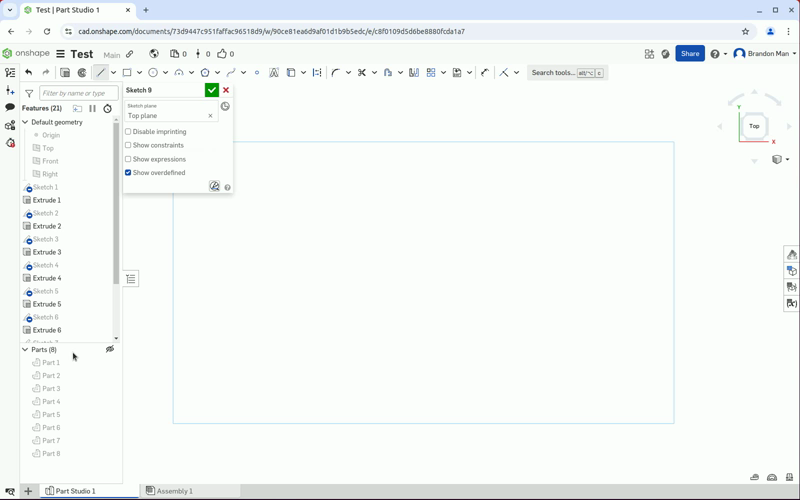
key_down(shift)
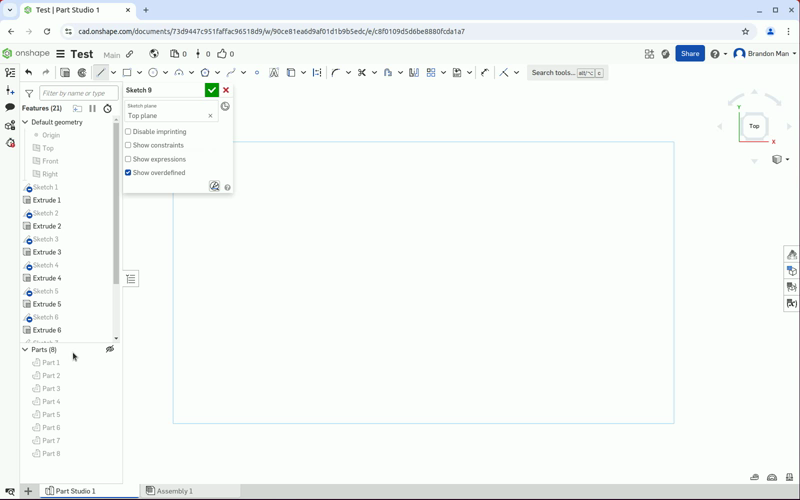
mouse_move(429, 282)
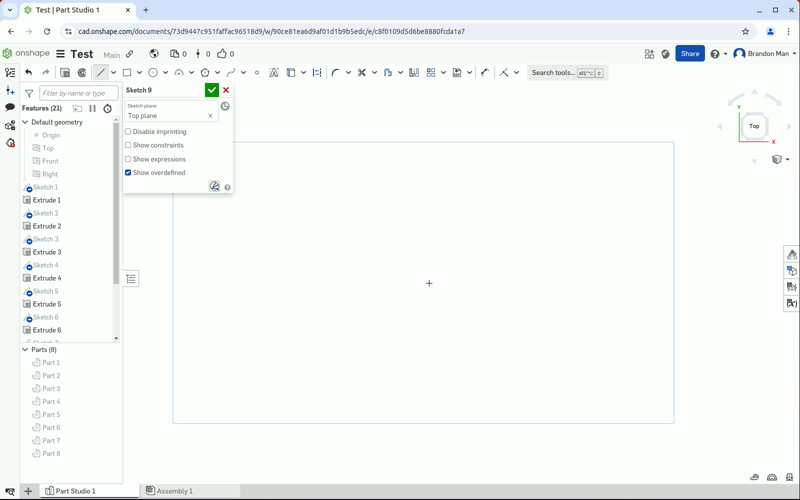
click(429, 282)
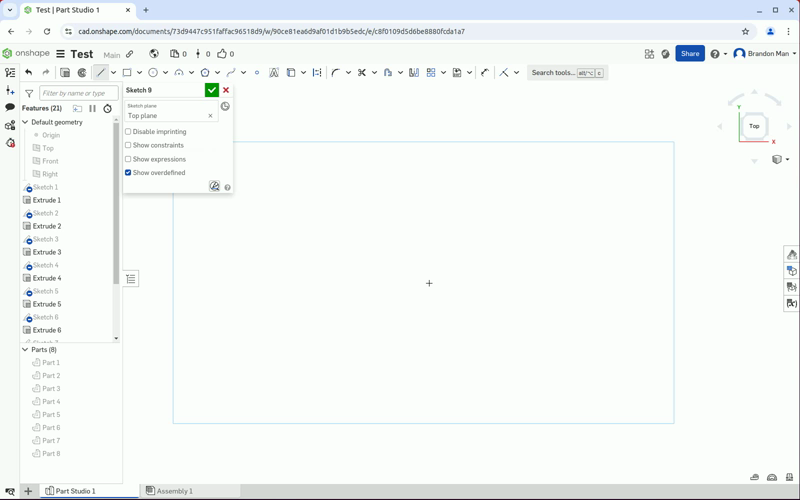
key_up(shift)
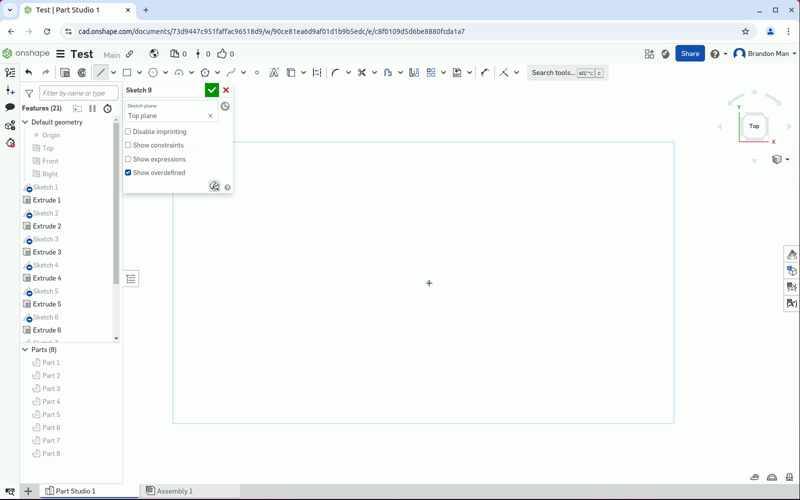
key_down(shift)
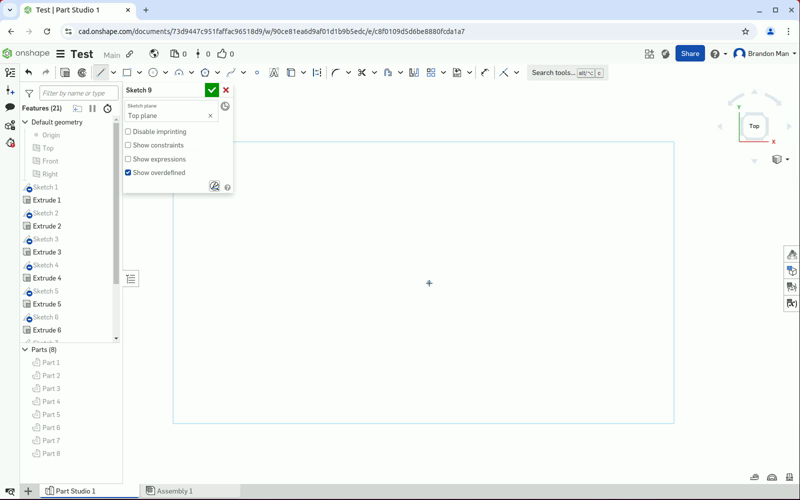
mouse_move(459, 282)
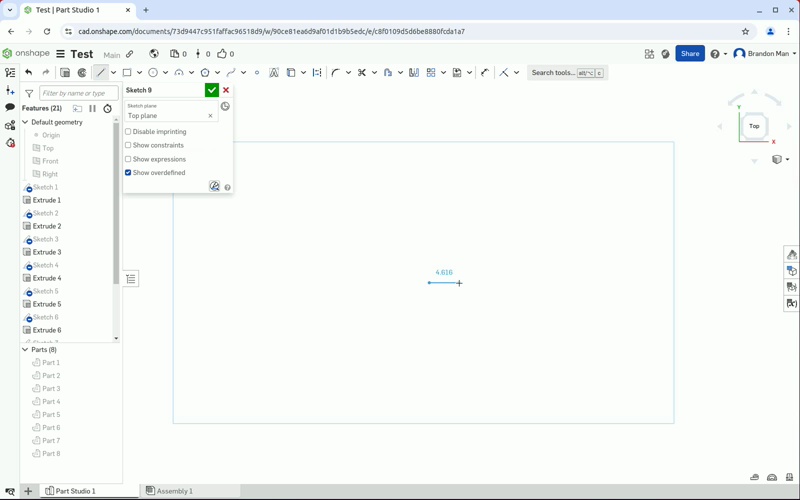
mouse_move(445, 282)
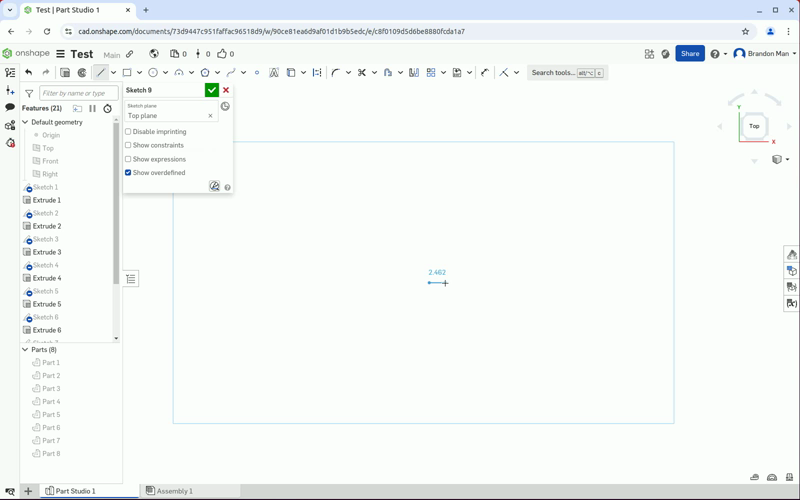
click(445, 282)
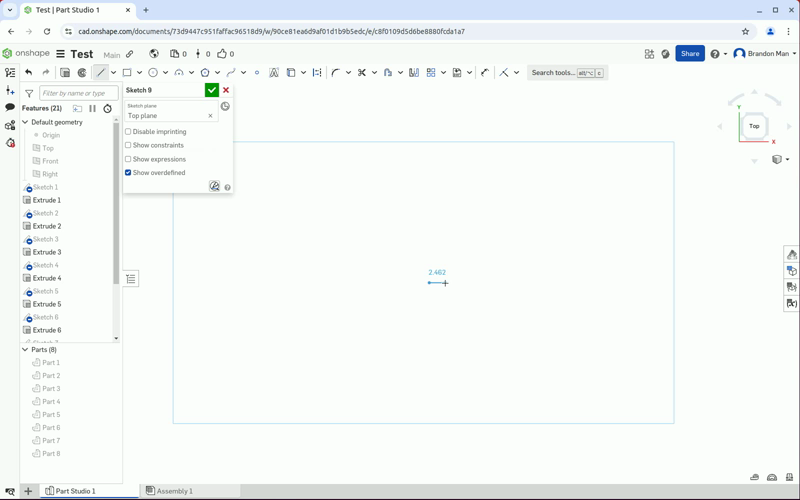
key_up(shift)
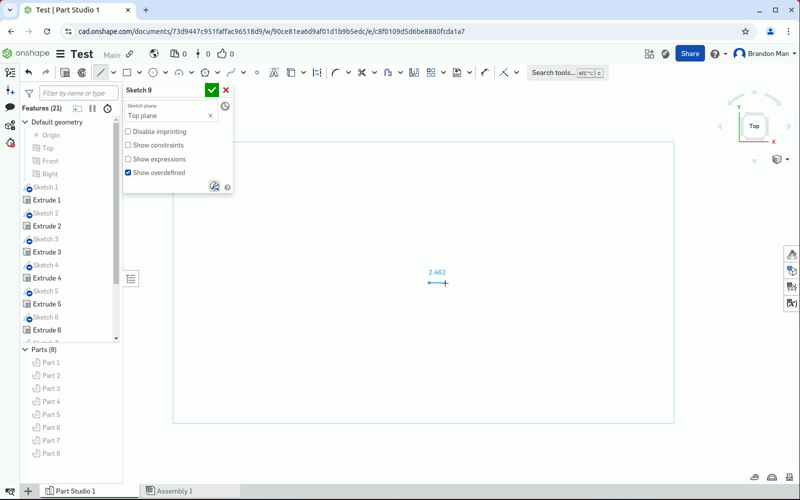
key_down(shift)
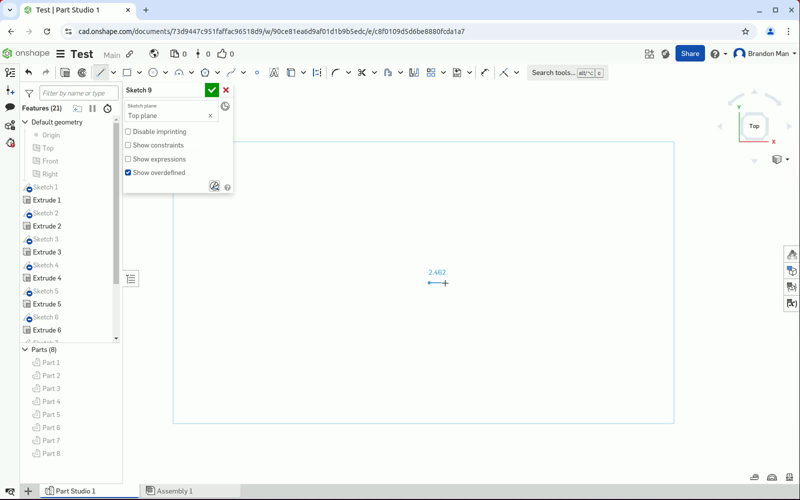
mouse_move(475, 282)
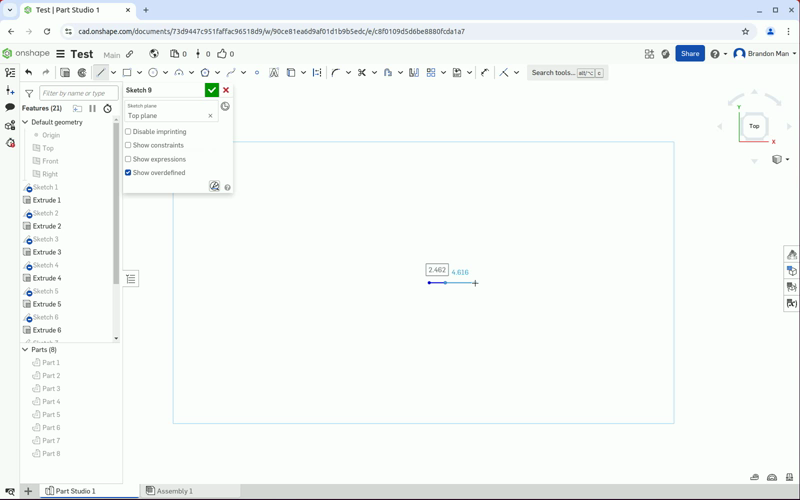
mouse_move(445, 226)
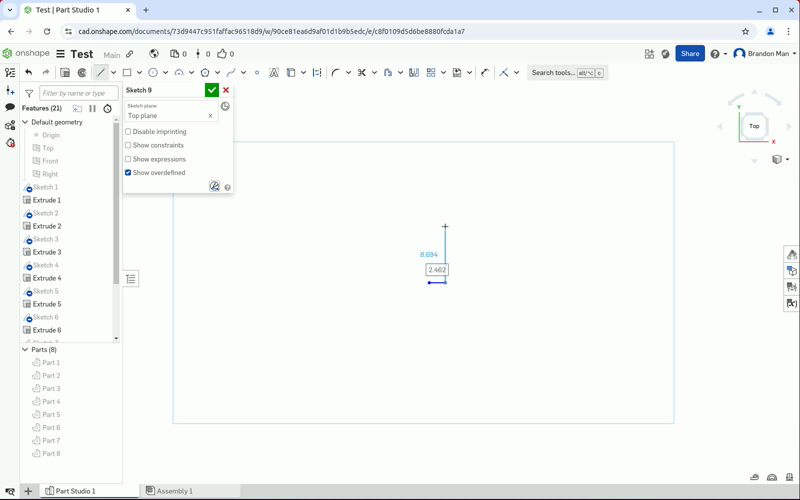
click(445, 226)
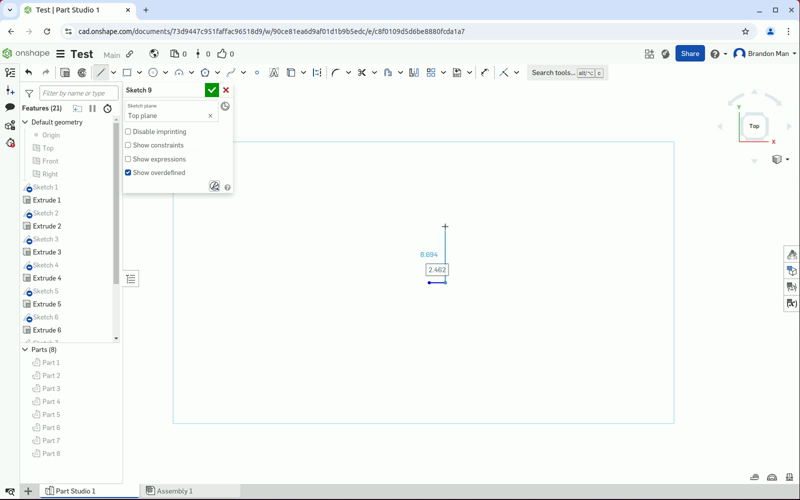
key_up(shift)
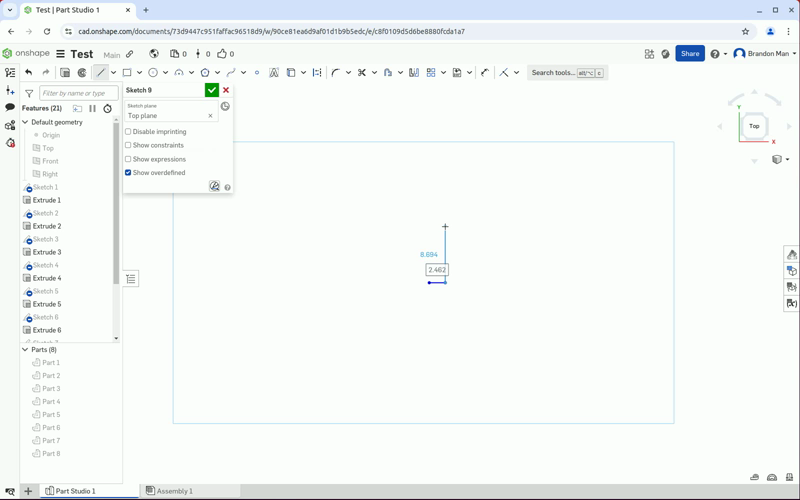
key_down(shift)
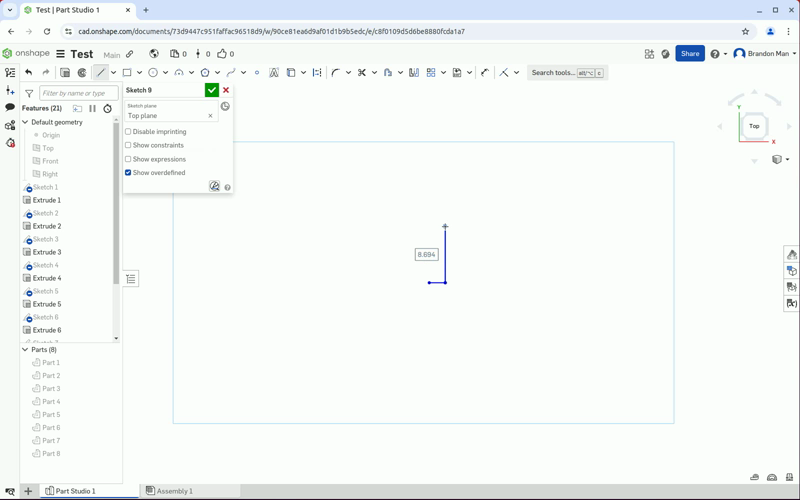
mouse_move(475, 226)
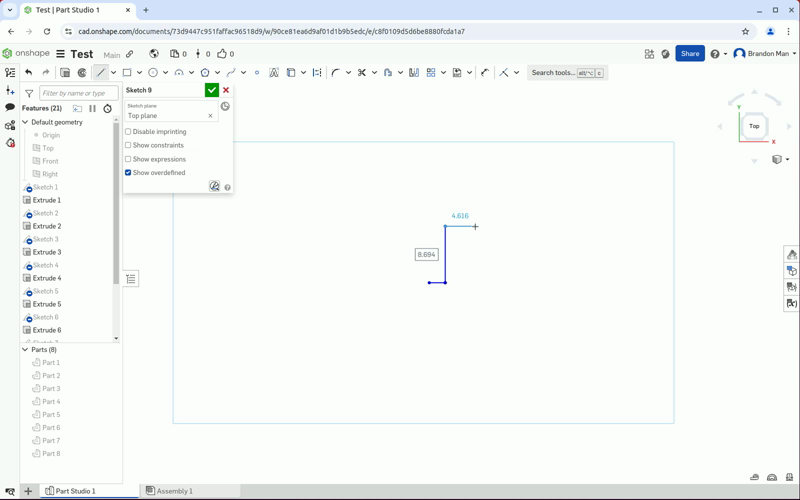
mouse_move(429, 226)
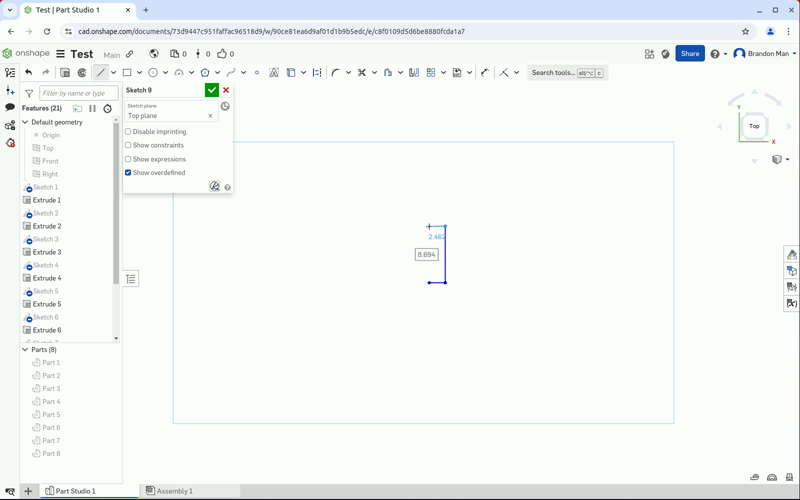
click(429, 226)
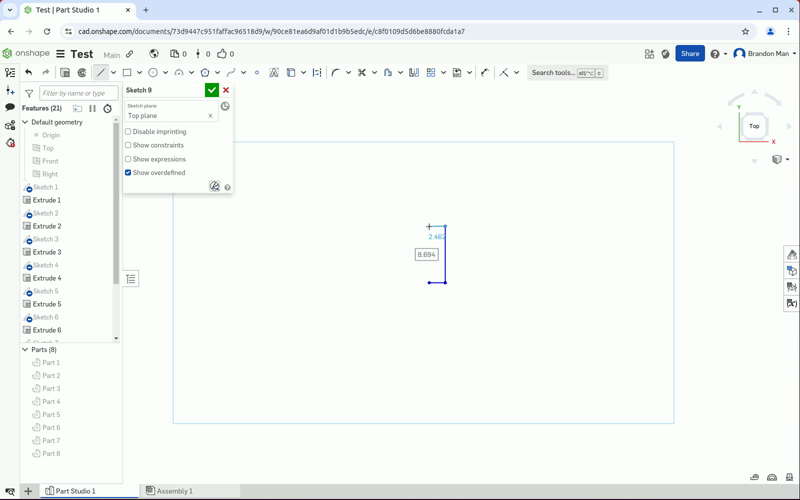
key_up(shift)
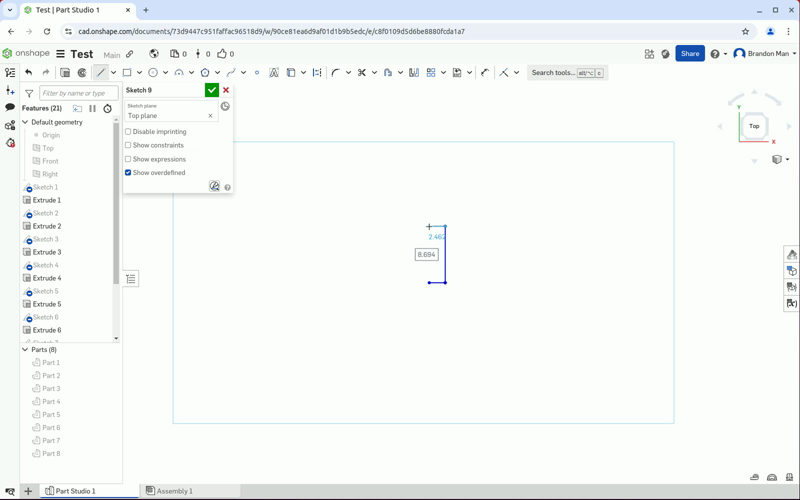
mouse_move(459, 226)
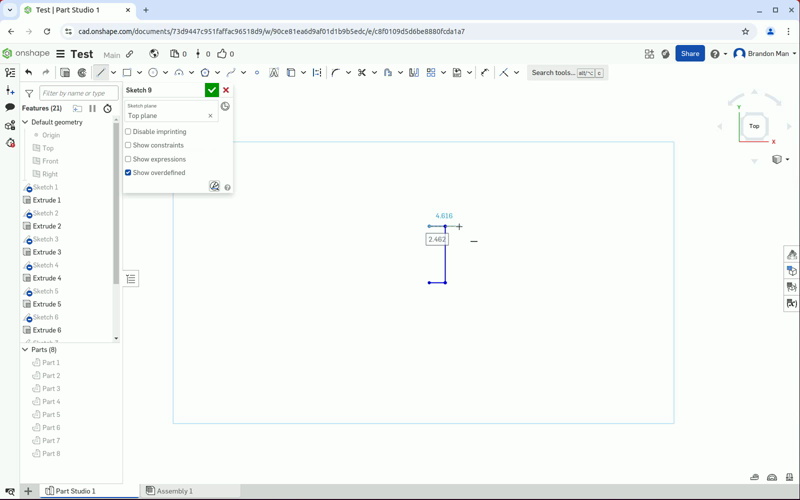
key_down(shift)
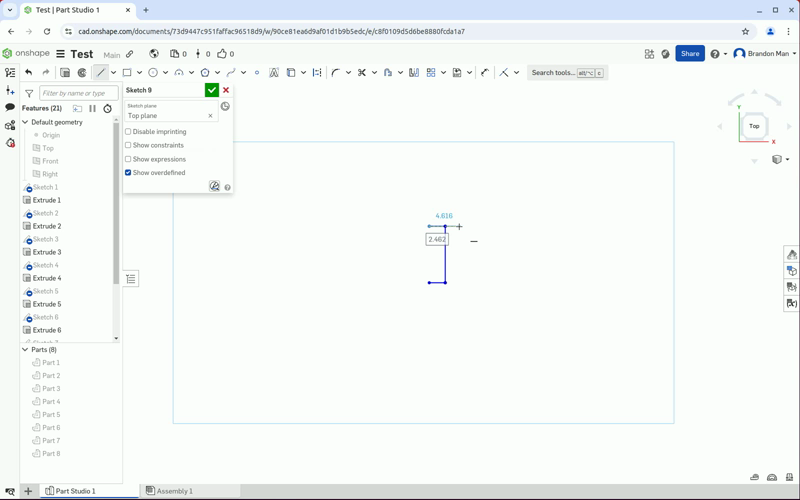
mouse_move(429, 282)
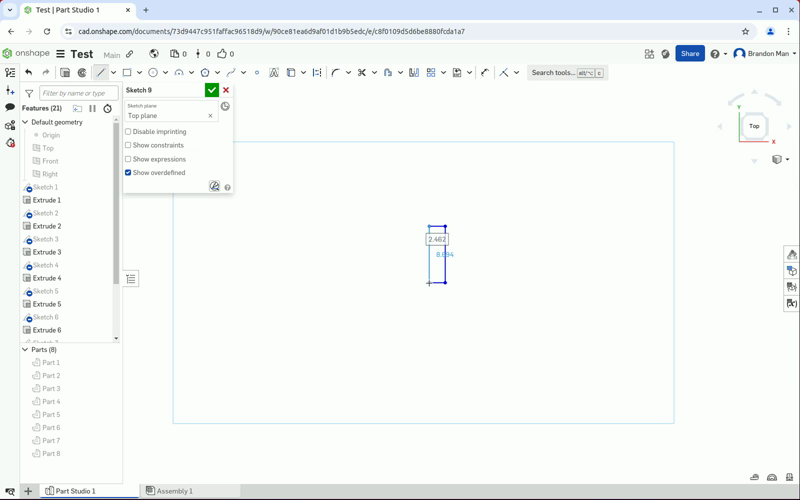
key_up(shift)
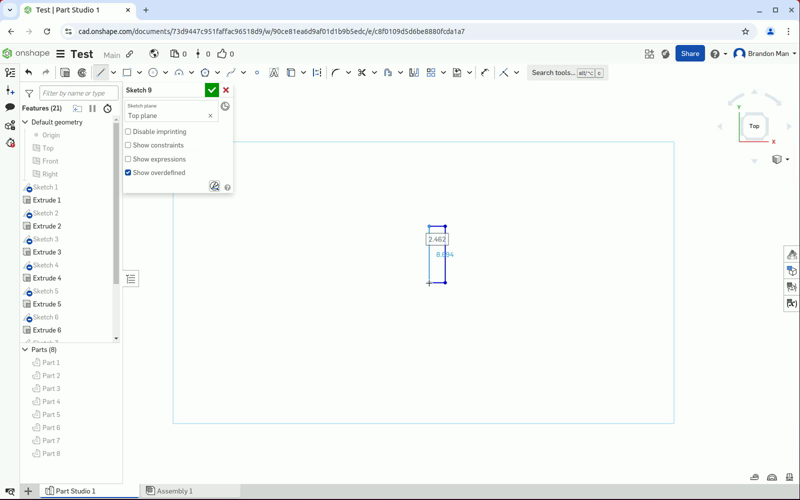
click(429, 282)
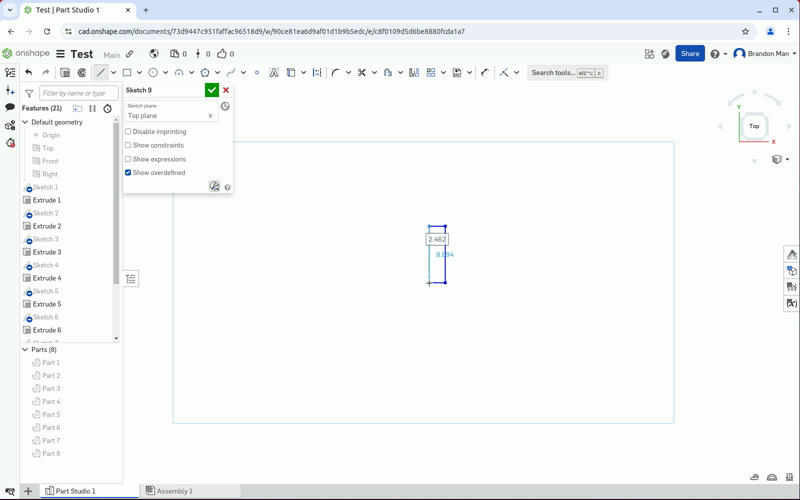
key(esc)
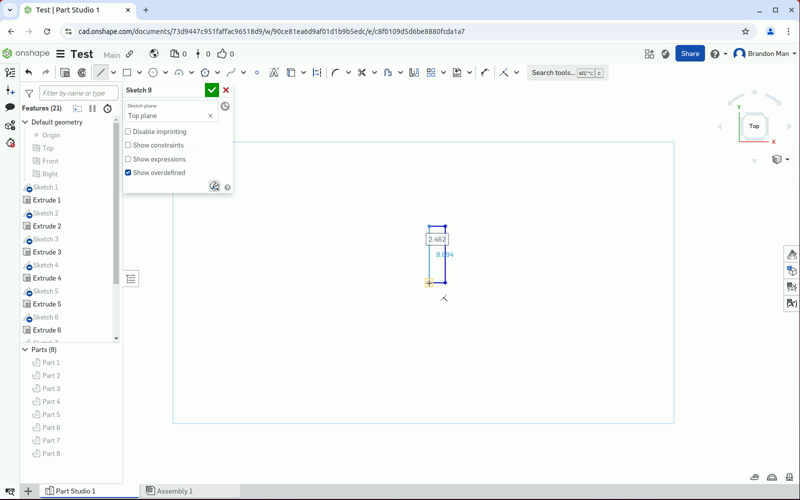
mouse_move(433, 270)
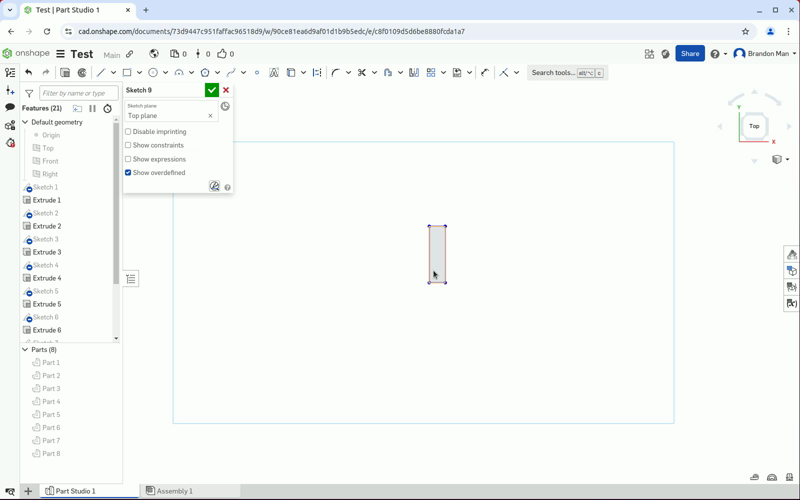
scroll(6)
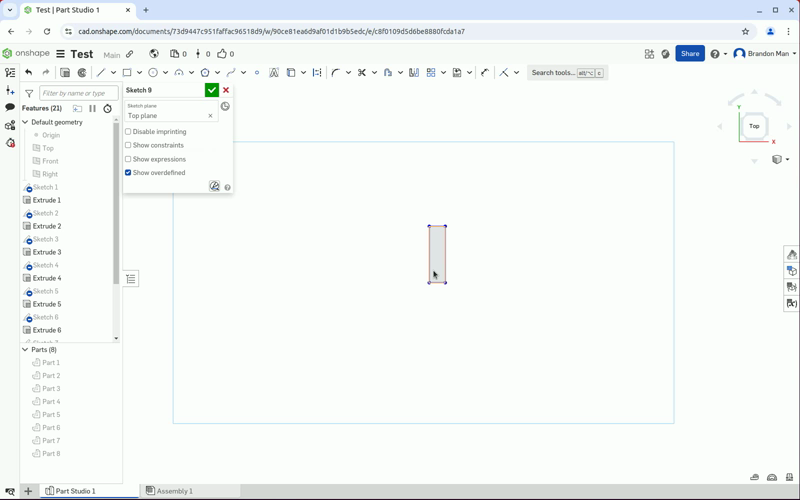
scroll(6)
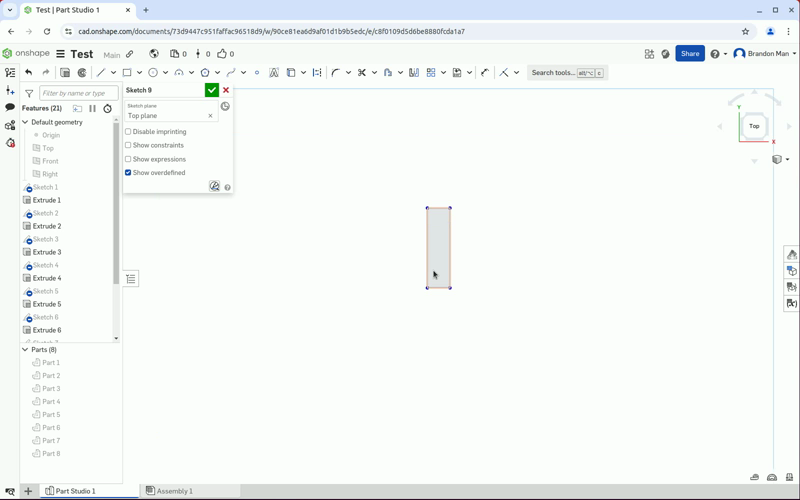
scroll(6)
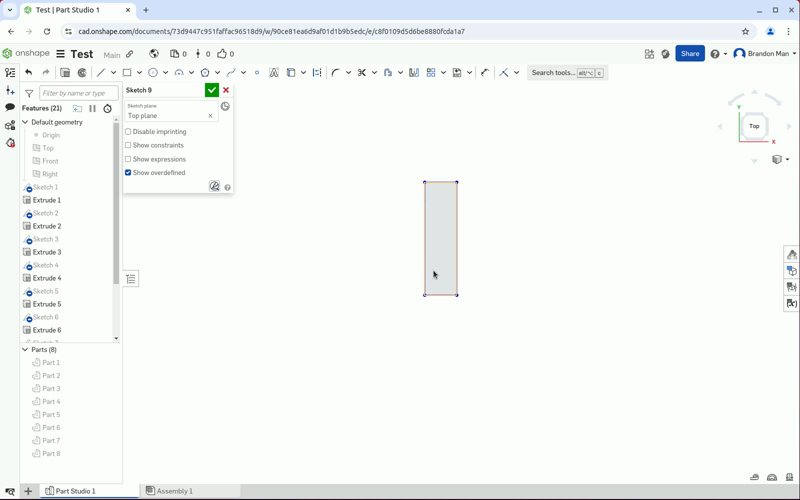
scroll(6)
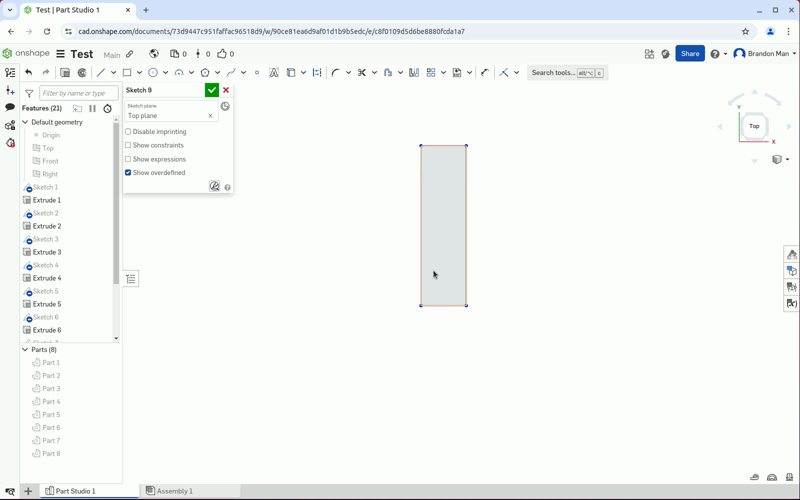
scroll(6)
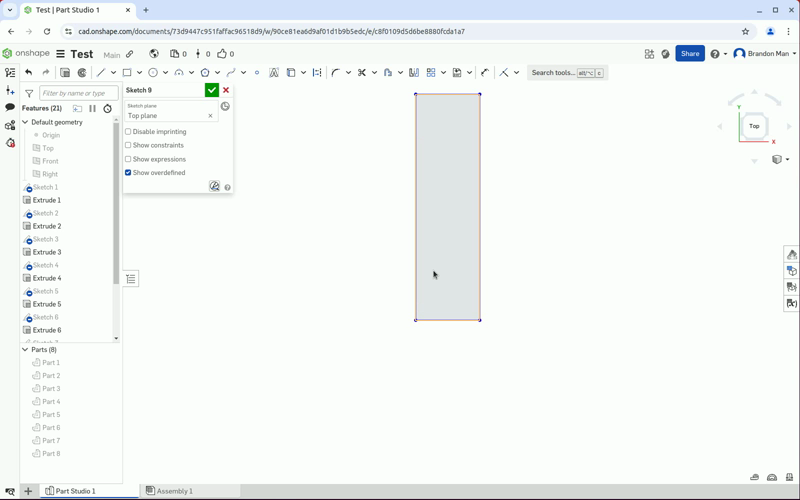
scroll(6)
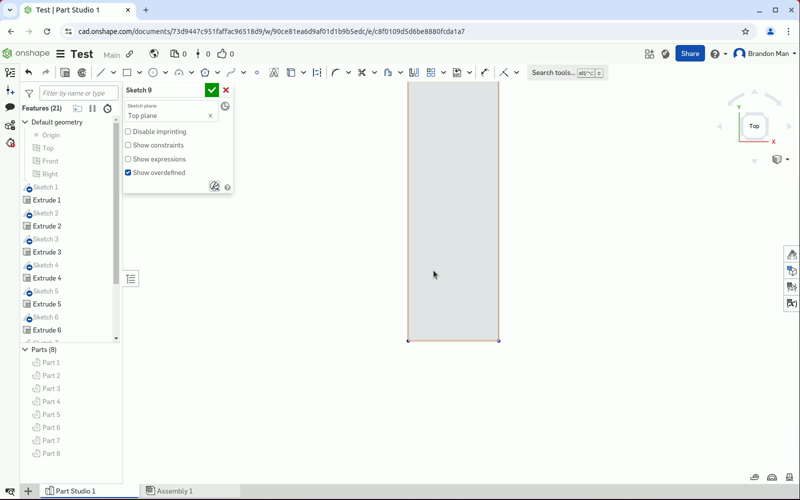
scroll(6)
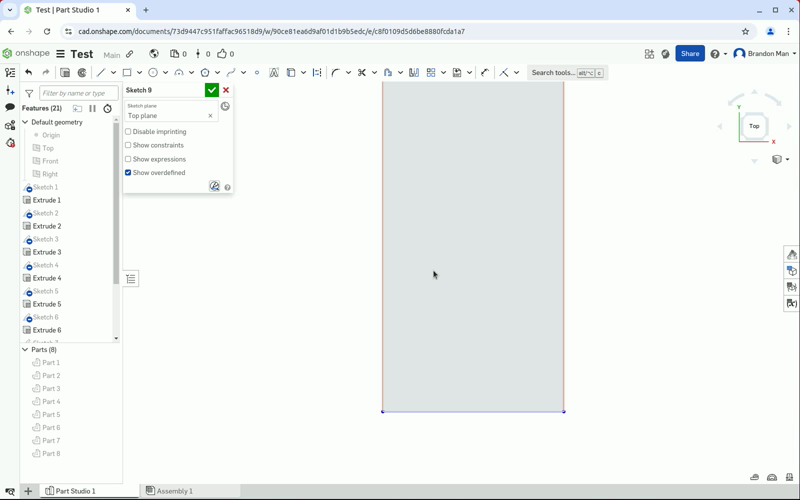
click(433, 270)
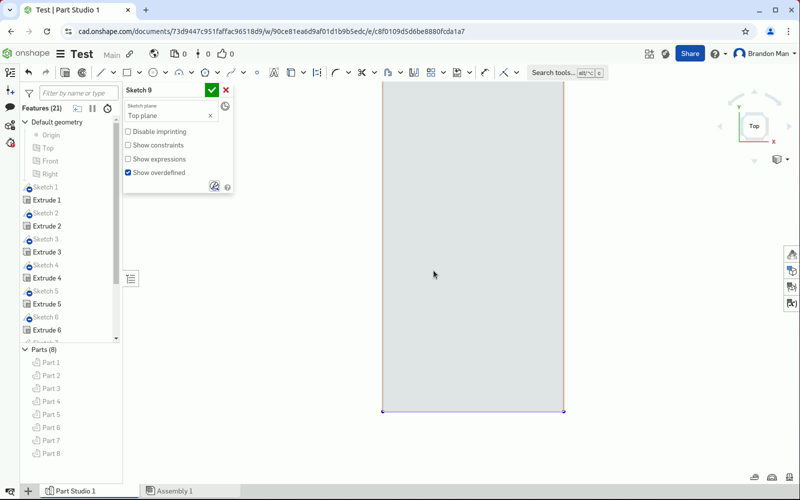
scroll(-6)
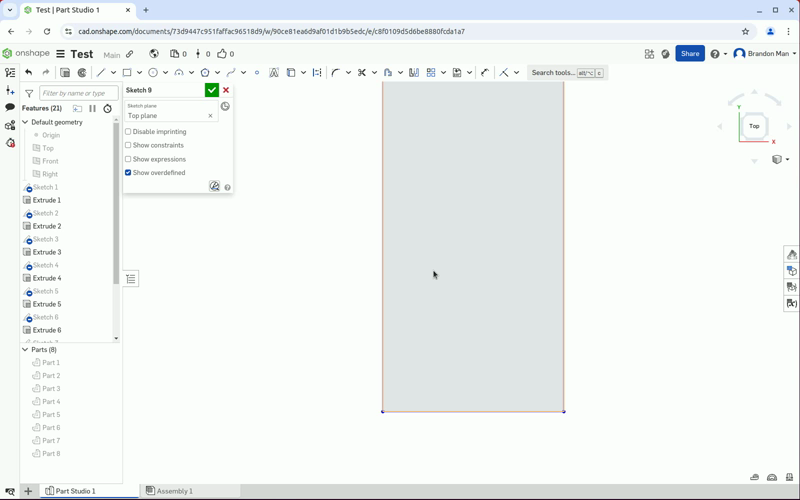
scroll(-6)
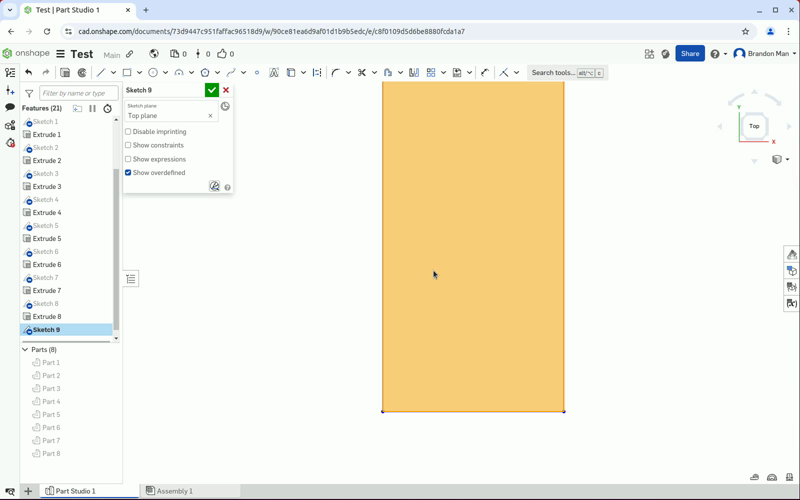
scroll(-6)
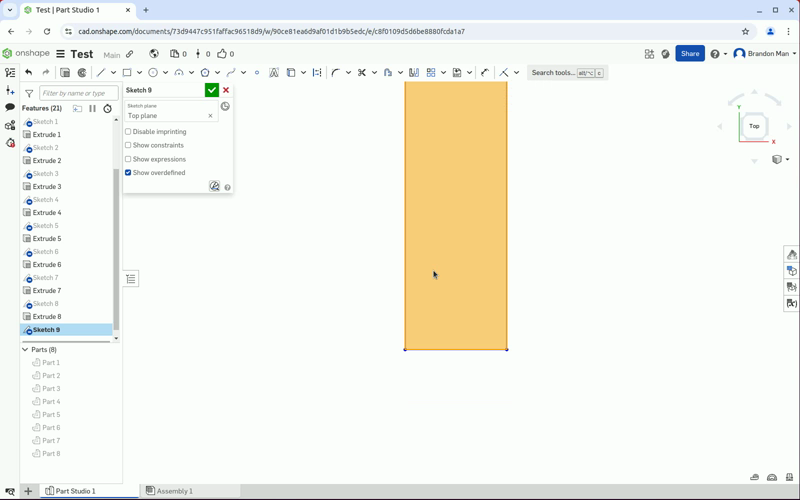
scroll(-6)
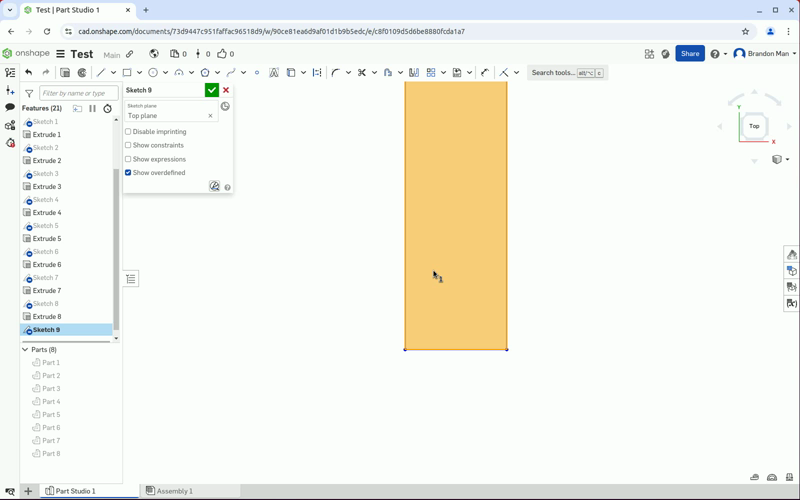
scroll(-6)
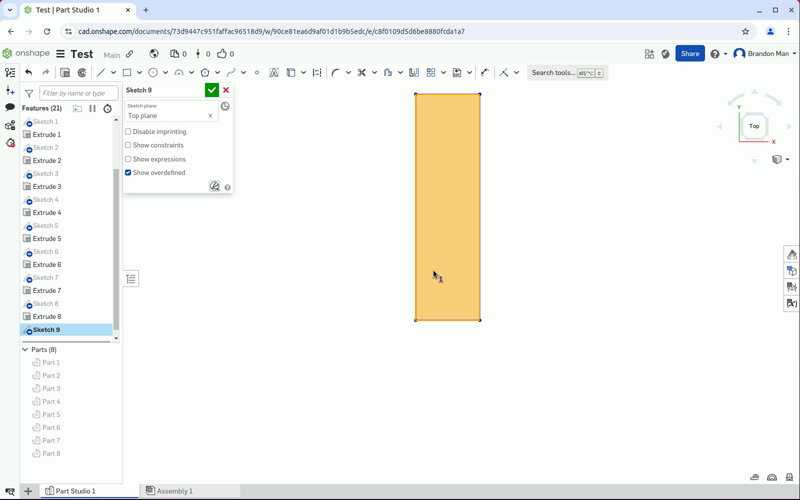
scroll(-6)
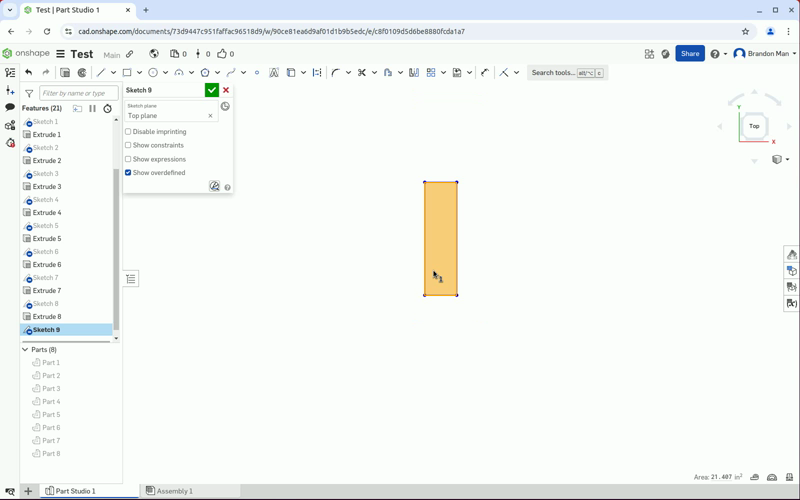
scroll(-6)
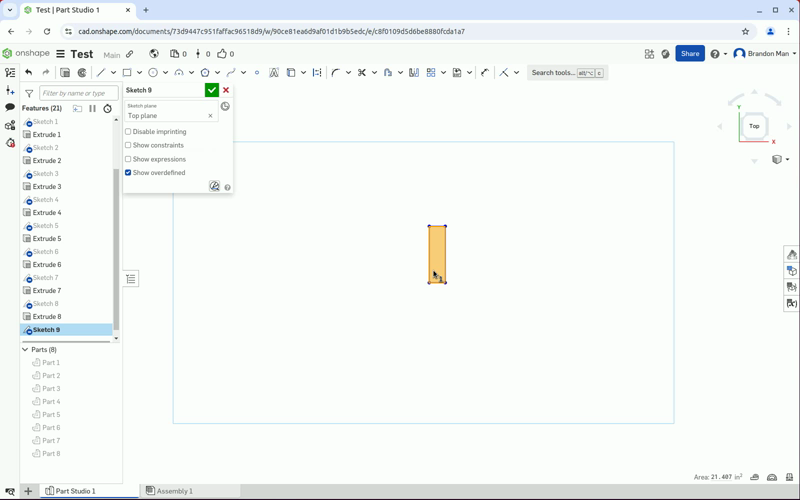
mouse_move(73, 352)
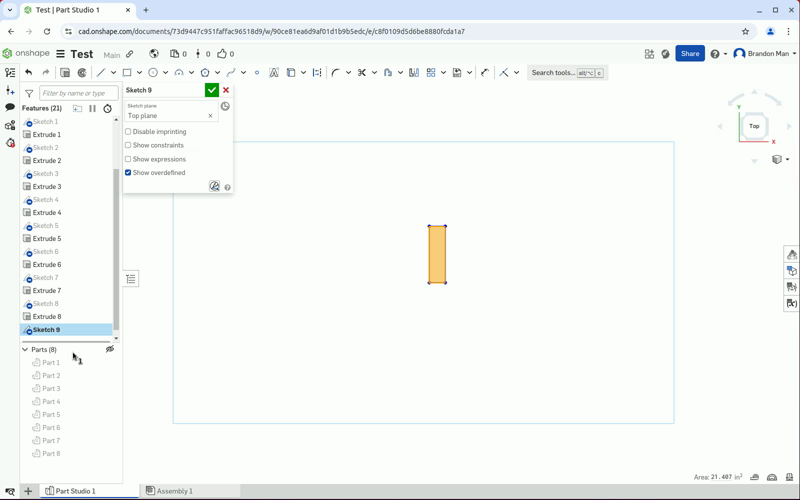
key(shift+y)
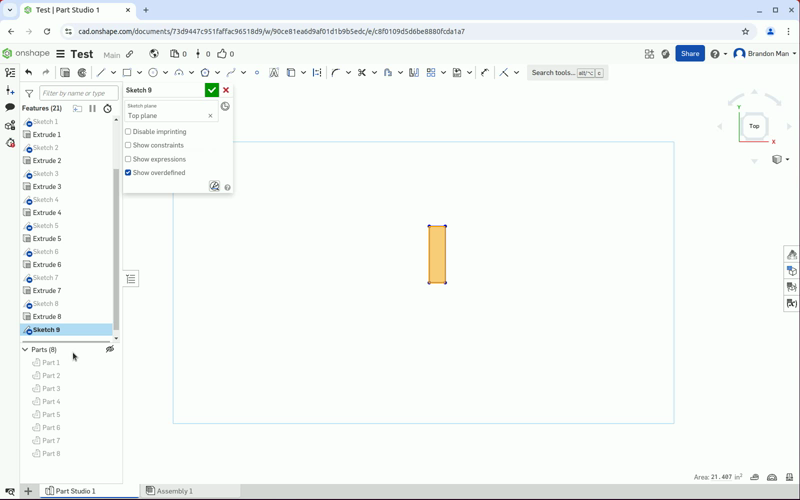
key(shift+e)
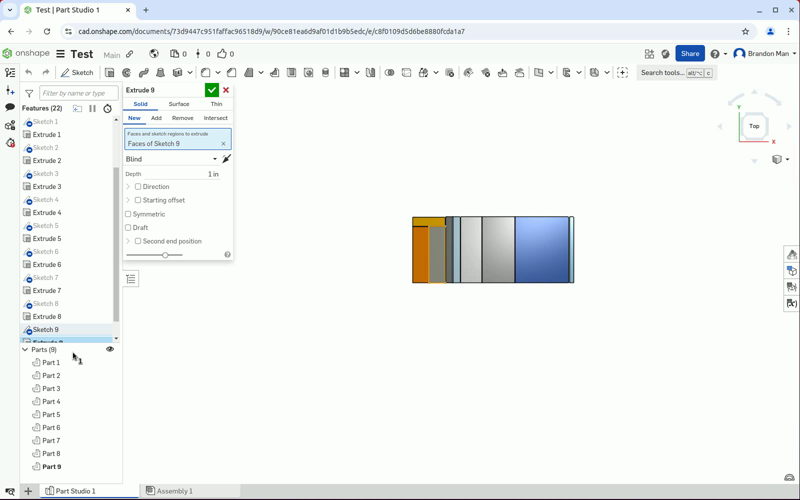
mouse_move(143, 106)
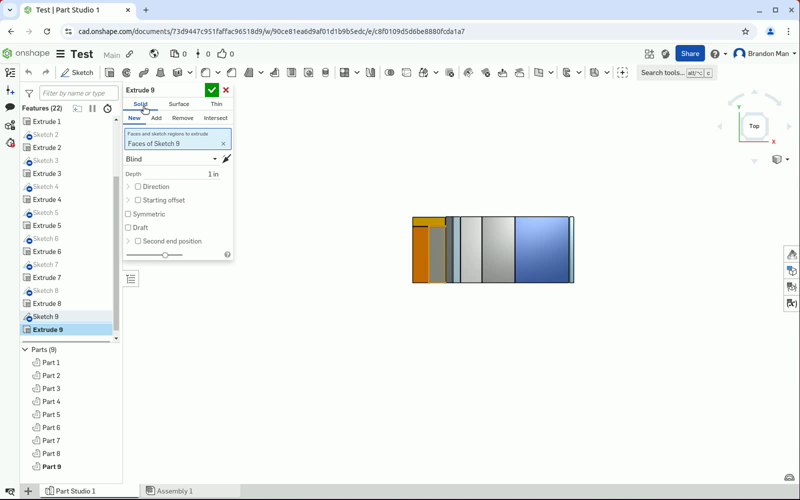
click(143, 106)
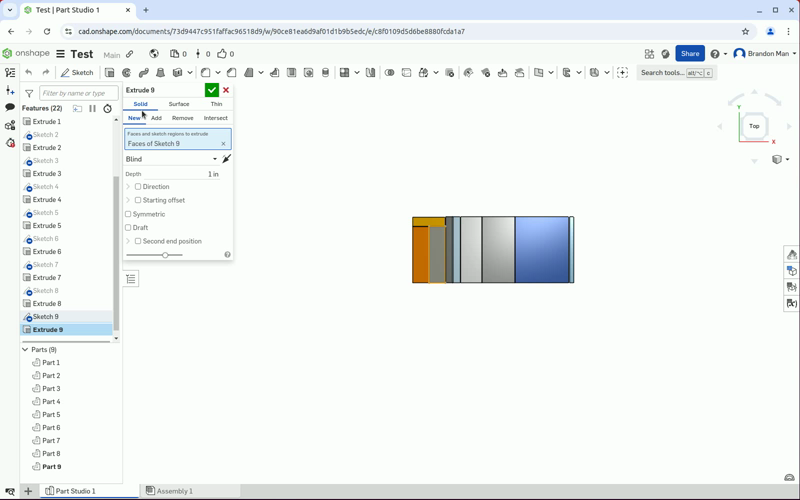
mouse_move(137, 120)
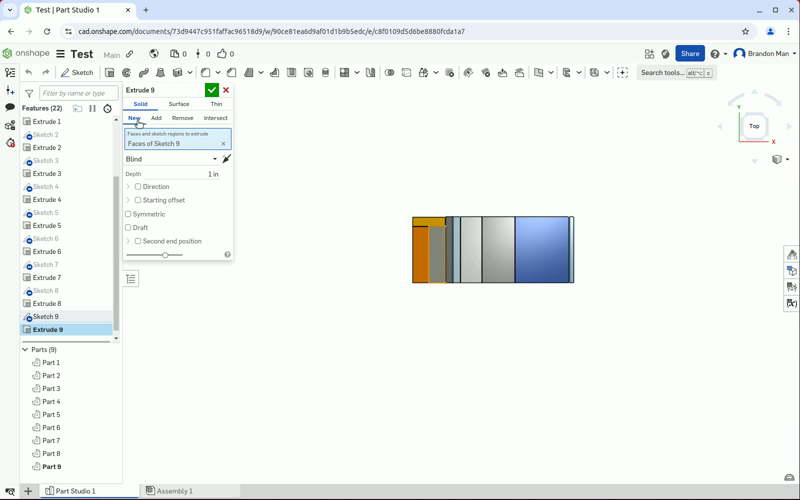
click(137, 120)
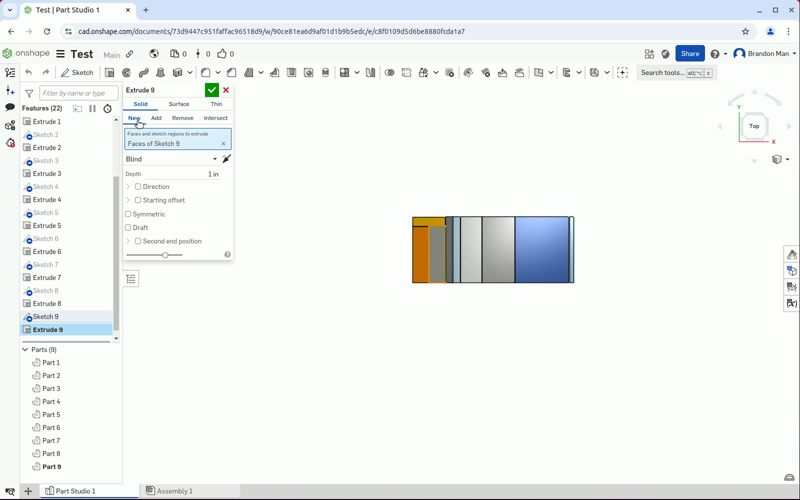
key(tab, 4)
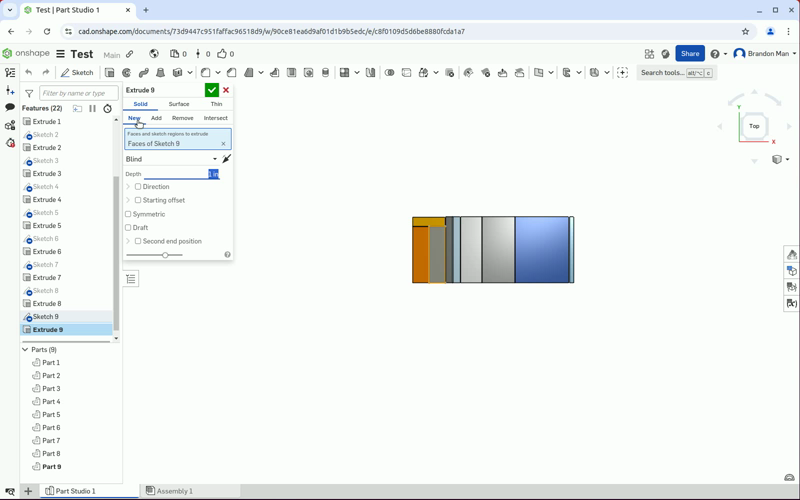
text(0.241)
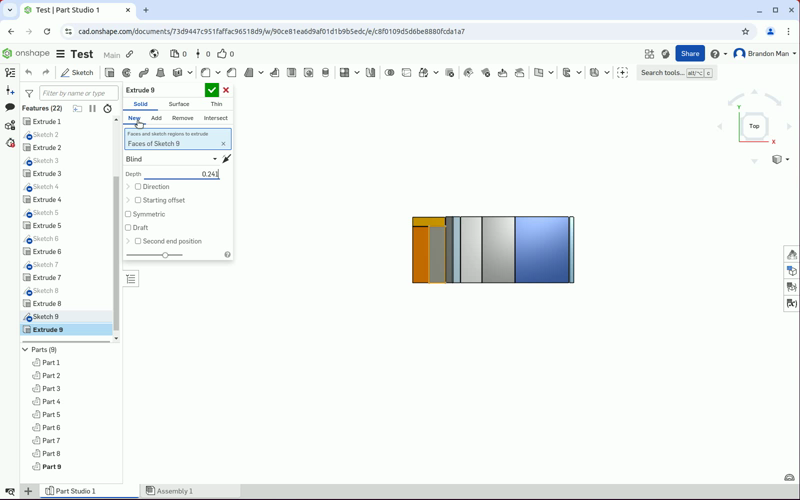
key(enter)
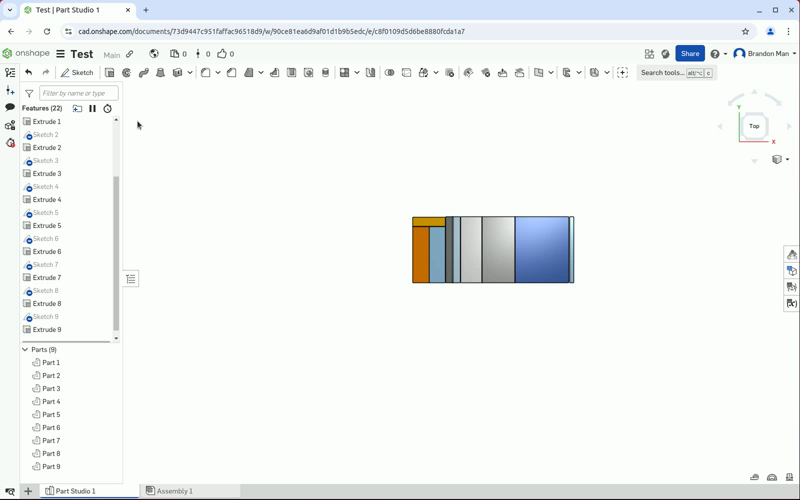
key(shift+h)
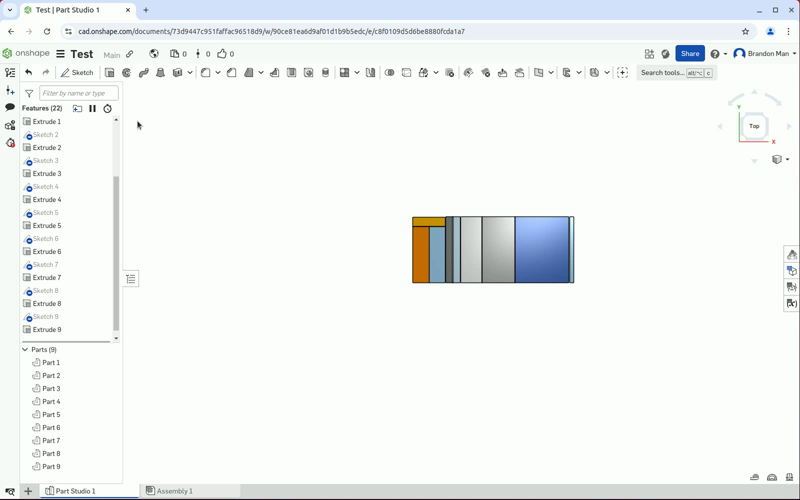
key(shift+h)
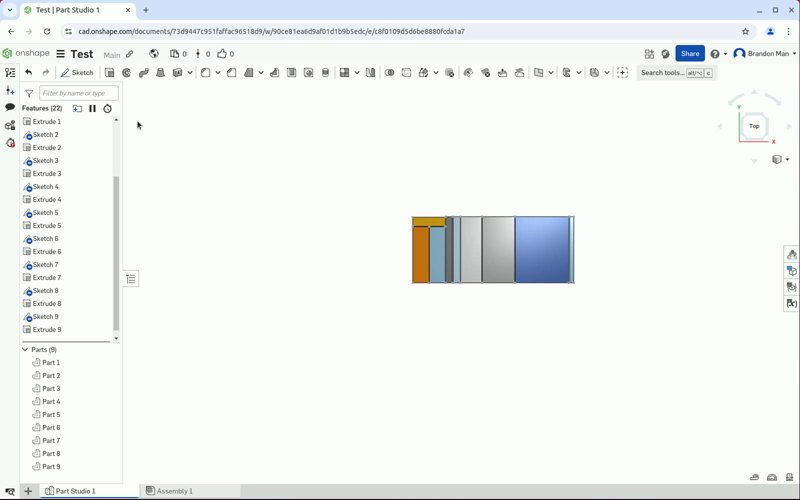
key(shift+7)
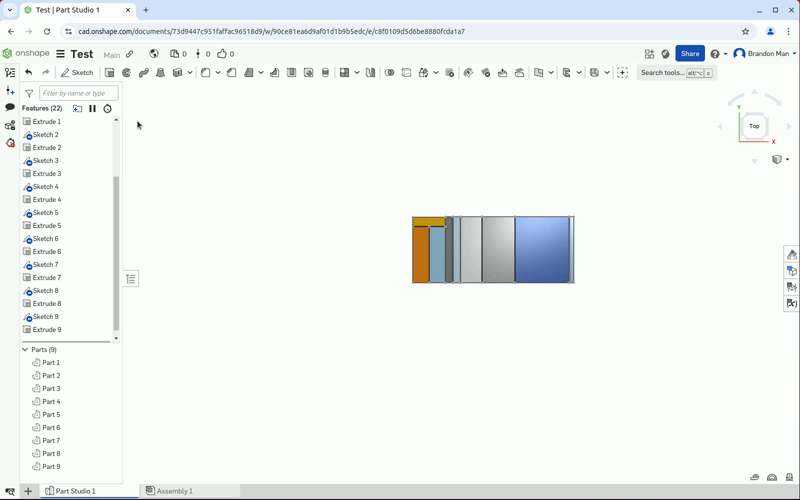
key(up, 3)
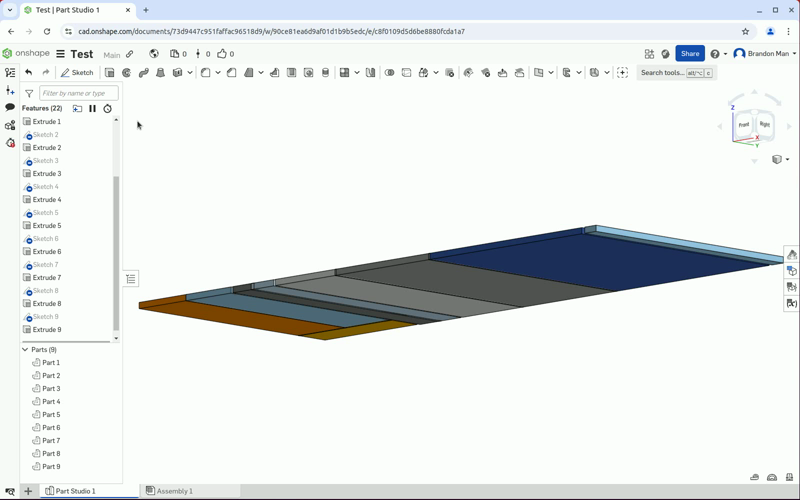
key(left, 3)
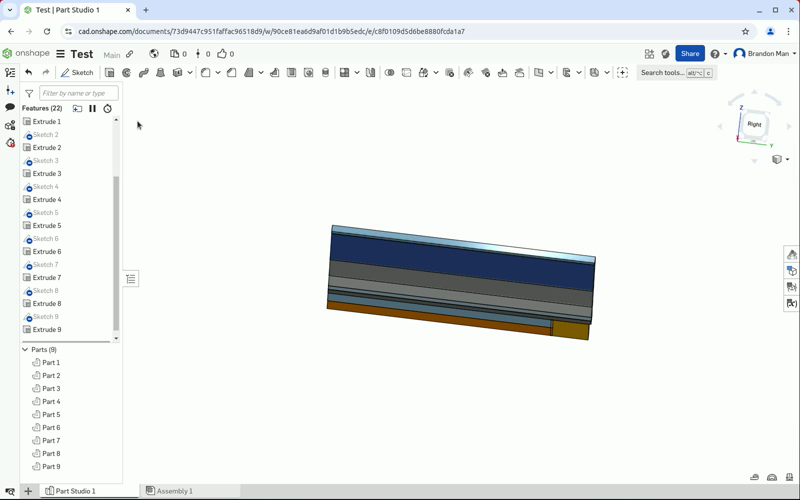
key(right, 3)
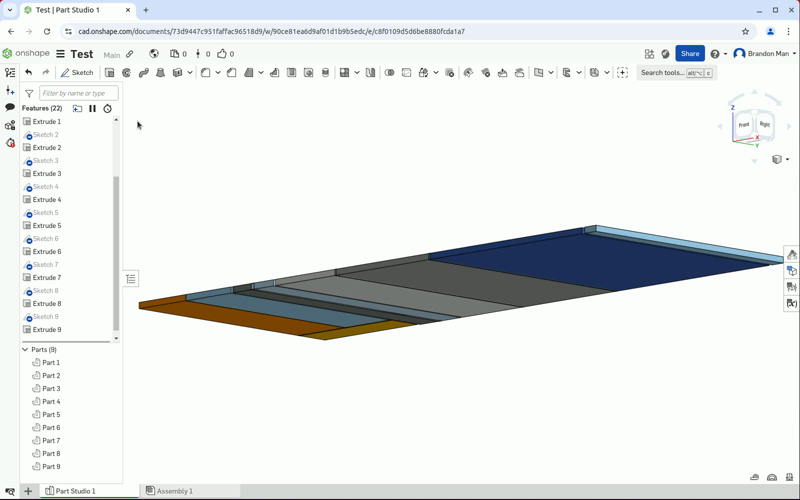
key(down, 3)
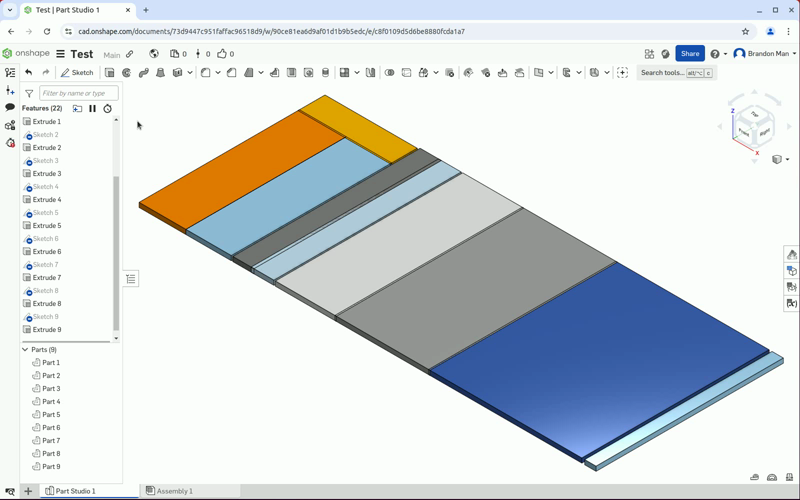
mouse_move(69, 111)
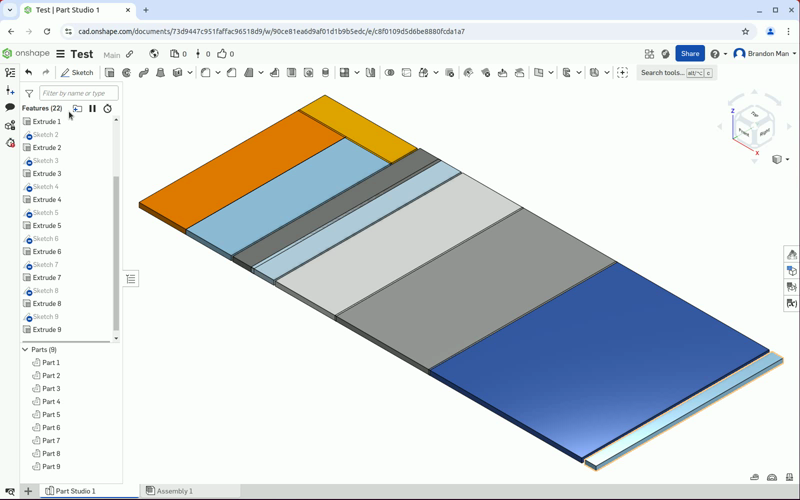
click(69, 111)